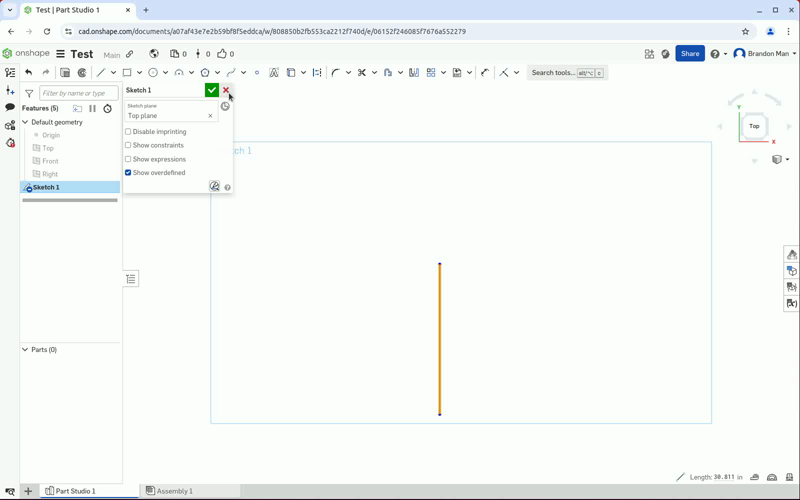
key(shift+h)
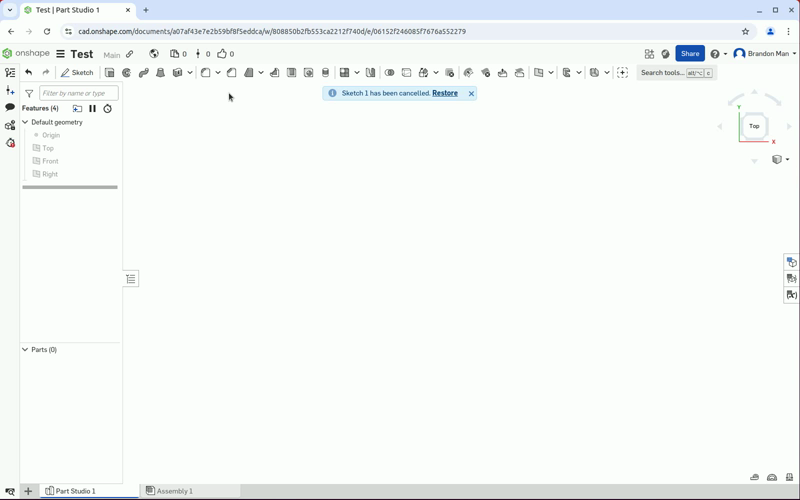
mouse_move(73, 352)
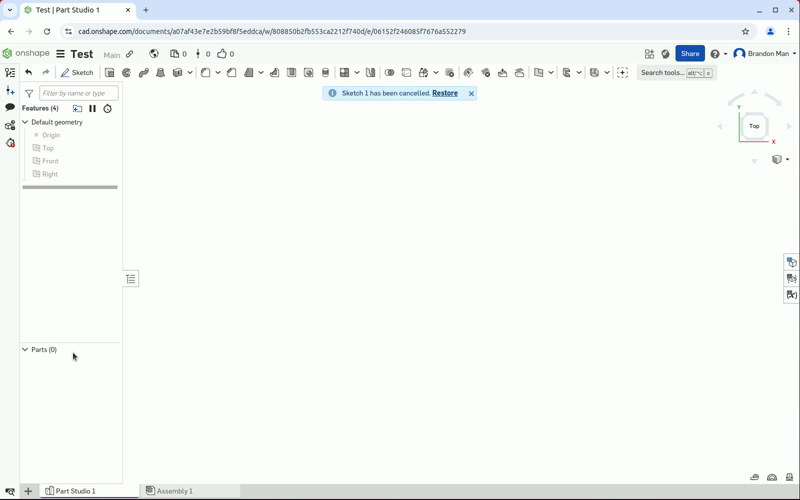
key(y)
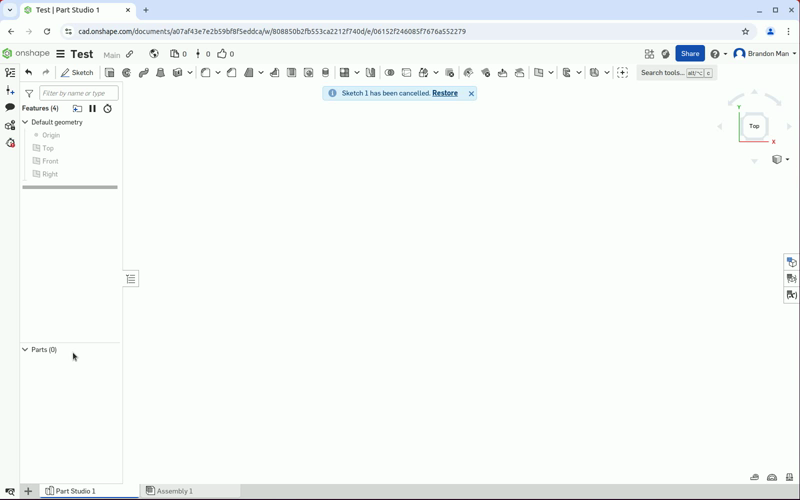
key(shift+p)
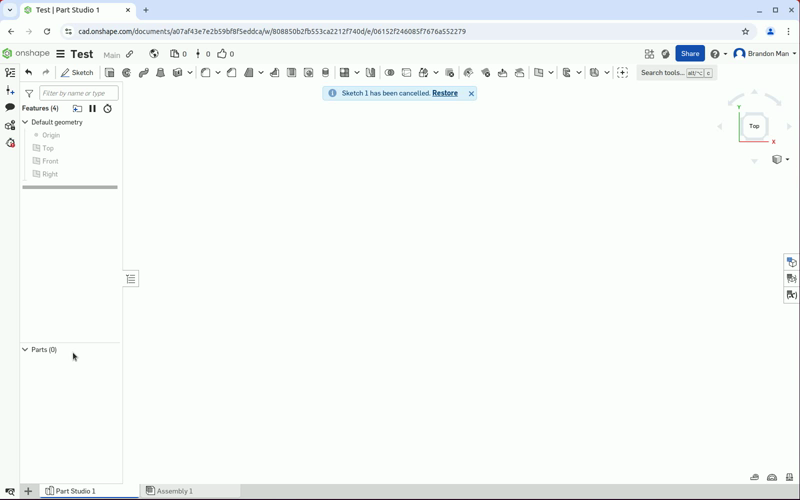
key(space)
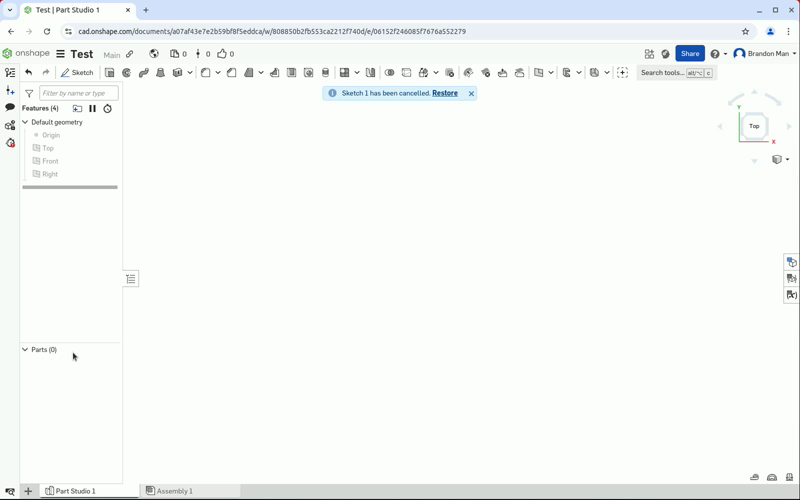
key_down(shift)
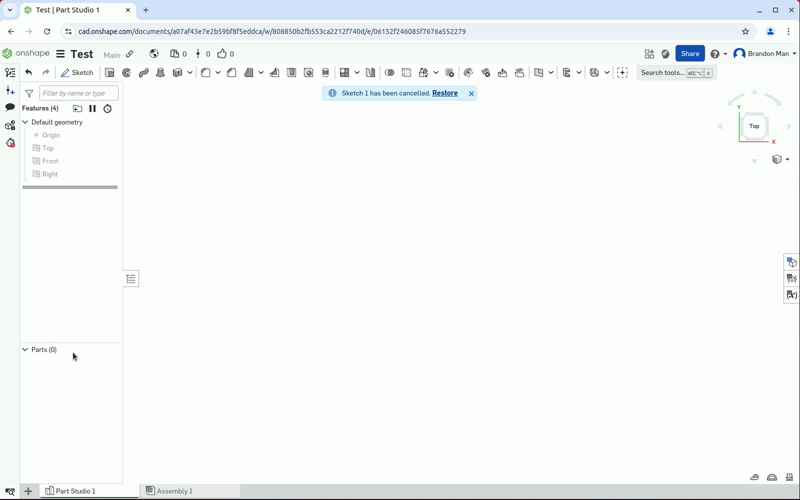
key(up)
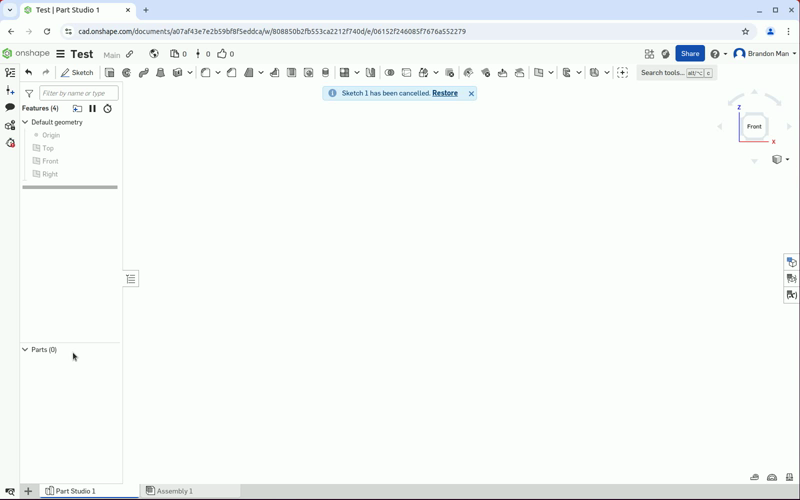
key_up(shift)
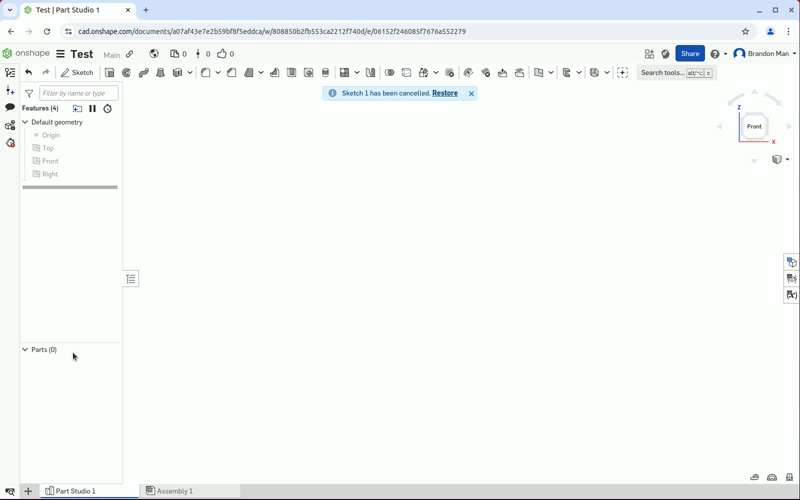
mouse_move(73, 352)
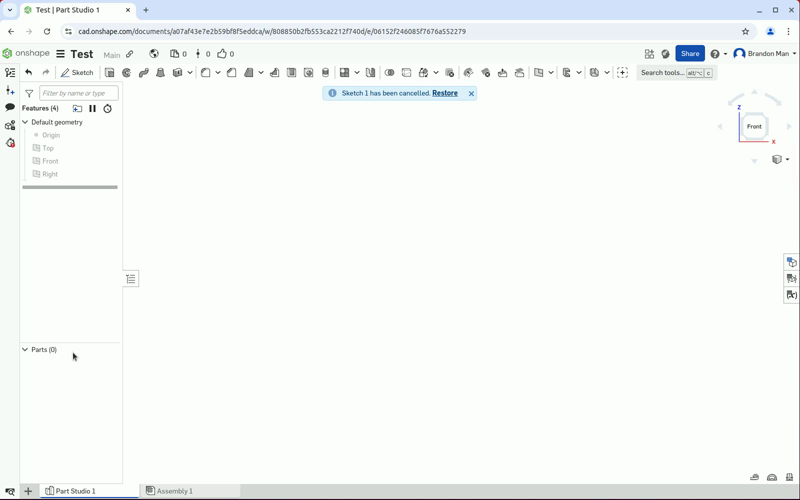
key(shift+y)
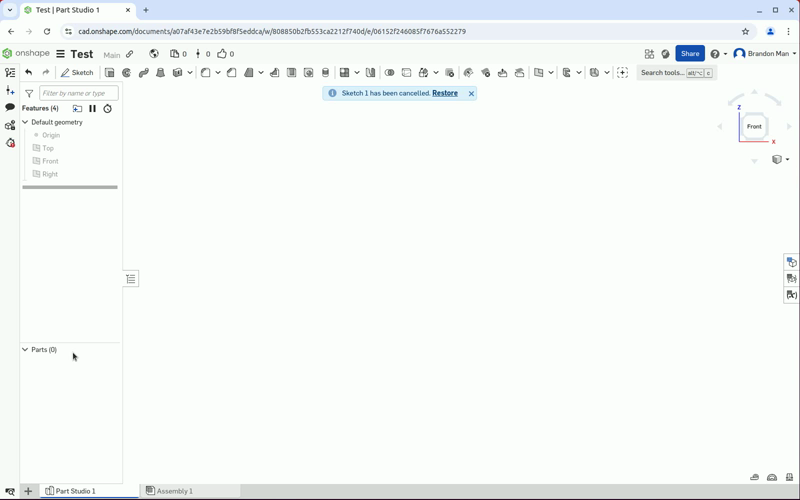
key(shift+s)
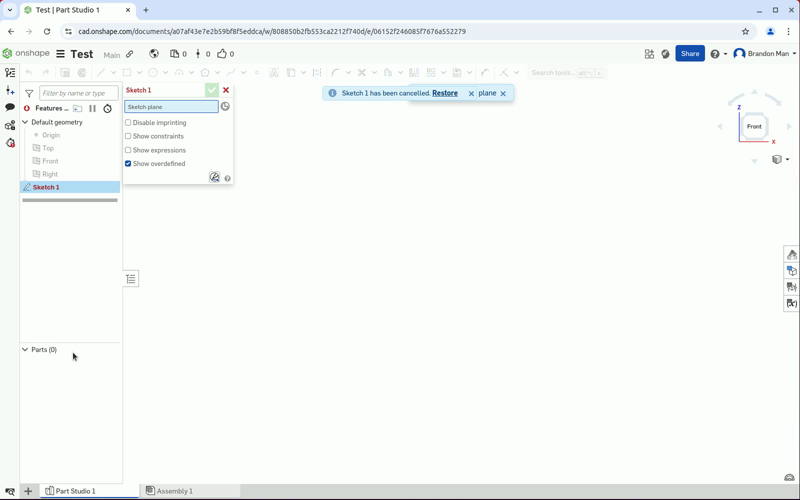
mouse_move(73, 163)
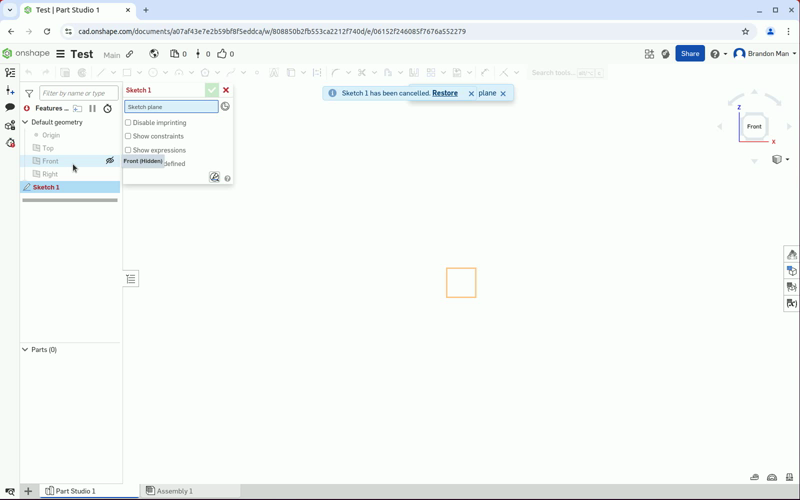
click(73, 163)
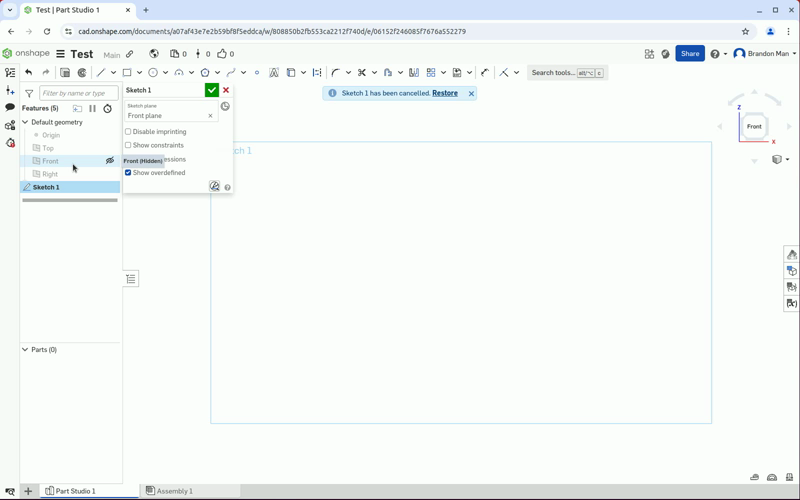
mouse_move(73, 352)
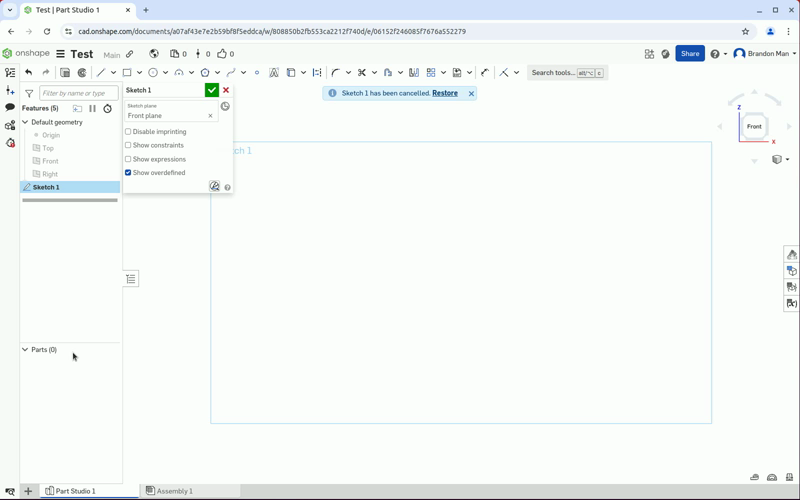
key(y)
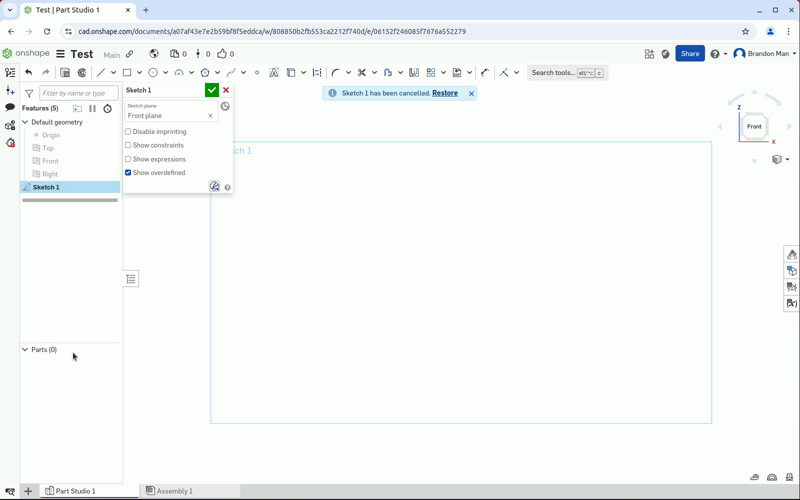
key(l)
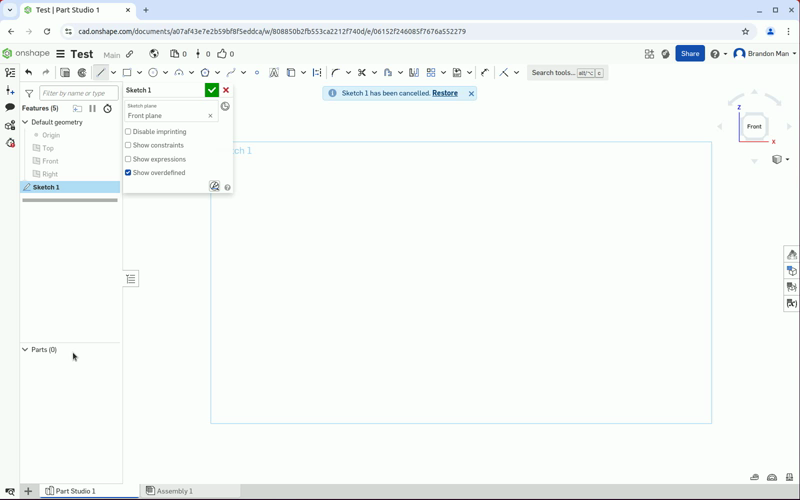
key_down(shift)
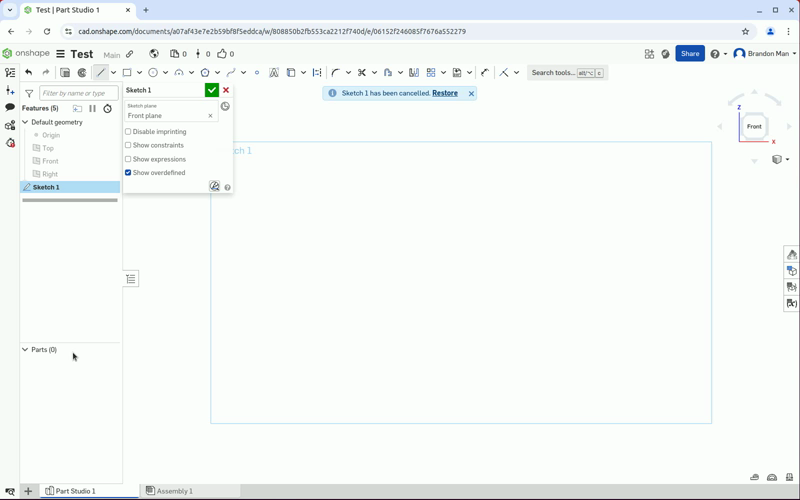
mouse_move(479, 303)
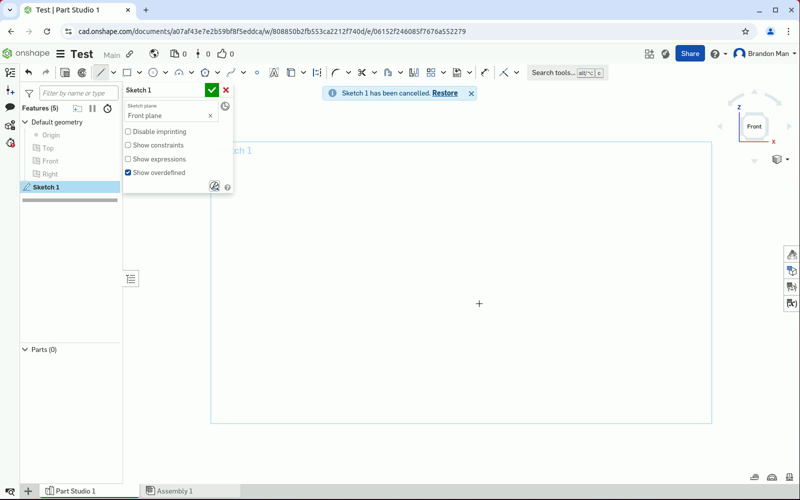
click(479, 303)
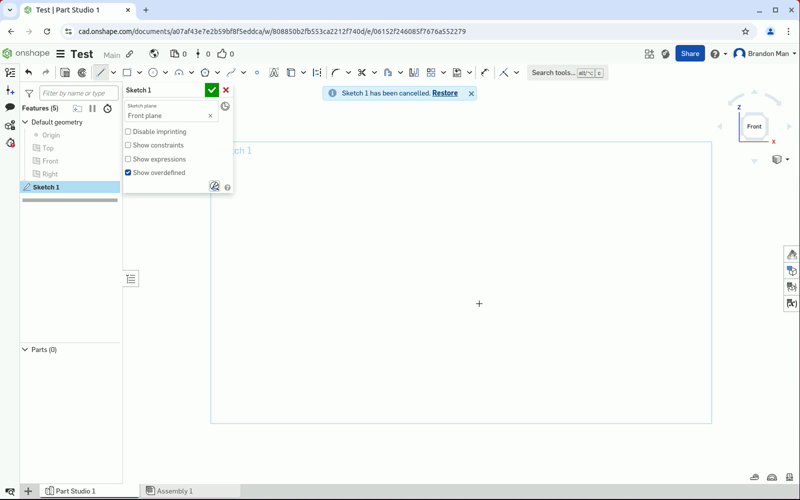
key_up(shift)
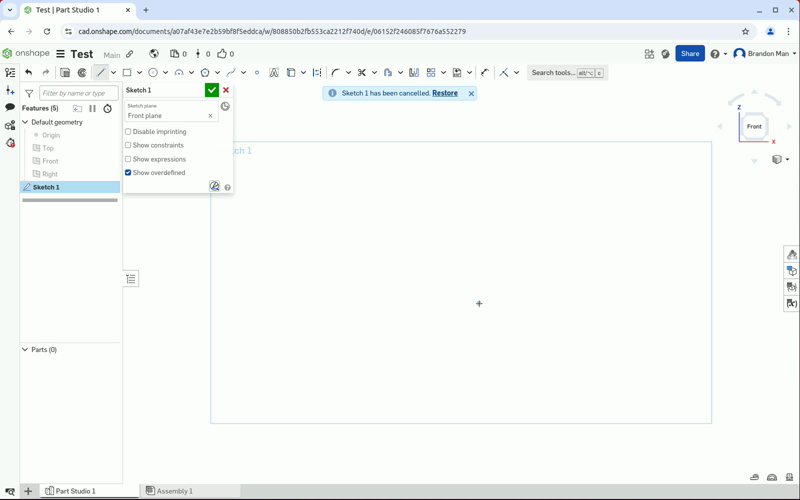
key_down(shift)
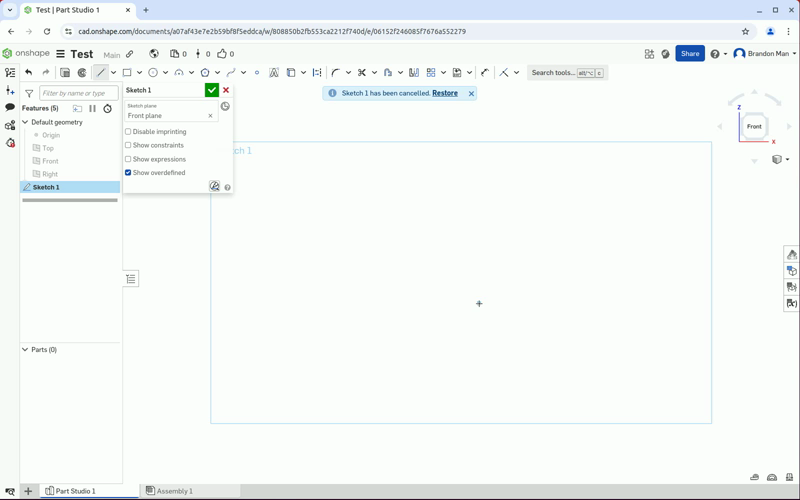
mouse_move(553, 326)
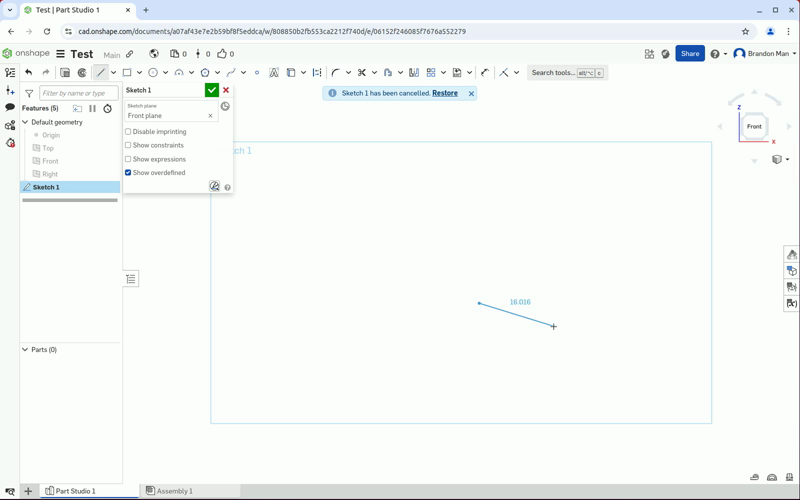
click(553, 326)
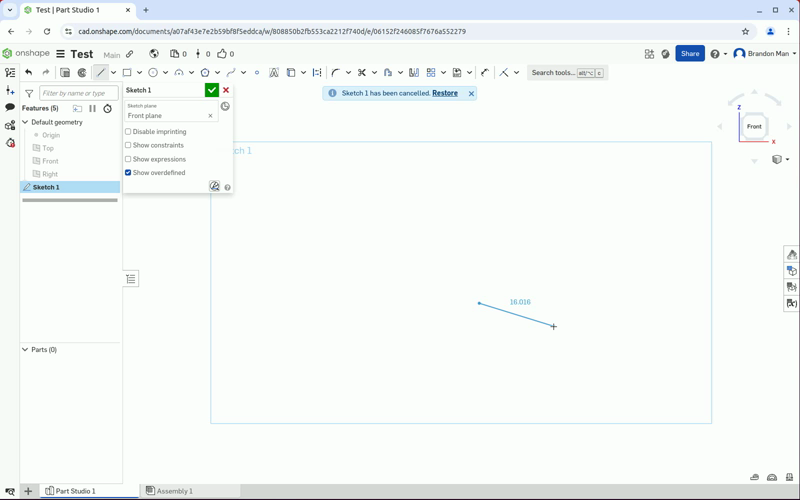
key_up(shift)
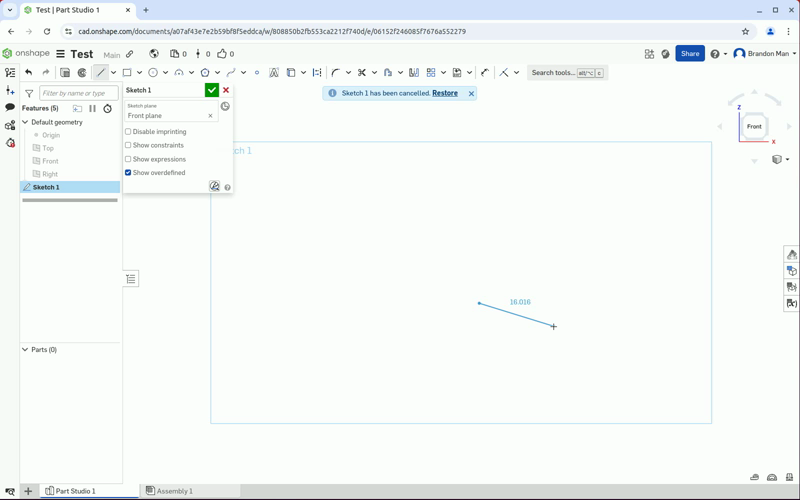
key_down(shift)
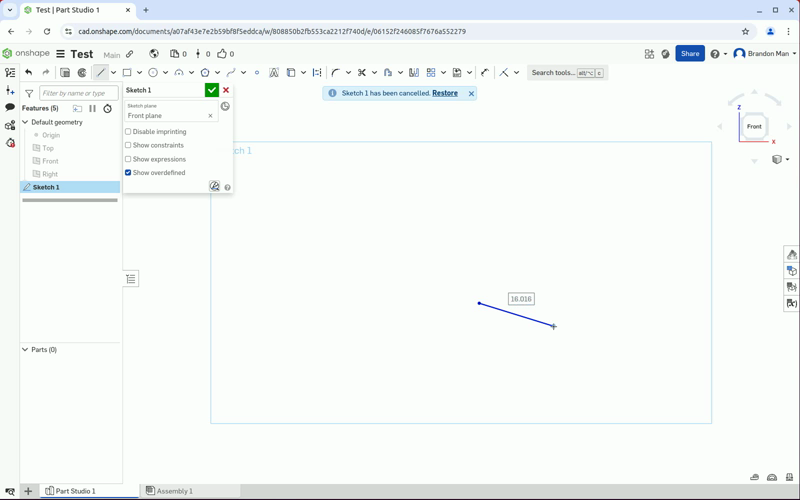
mouse_move(556, 242)
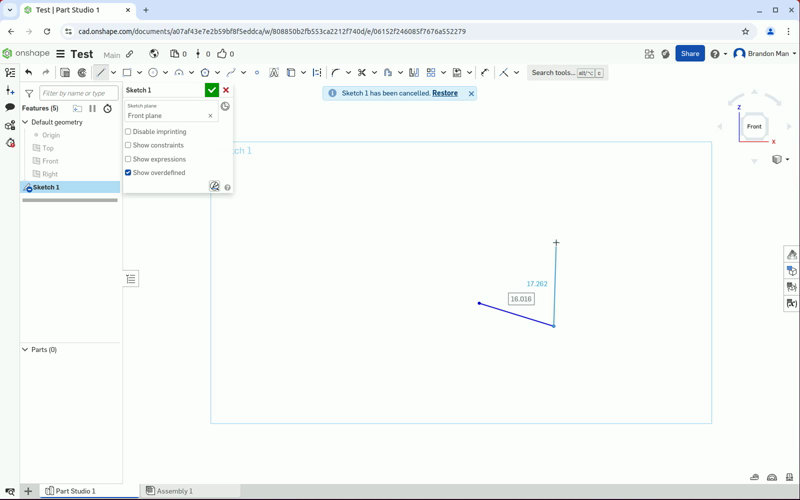
click(556, 242)
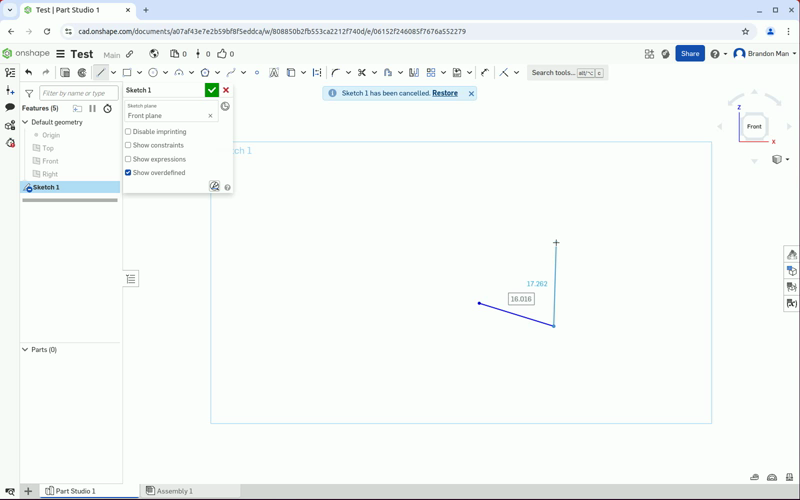
key_up(shift)
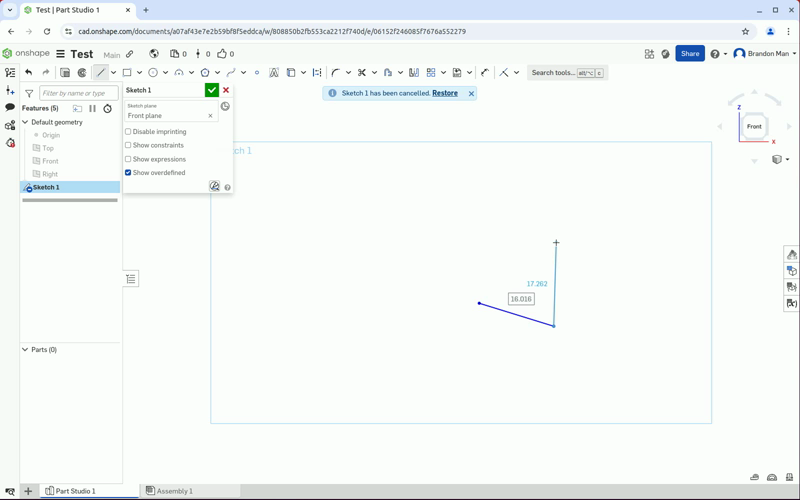
key_down(shift)
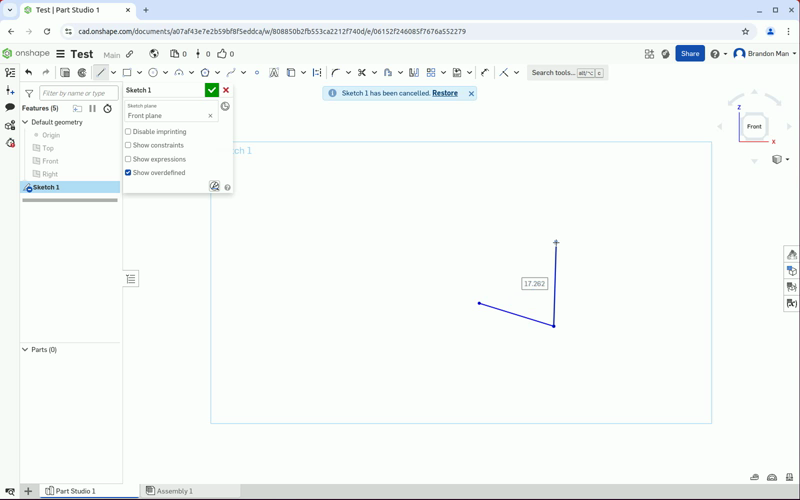
mouse_move(479, 263)
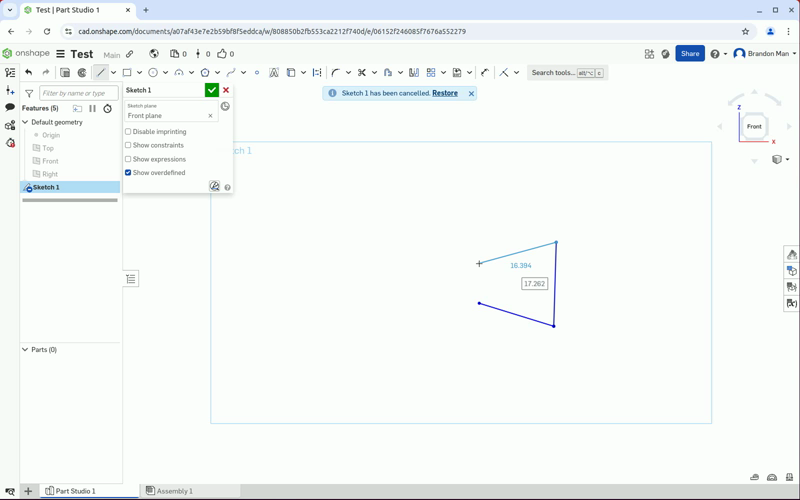
click(479, 263)
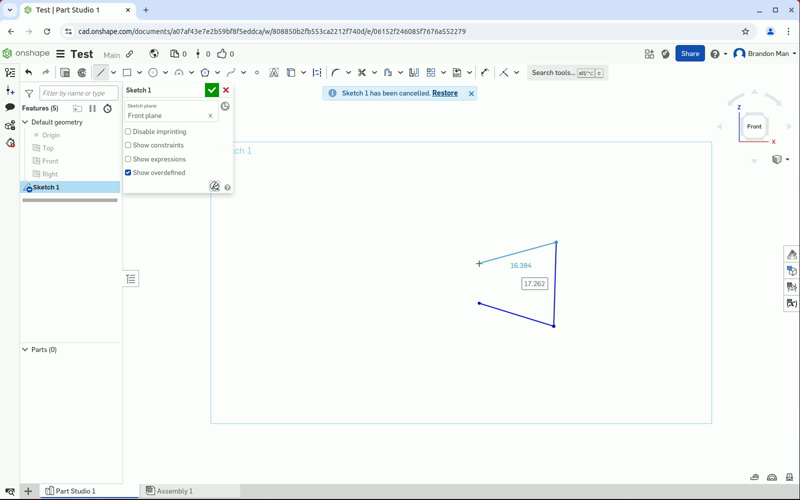
key_up(shift)
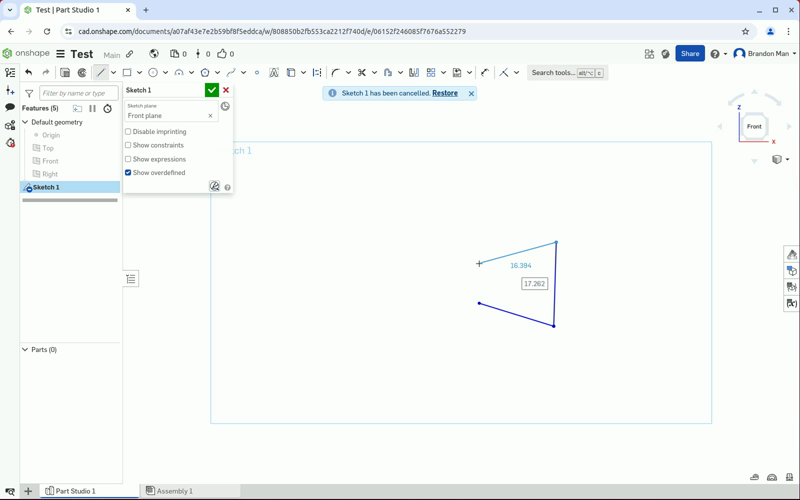
mouse_move(509, 263)
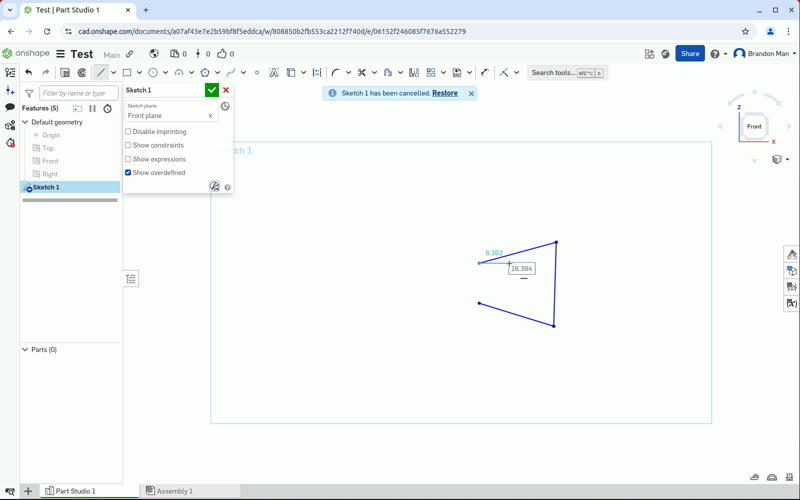
key_down(shift)
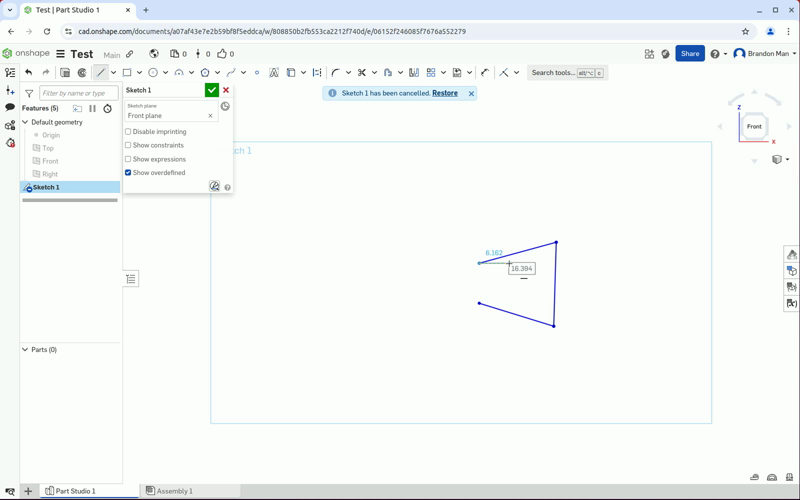
mouse_move(479, 303)
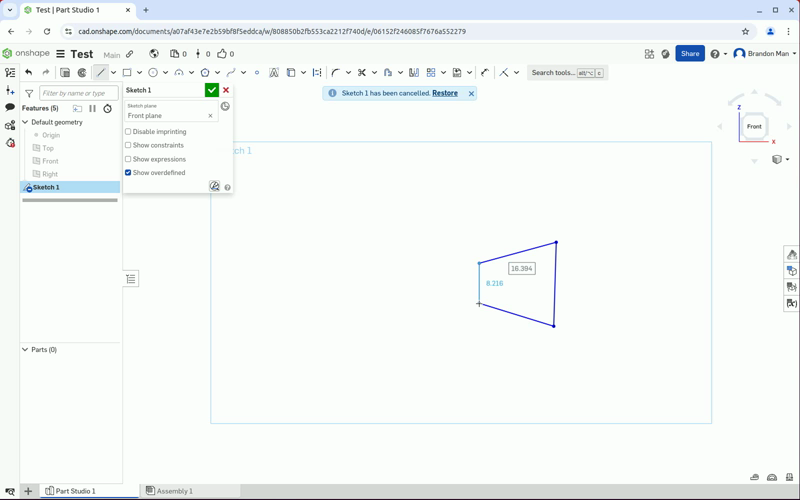
key_up(shift)
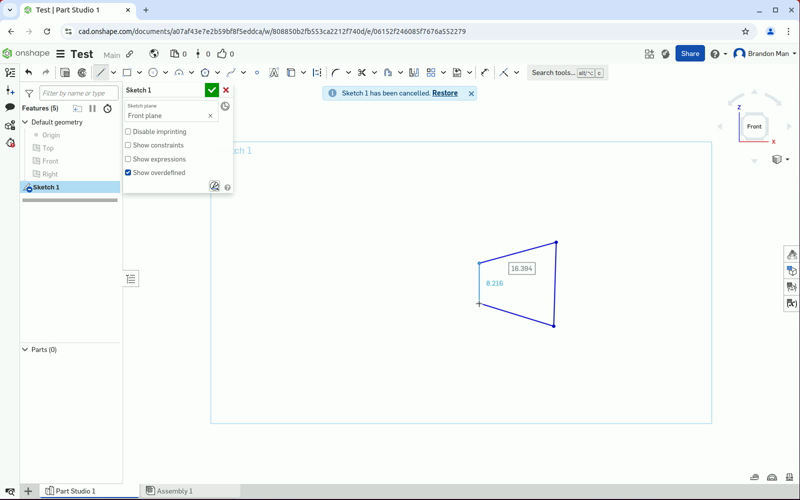
click(479, 303)
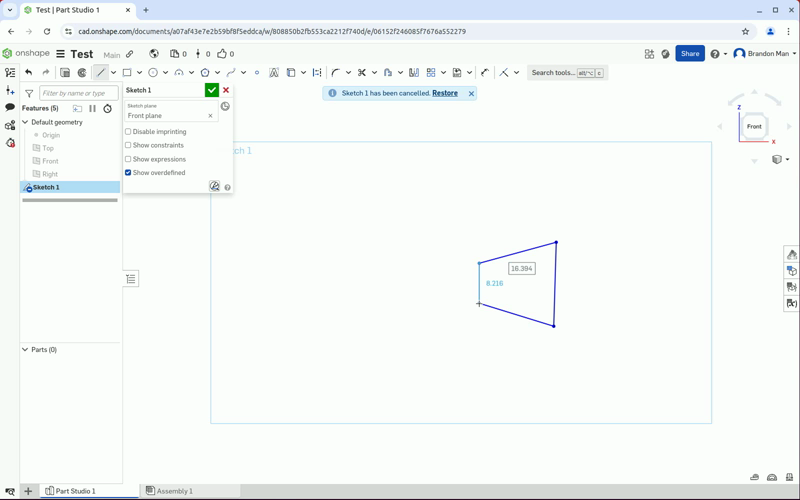
key(esc)
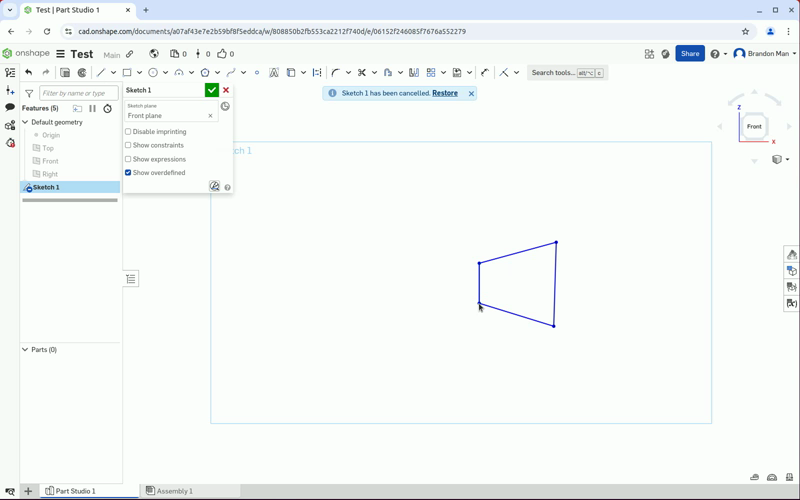
mouse_move(547, 265)
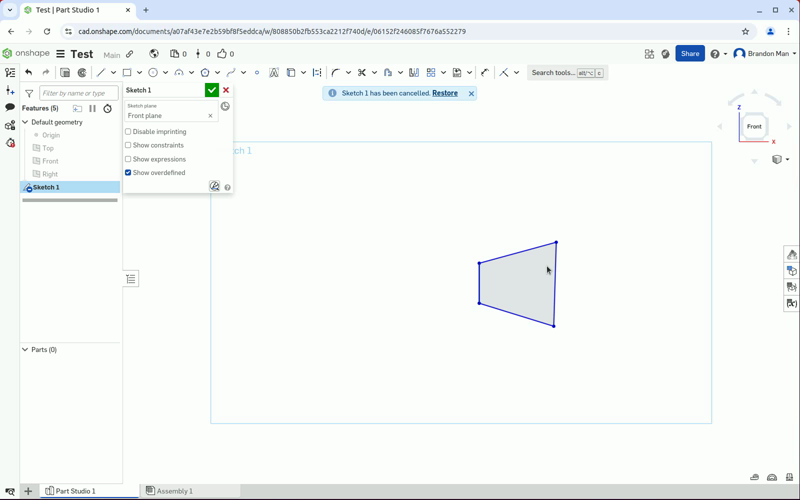
click(547, 265)
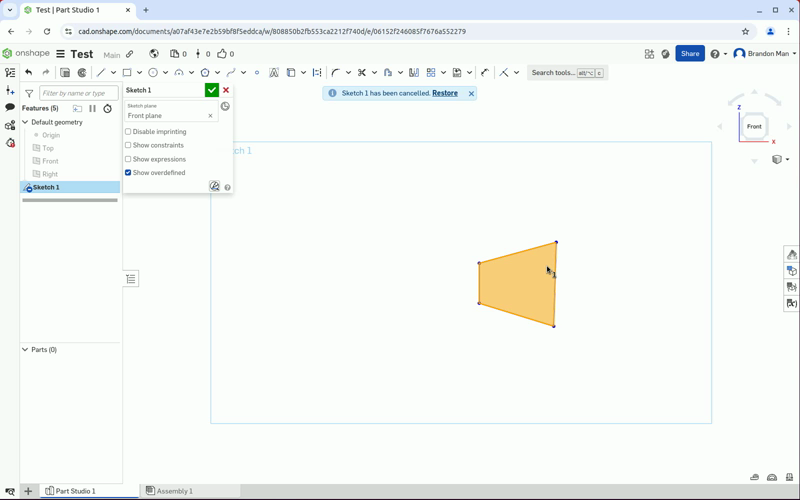
mouse_move(73, 352)
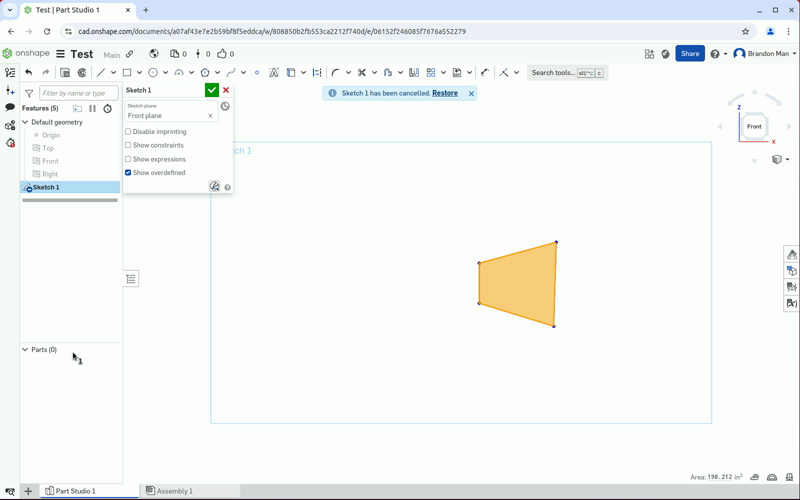
key(shift+y)
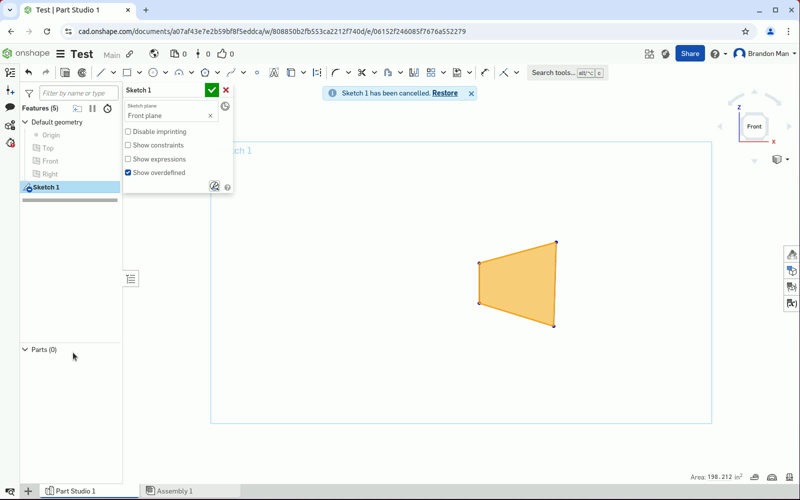
key(shift+e)
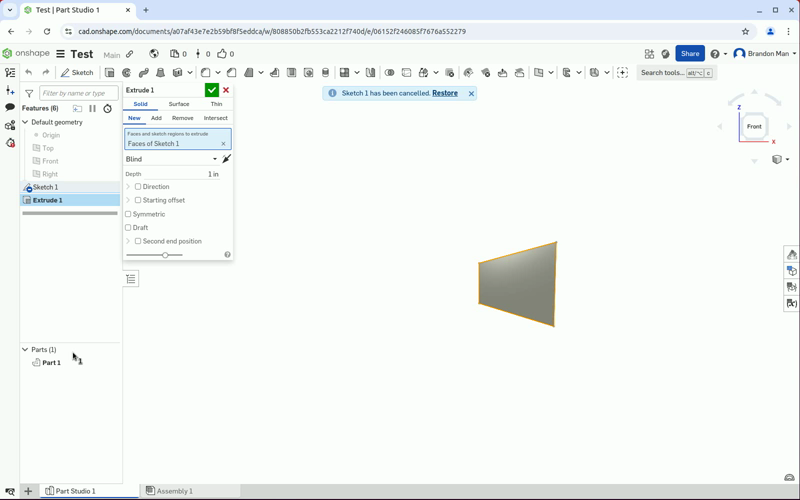
mouse_move(143, 106)
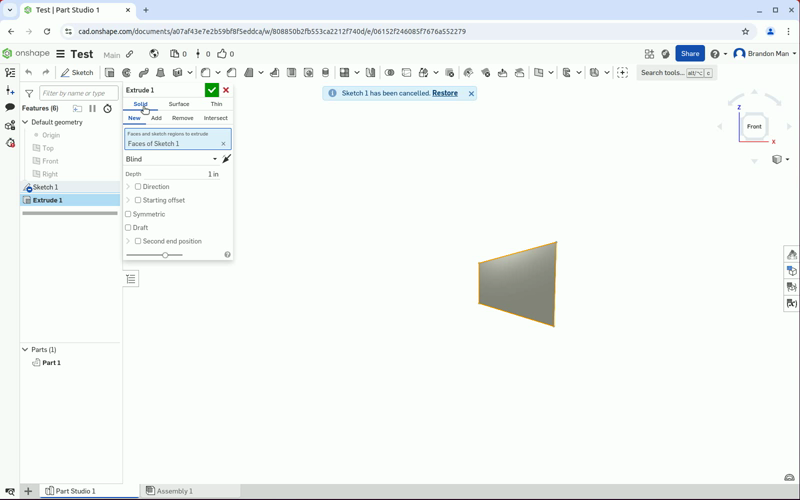
click(143, 106)
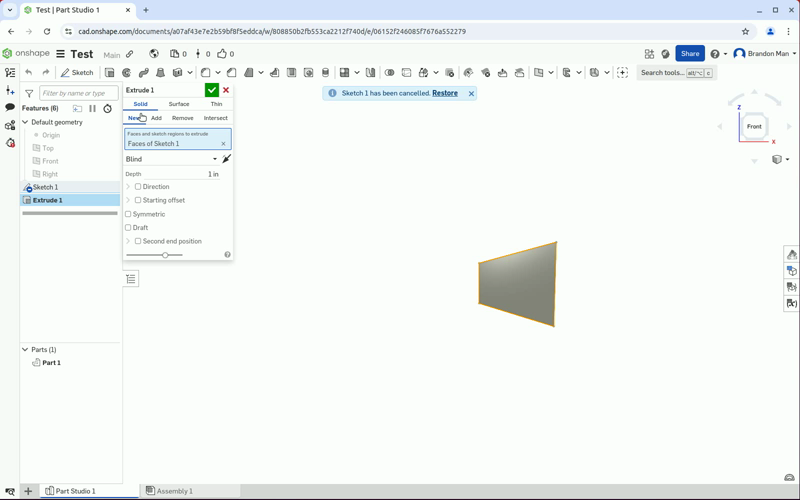
mouse_move(137, 120)
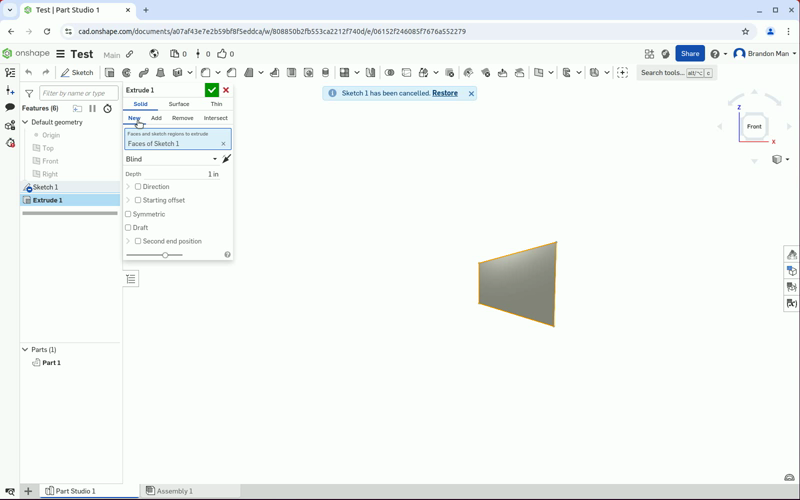
click(137, 120)
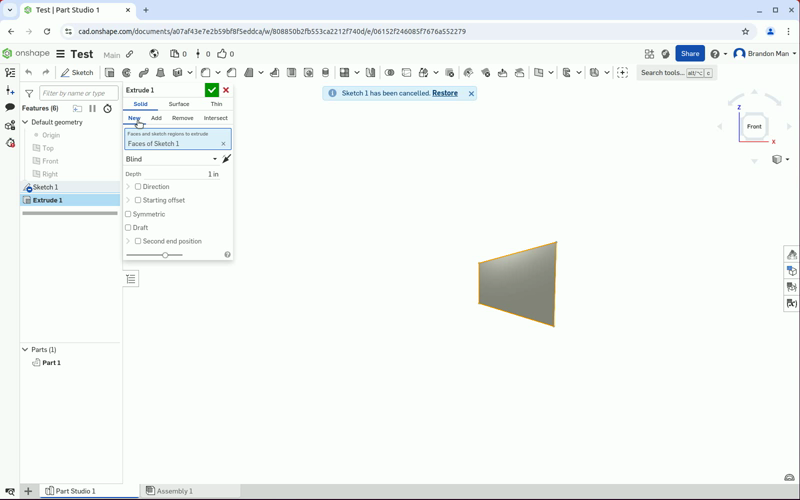
key(tab, 4)
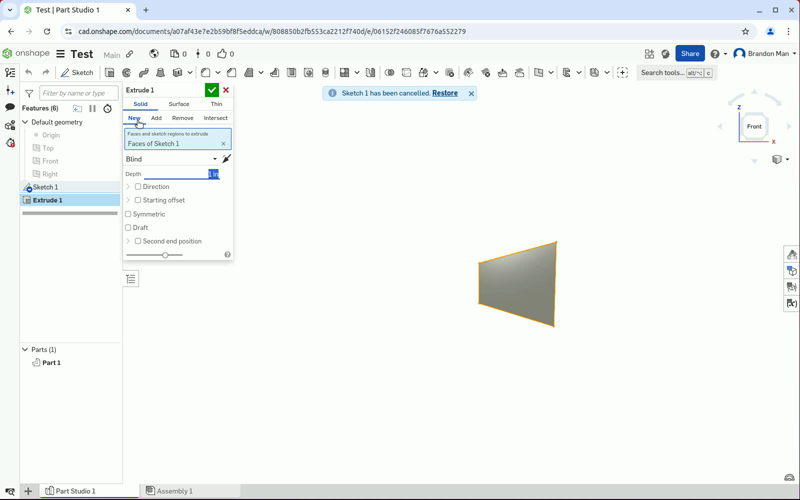
text(12.758)
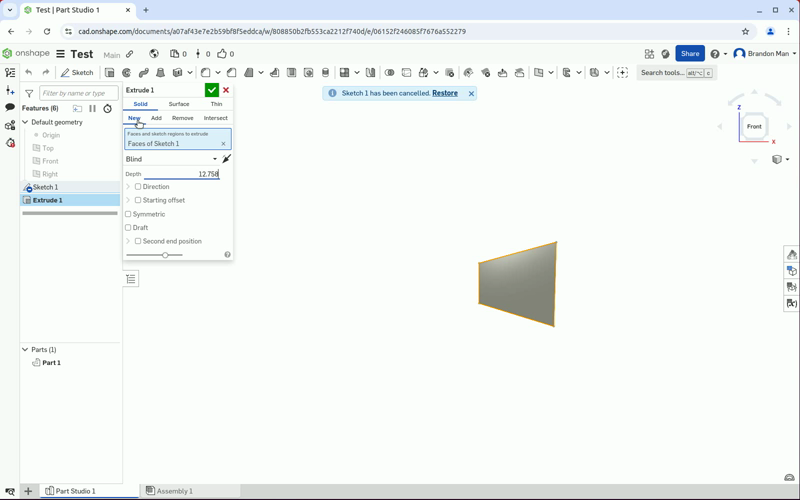
key(enter)
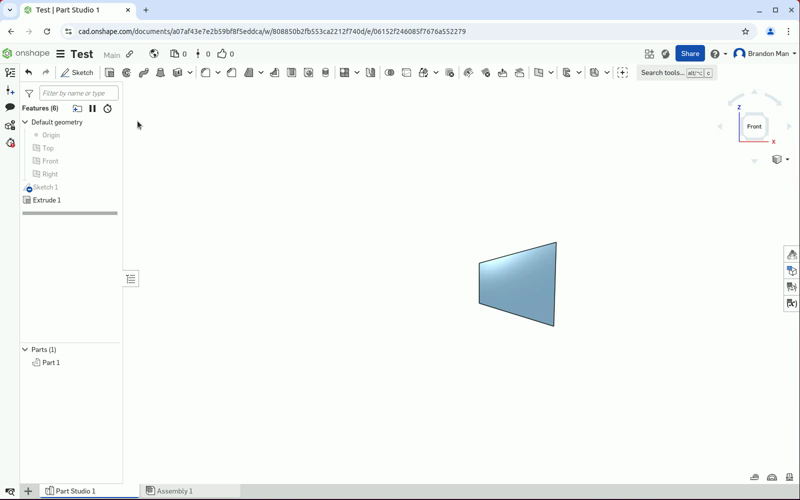
key(shift+h)
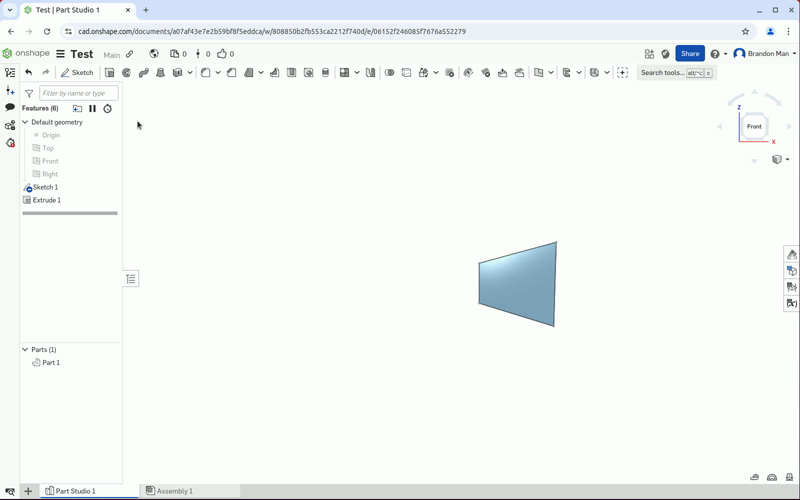
key(shift+h)
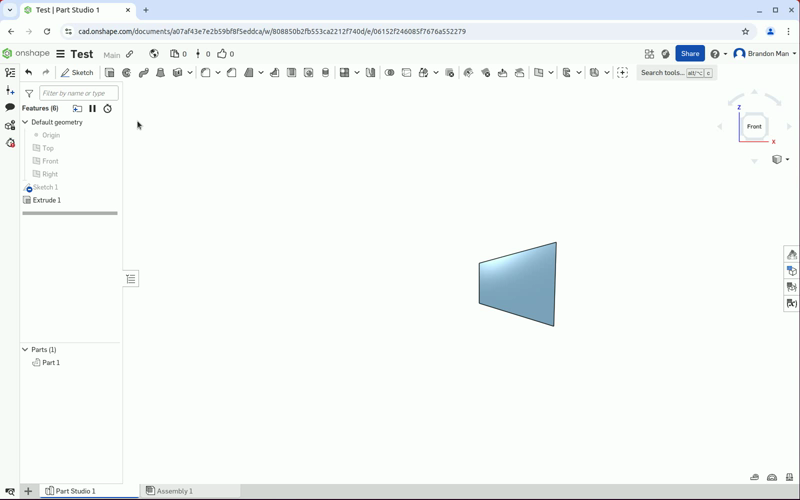
mouse_move(73, 189)
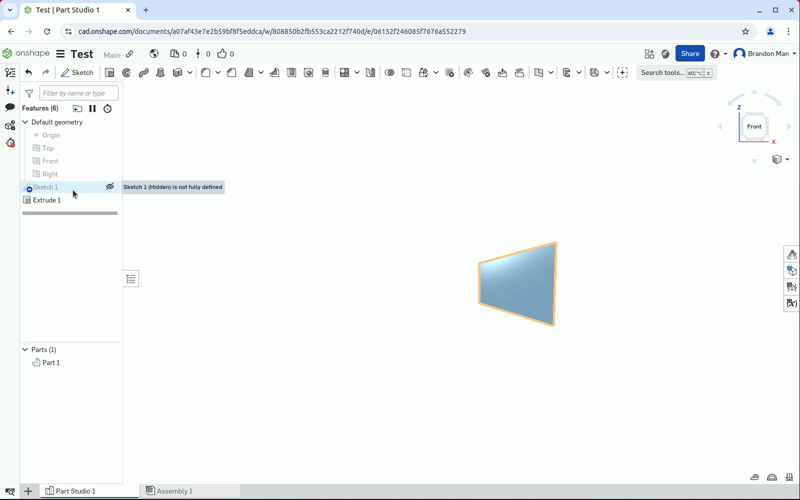
click(73, 189)
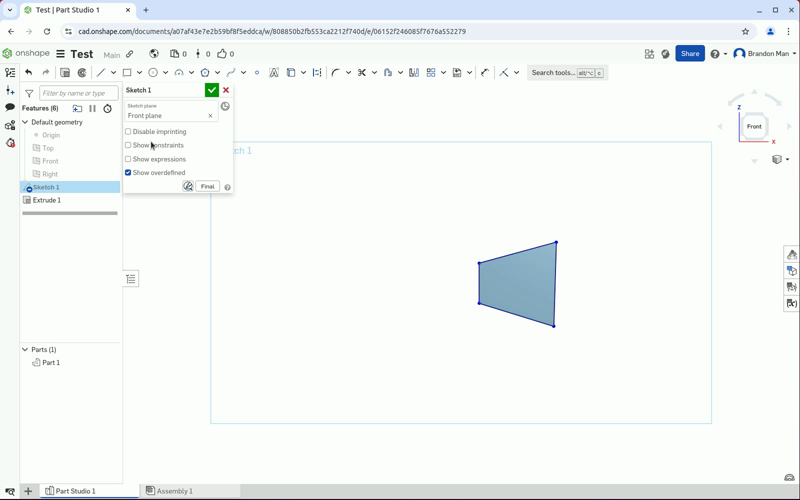
mouse_move(229, 92)
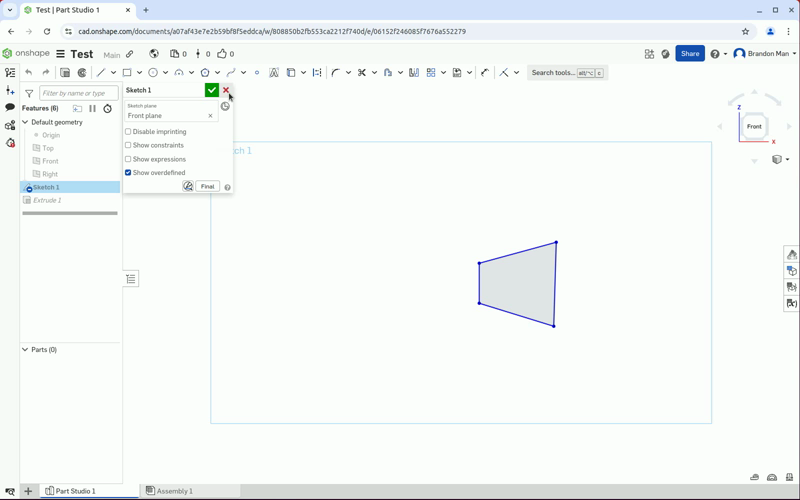
click(229, 92)
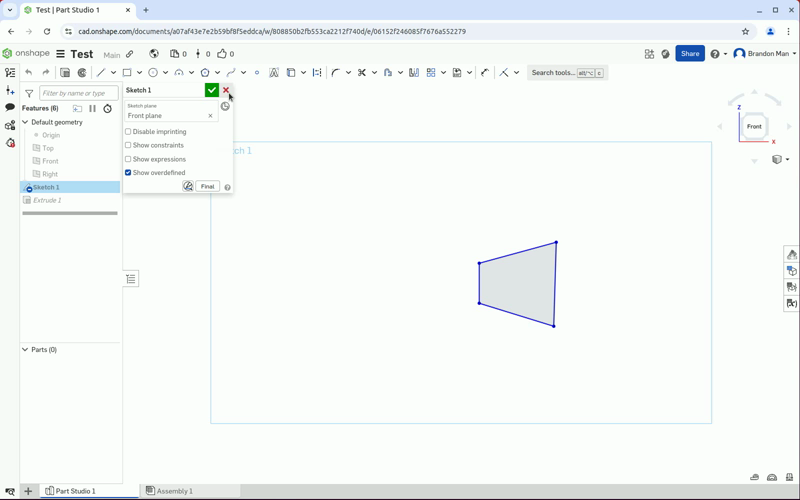
key(shift+s)
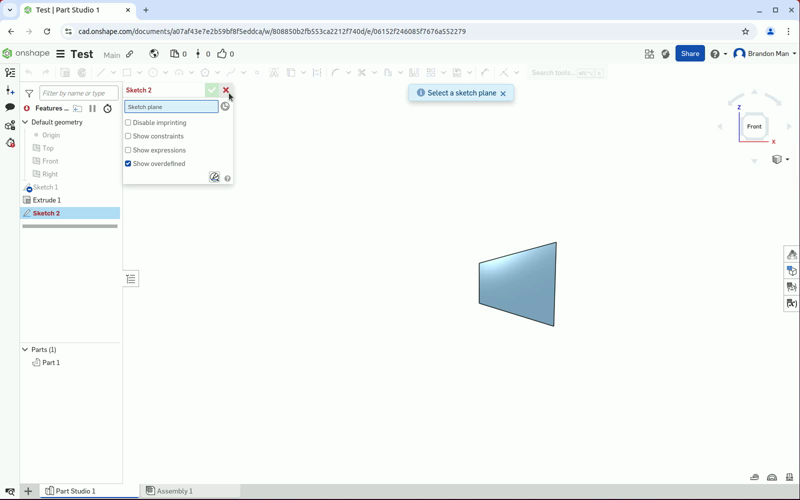
mouse_move(73, 163)
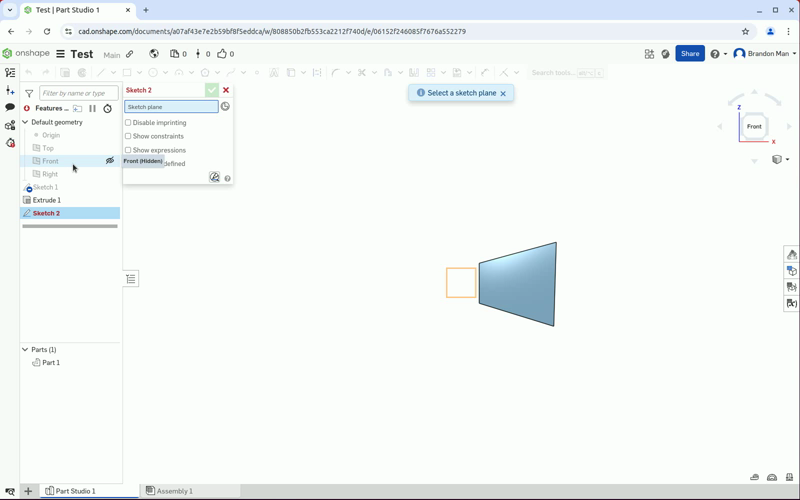
click(73, 163)
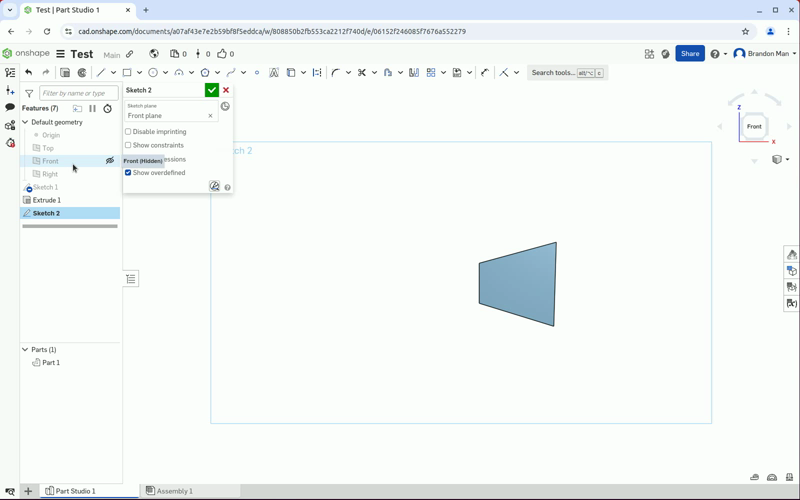
mouse_move(73, 352)
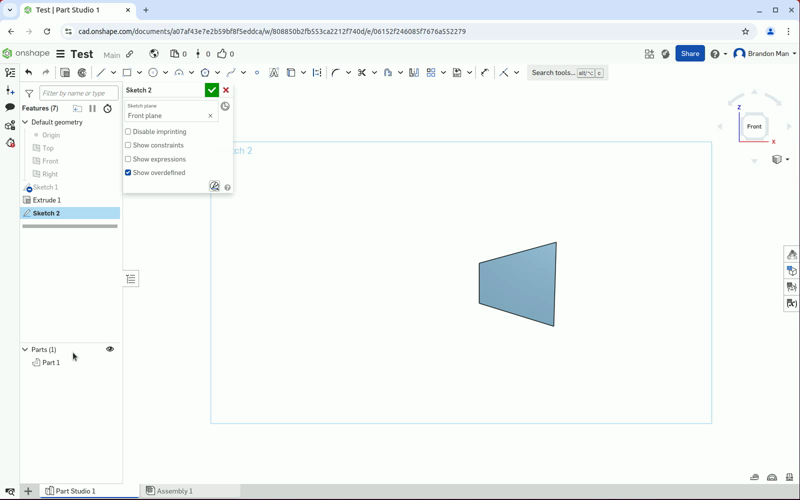
key(y)
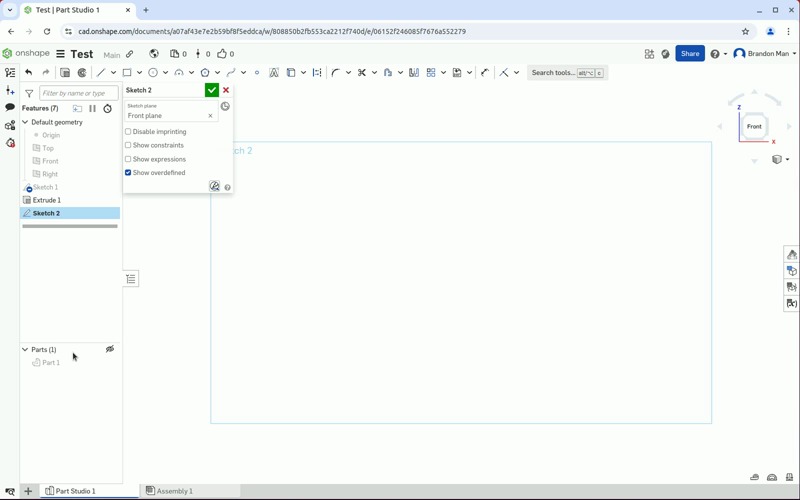
key(l)
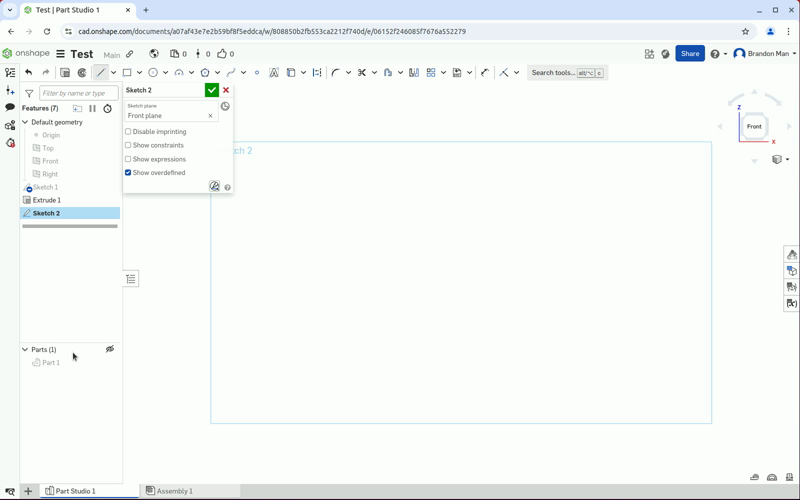
key_down(shift)
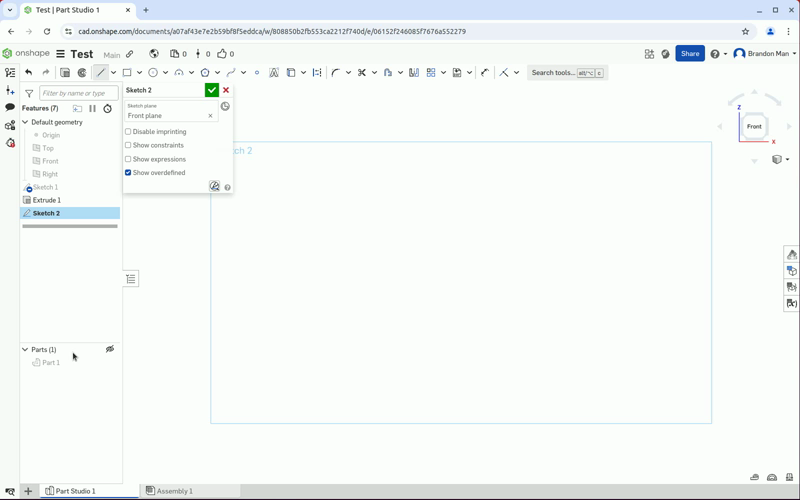
mouse_move(348, 322)
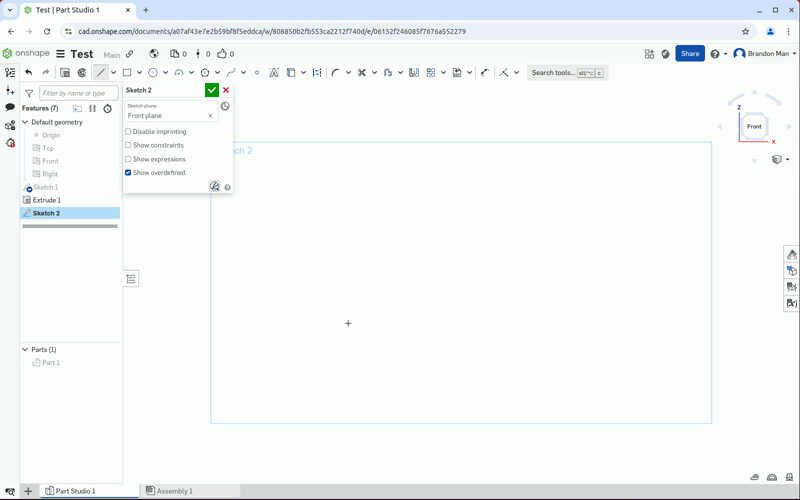
click(348, 322)
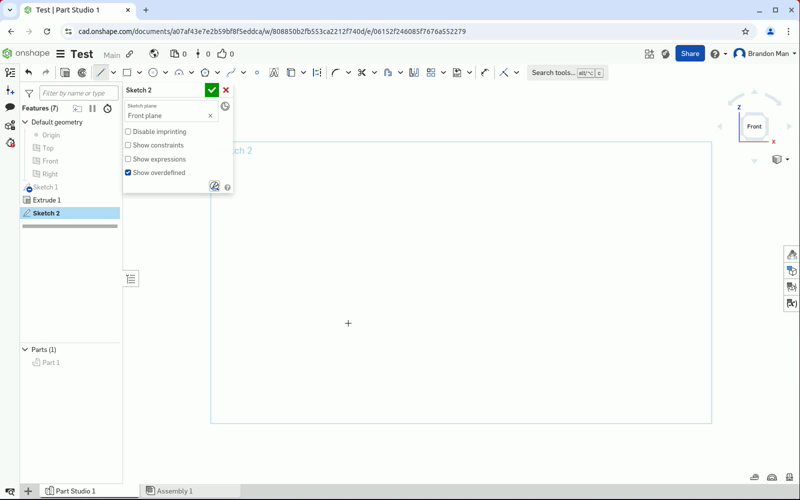
key_up(shift)
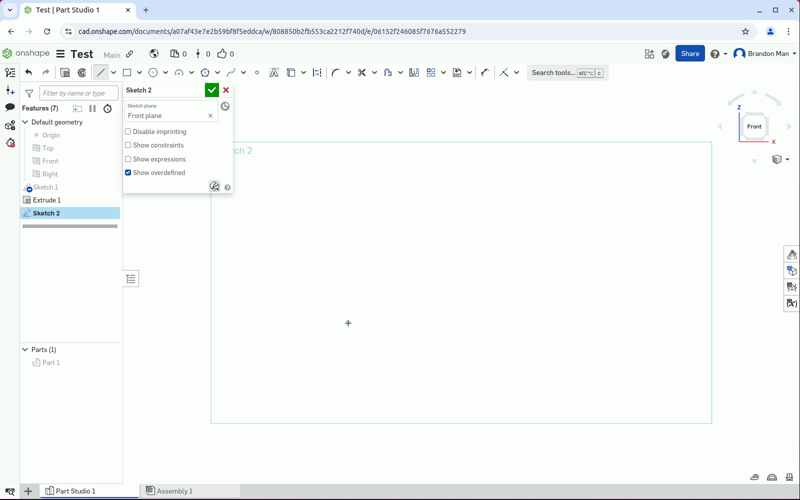
key_down(shift)
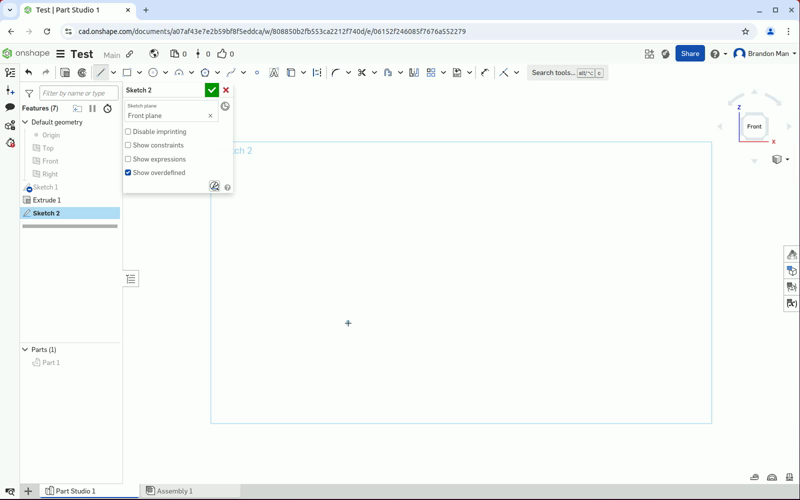
mouse_move(442, 303)
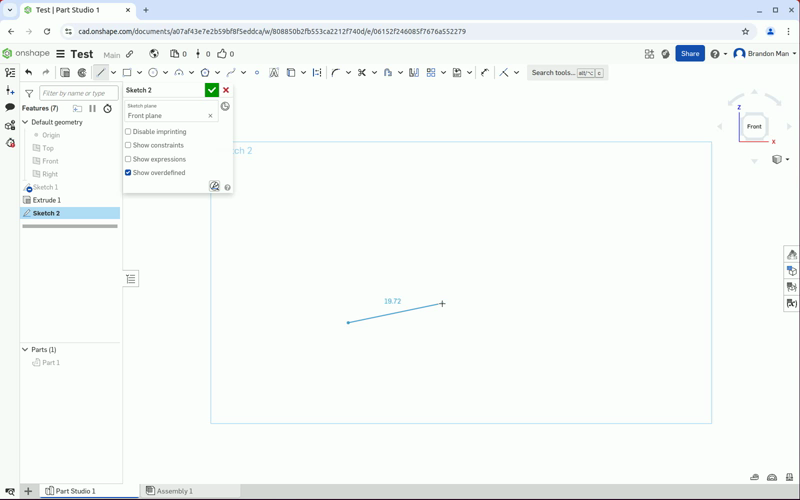
click(442, 303)
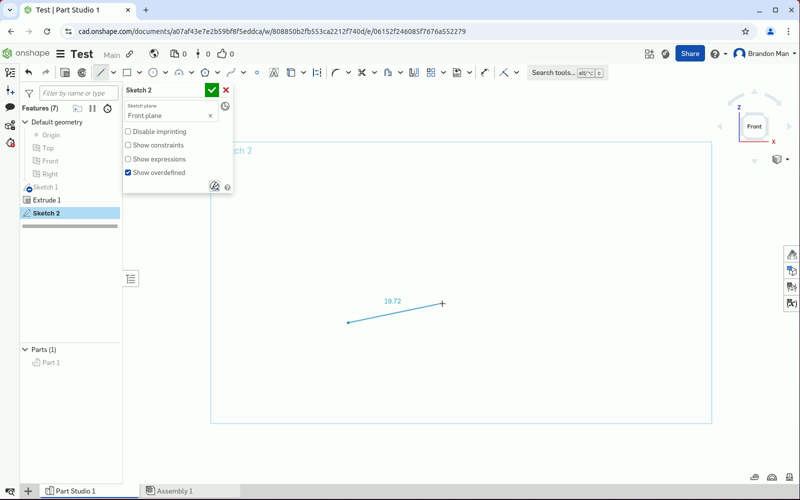
key_up(shift)
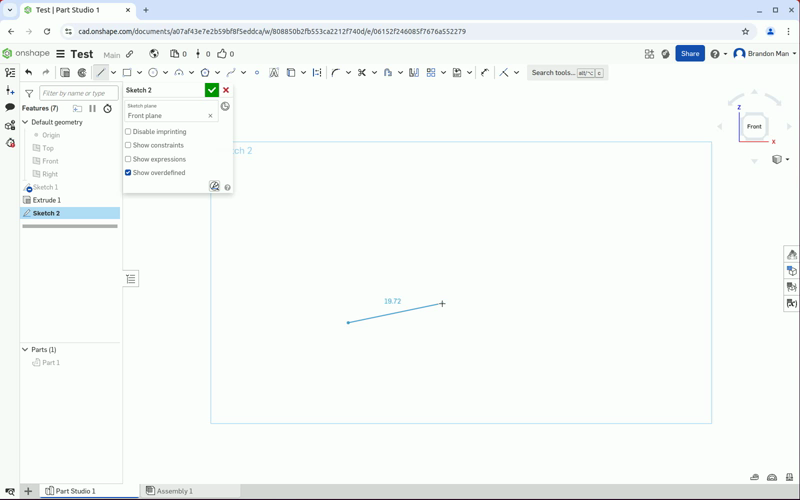
key_down(shift)
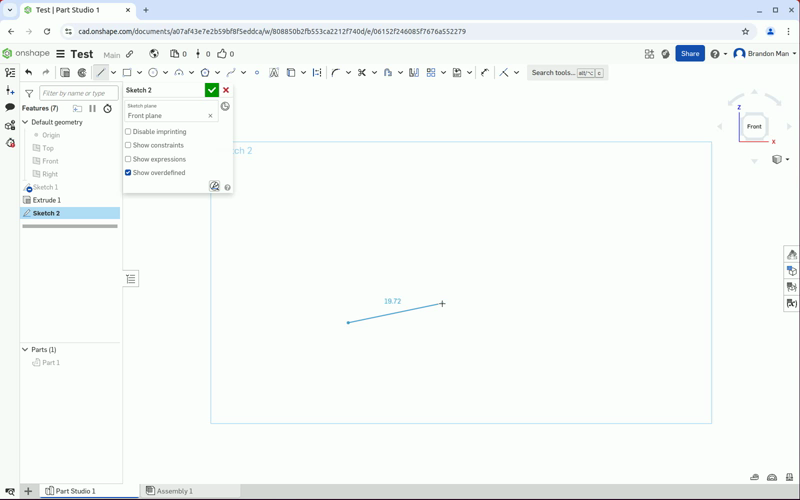
mouse_move(472, 303)
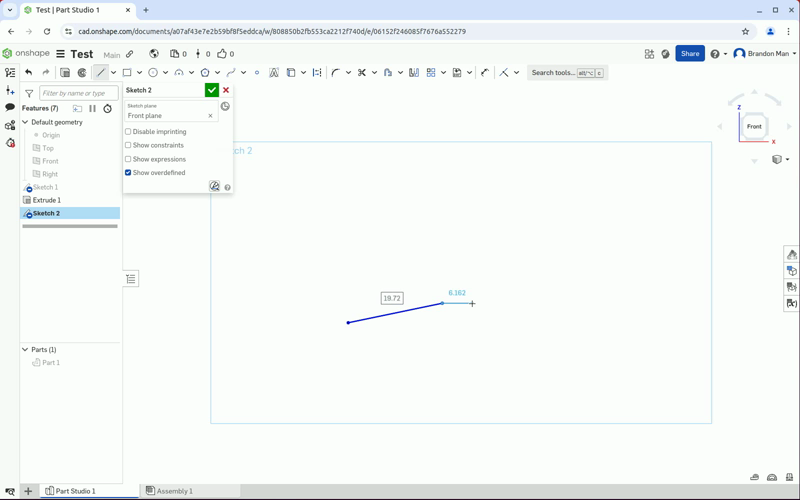
mouse_move(442, 263)
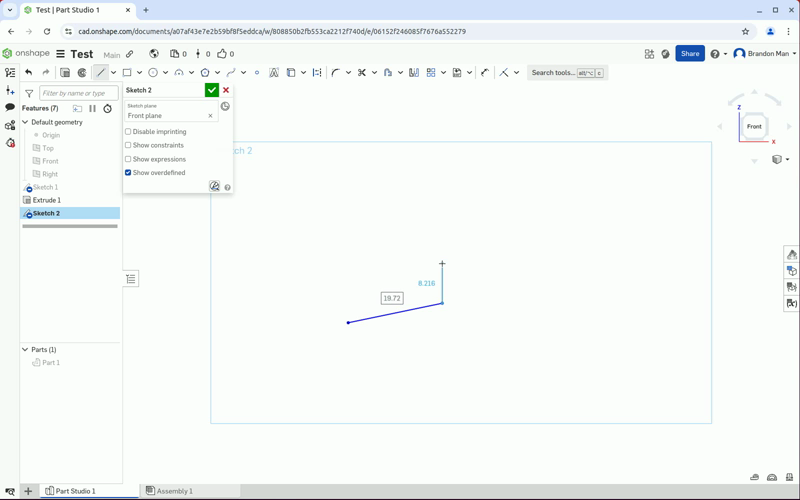
click(442, 263)
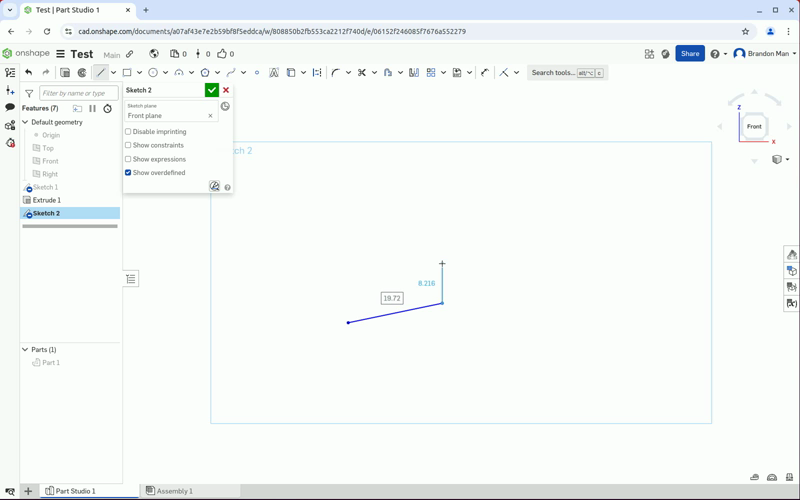
key_up(shift)
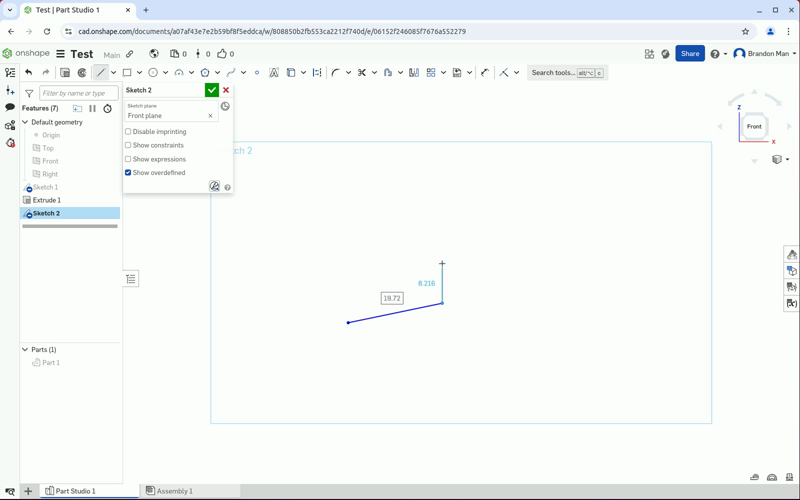
key_down(shift)
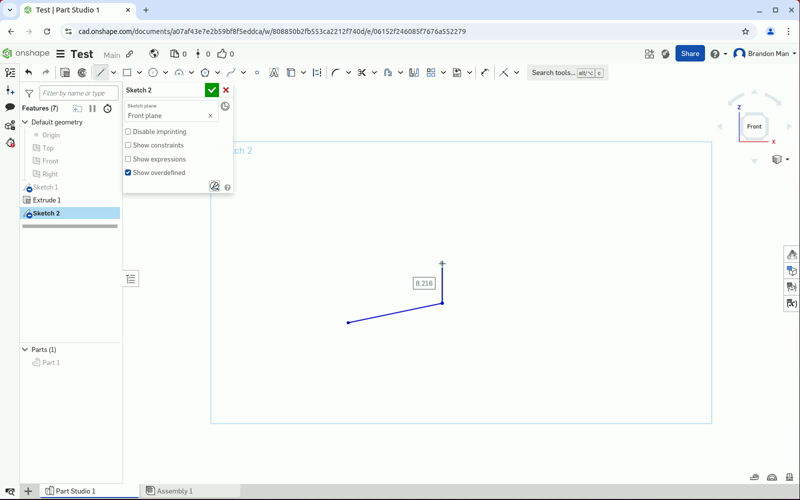
mouse_move(348, 242)
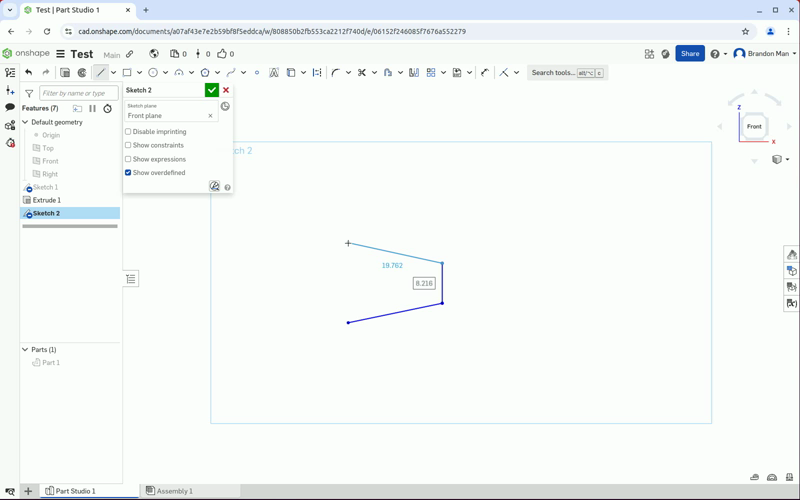
click(348, 242)
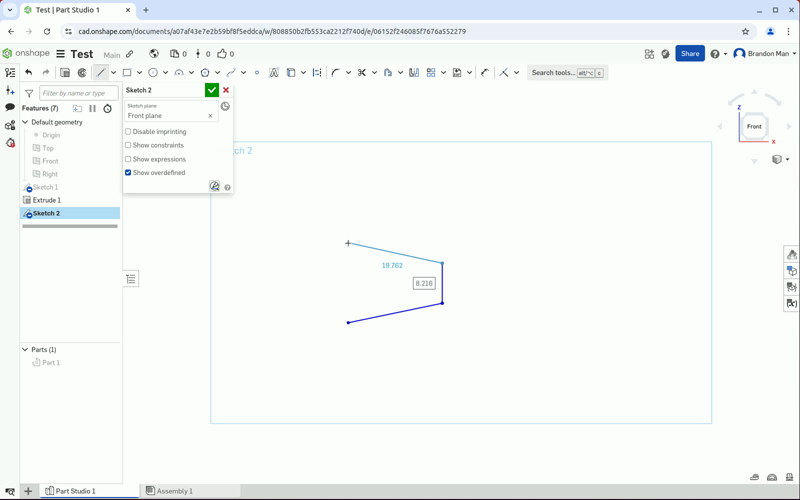
key_up(shift)
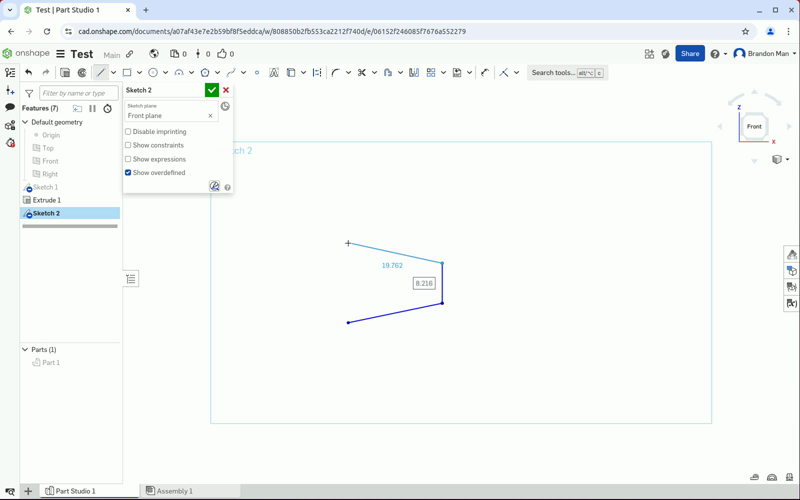
key_down(shift)
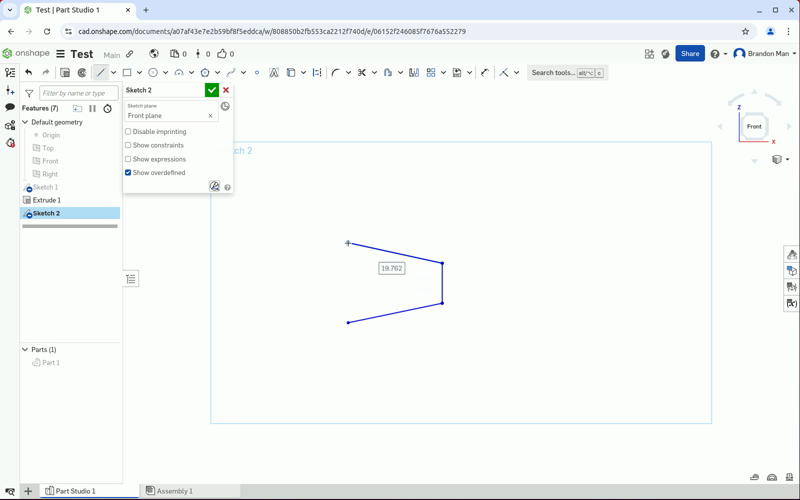
mouse_move(348, 322)
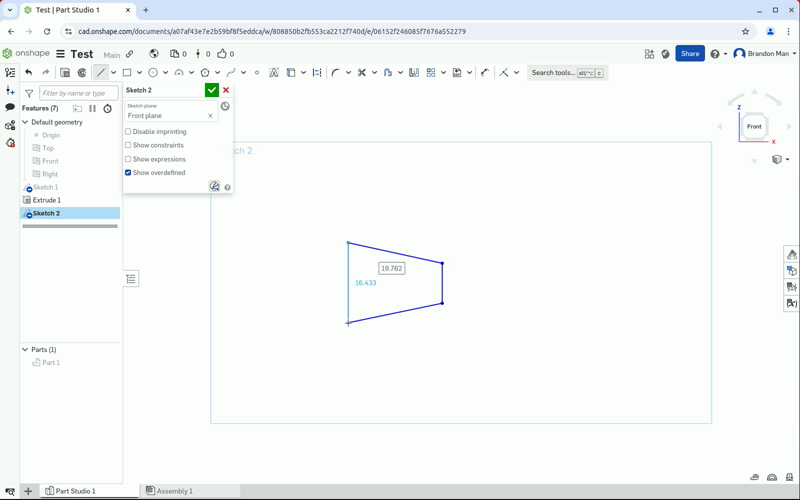
key_up(shift)
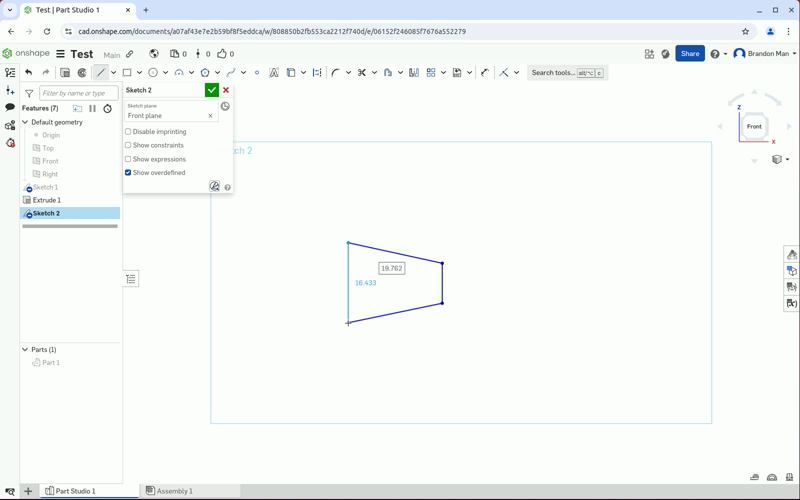
click(348, 322)
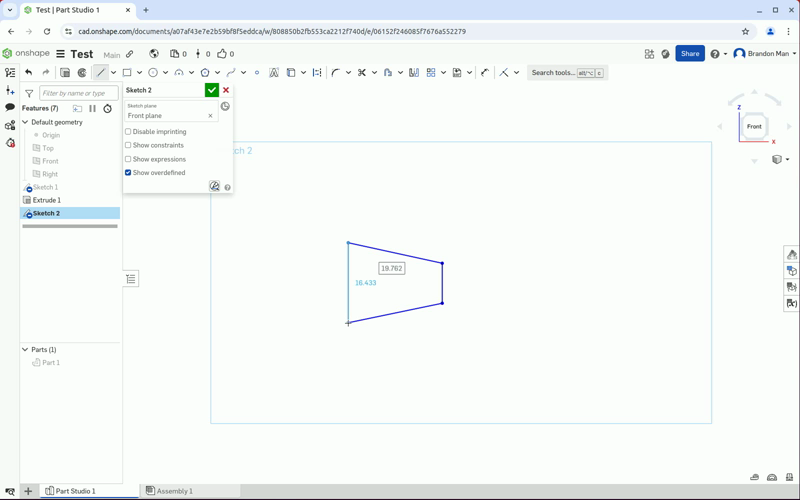
key(esc)
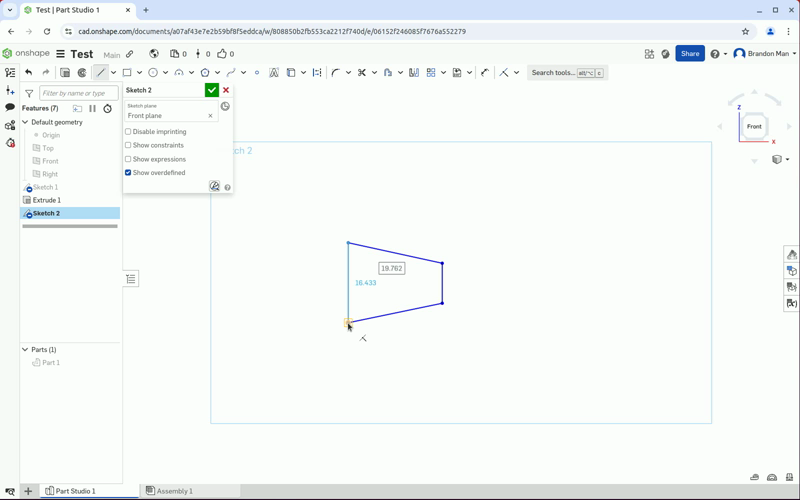
mouse_move(419, 274)
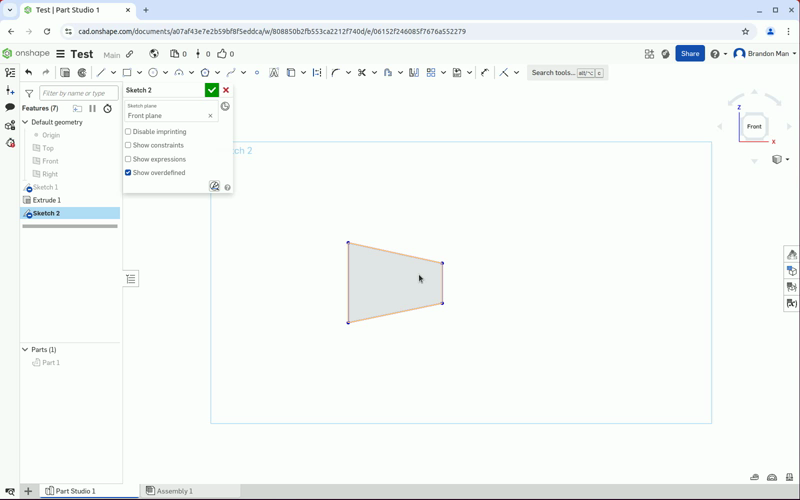
click(419, 274)
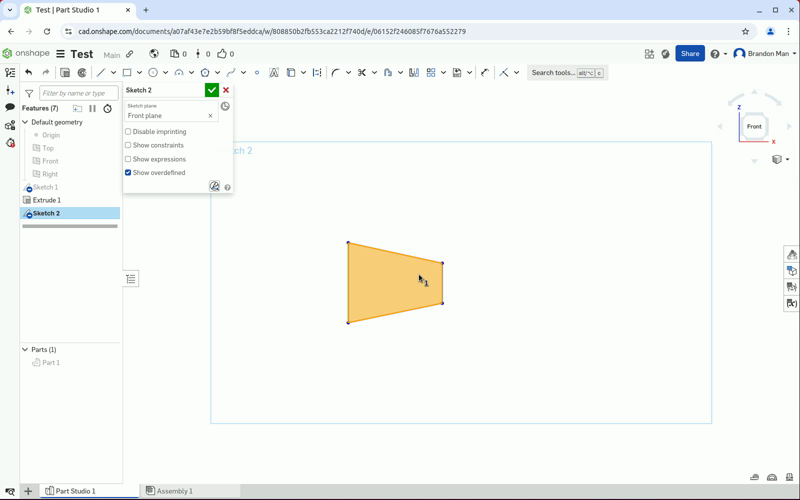
mouse_move(73, 352)
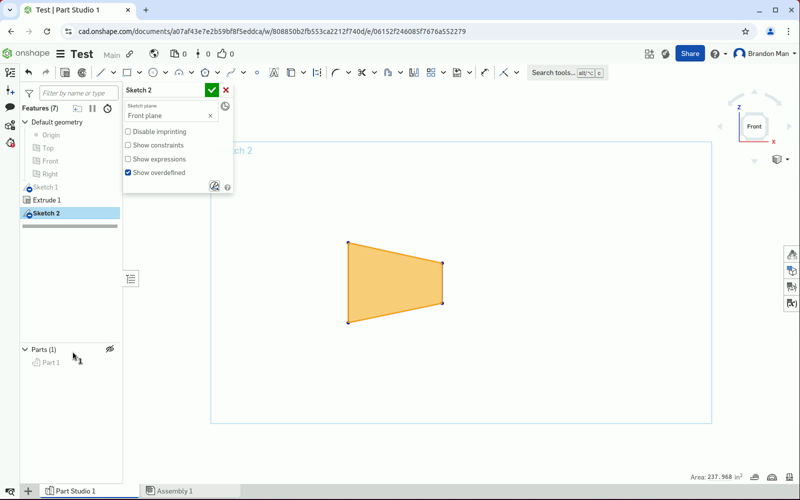
key(shift+y)
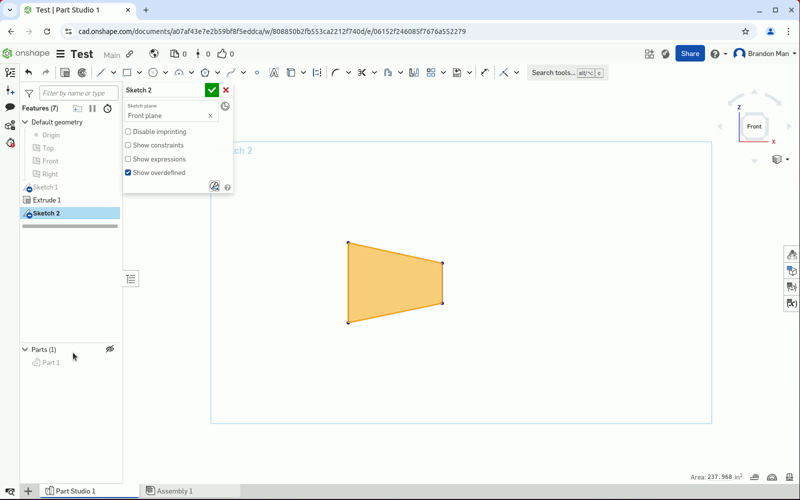
key(shift+e)
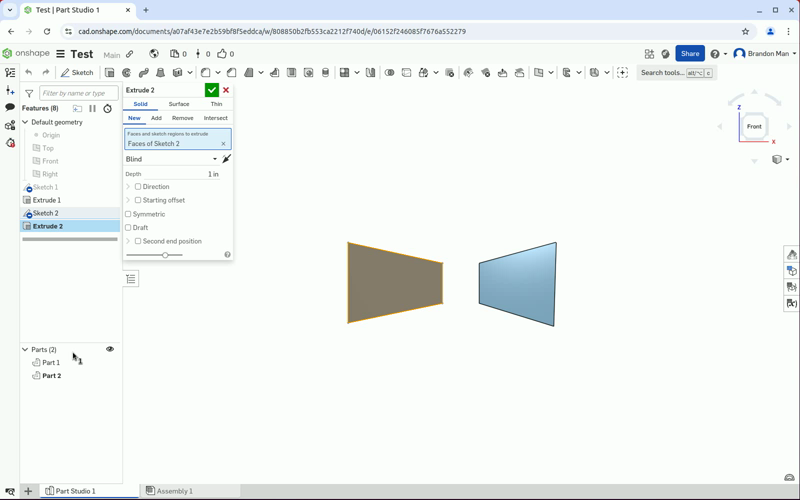
mouse_move(143, 106)
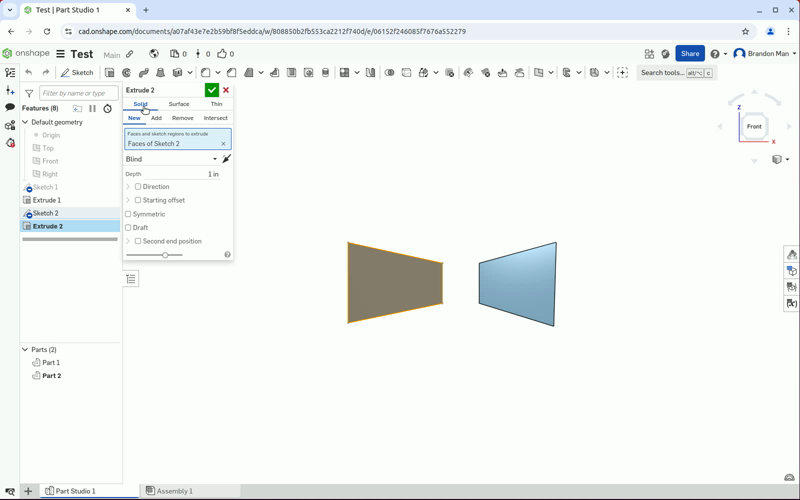
click(143, 106)
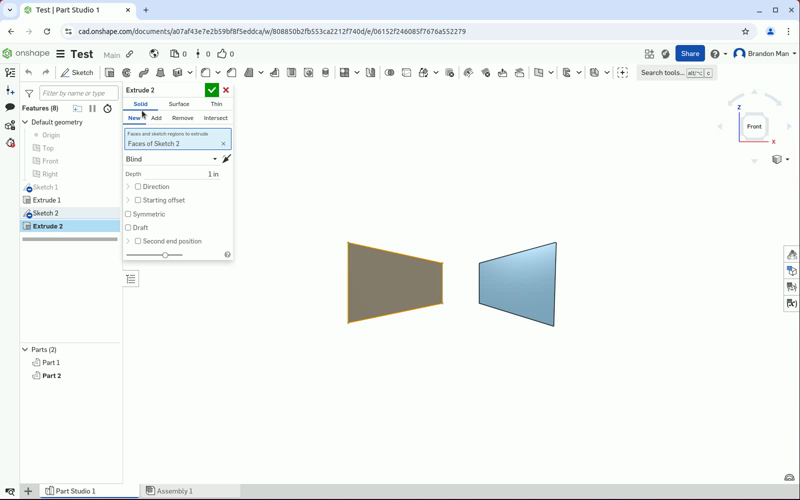
mouse_move(137, 120)
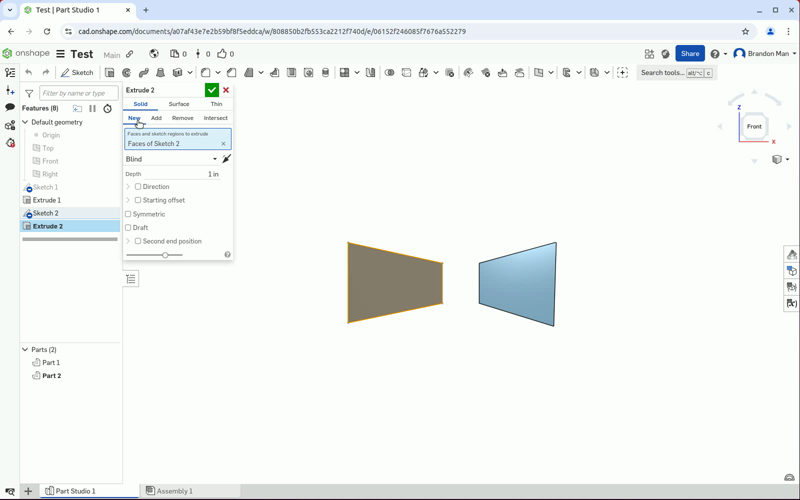
click(137, 120)
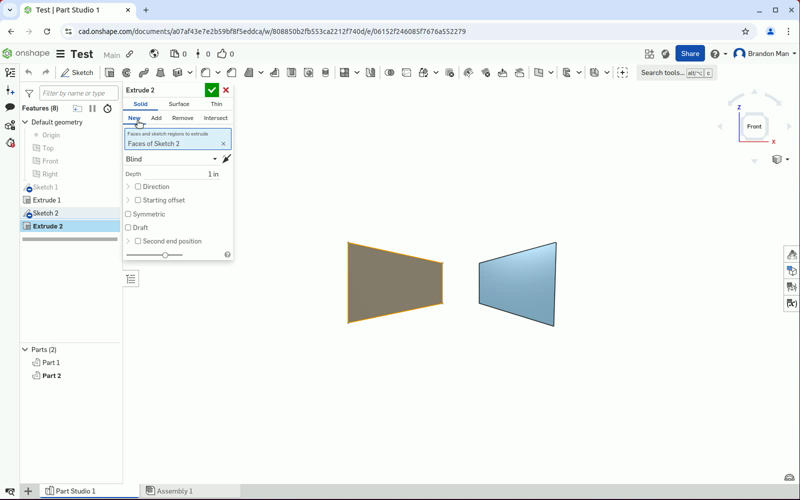
key(tab, 4)
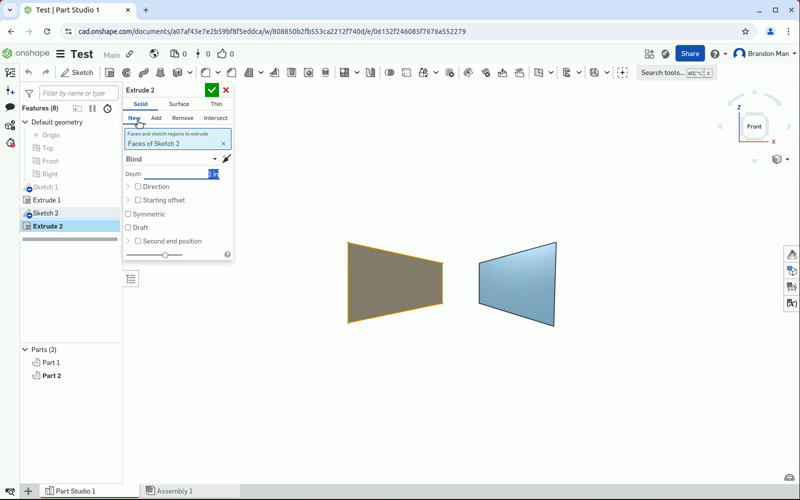
text(12.758)
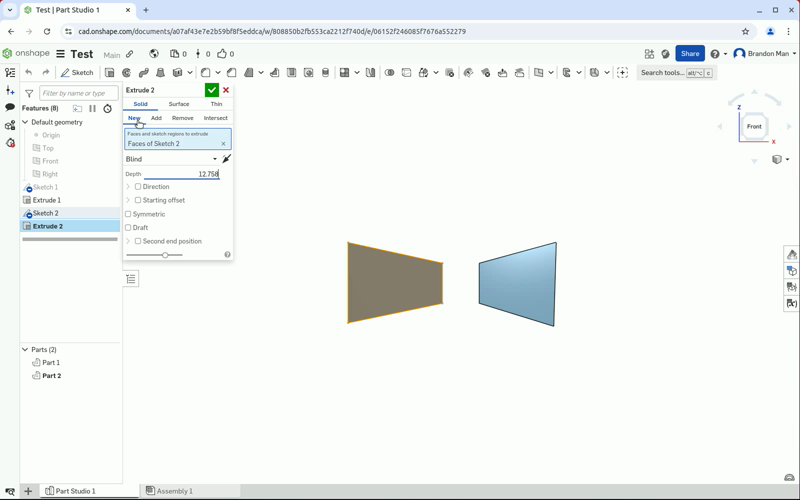
key(enter)
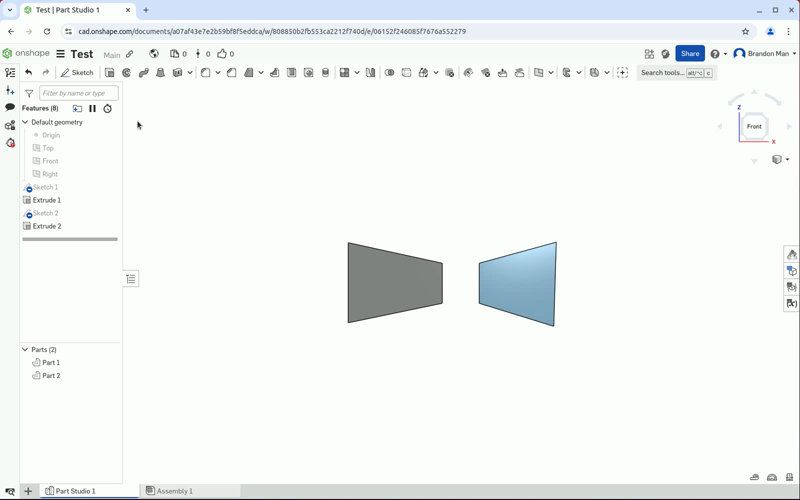
key(shift+h)
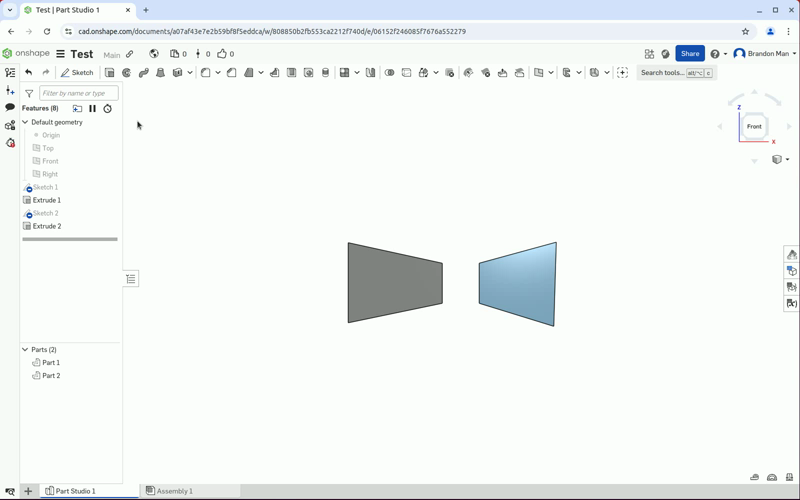
key(shift+h)
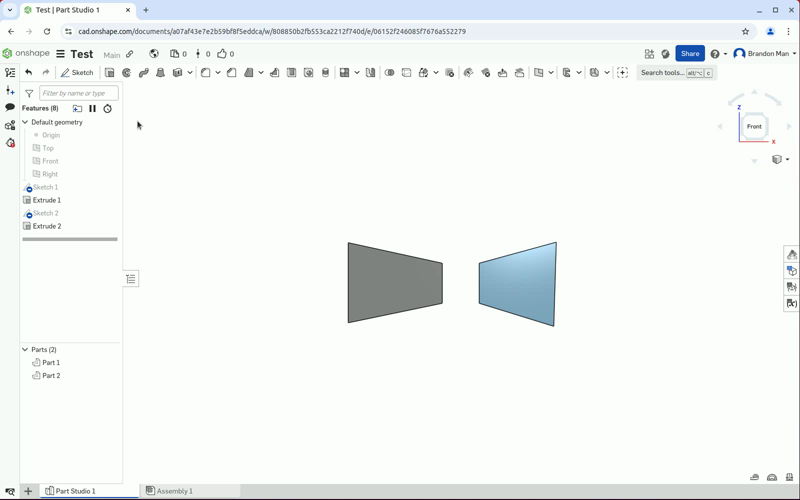
mouse_move(73, 189)
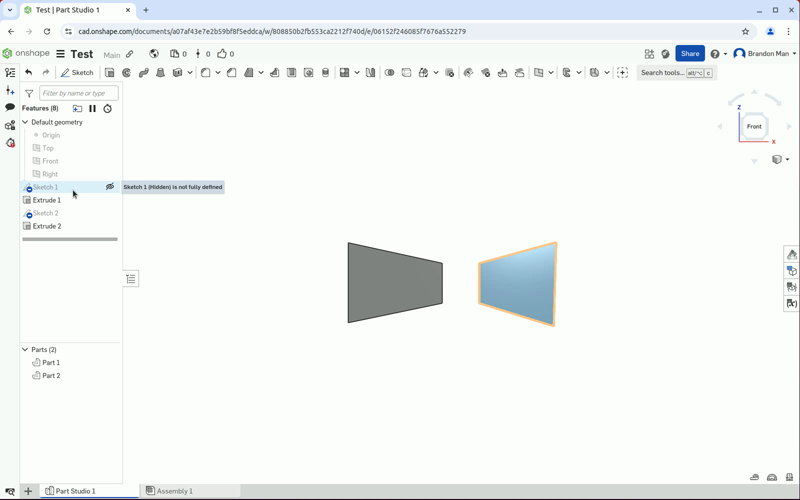
click(73, 189)
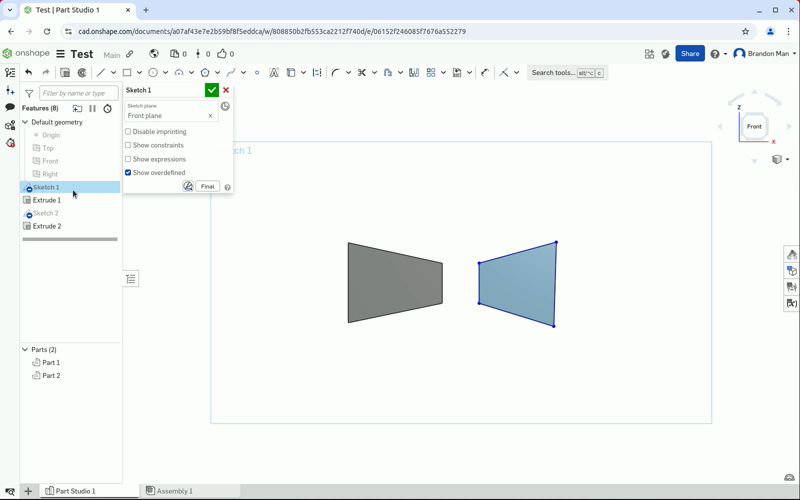
mouse_move(229, 92)
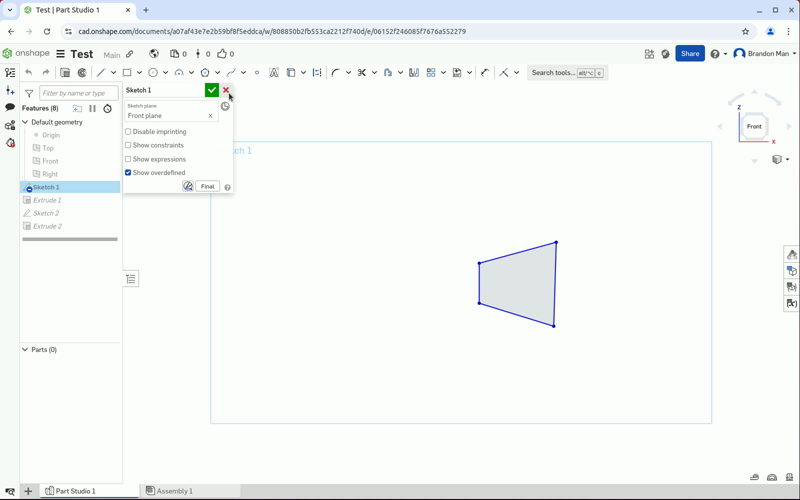
click(229, 92)
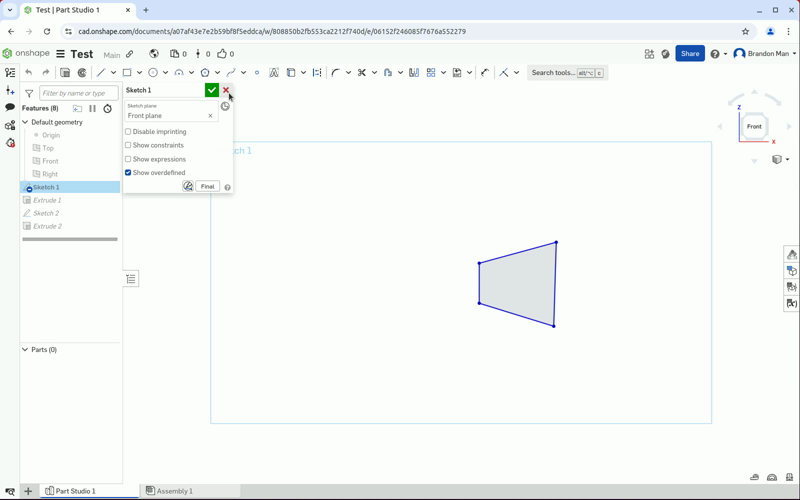
key(shift+s)
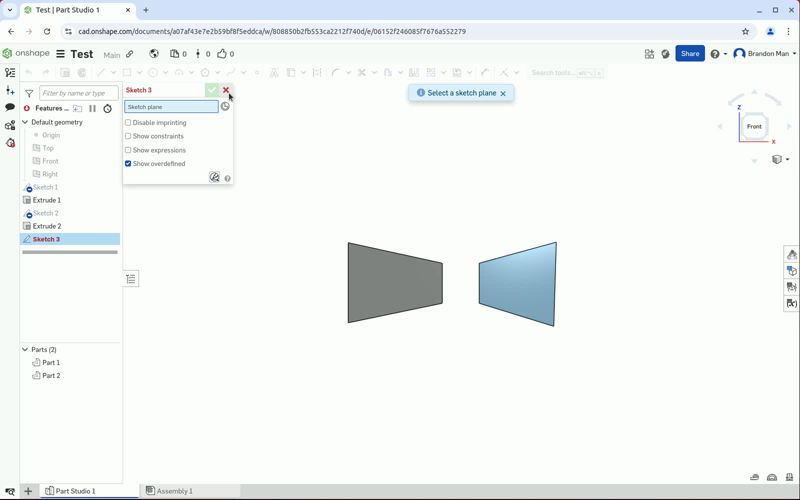
mouse_move(73, 163)
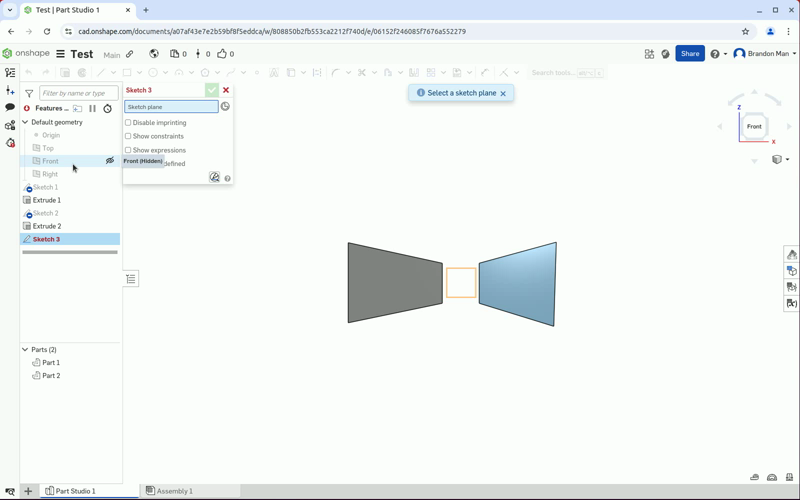
click(73, 163)
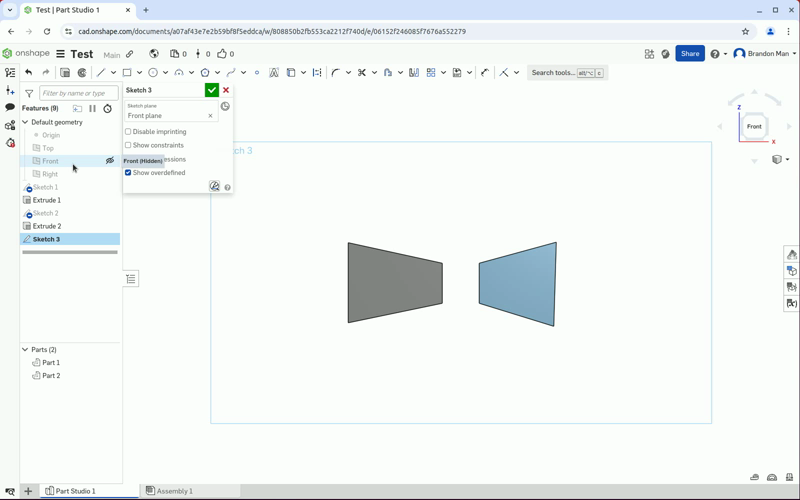
mouse_move(73, 352)
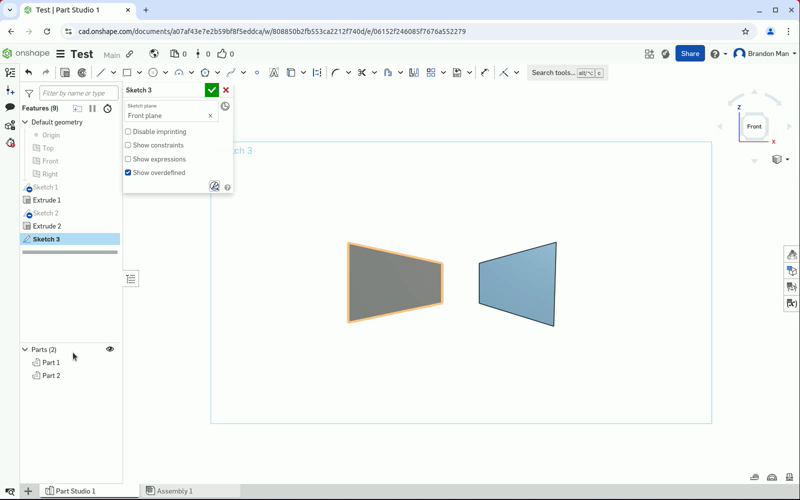
key(y)
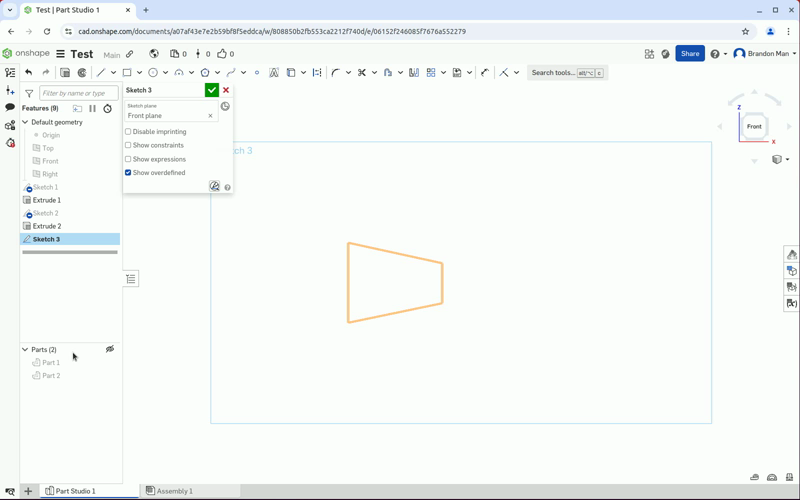
key(l)
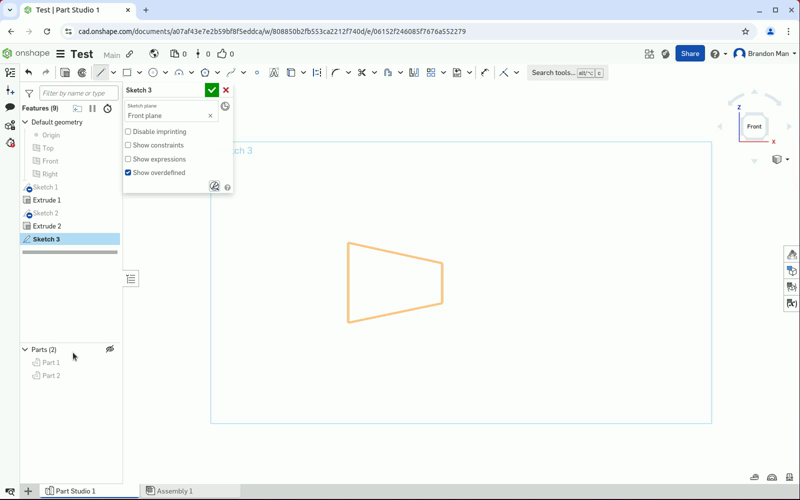
key_down(shift)
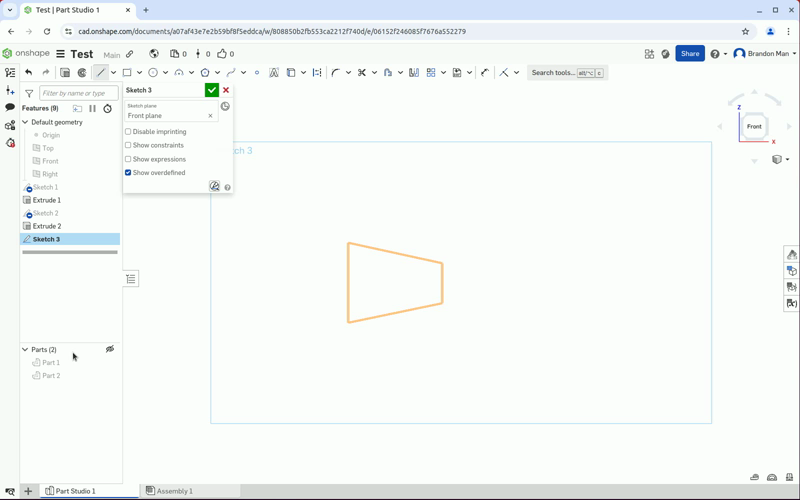
mouse_move(441, 303)
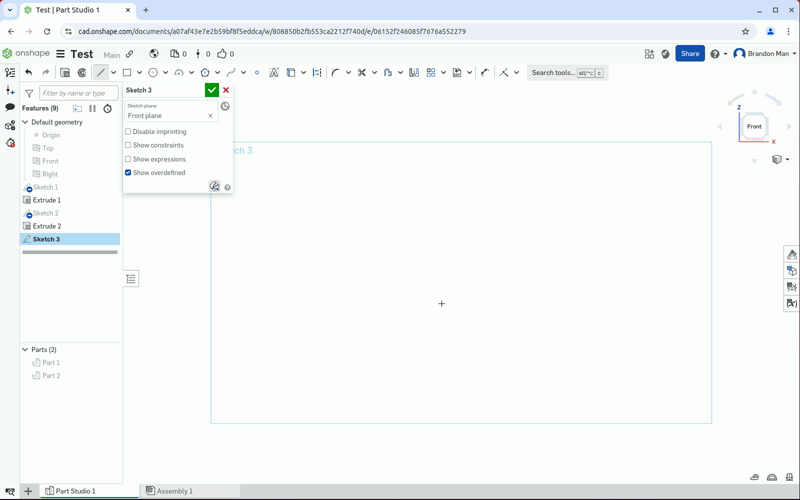
click(441, 303)
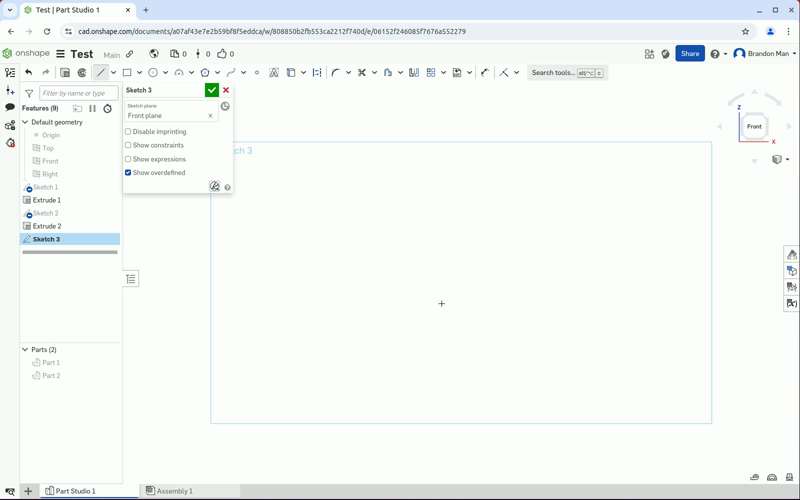
key_up(shift)
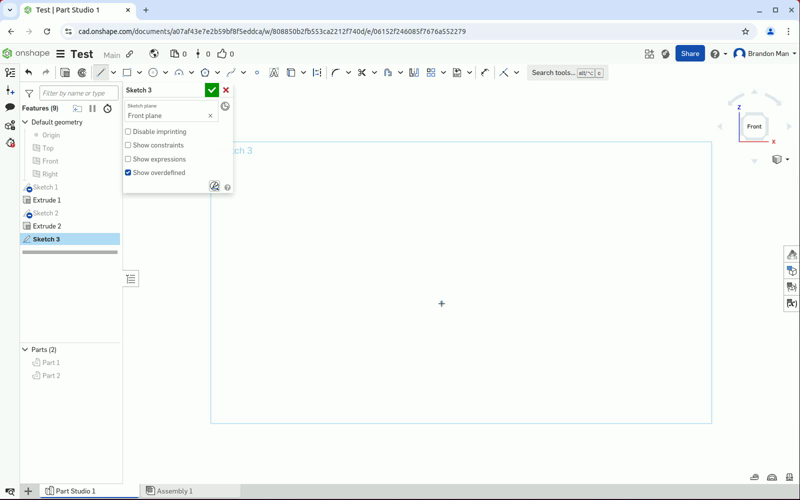
key_down(shift)
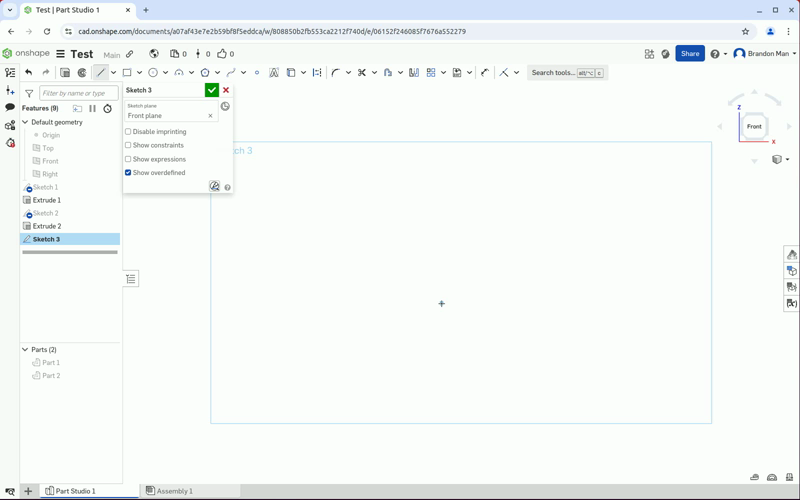
mouse_move(471, 303)
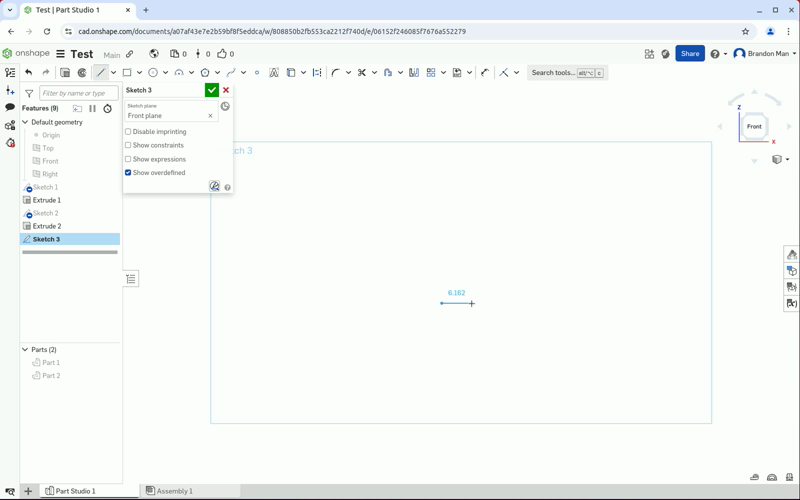
mouse_move(480, 303)
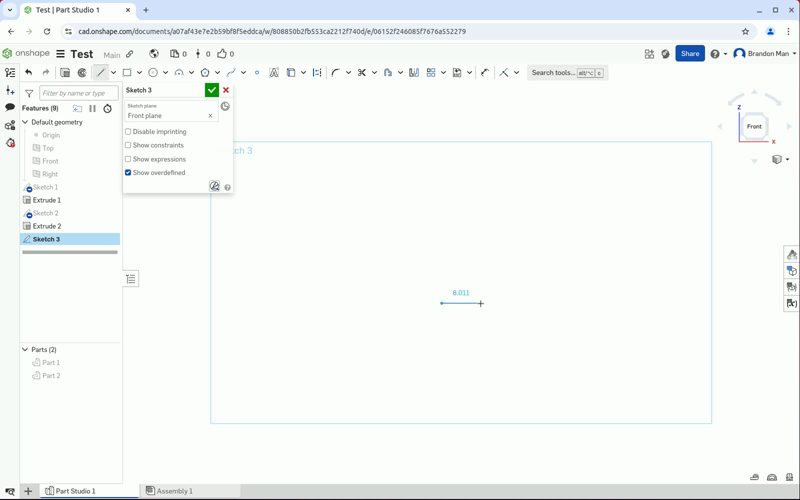
click(480, 303)
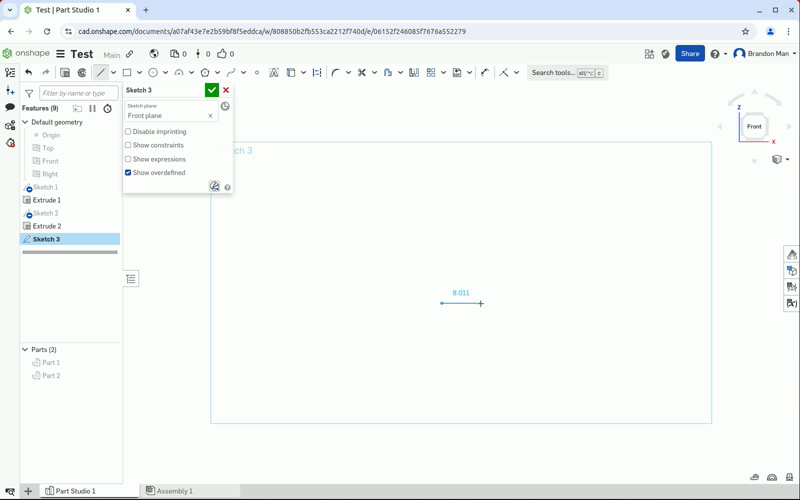
key_up(shift)
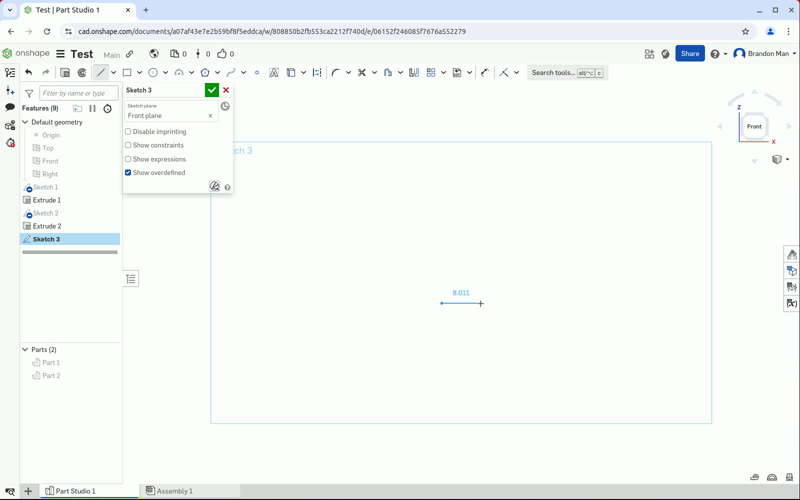
key_down(shift)
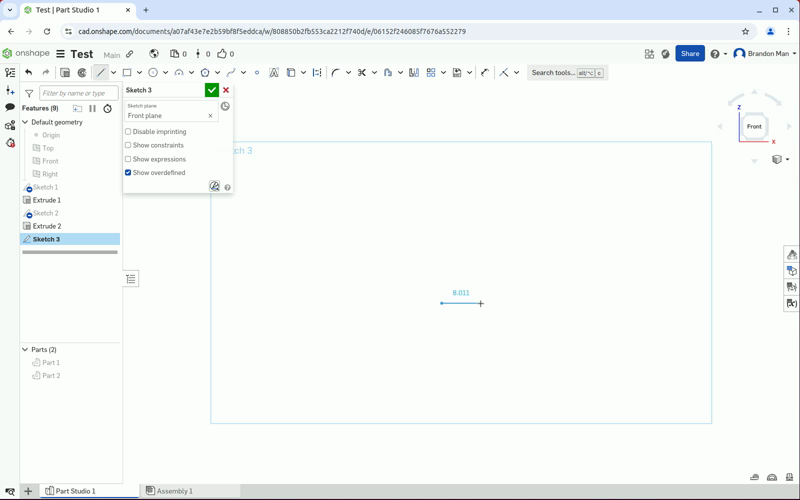
mouse_move(510, 303)
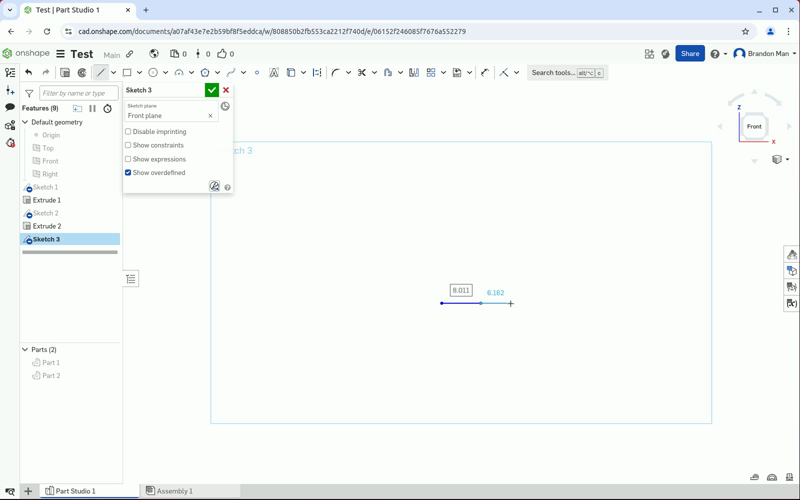
mouse_move(480, 262)
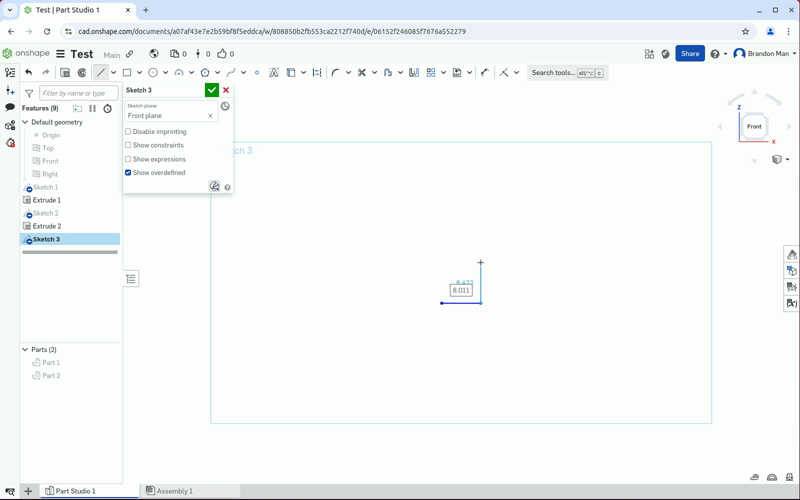
click(480, 262)
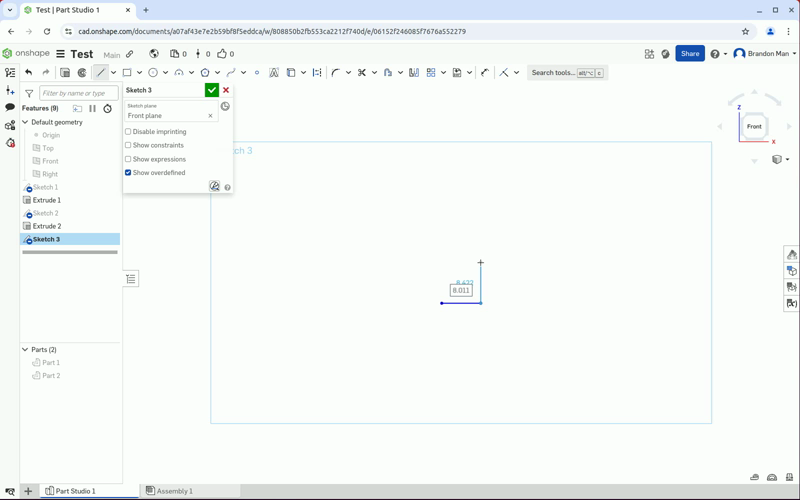
key_up(shift)
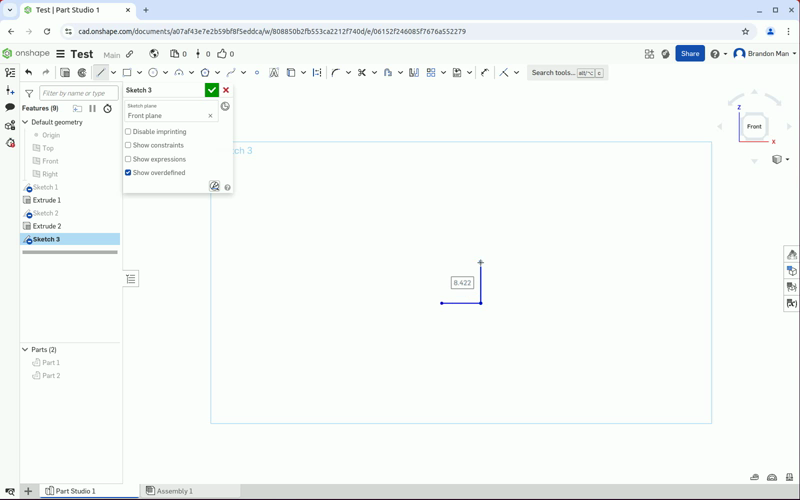
key_down(shift)
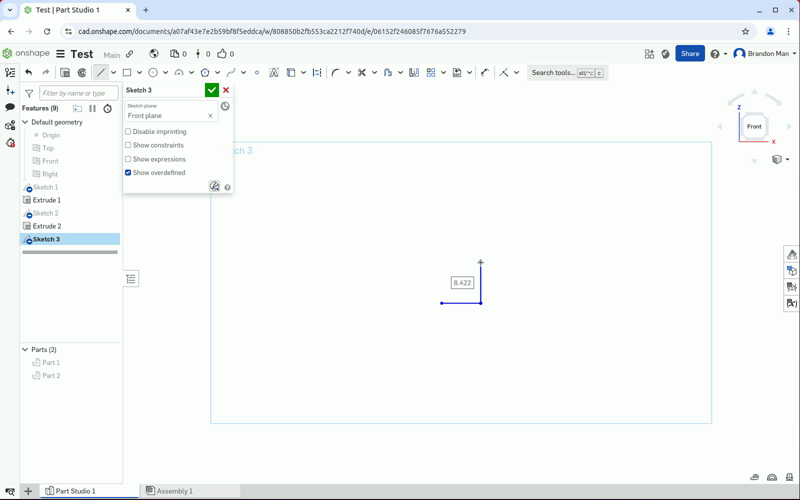
mouse_move(510, 262)
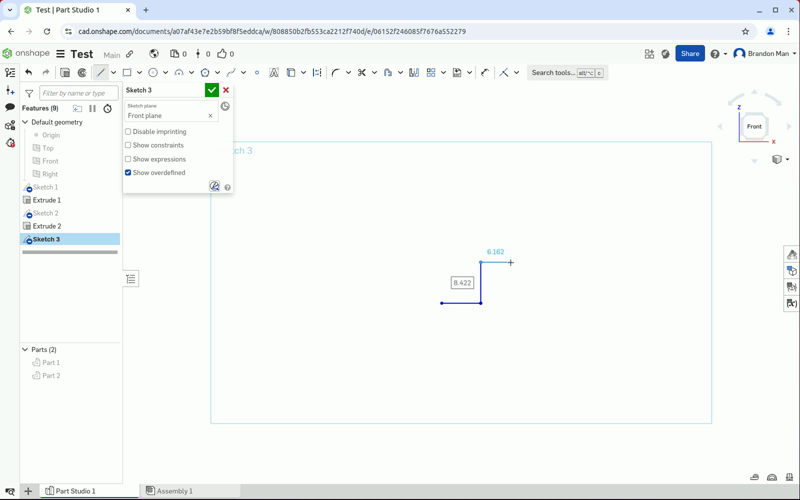
mouse_move(441, 262)
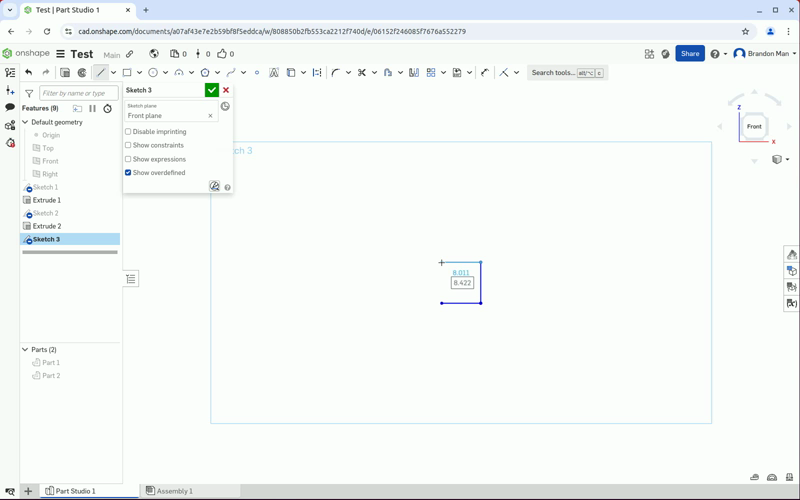
click(441, 262)
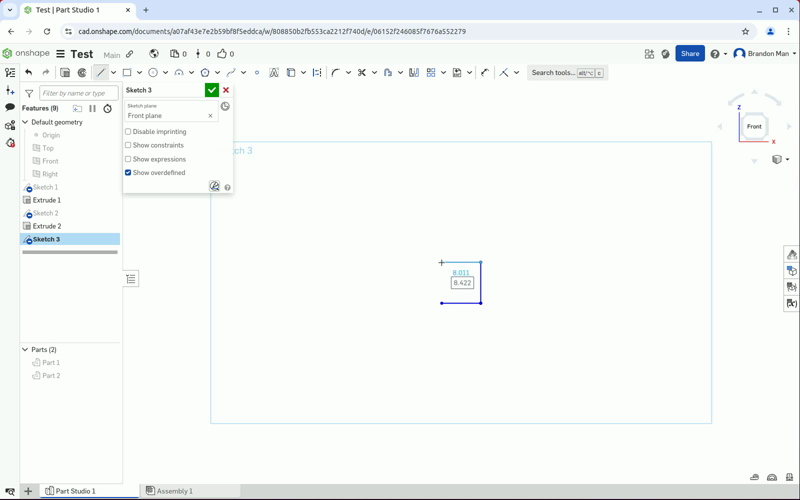
key_up(shift)
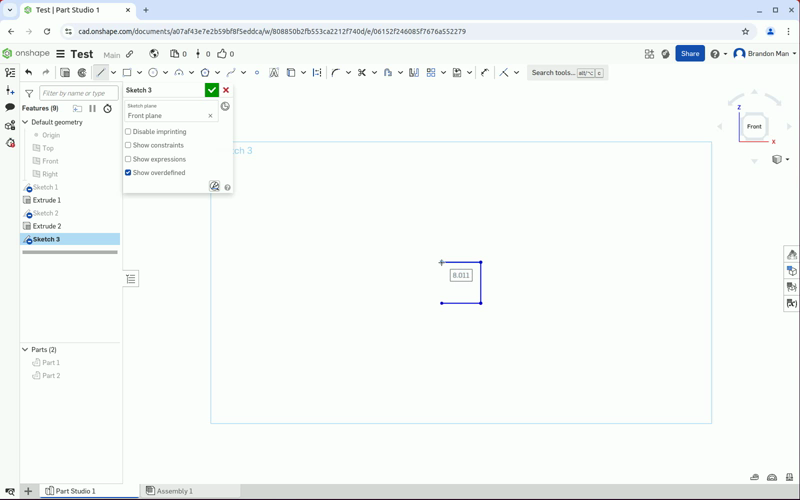
mouse_move(471, 262)
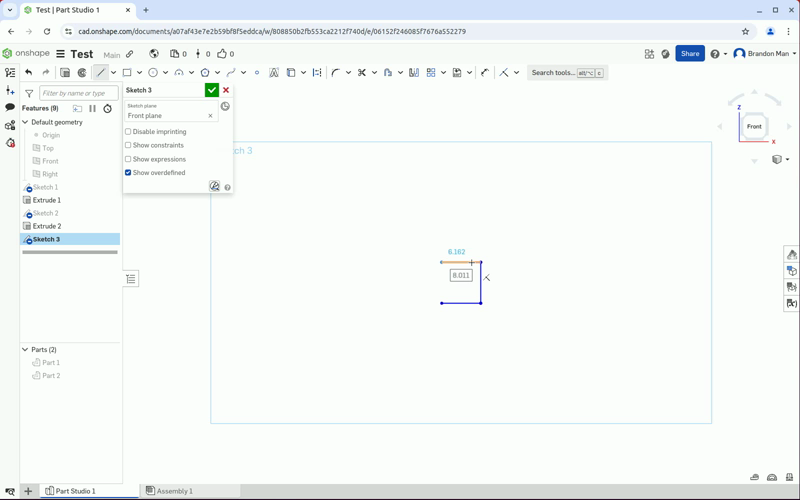
key_down(shift)
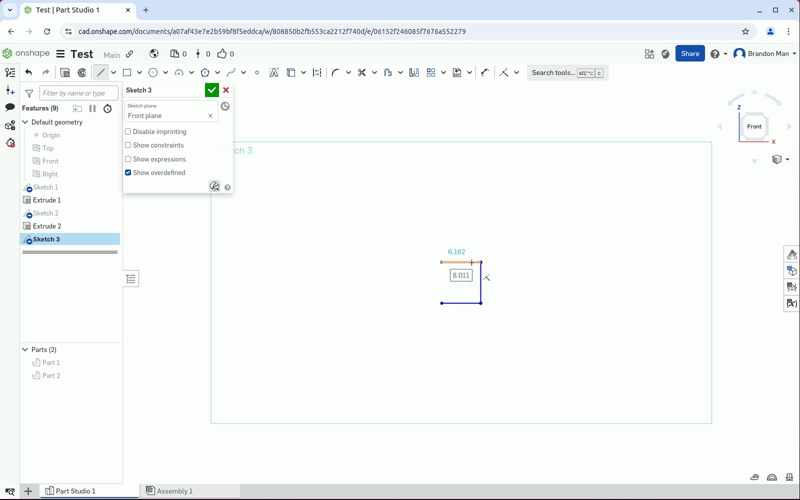
mouse_move(441, 303)
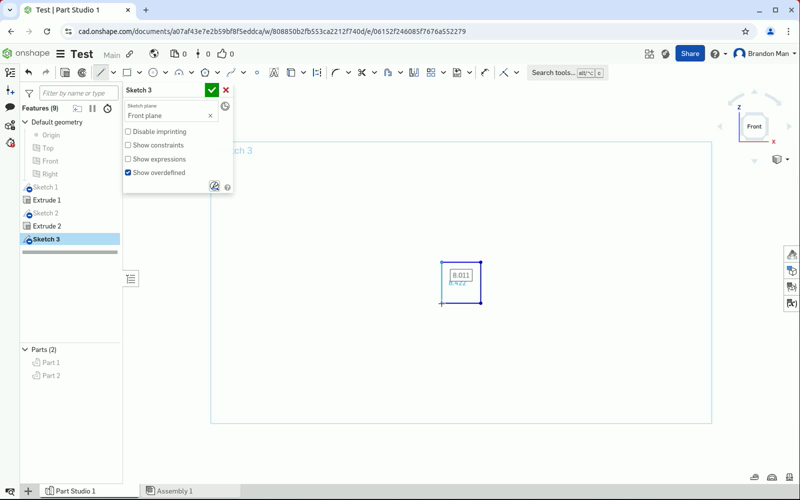
key_up(shift)
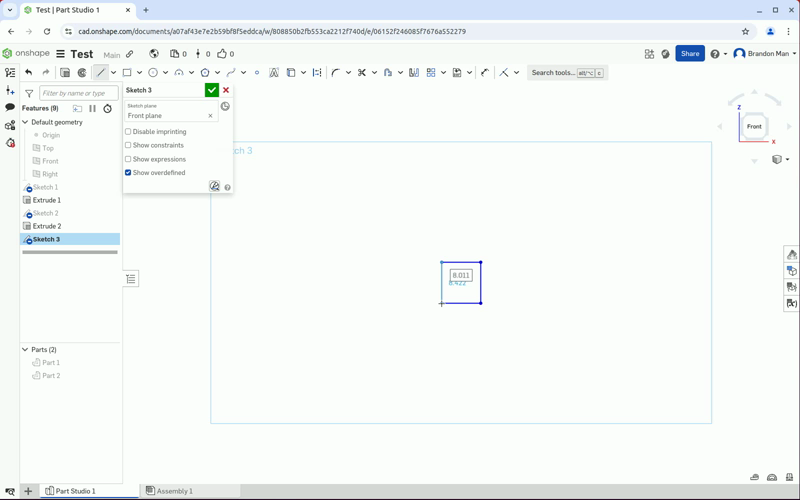
click(441, 303)
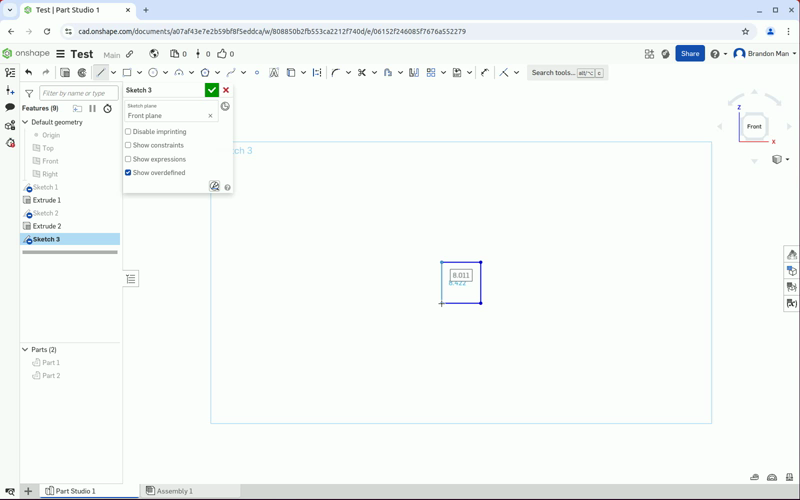
key(esc)
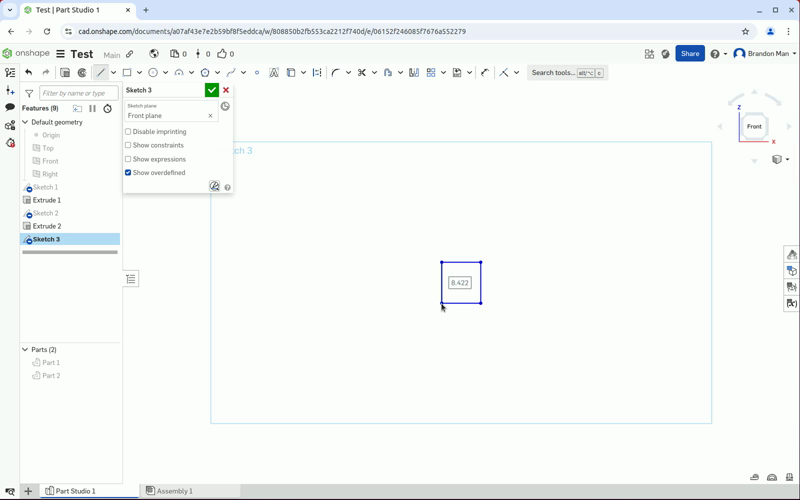
mouse_move(468, 276)
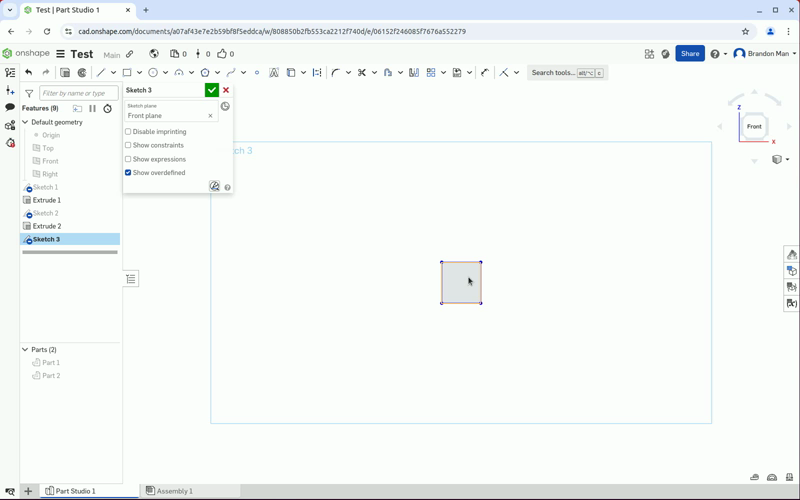
scroll(6)
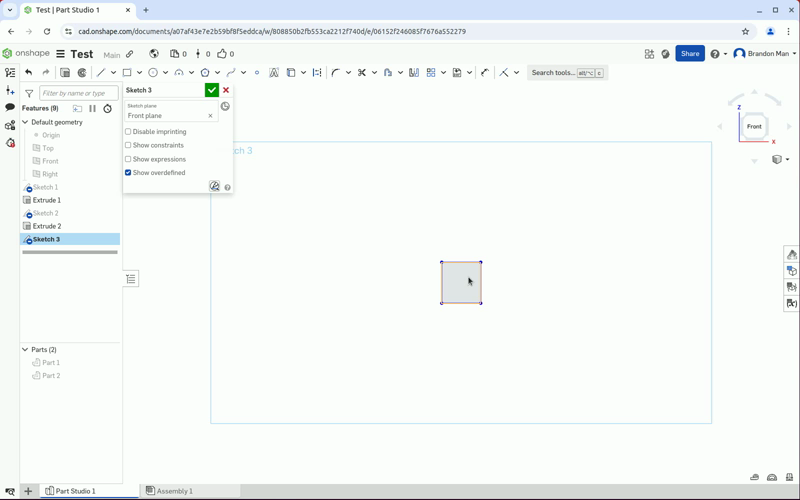
scroll(6)
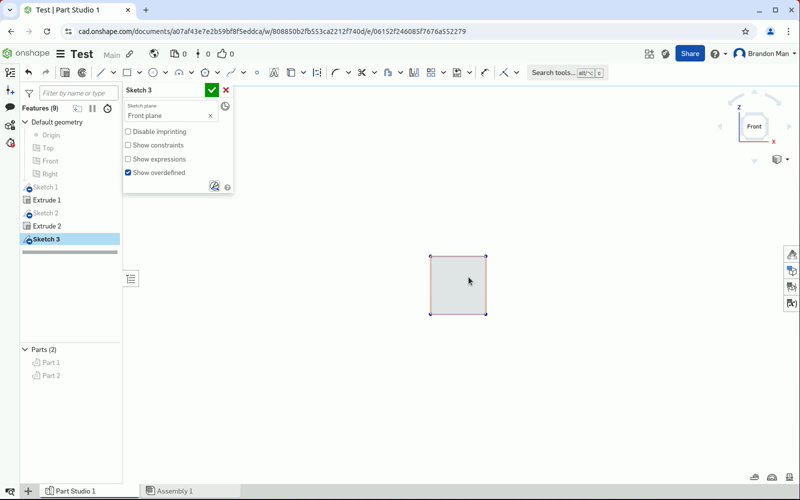
scroll(6)
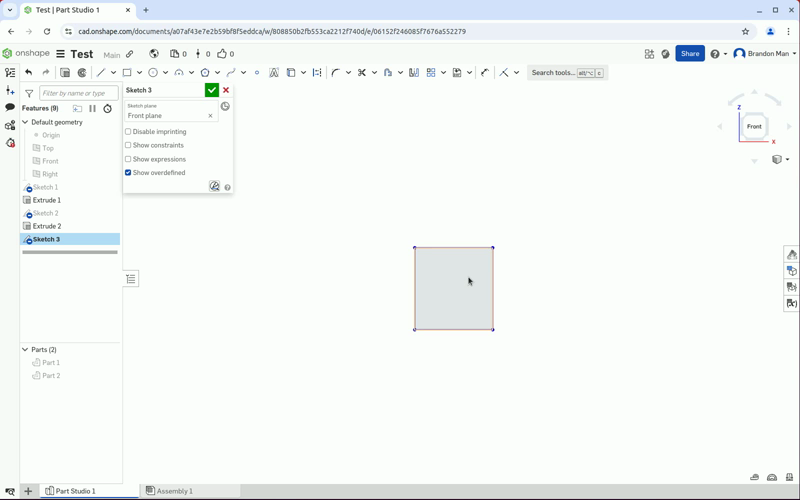
scroll(6)
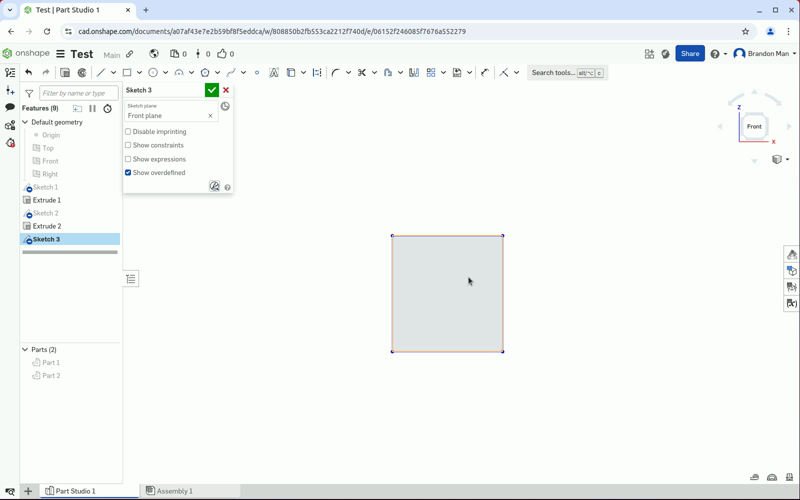
scroll(6)
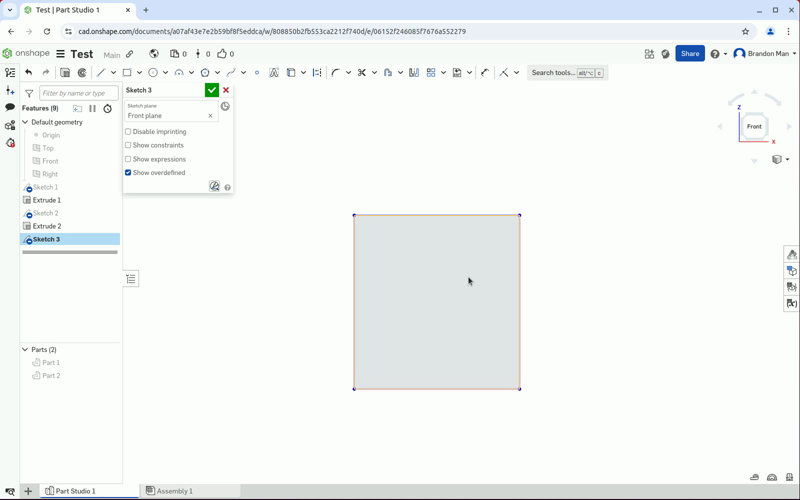
scroll(6)
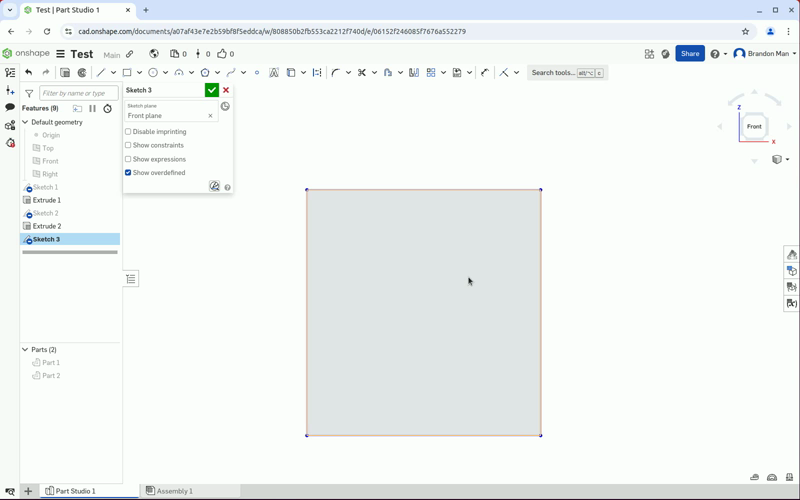
scroll(6)
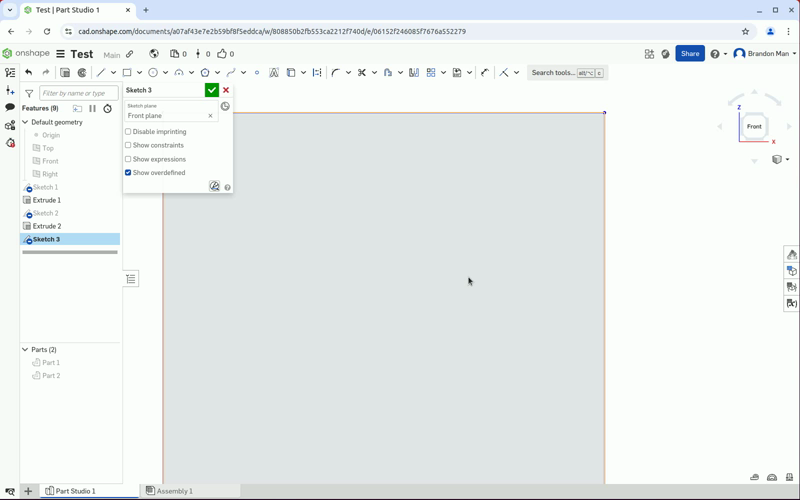
click(468, 276)
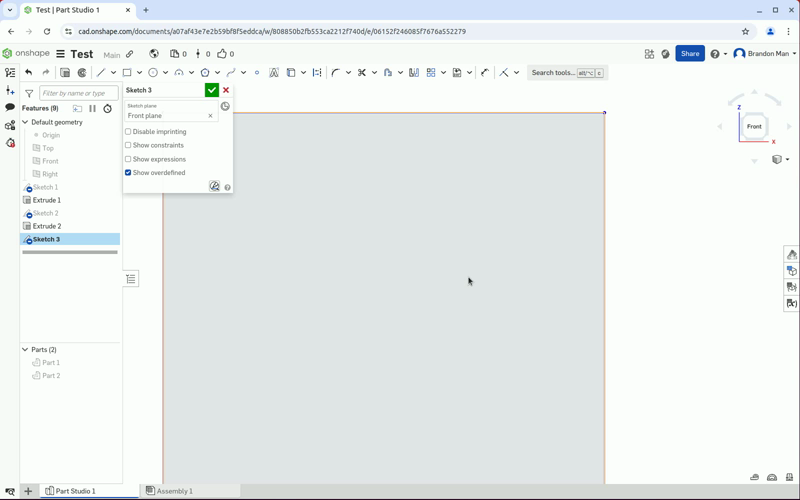
scroll(-6)
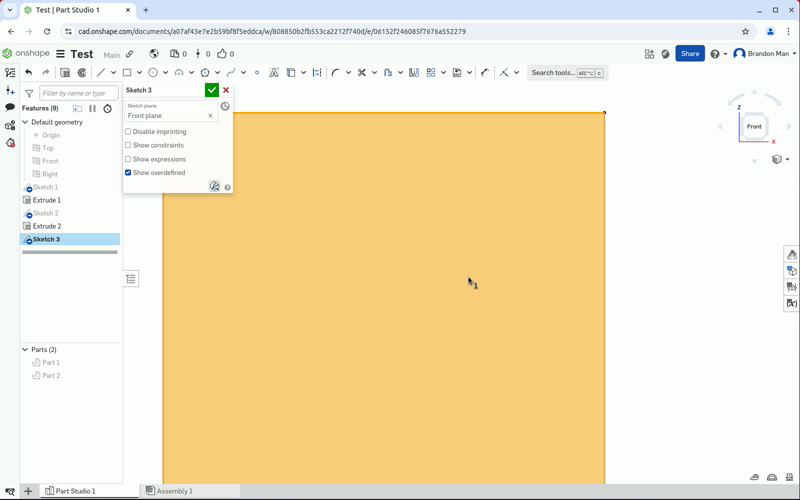
scroll(-6)
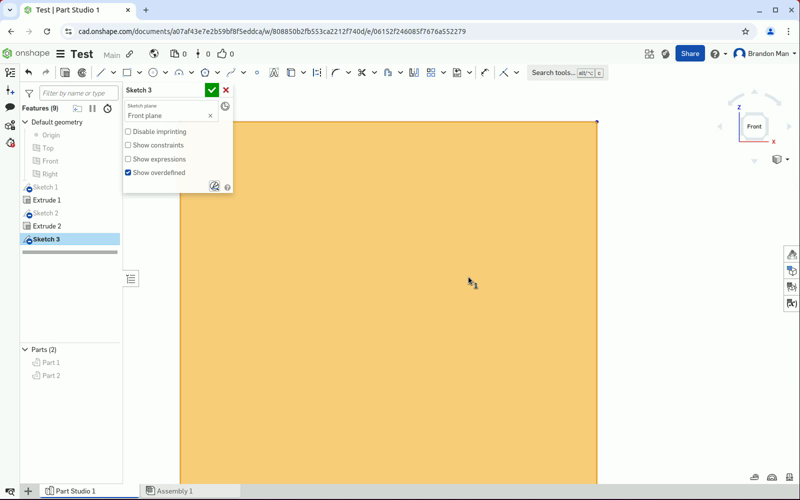
scroll(-6)
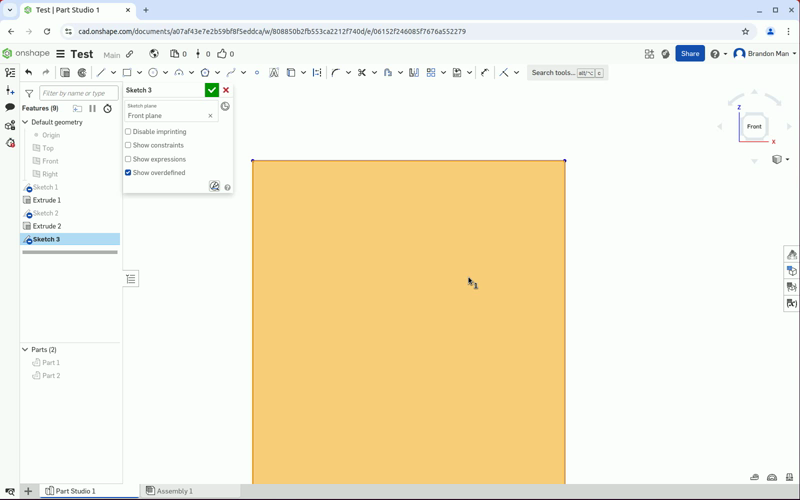
scroll(-6)
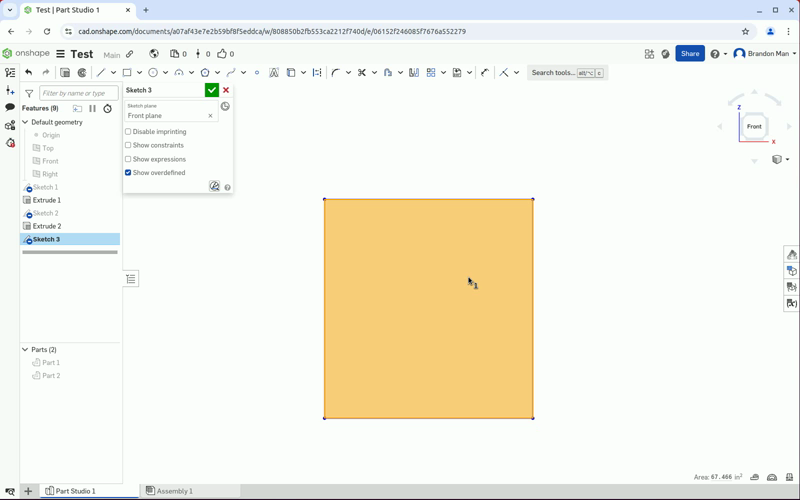
scroll(-6)
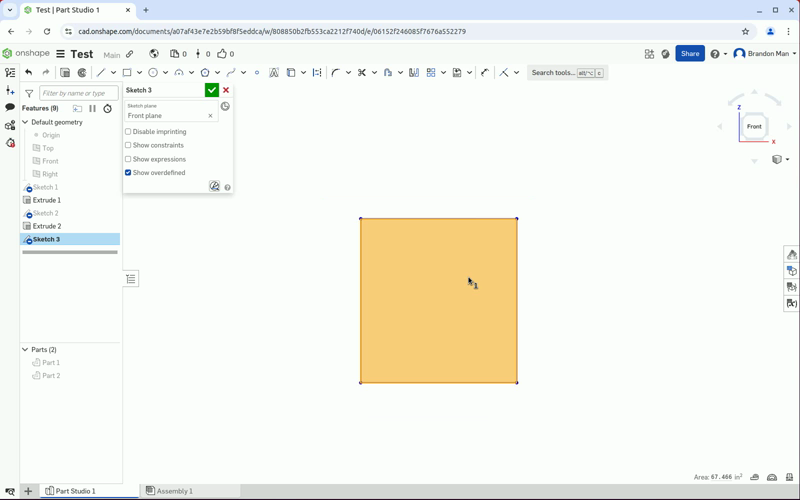
scroll(-6)
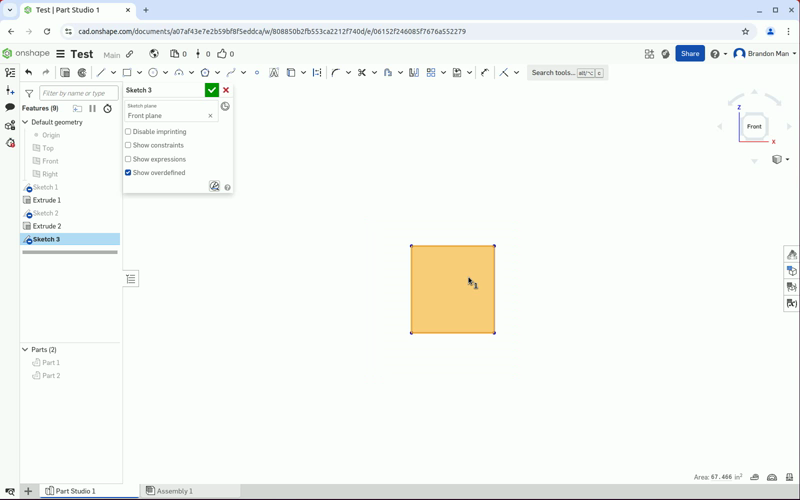
scroll(-6)
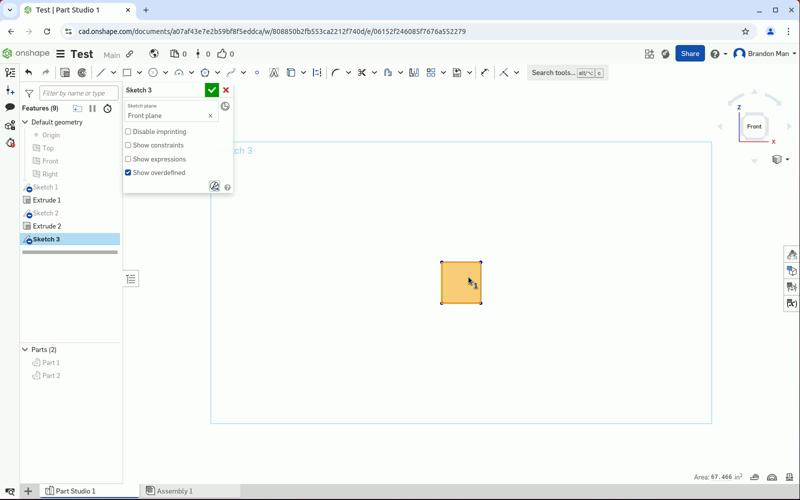
mouse_move(73, 352)
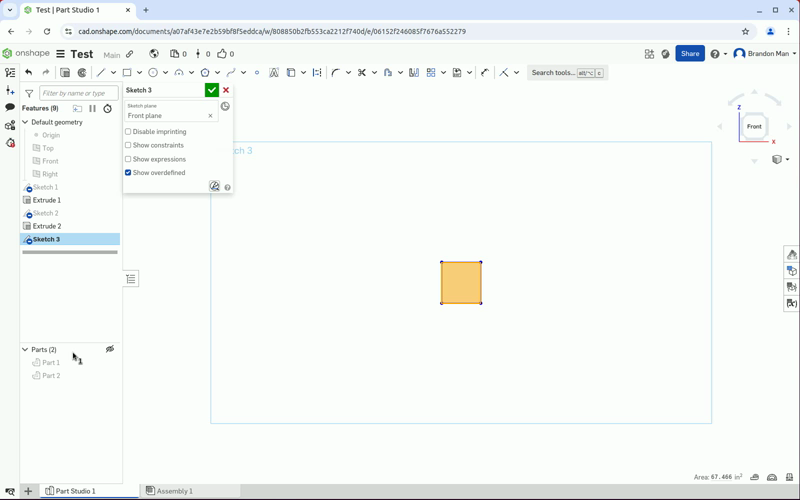
key(shift+y)
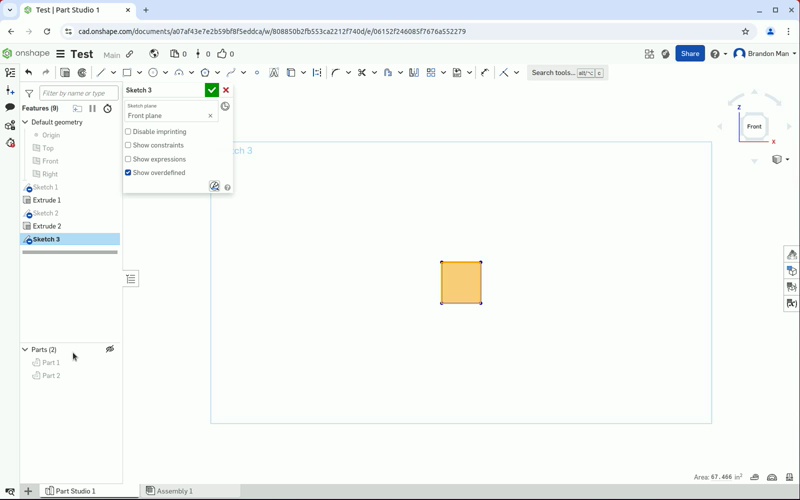
key(shift+e)
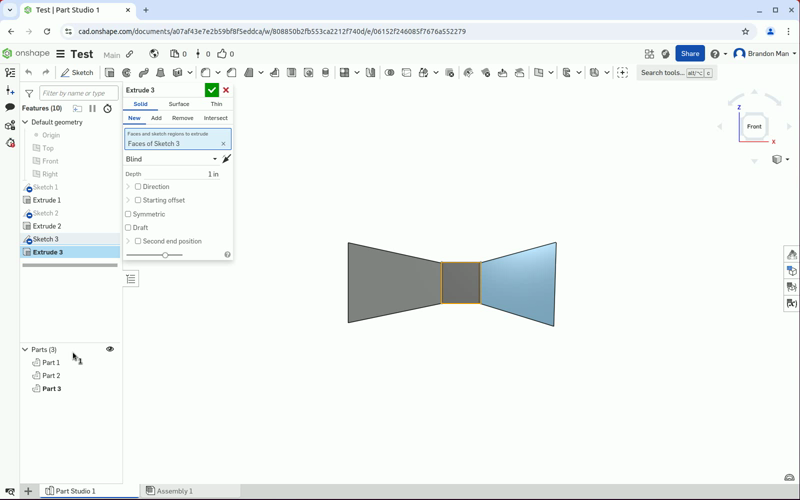
mouse_move(143, 106)
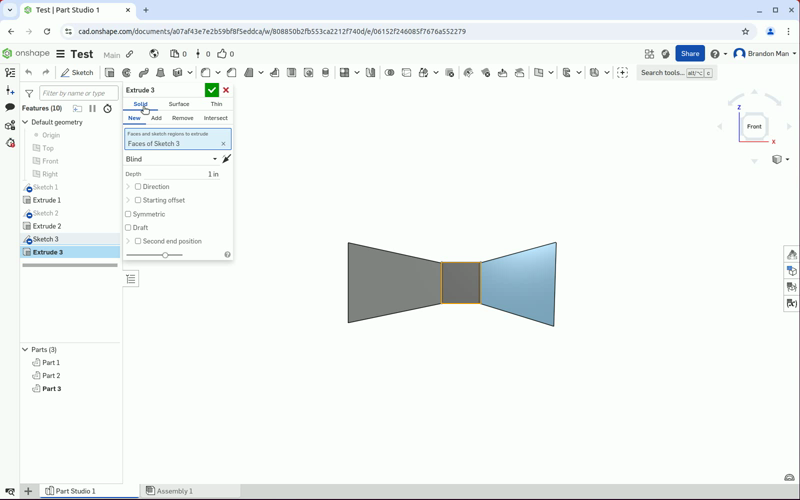
click(143, 106)
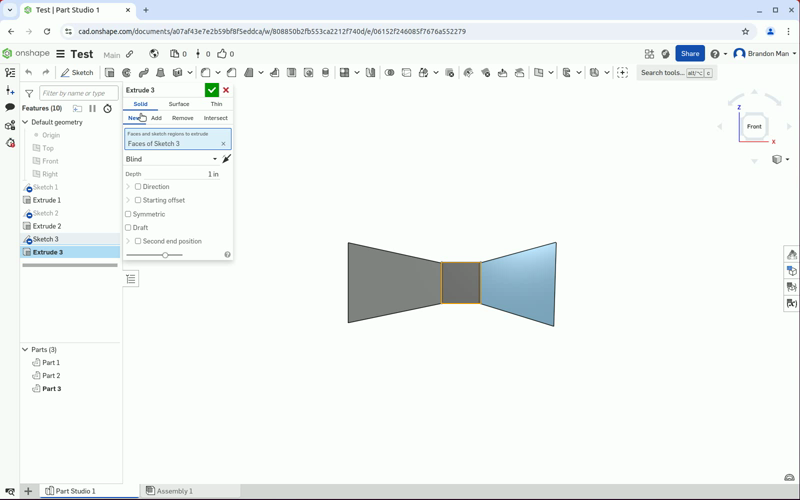
mouse_move(137, 120)
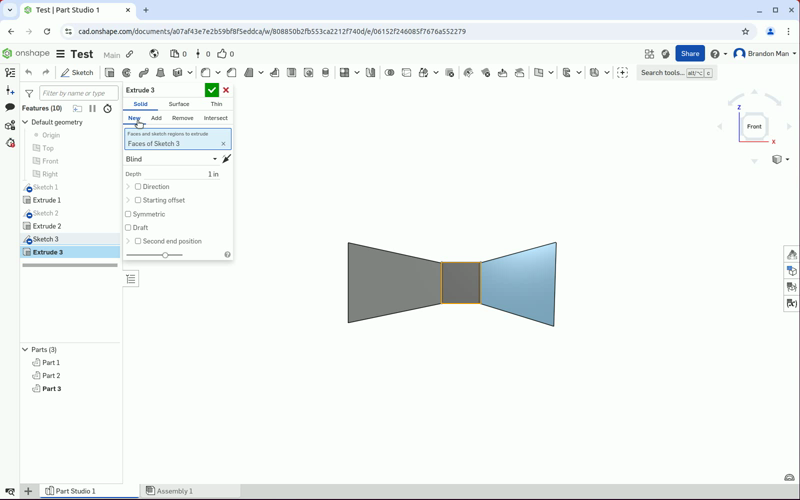
click(137, 120)
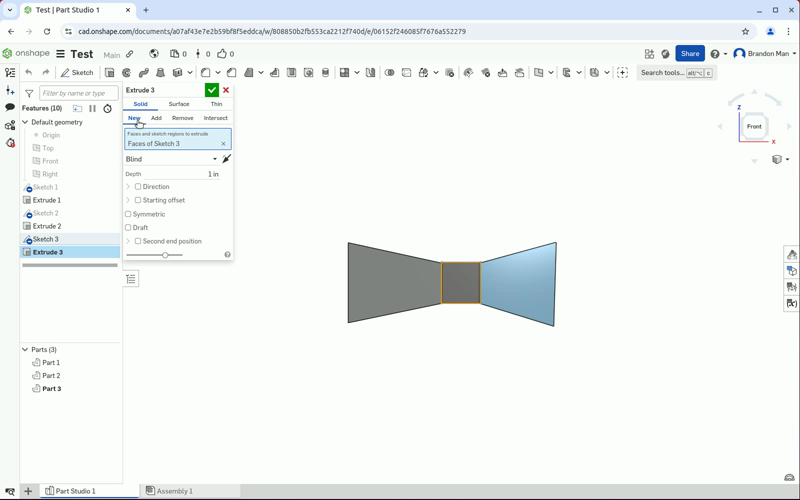
key(tab, 4)
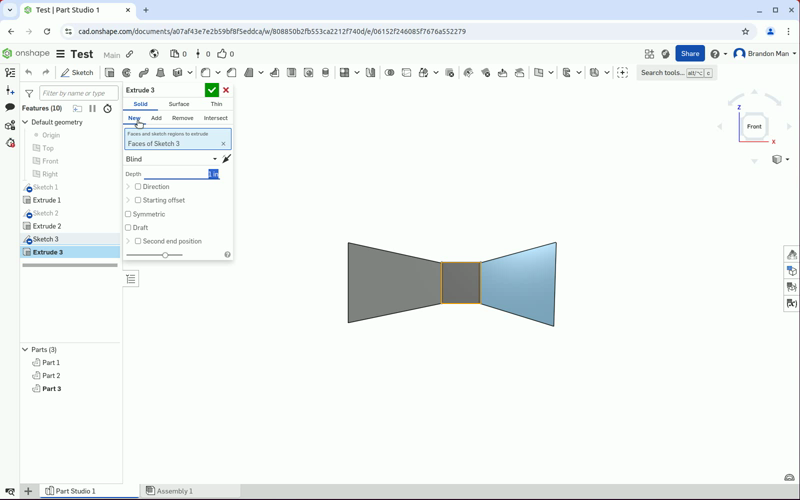
text(12.758)
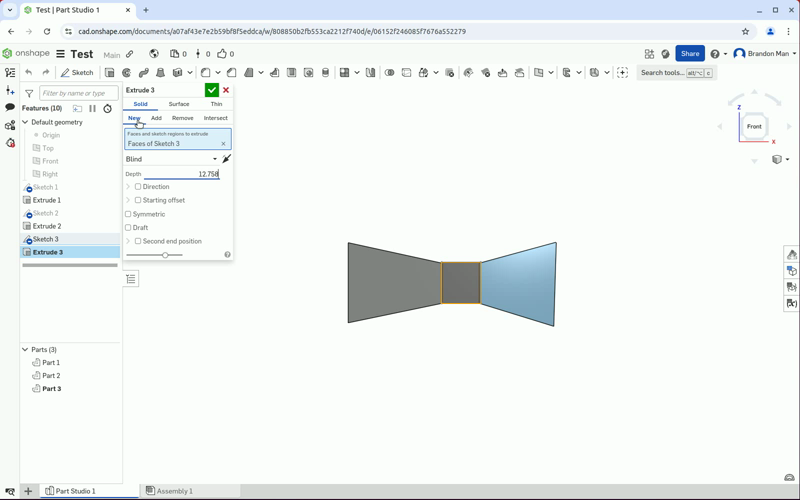
key(enter)
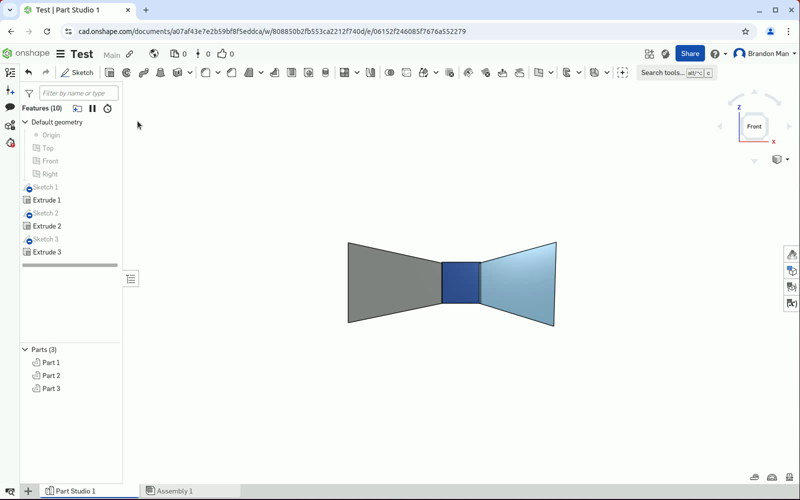
key(shift+h)
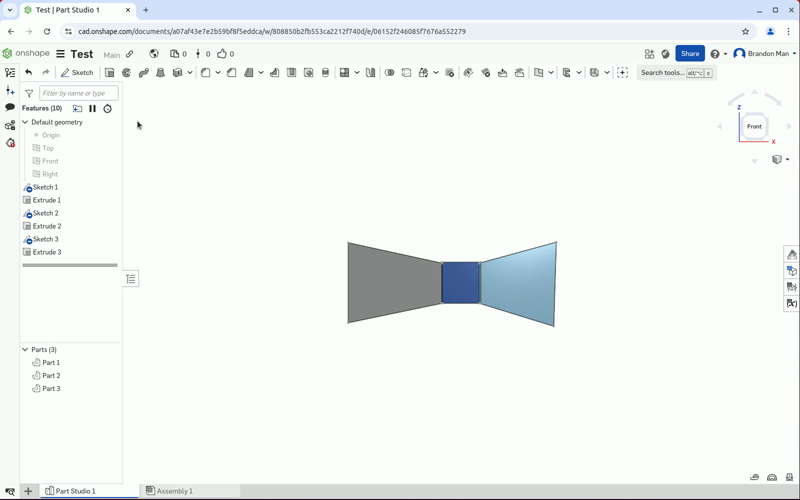
key(shift+h)
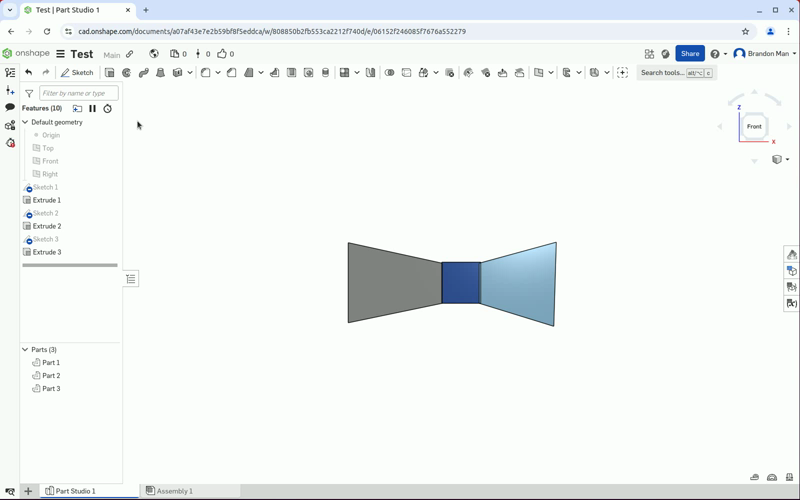
mouse_move(73, 189)
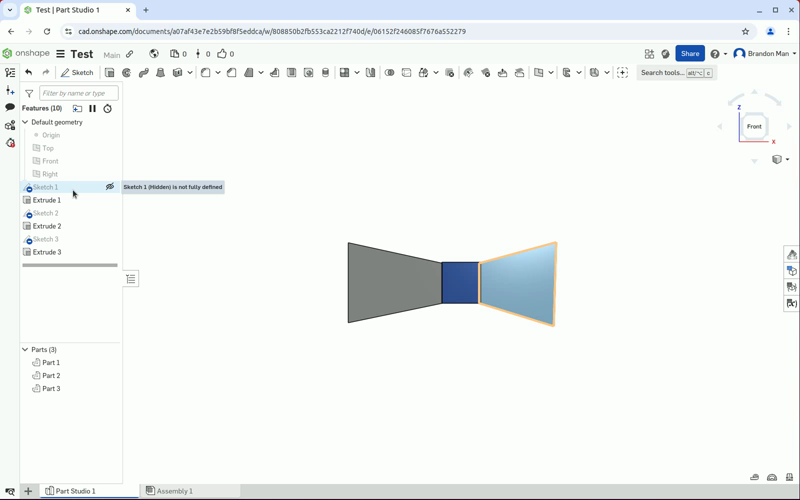
click(73, 189)
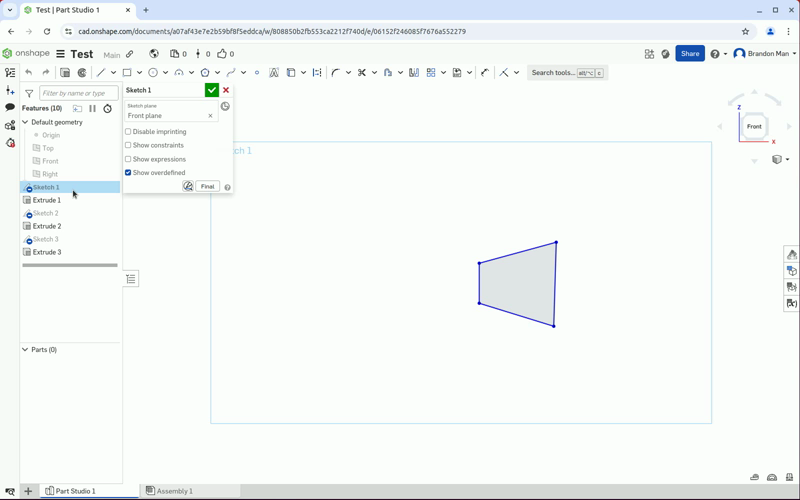
mouse_move(229, 92)
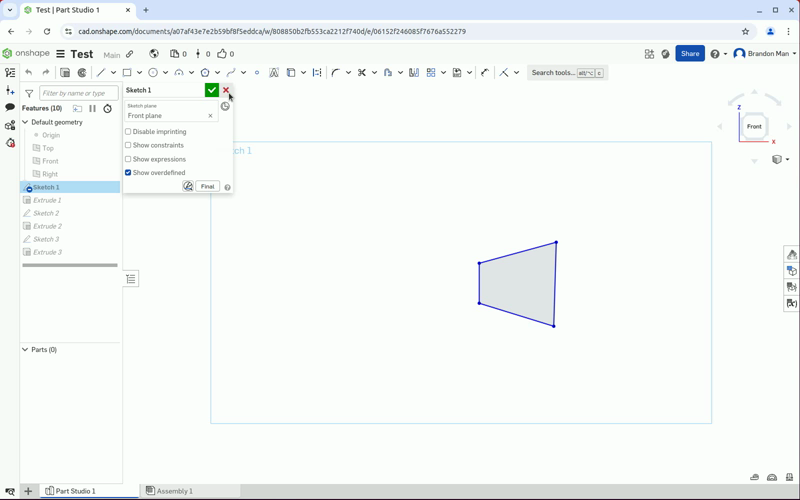
click(229, 92)
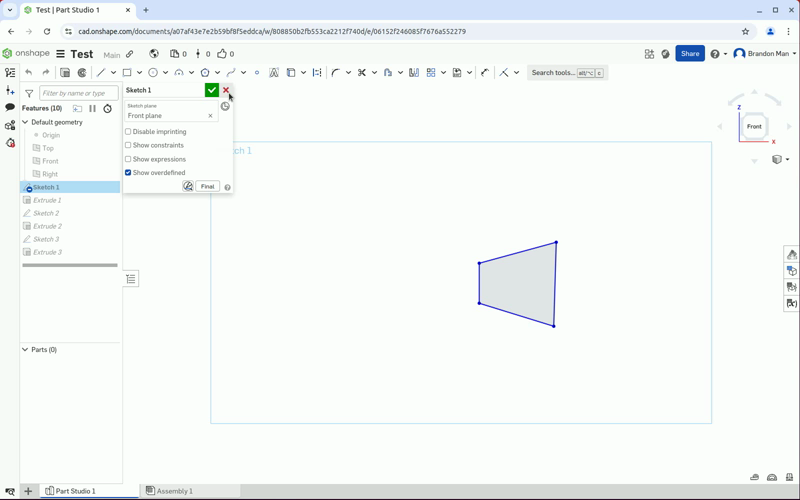
key(shift+s)
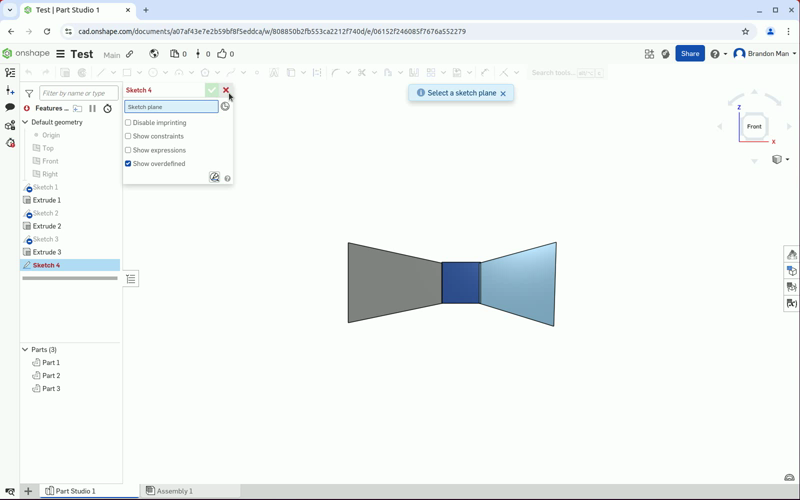
mouse_move(73, 163)
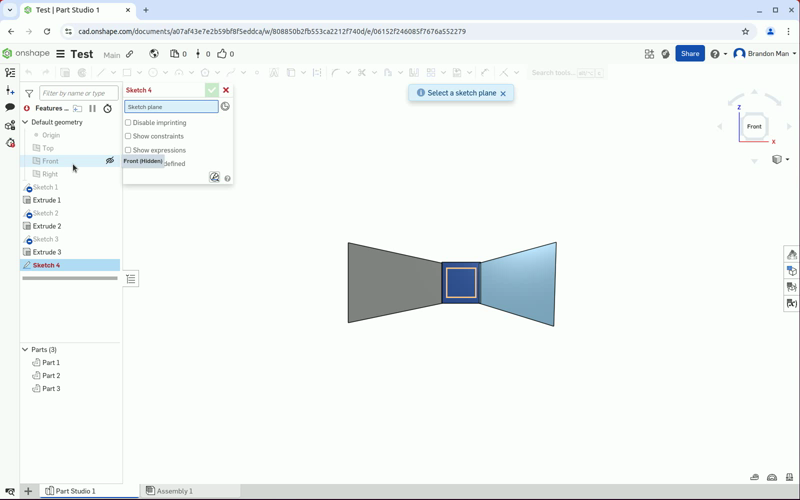
click(73, 163)
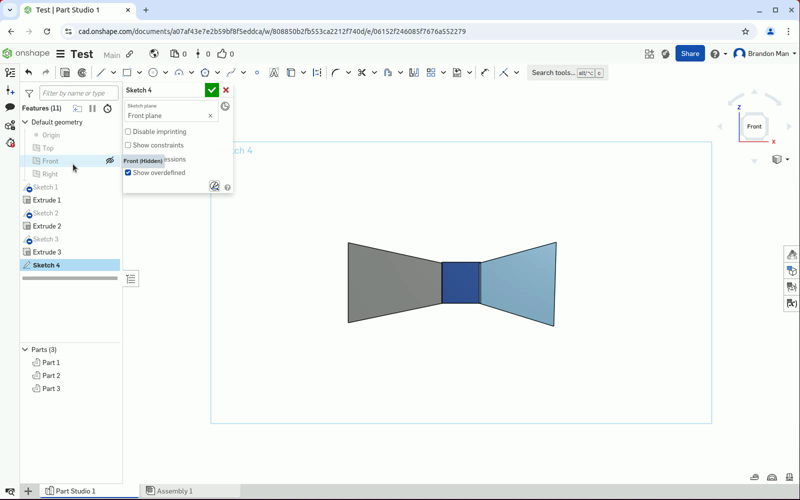
mouse_move(73, 352)
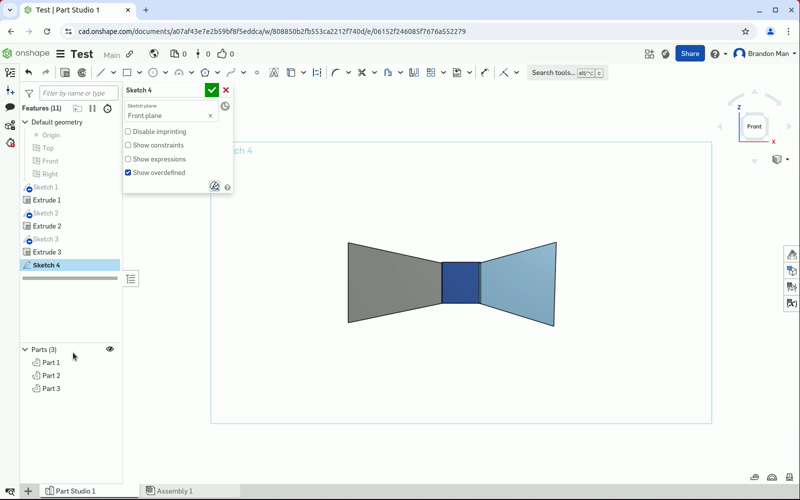
key(y)
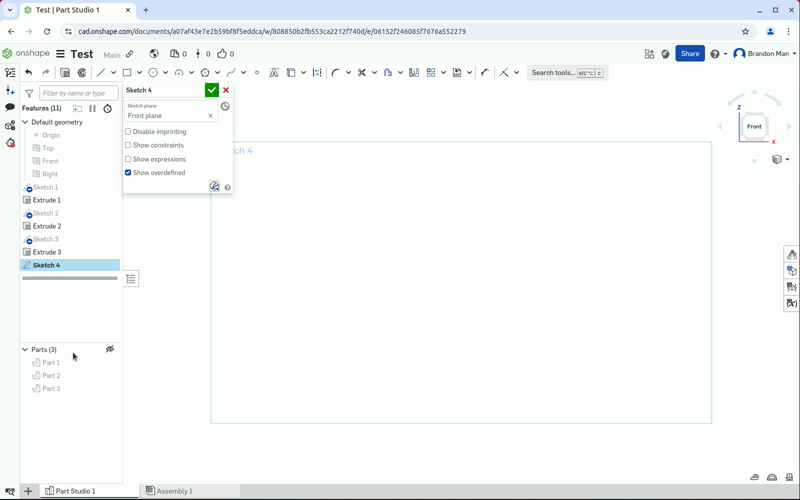
key(l)
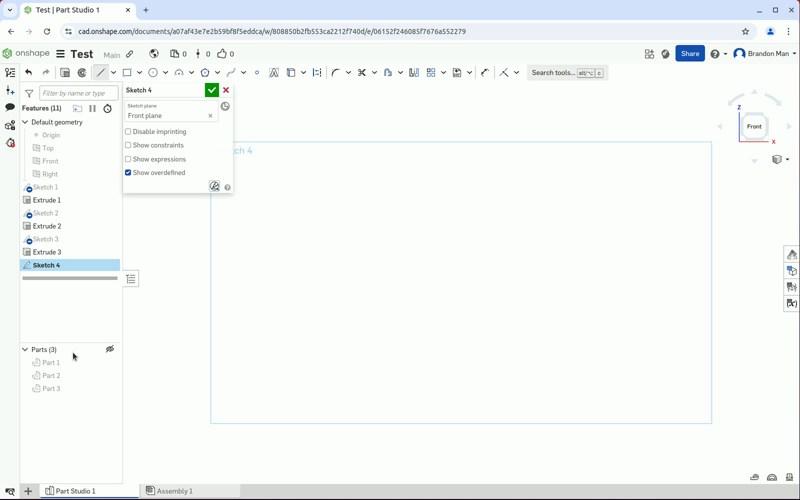
key_down(shift)
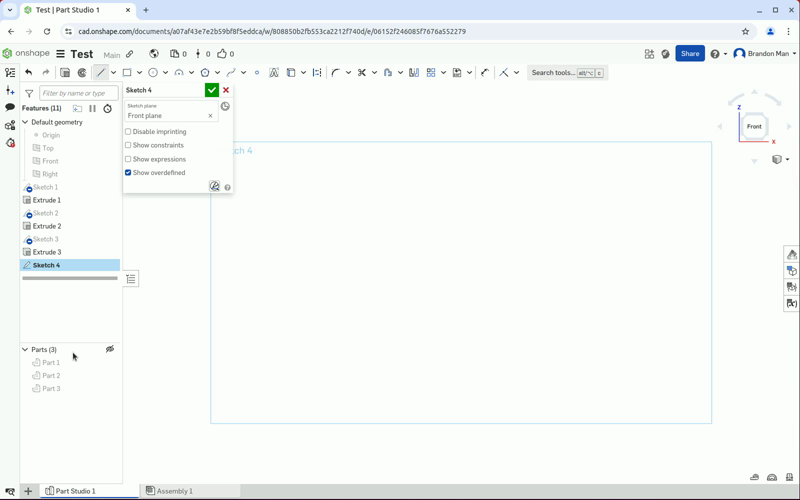
mouse_move(479, 303)
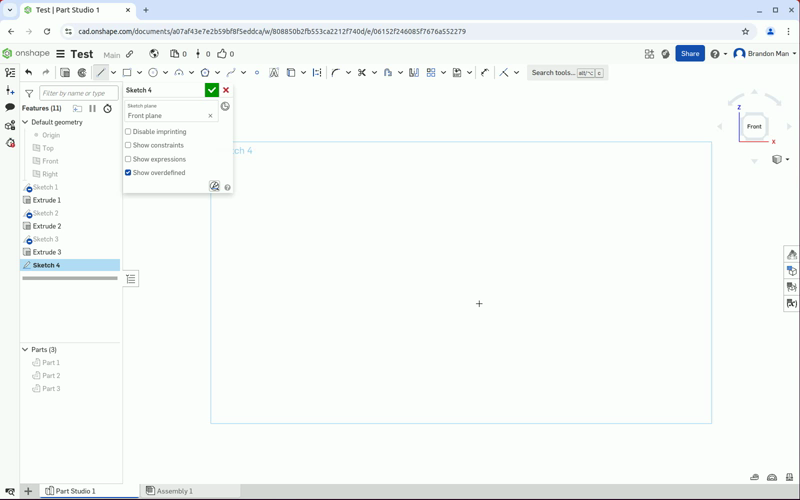
click(479, 303)
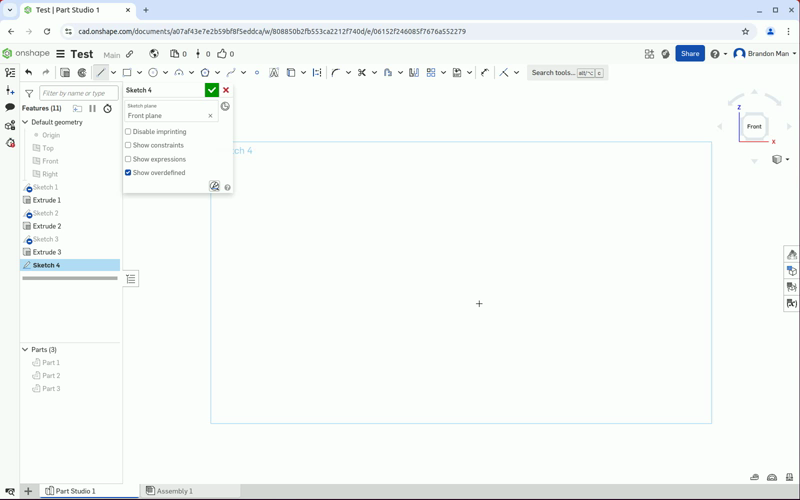
key_up(shift)
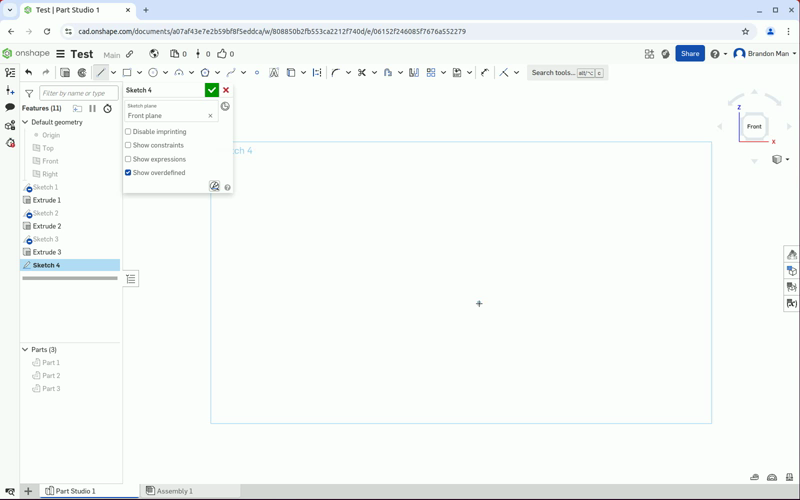
key_down(shift)
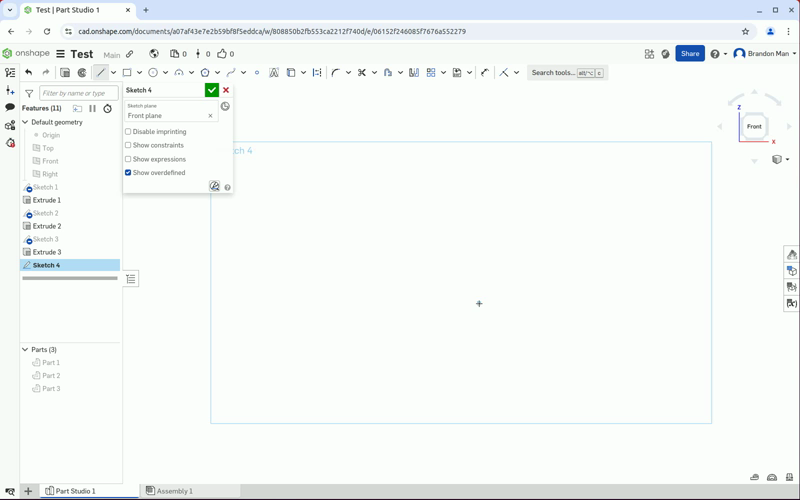
mouse_move(553, 326)
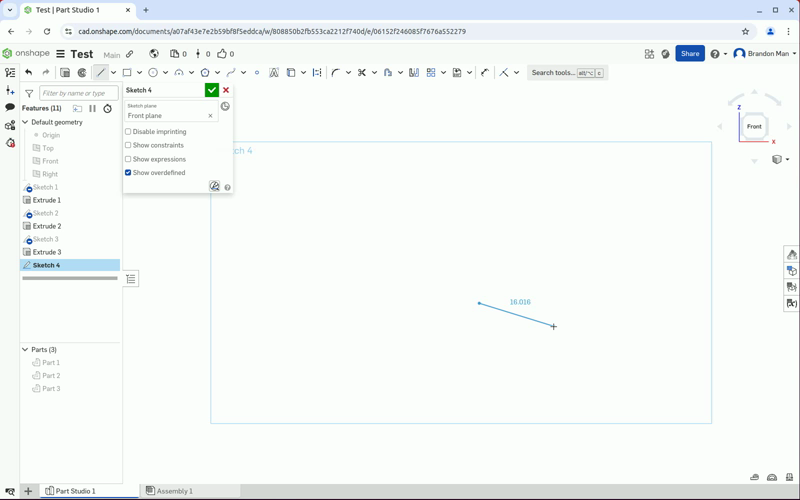
click(553, 326)
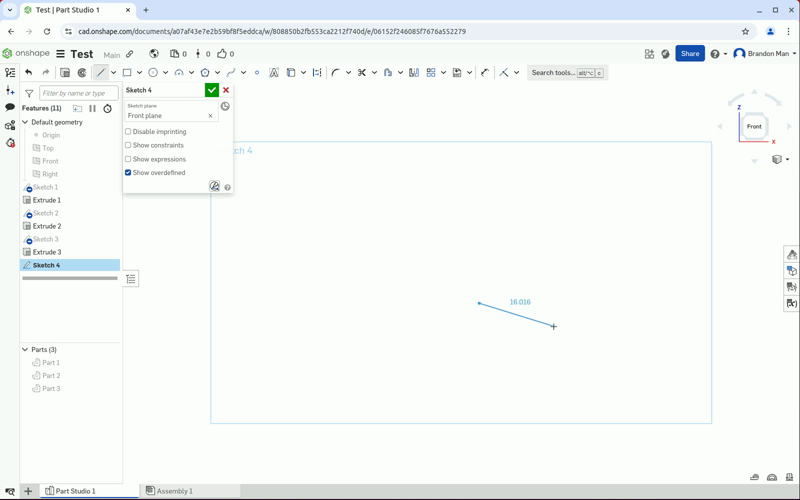
key_up(shift)
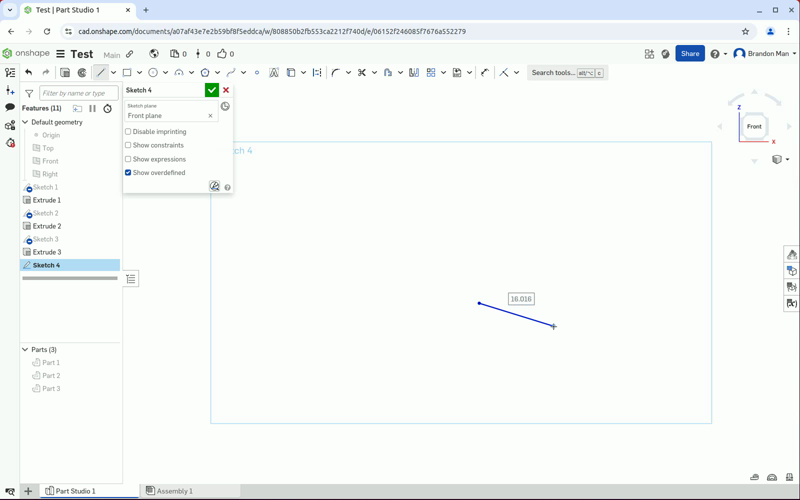
key_down(shift)
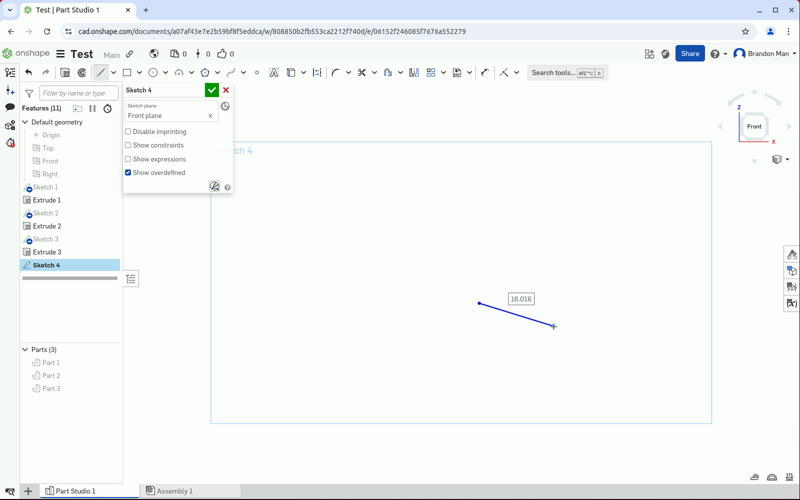
mouse_move(556, 242)
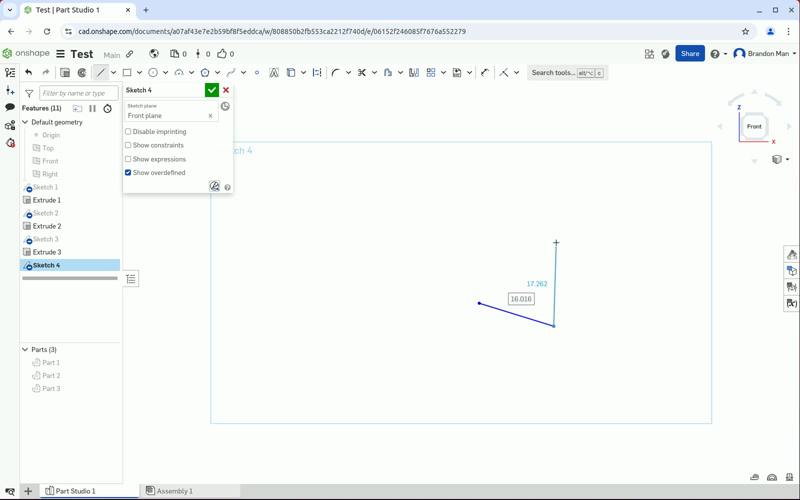
click(556, 242)
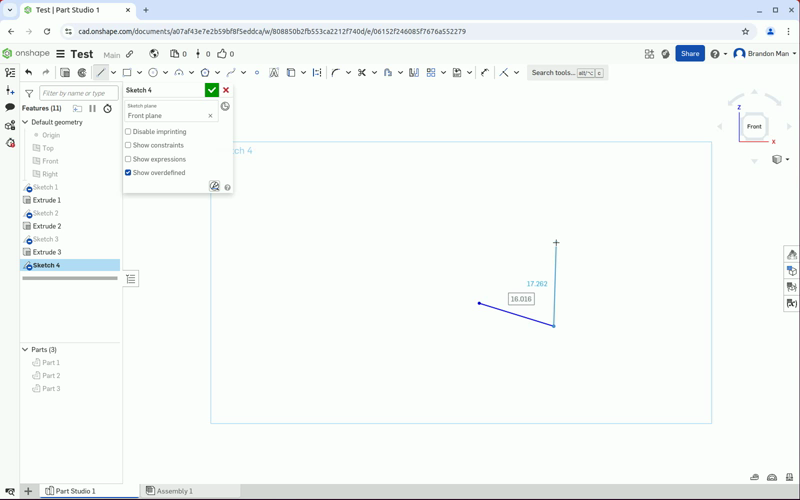
key_up(shift)
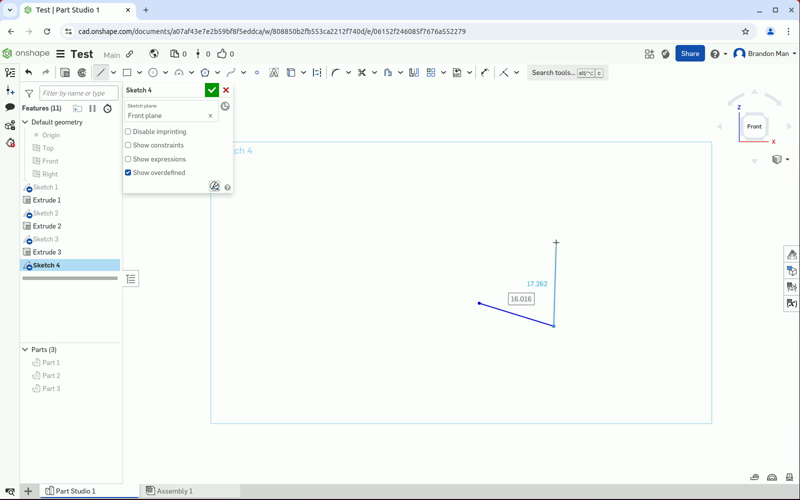
key_down(shift)
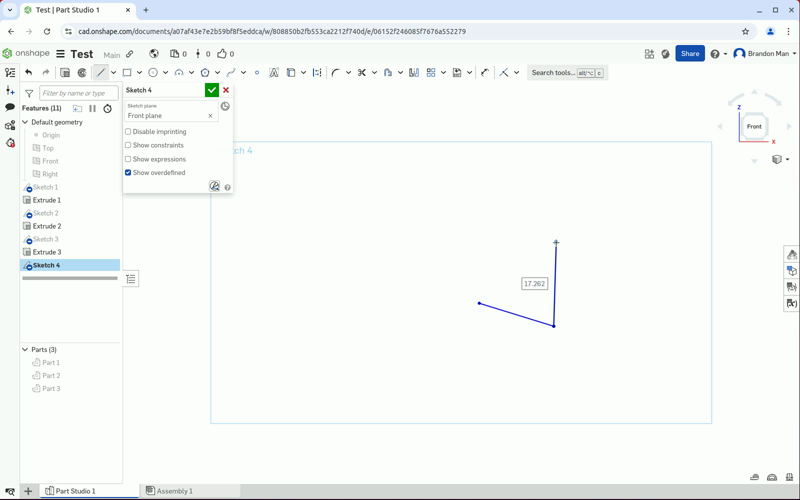
mouse_move(479, 263)
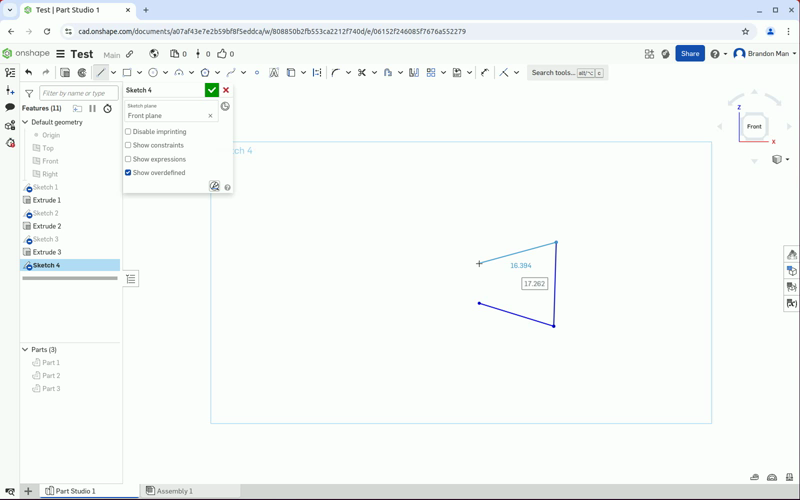
click(479, 263)
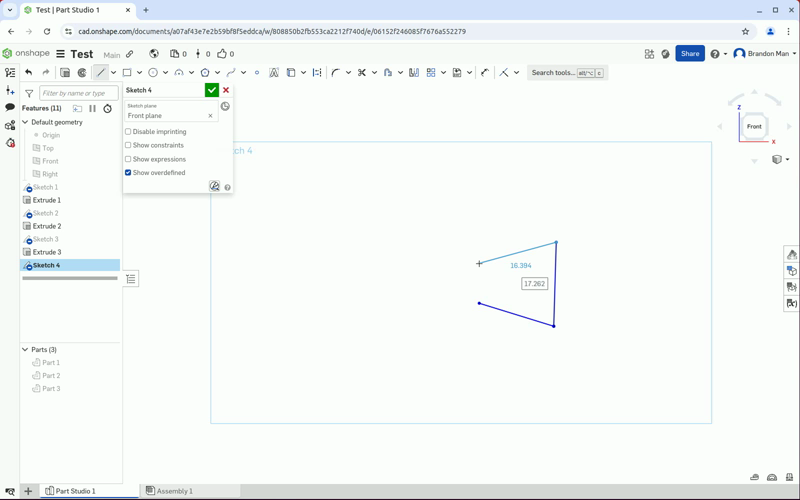
key_up(shift)
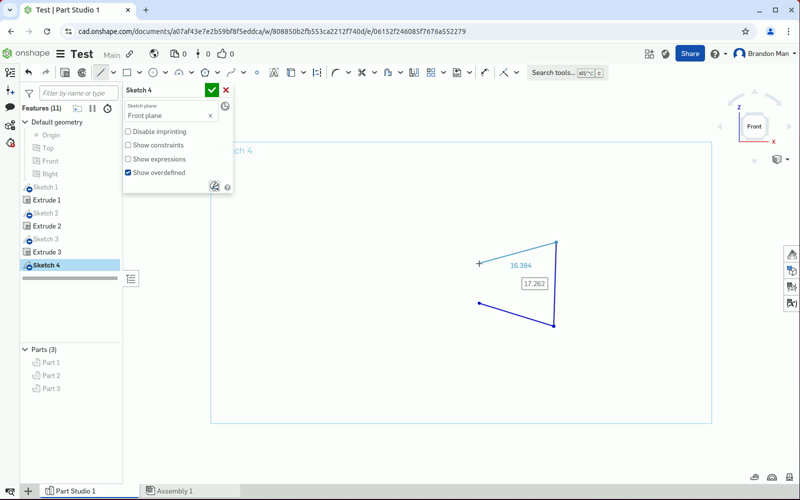
mouse_move(509, 263)
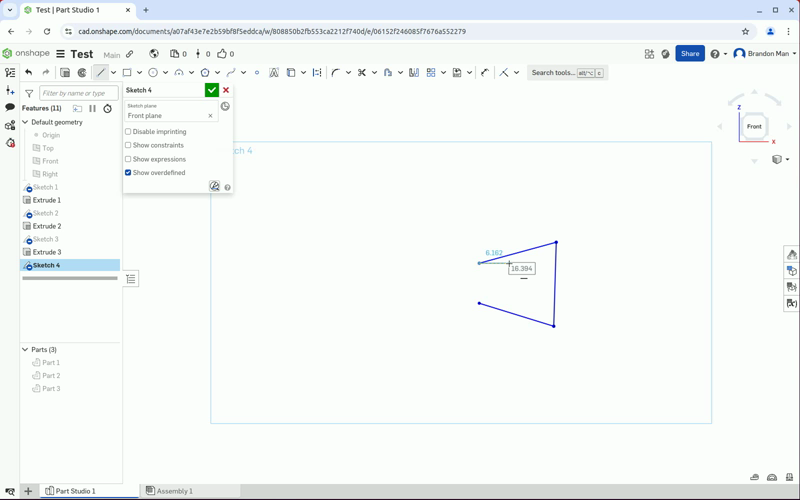
key_down(shift)
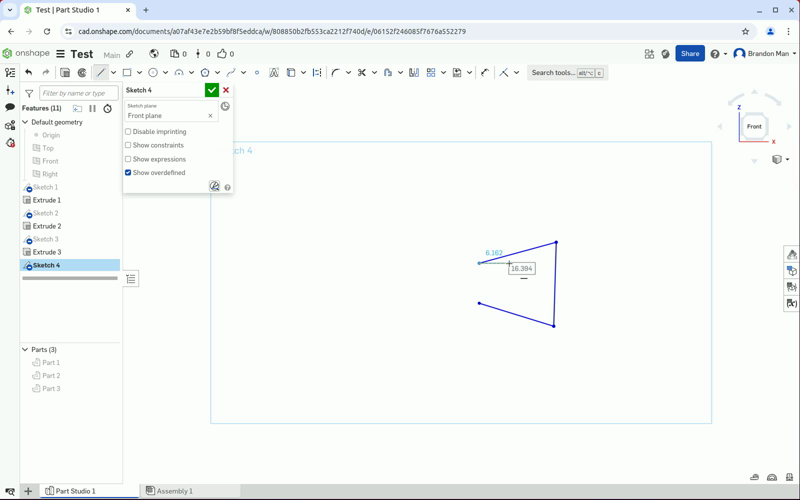
mouse_move(479, 303)
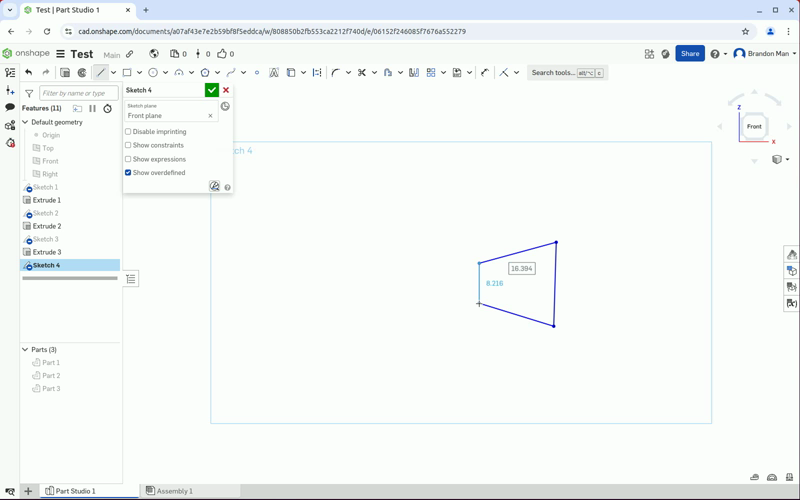
key_up(shift)
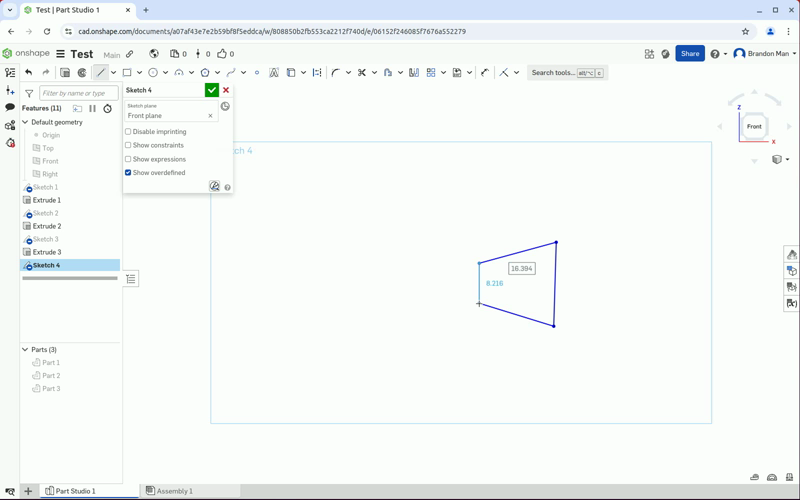
click(479, 303)
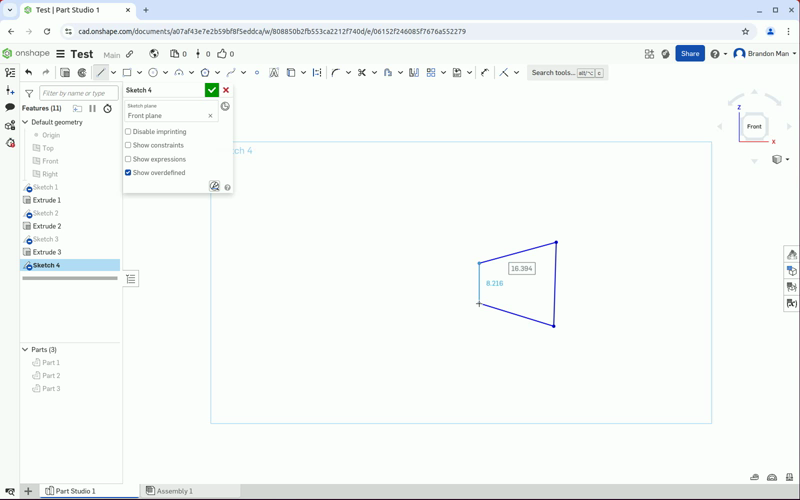
key(esc)
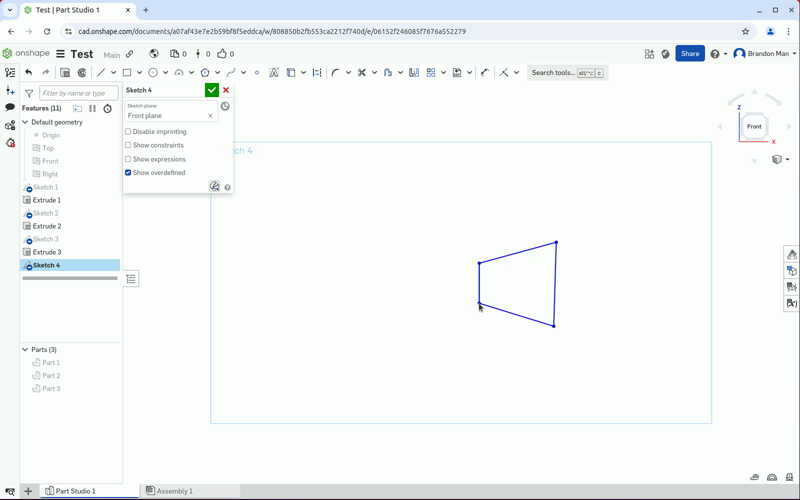
mouse_move(519, 270)
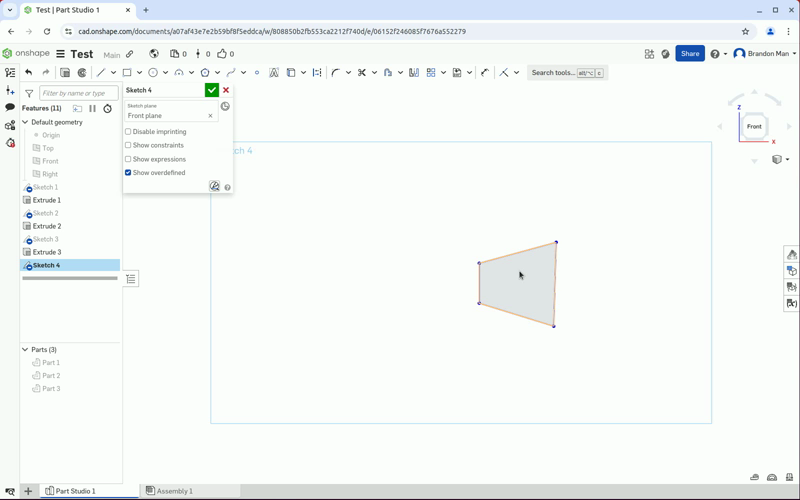
click(519, 270)
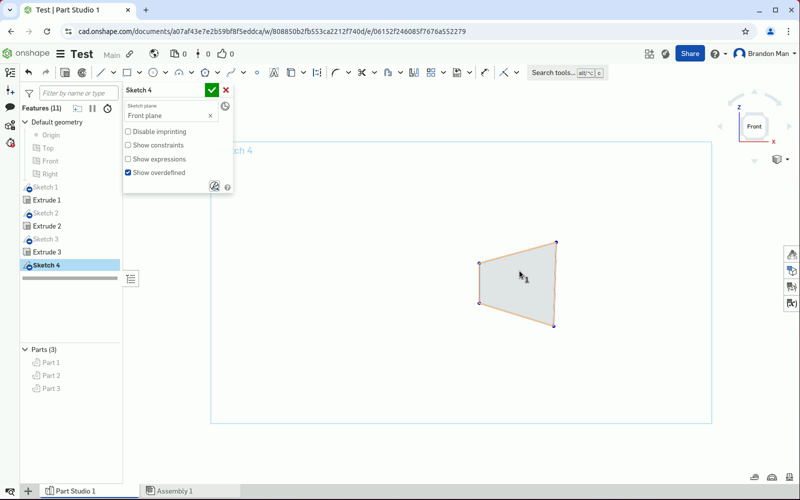
mouse_move(73, 352)
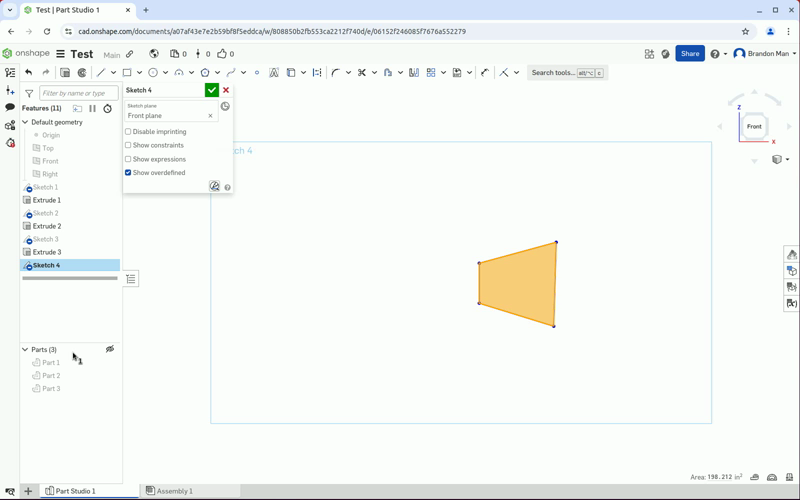
key(shift+y)
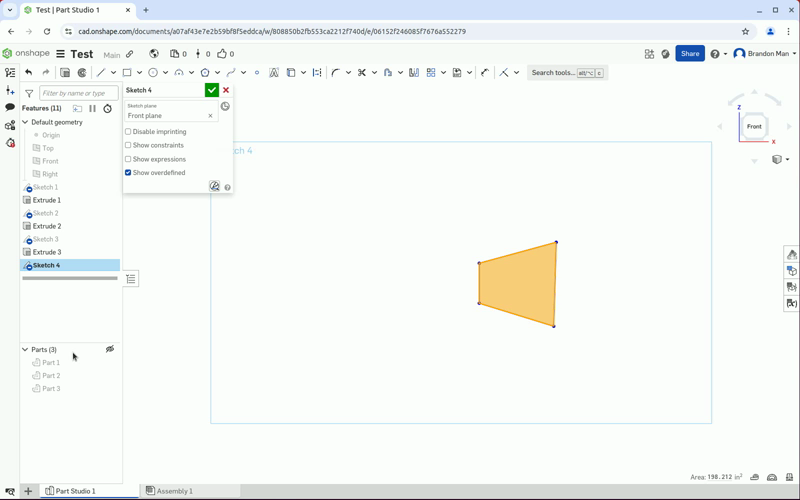
key(shift+e)
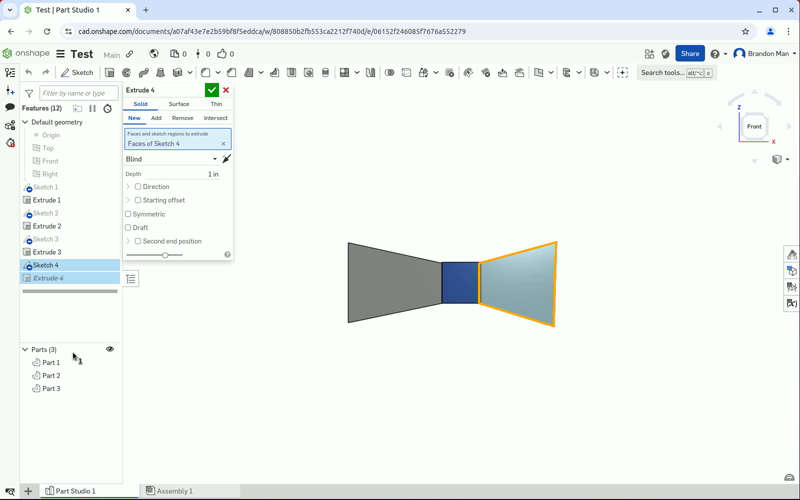
mouse_move(143, 106)
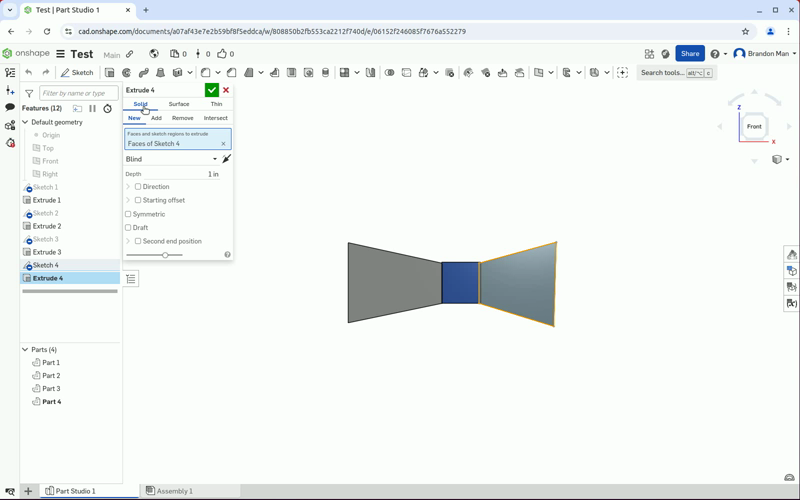
click(143, 106)
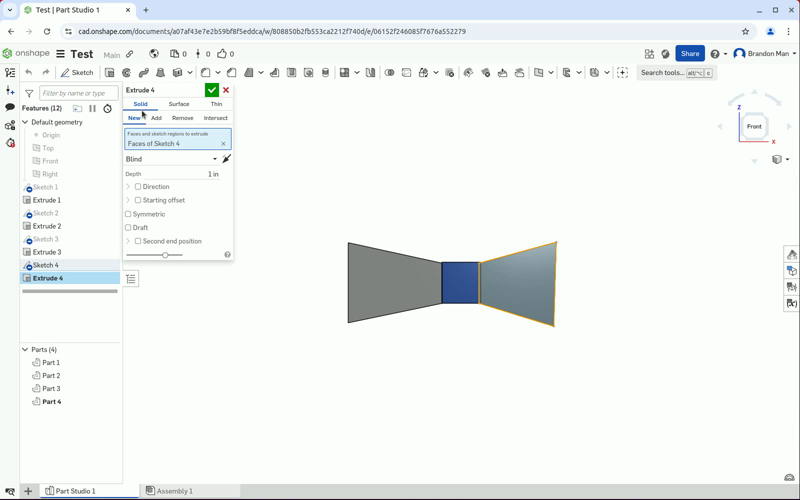
mouse_move(137, 120)
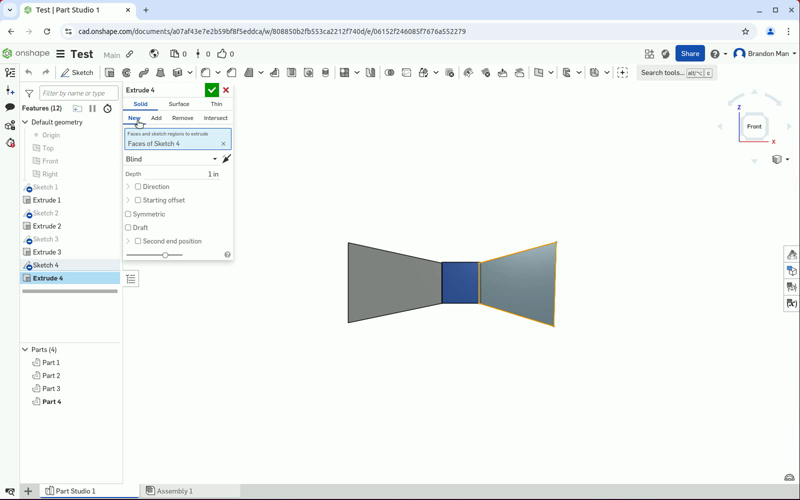
click(137, 120)
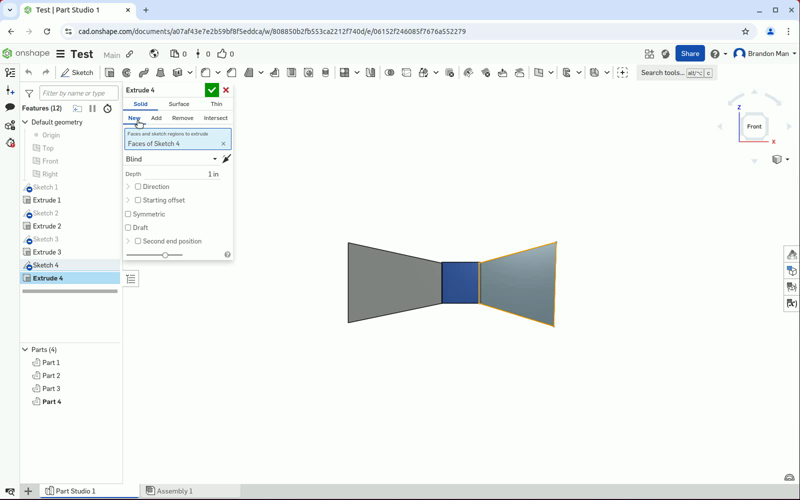
key(tab, 4)
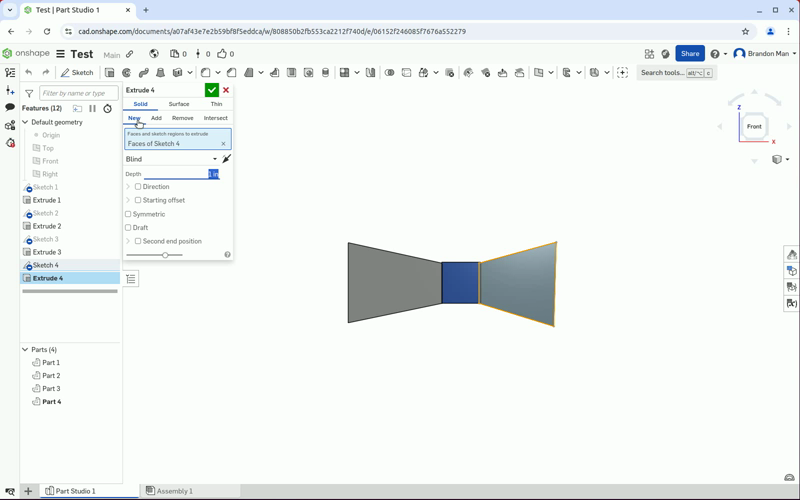
text(12.758)
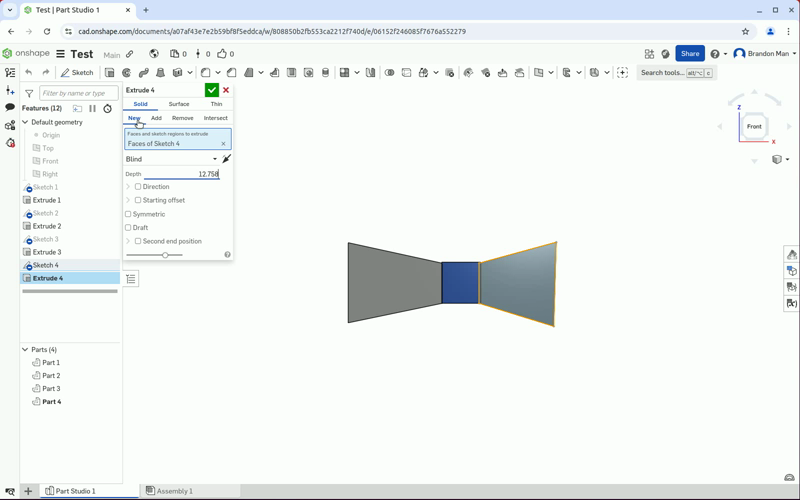
key(enter)
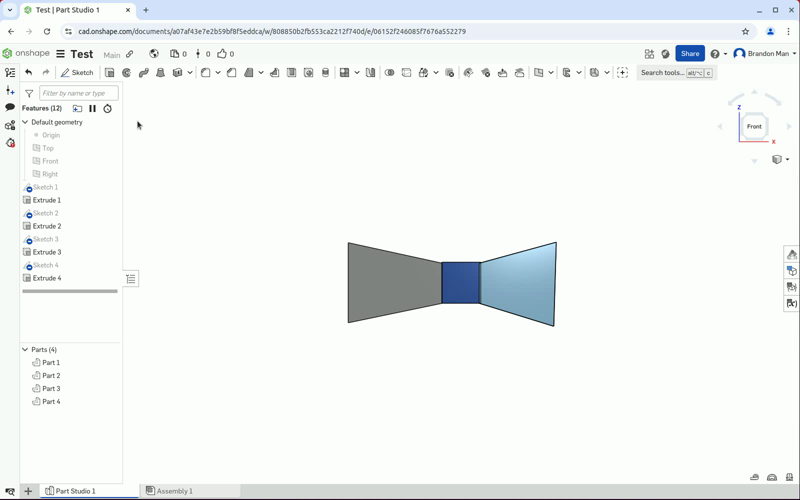
key(shift+h)
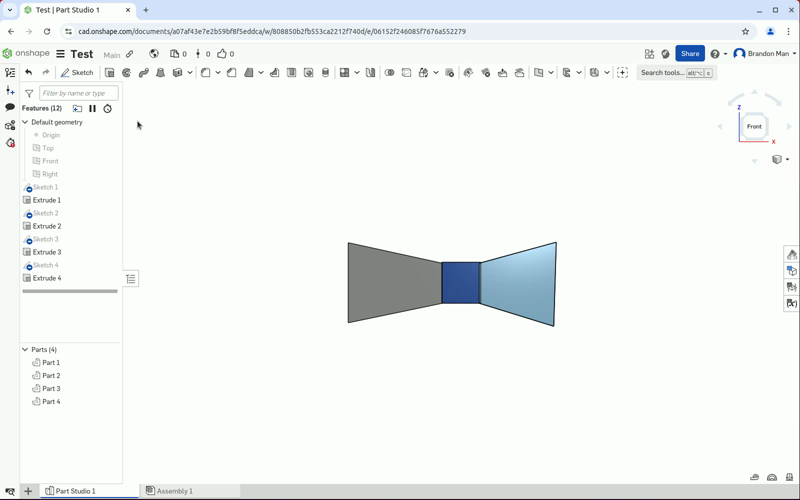
key(shift+h)
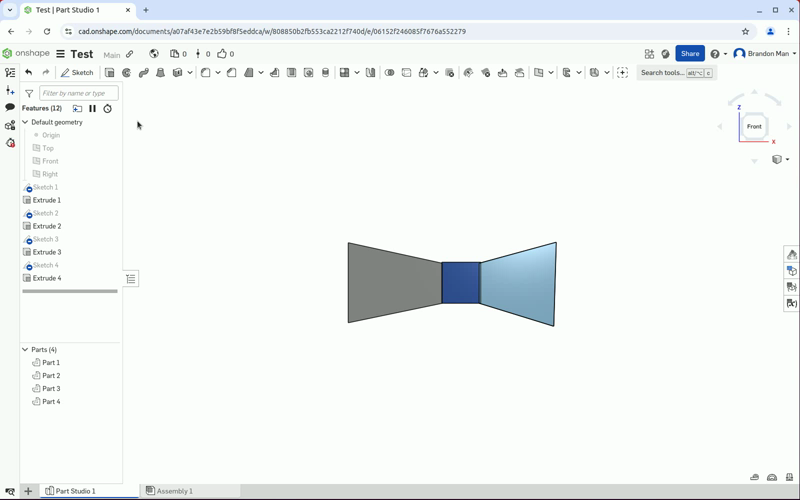
mouse_move(73, 189)
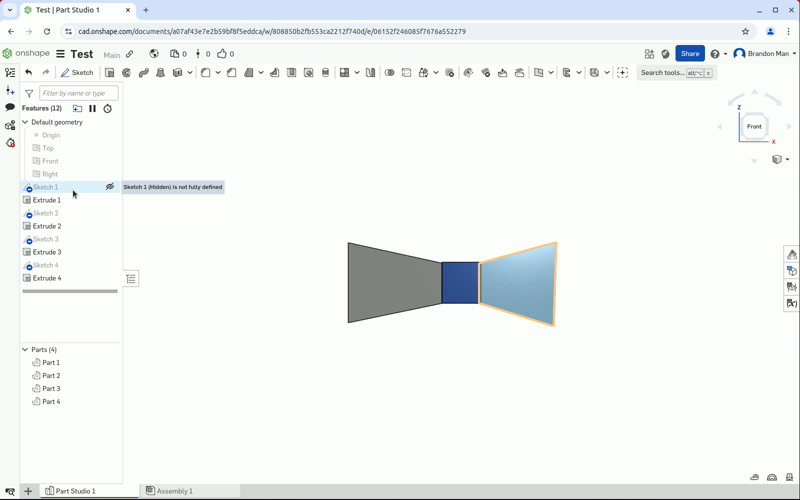
click(73, 189)
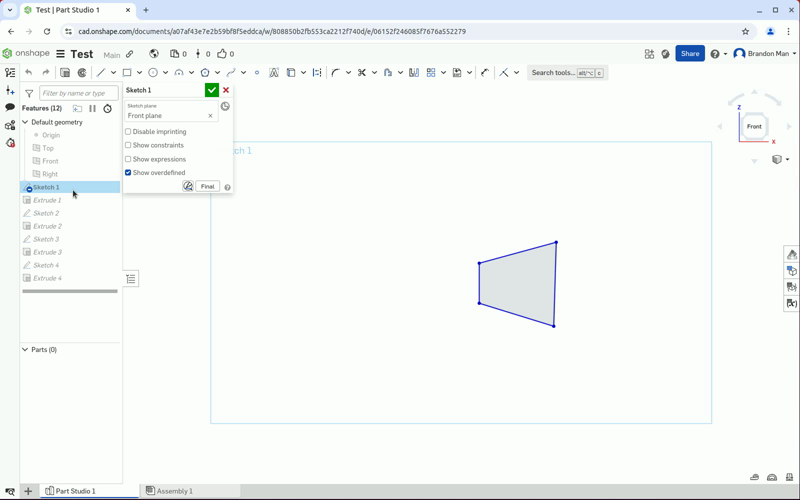
mouse_move(229, 92)
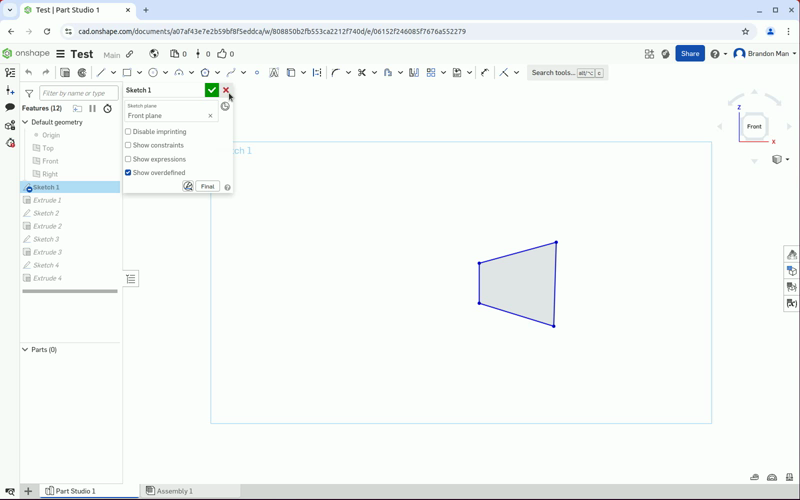
click(229, 92)
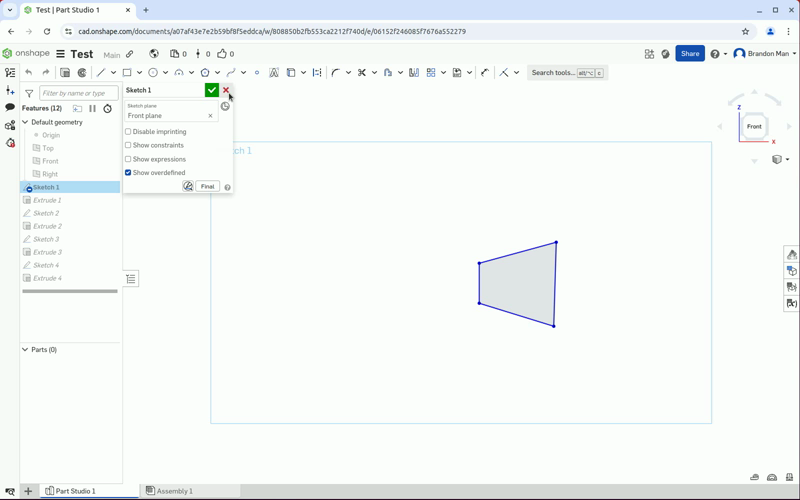
key(shift+s)
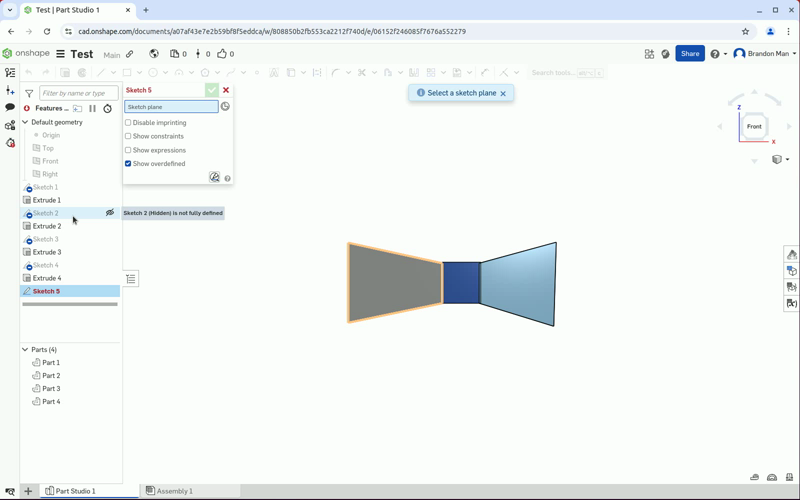
scroll(3)
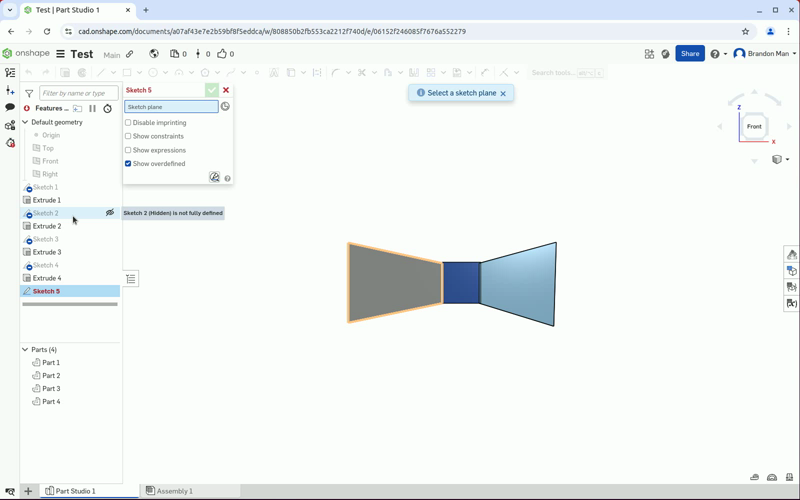
mouse_move(73, 163)
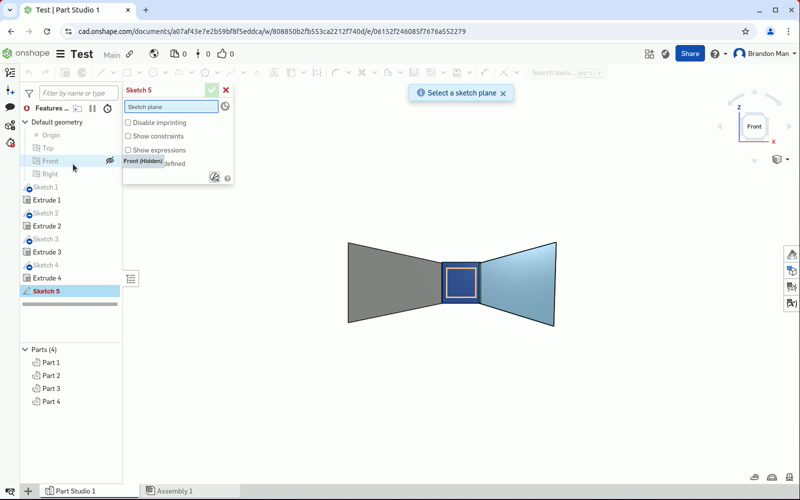
click(73, 163)
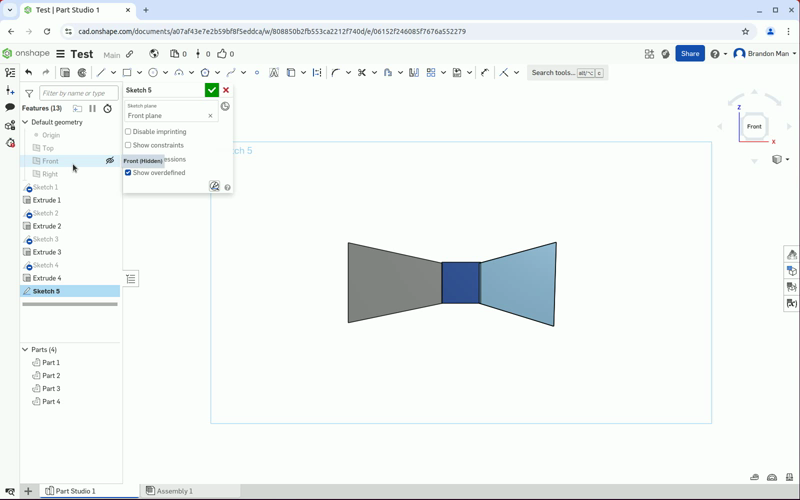
mouse_move(73, 352)
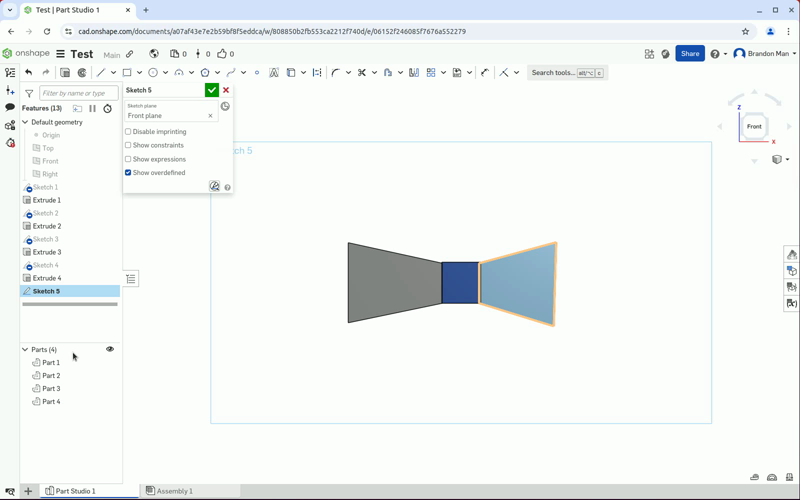
key(y)
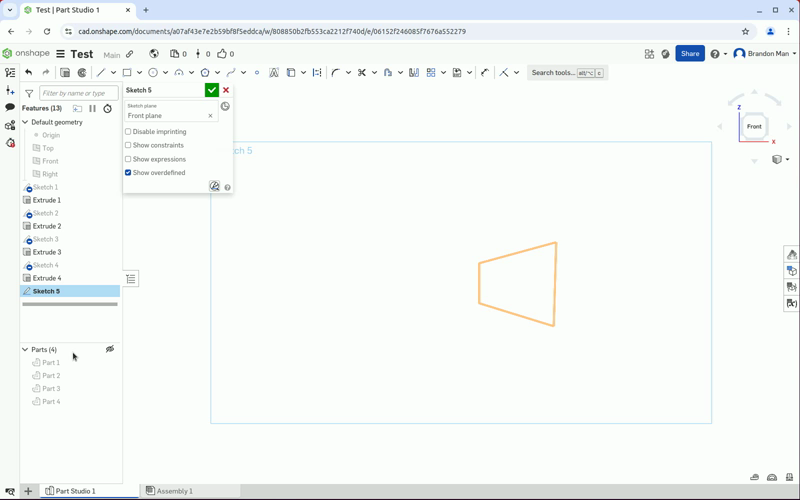
key(l)
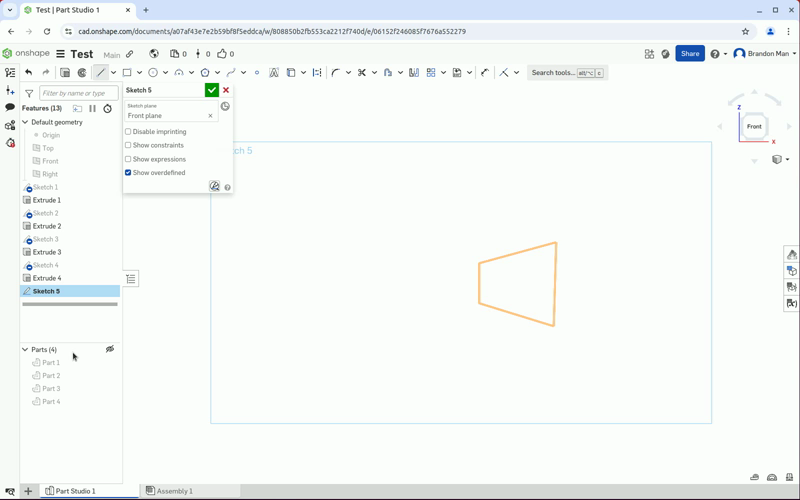
key_down(shift)
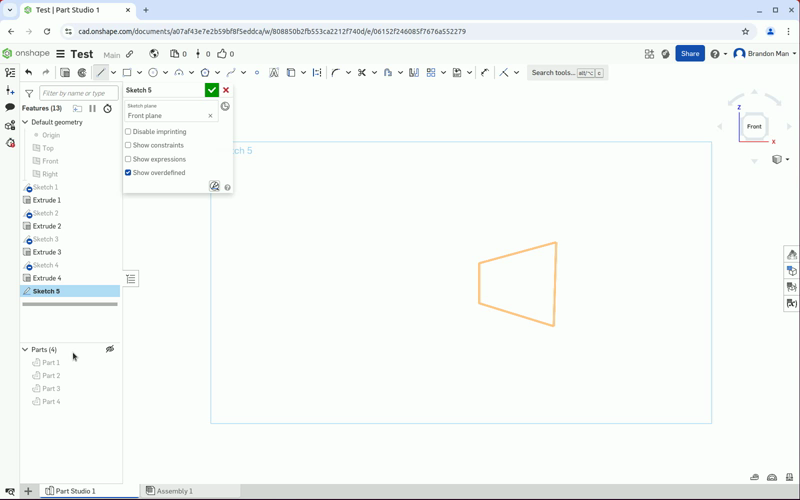
mouse_move(348, 322)
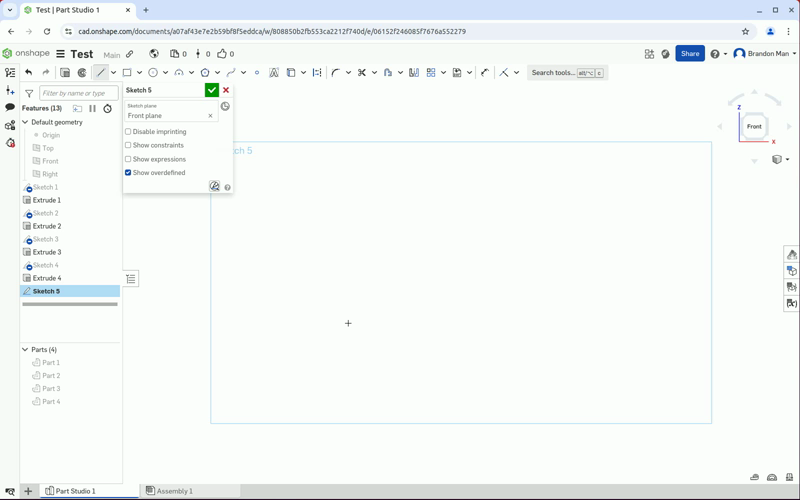
click(348, 322)
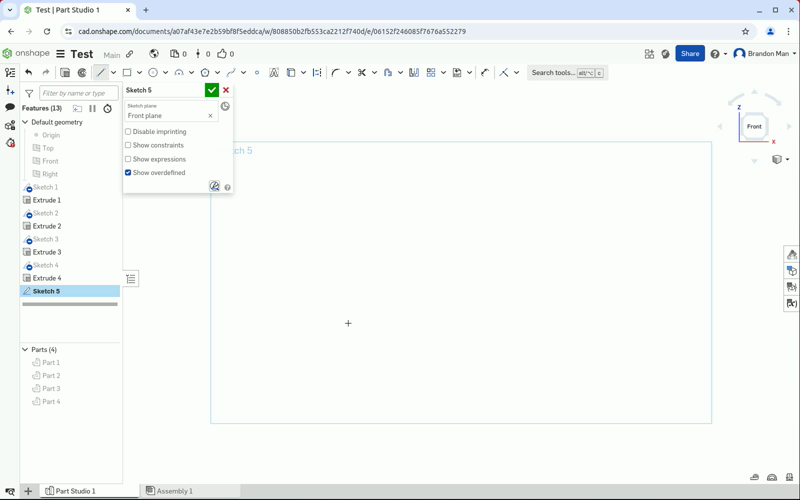
key_up(shift)
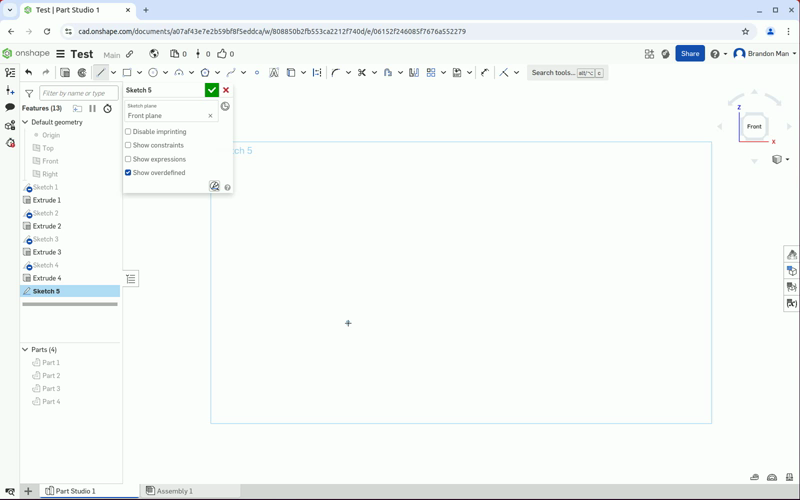
key_down(shift)
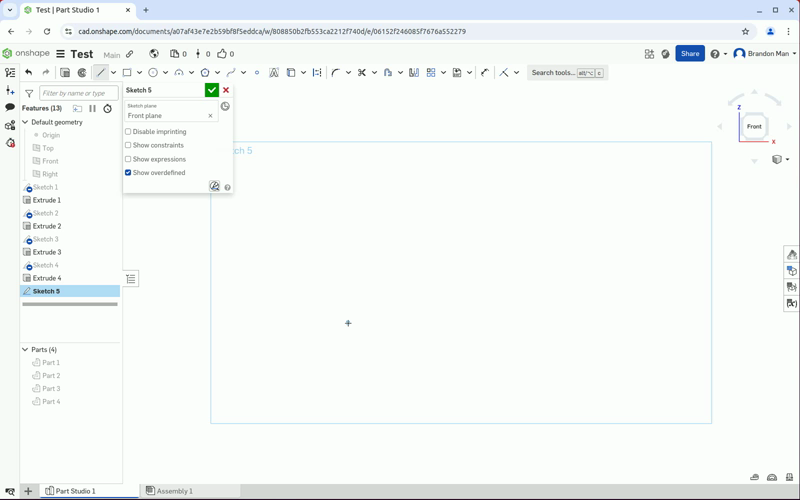
mouse_move(442, 303)
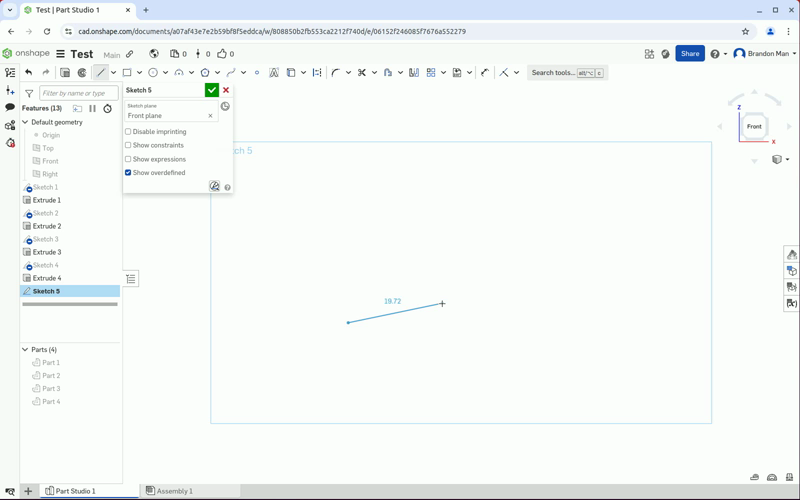
click(442, 303)
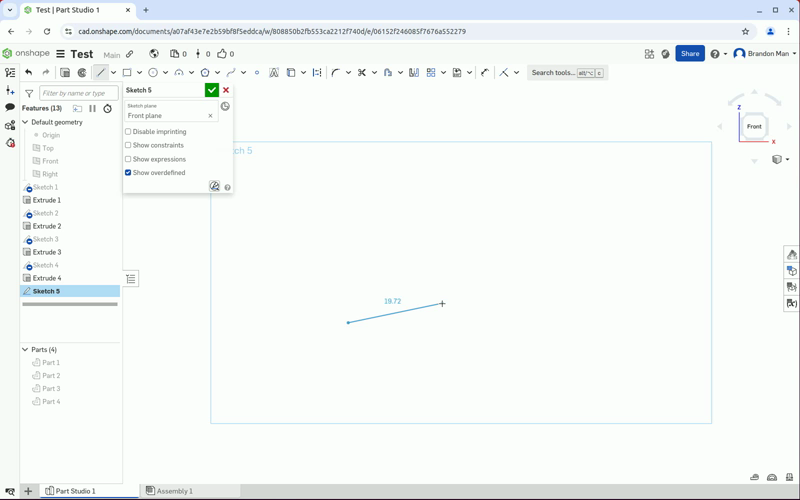
key_up(shift)
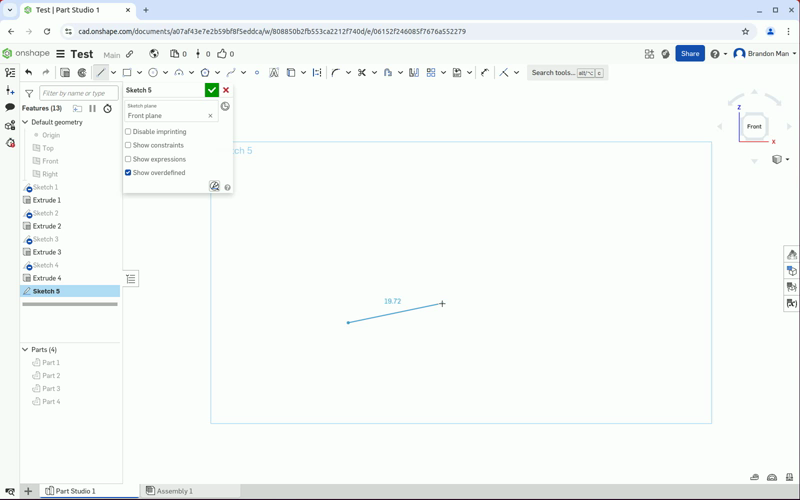
key_down(shift)
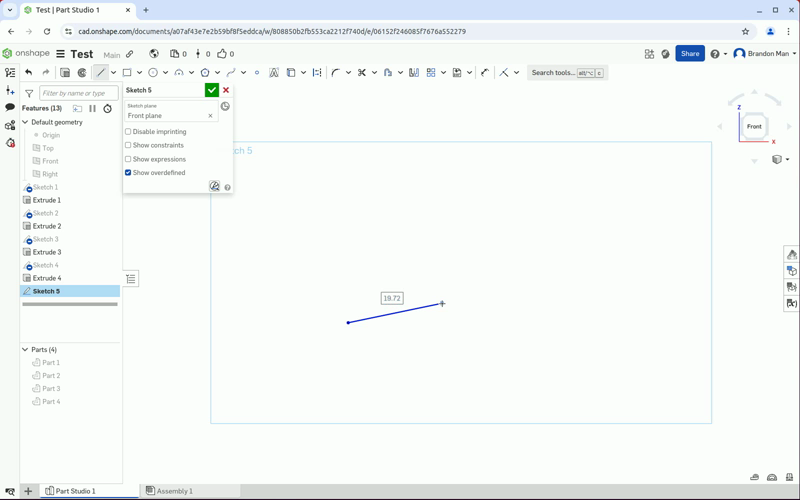
mouse_move(472, 303)
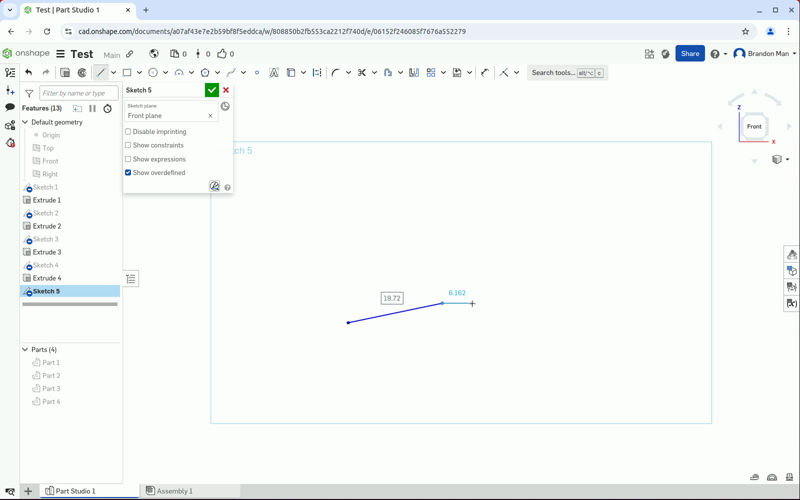
mouse_move(442, 263)
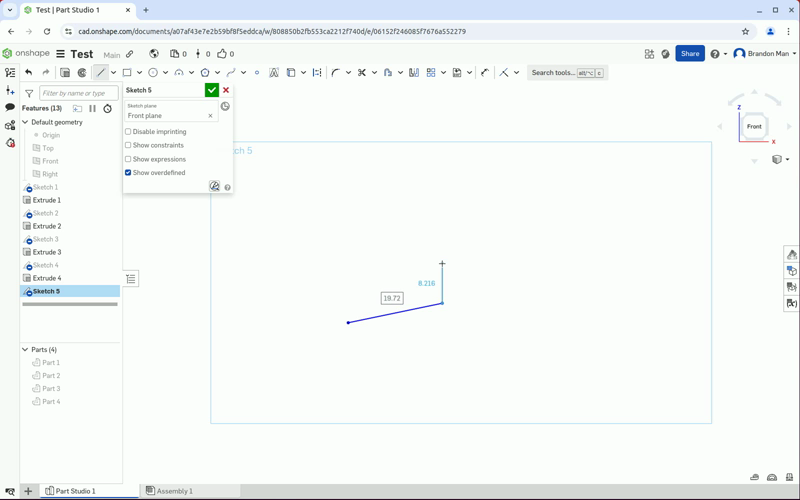
click(442, 263)
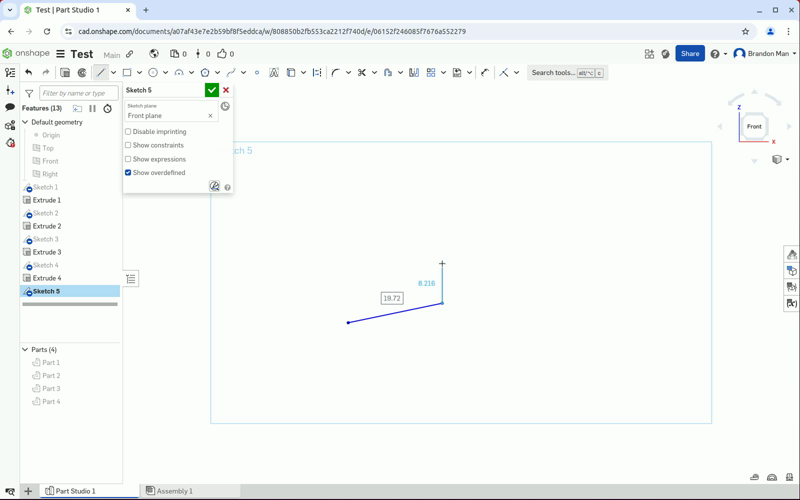
key_up(shift)
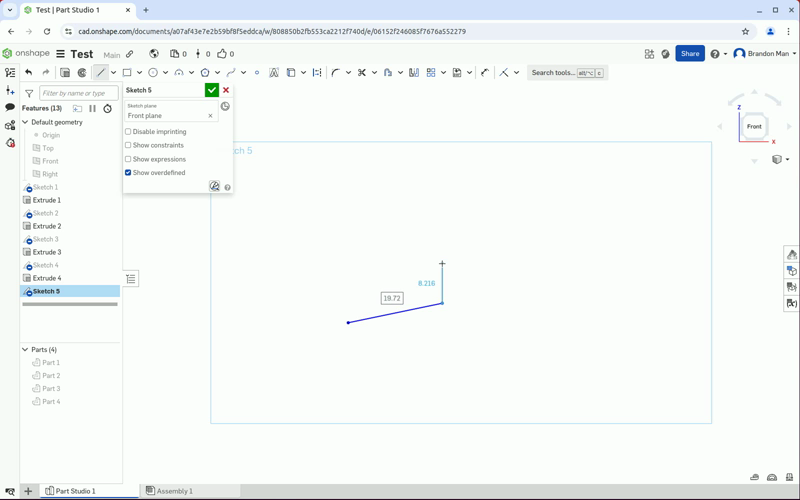
key_down(shift)
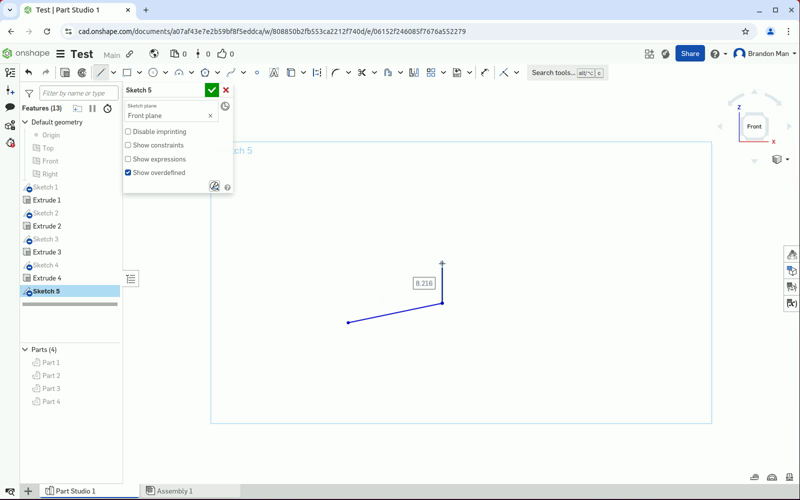
mouse_move(348, 242)
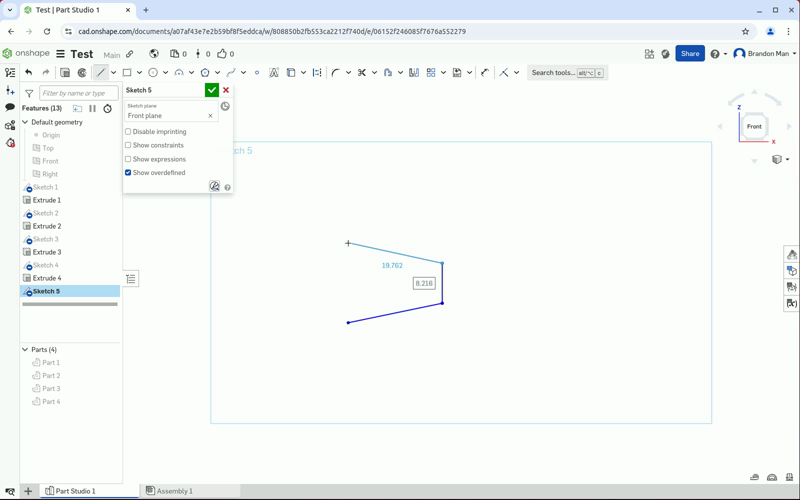
click(348, 242)
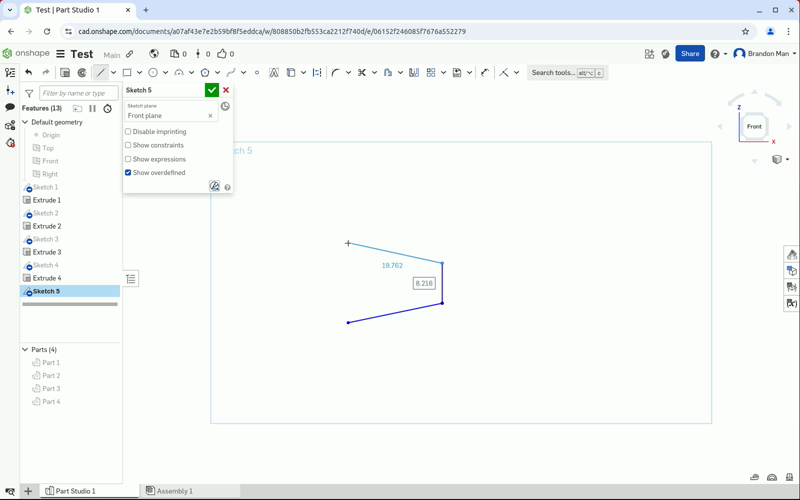
key_up(shift)
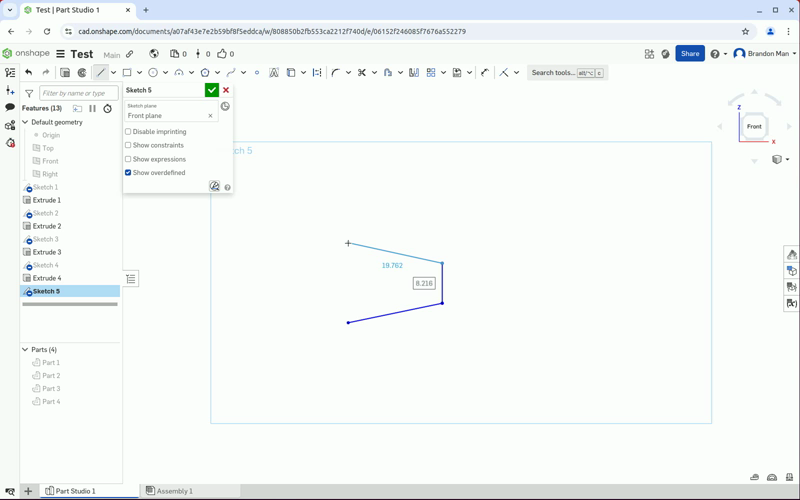
key_down(shift)
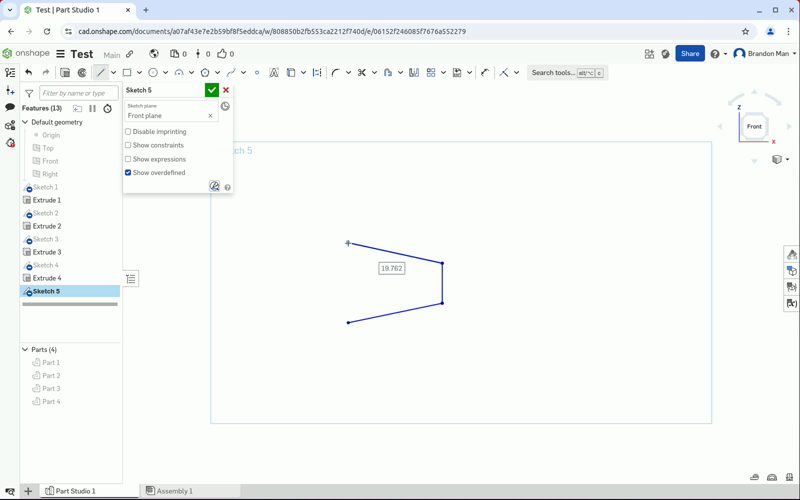
mouse_move(348, 322)
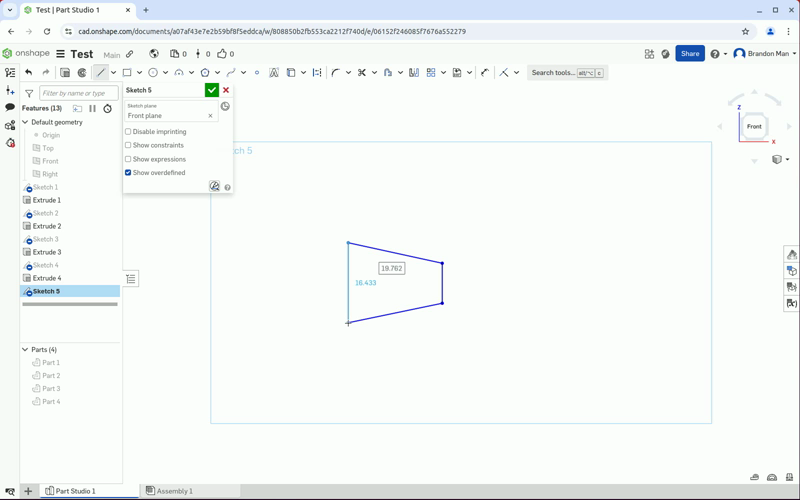
key_up(shift)
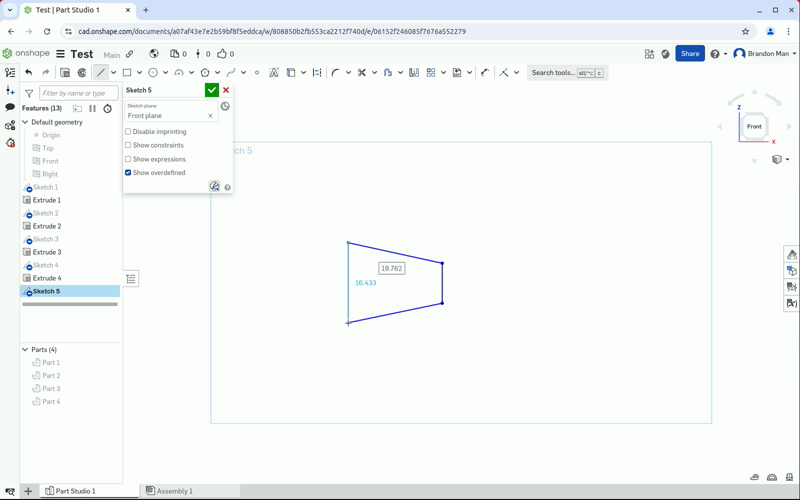
click(348, 322)
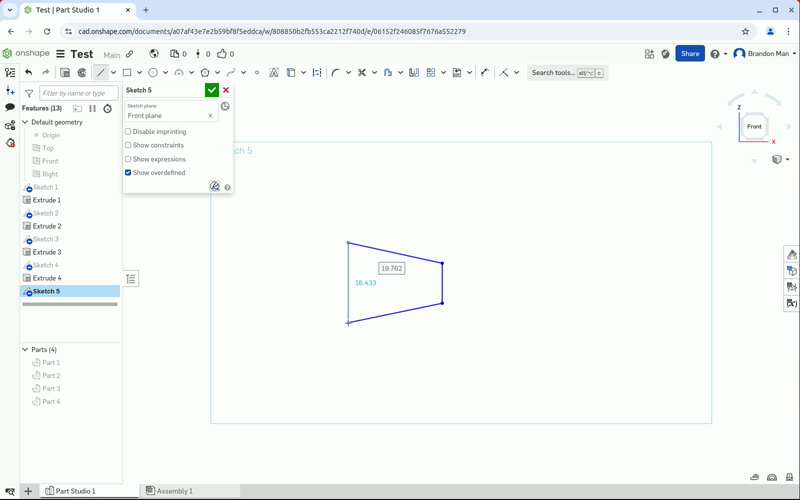
key(esc)
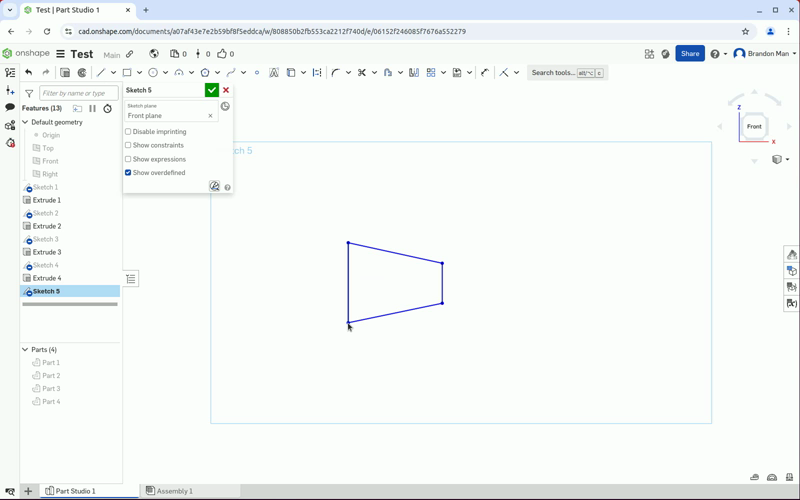
mouse_move(395, 290)
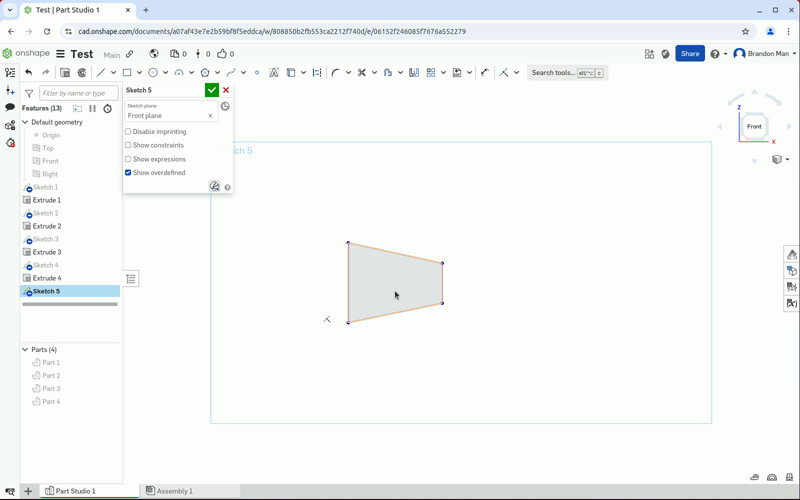
click(395, 290)
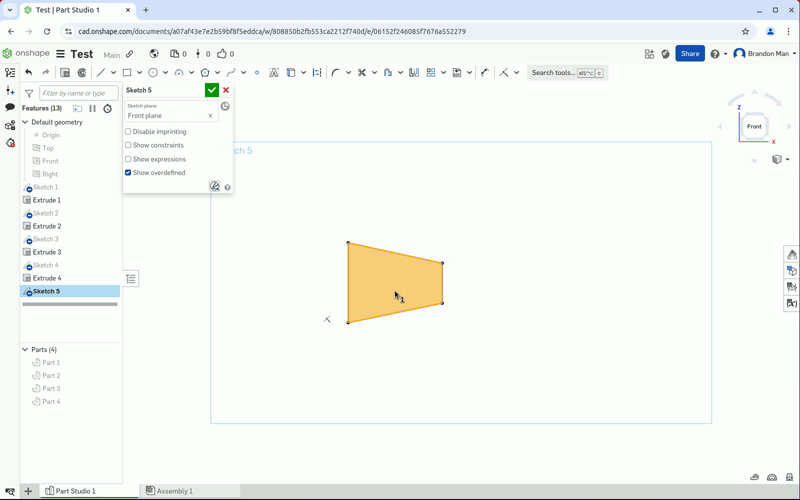
mouse_move(73, 352)
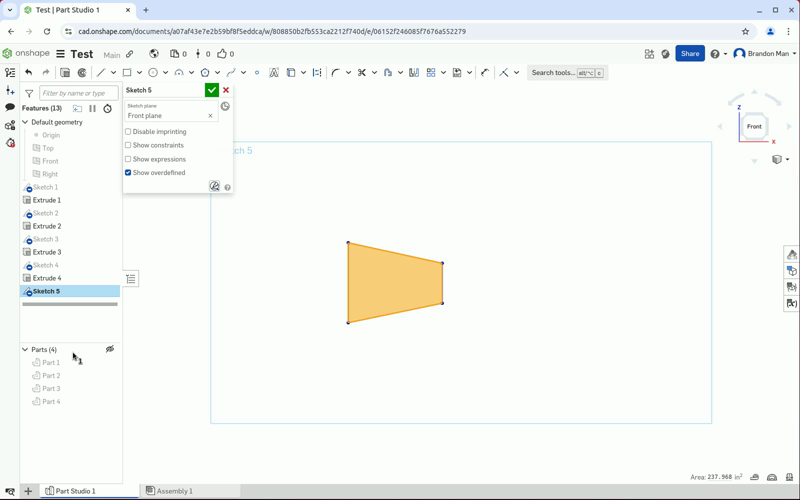
key(shift+y)
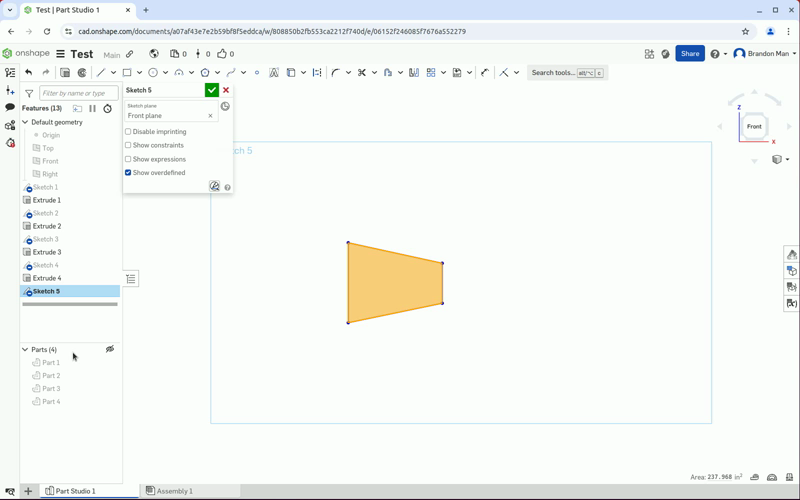
key(shift+e)
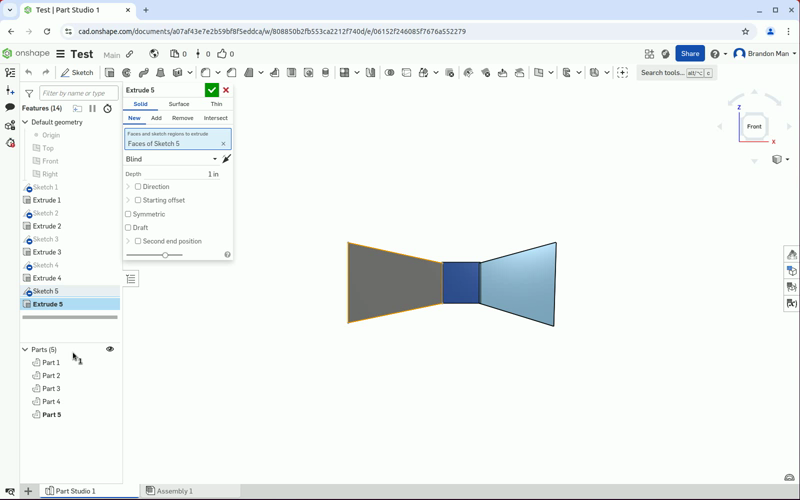
mouse_move(143, 106)
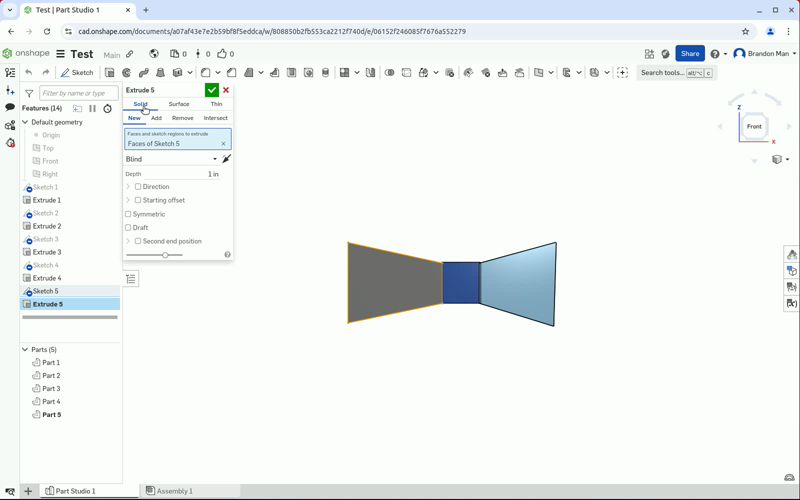
click(143, 106)
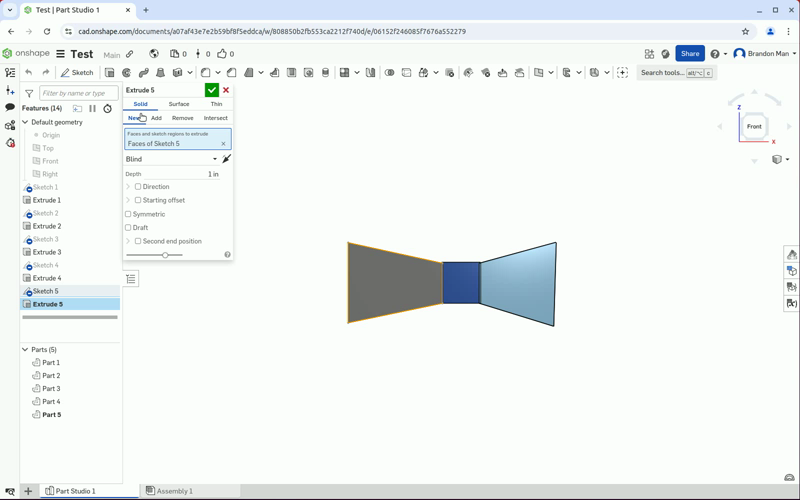
mouse_move(137, 120)
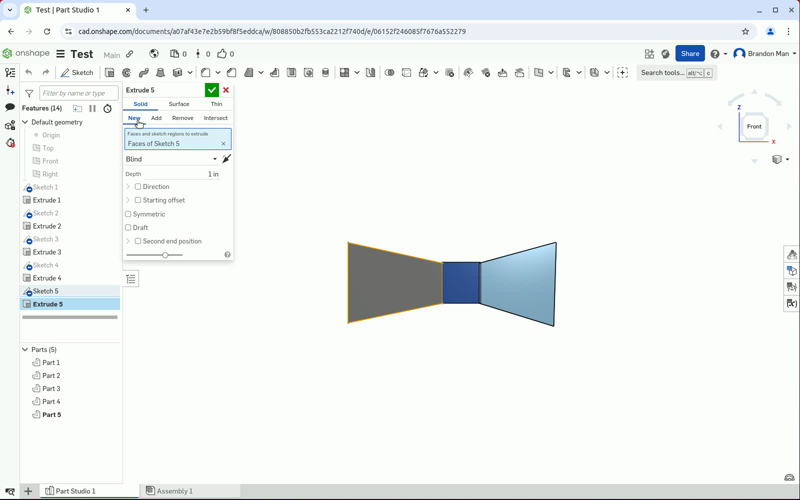
click(137, 120)
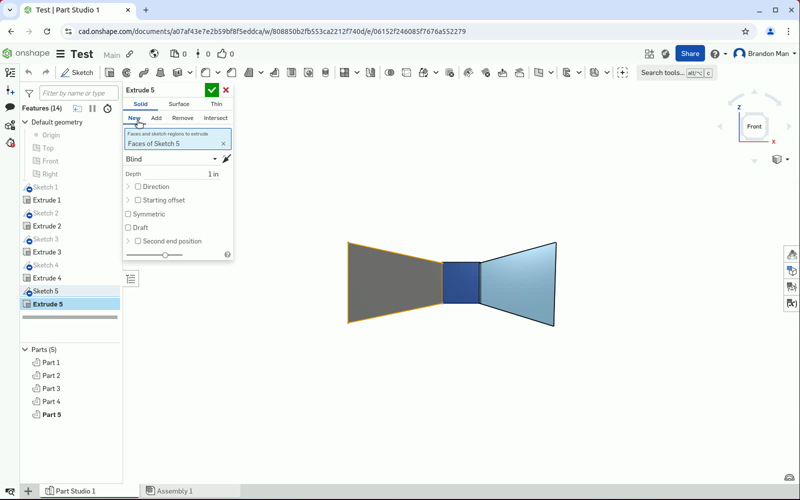
key(tab, 4)
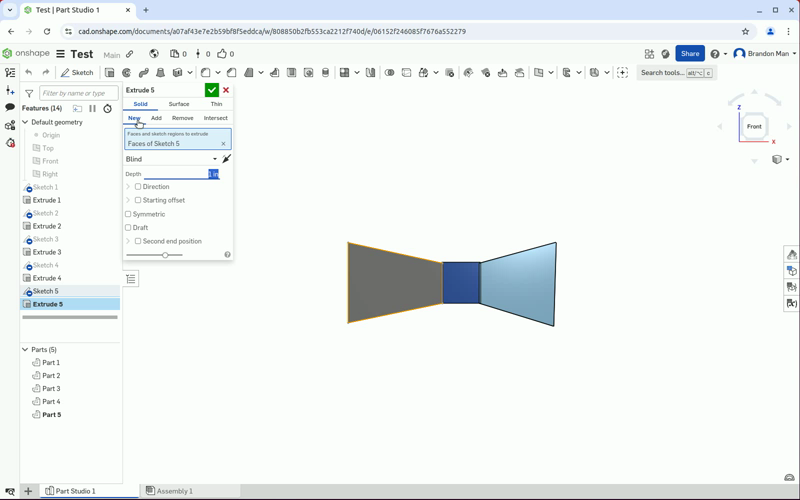
text(12.758)
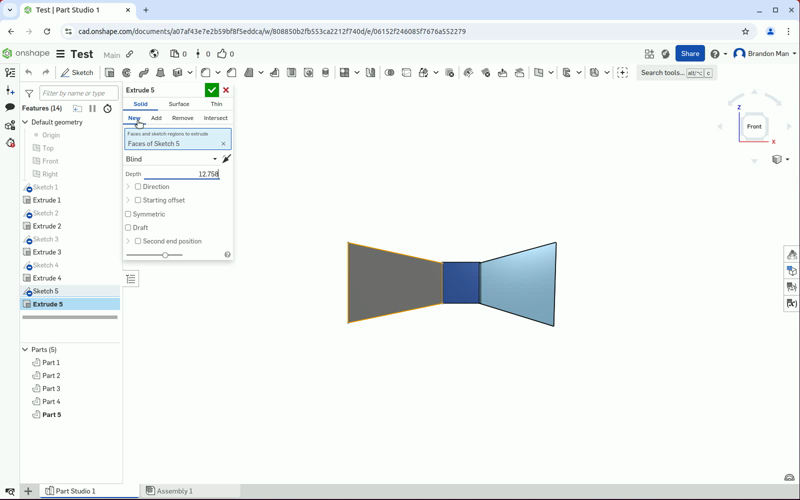
key(enter)
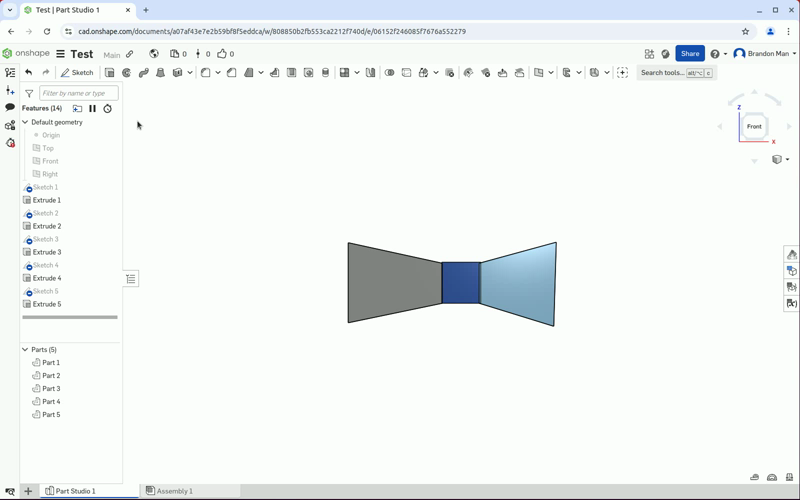
key(shift+h)
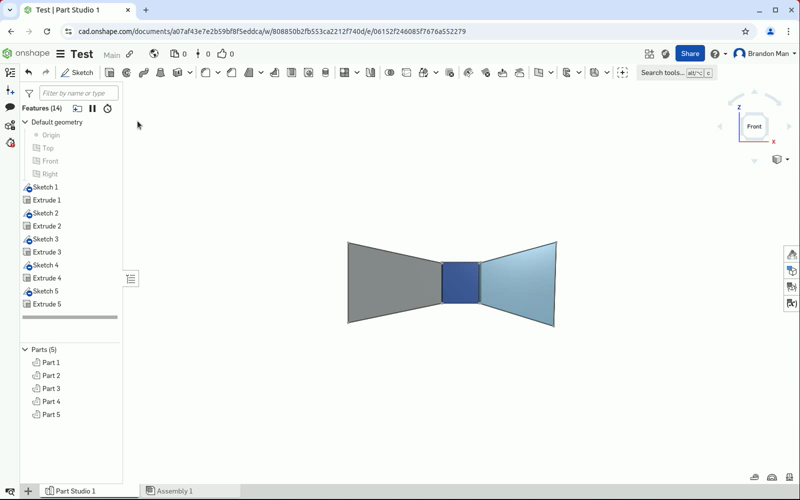
key(shift+h)
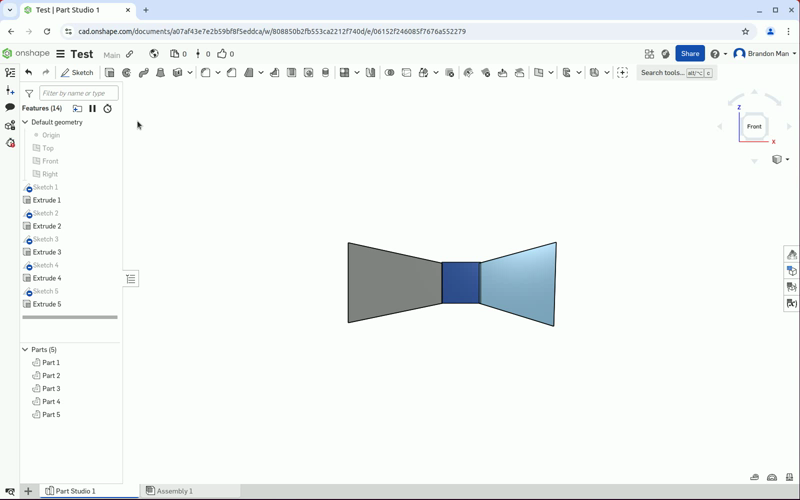
mouse_move(73, 189)
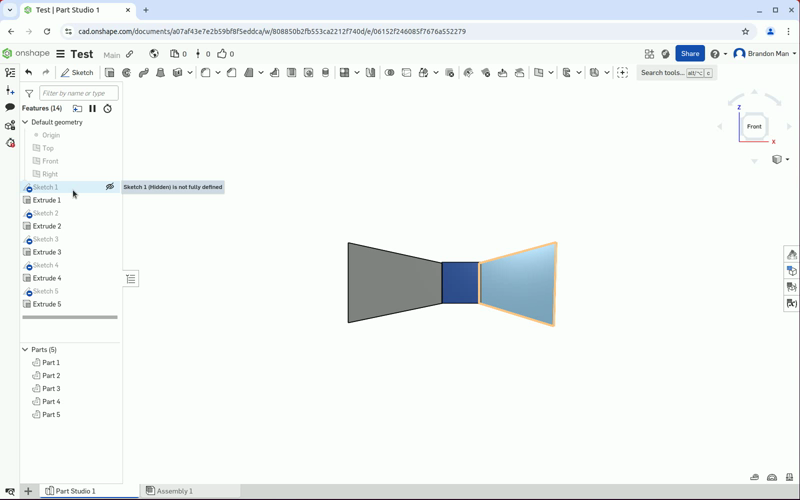
click(73, 189)
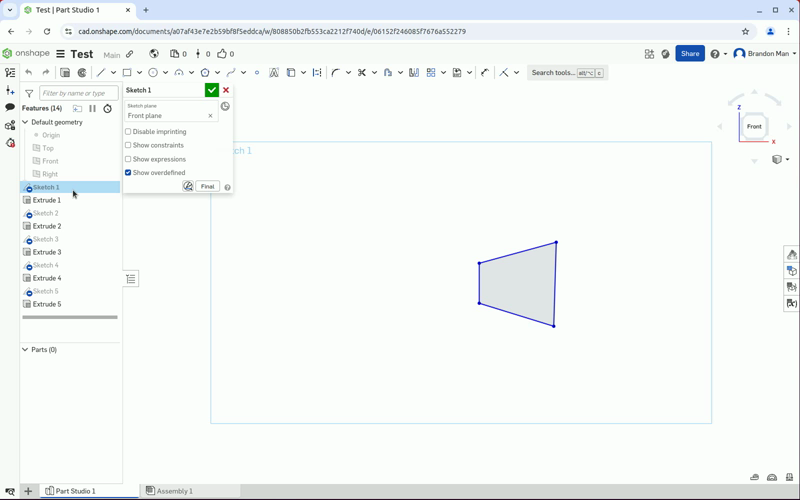
mouse_move(229, 92)
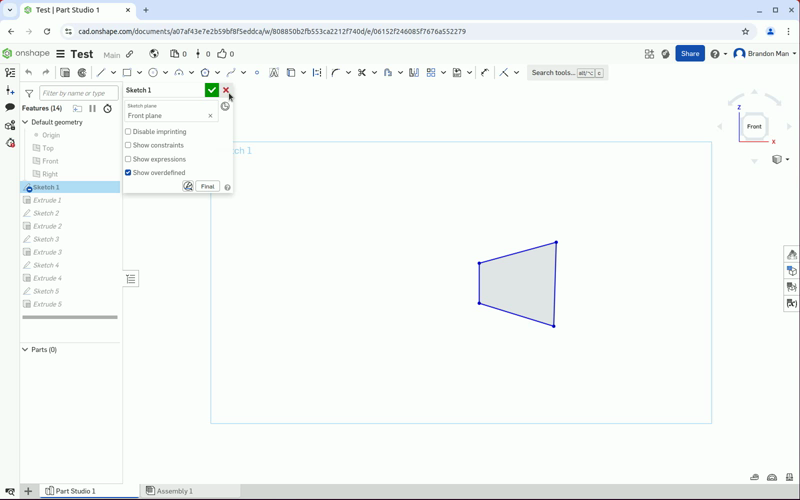
click(229, 92)
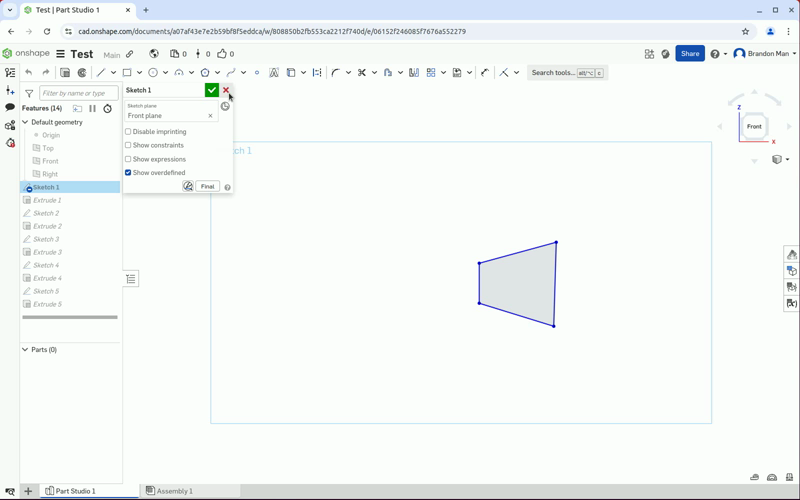
key(shift+s)
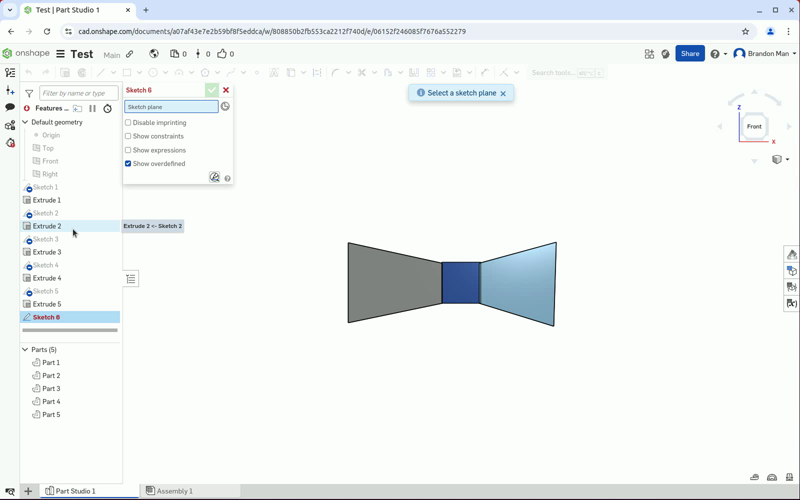
scroll(3)
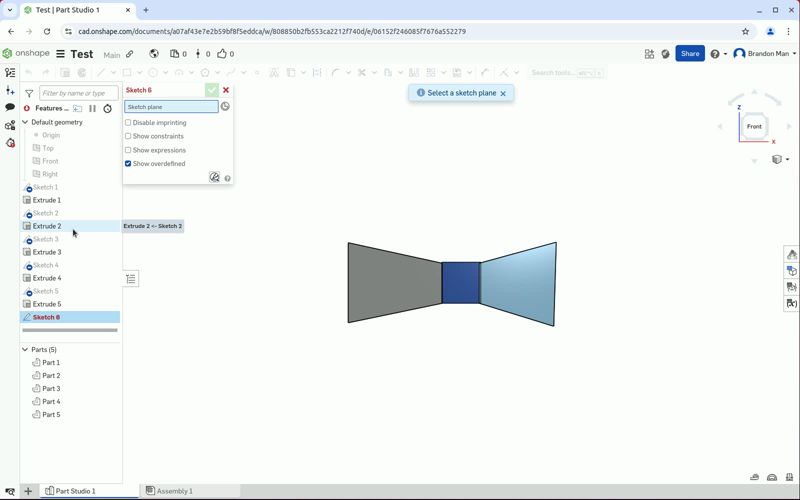
mouse_move(73, 163)
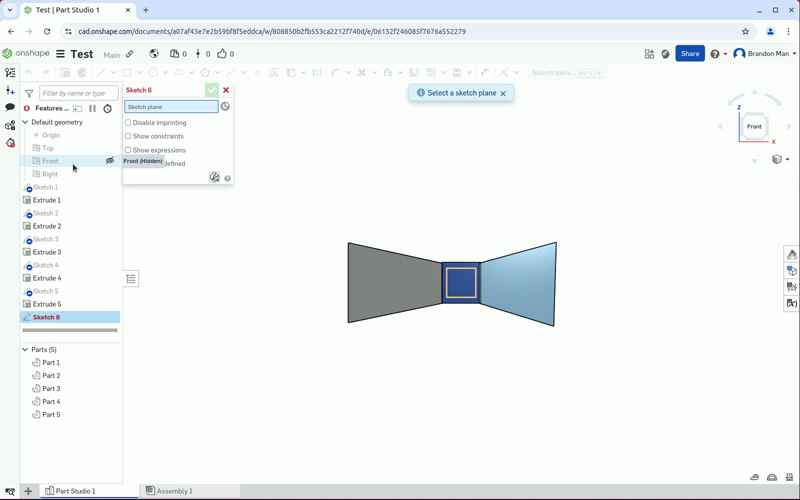
click(73, 163)
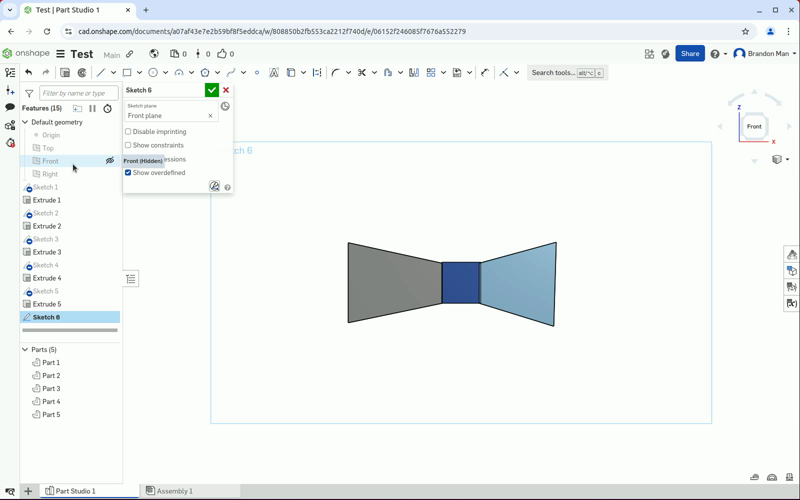
mouse_move(73, 352)
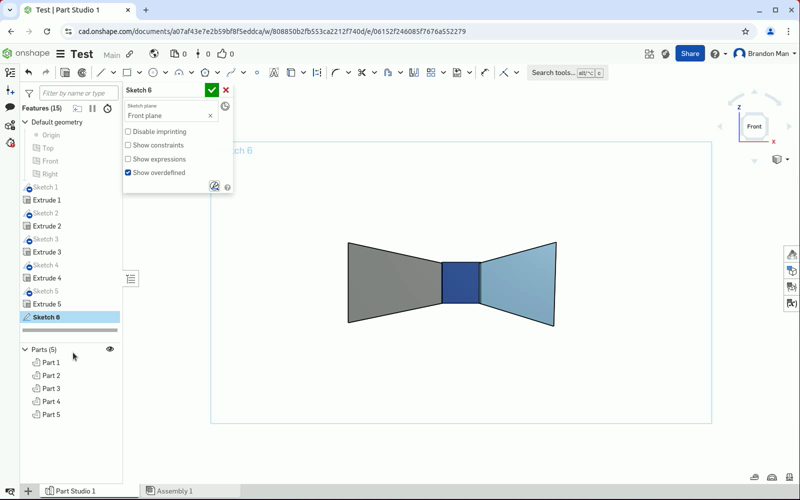
key(y)
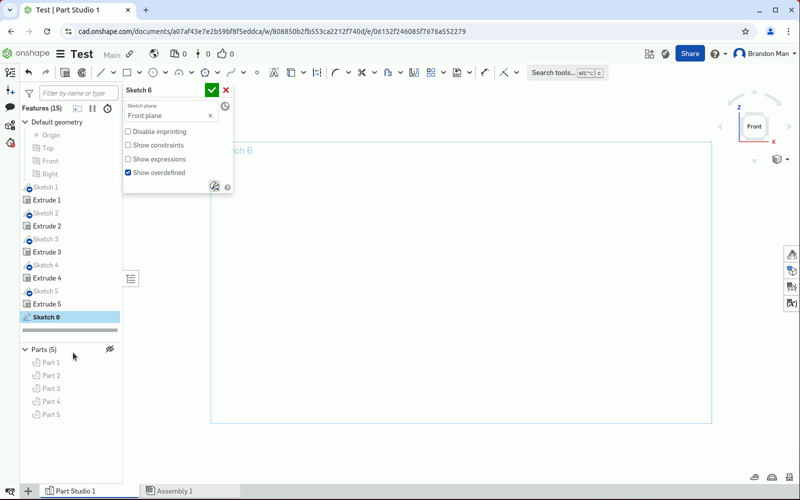
key(l)
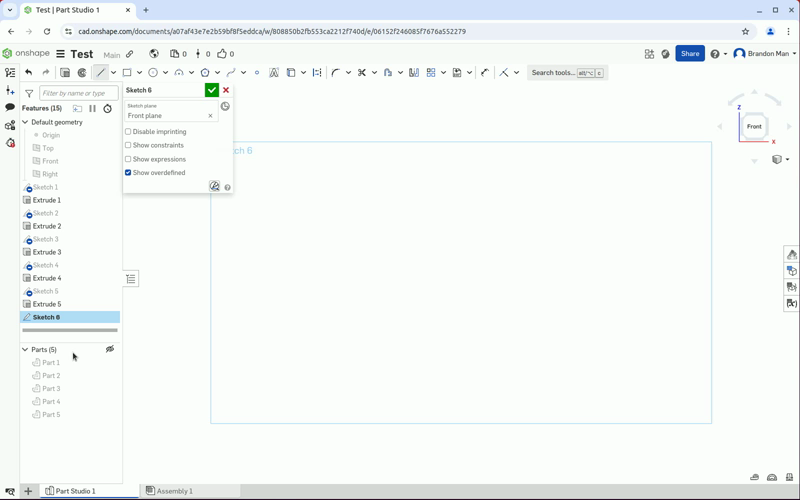
key_down(shift)
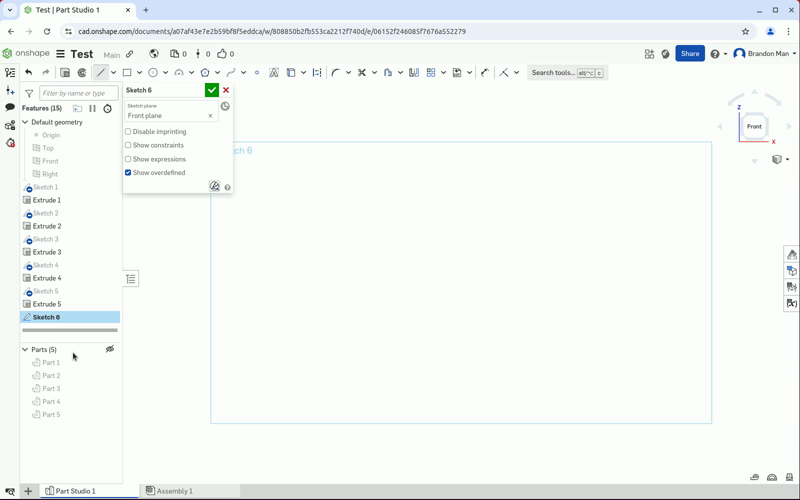
mouse_move(441, 303)
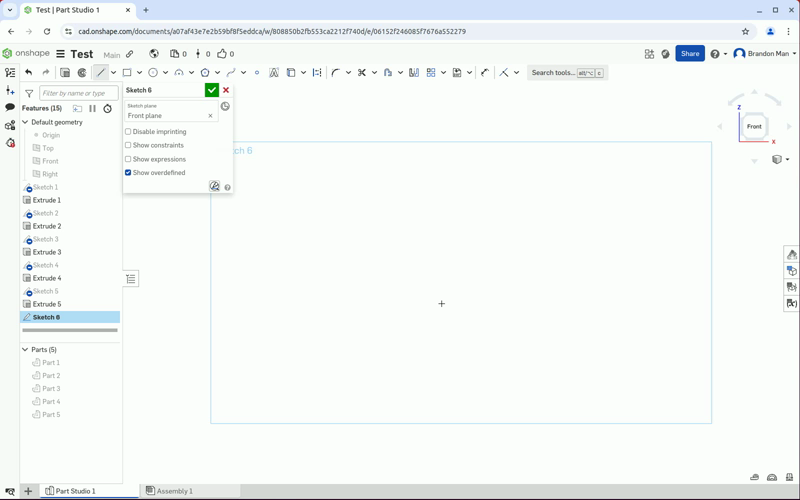
click(441, 303)
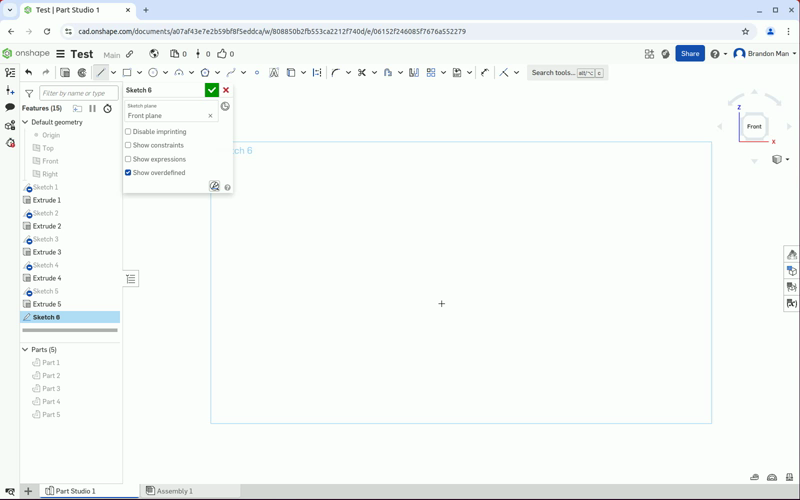
key_up(shift)
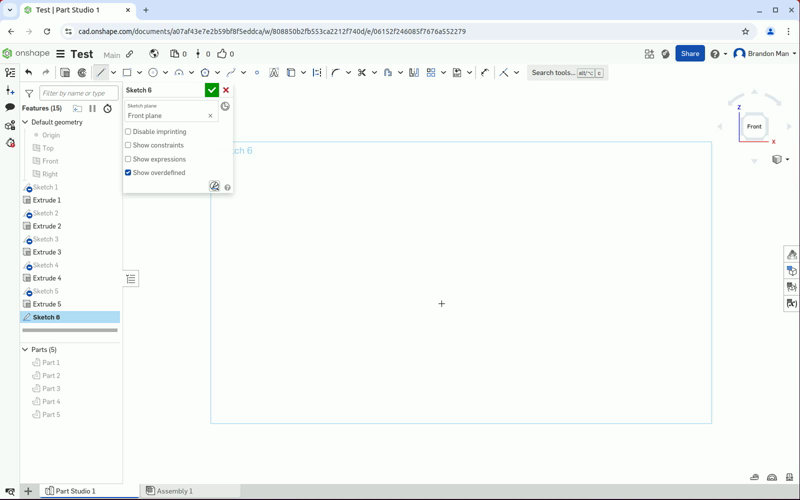
key_down(shift)
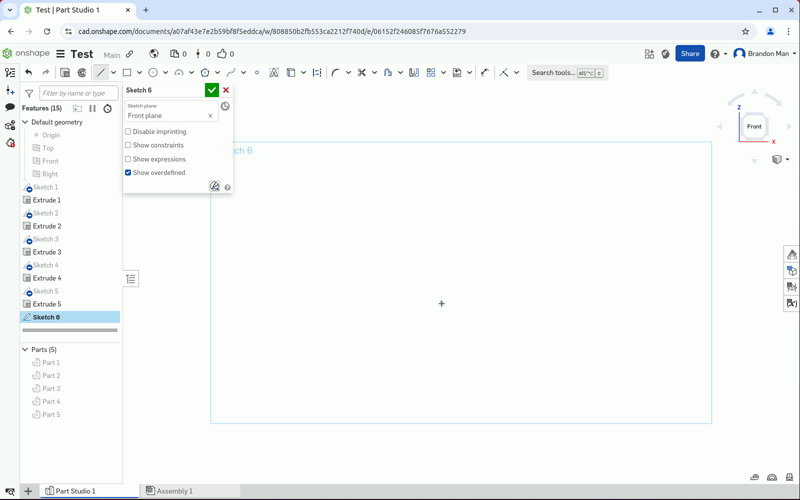
mouse_move(471, 303)
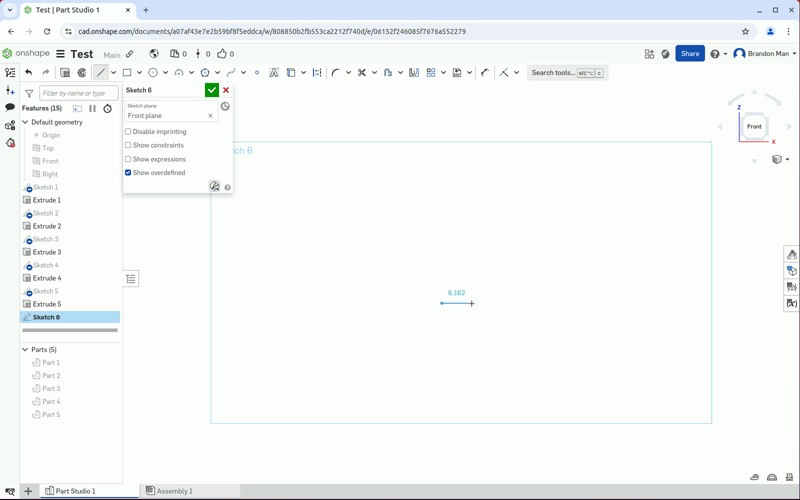
mouse_move(480, 303)
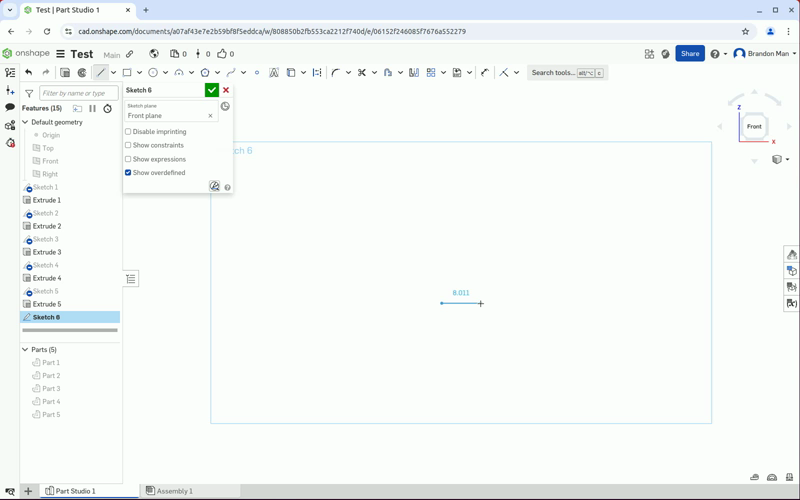
click(480, 303)
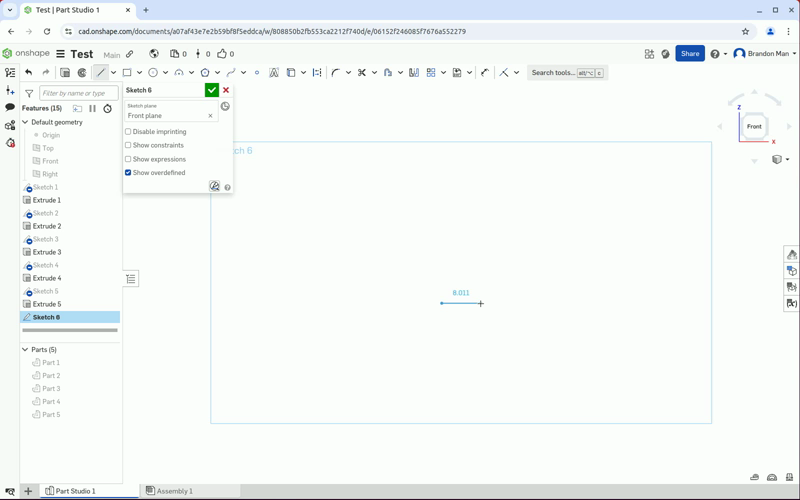
key_up(shift)
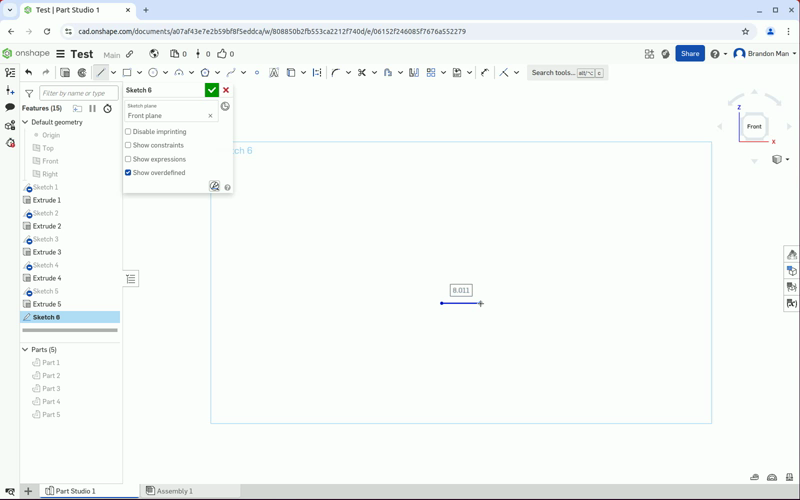
key_down(shift)
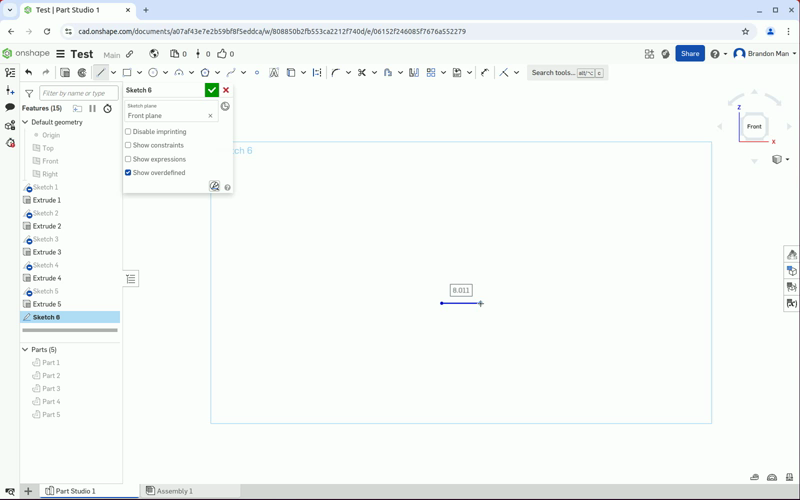
mouse_move(510, 303)
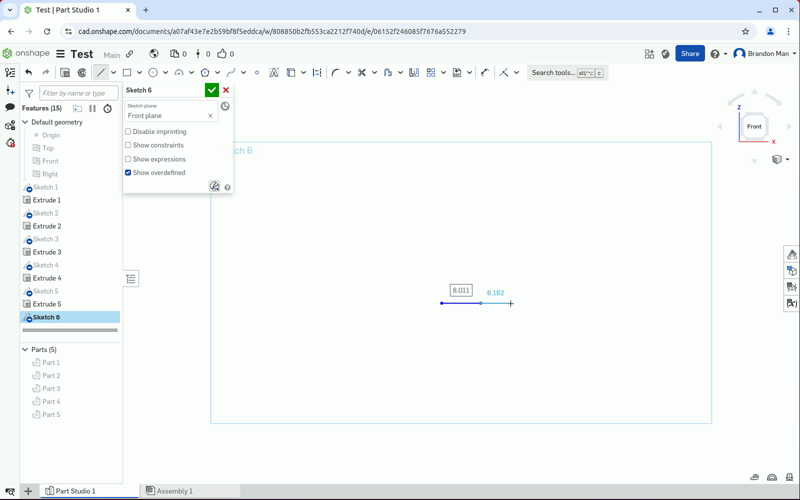
mouse_move(480, 262)
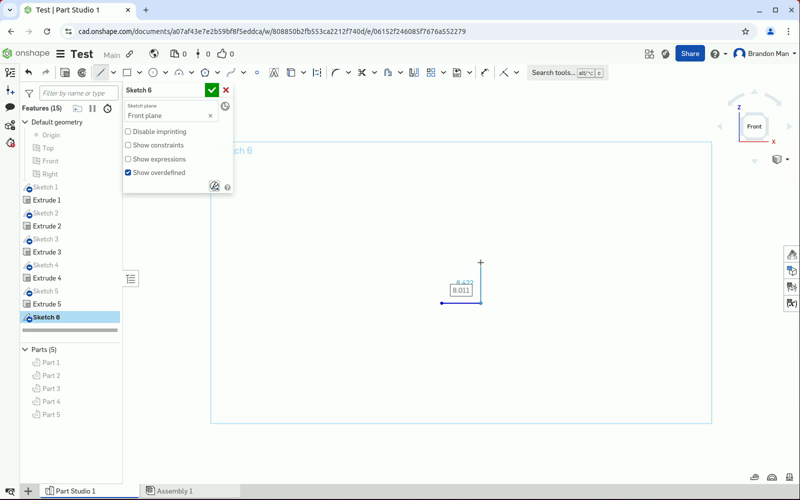
click(480, 262)
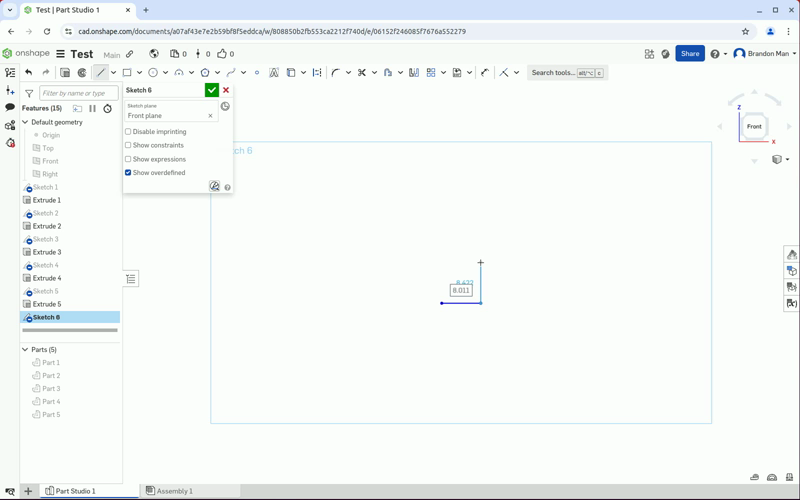
key_up(shift)
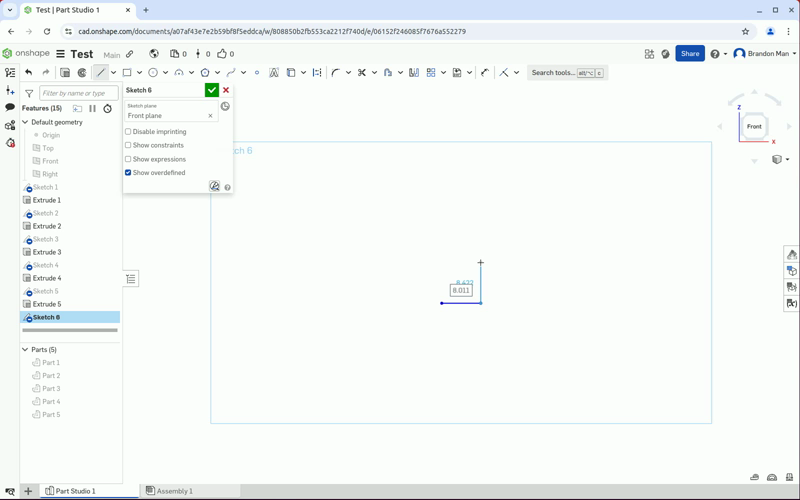
key_down(shift)
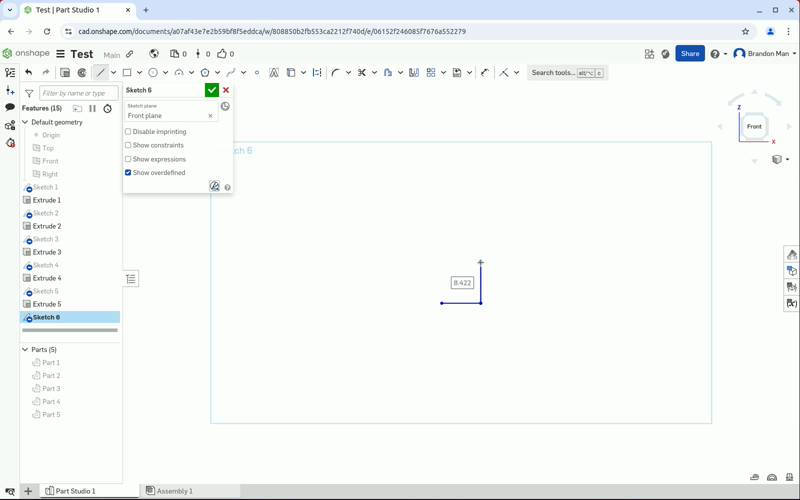
mouse_move(510, 262)
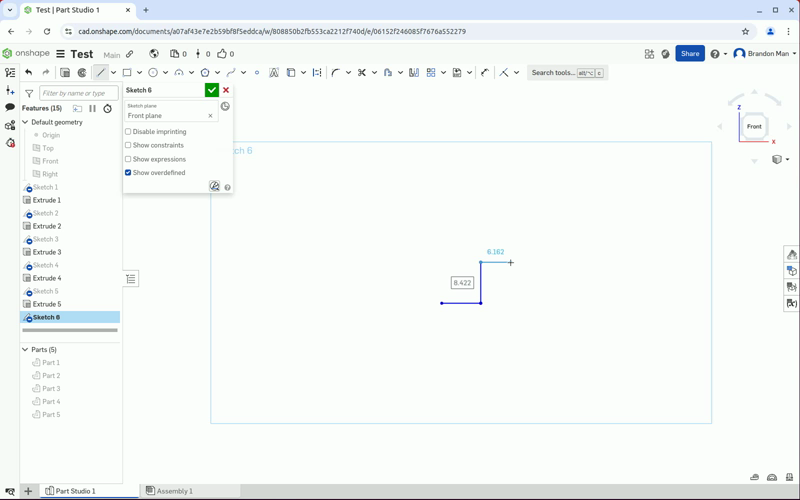
mouse_move(441, 262)
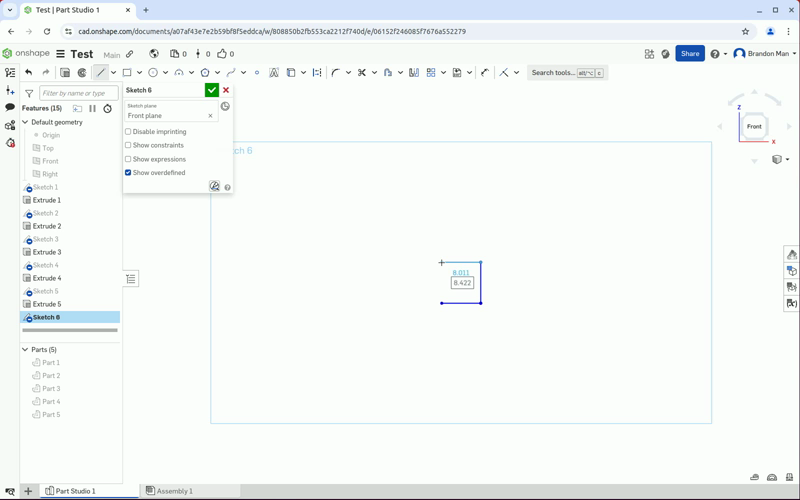
click(441, 262)
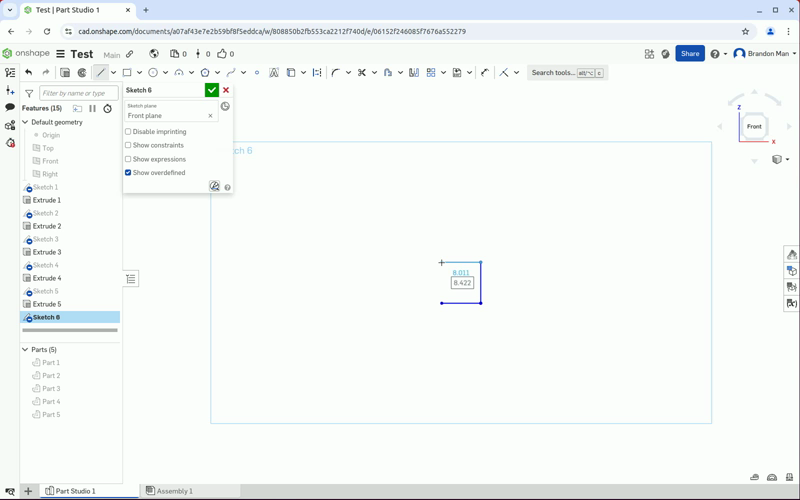
key_up(shift)
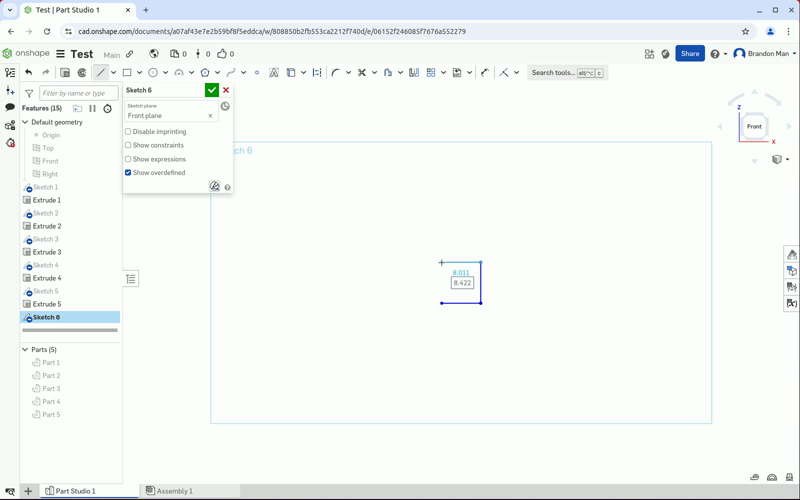
mouse_move(471, 262)
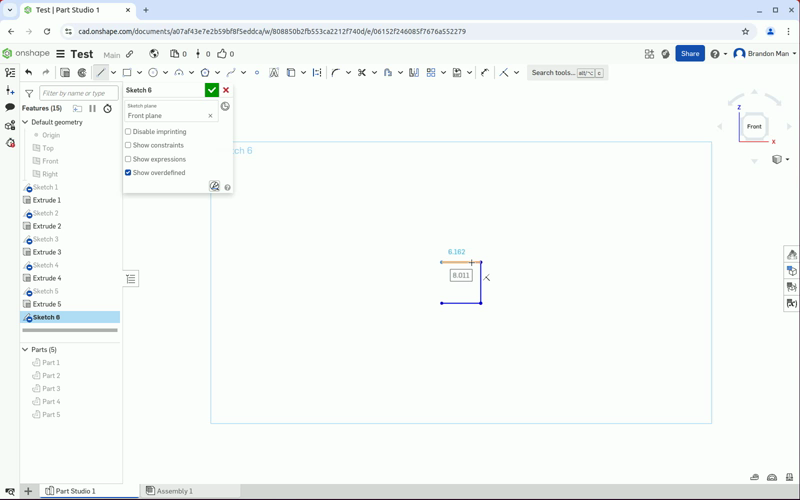
key_down(shift)
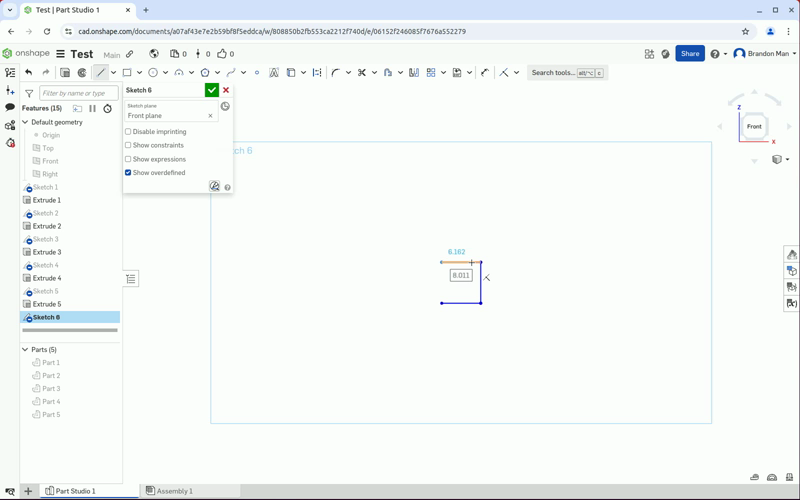
mouse_move(441, 303)
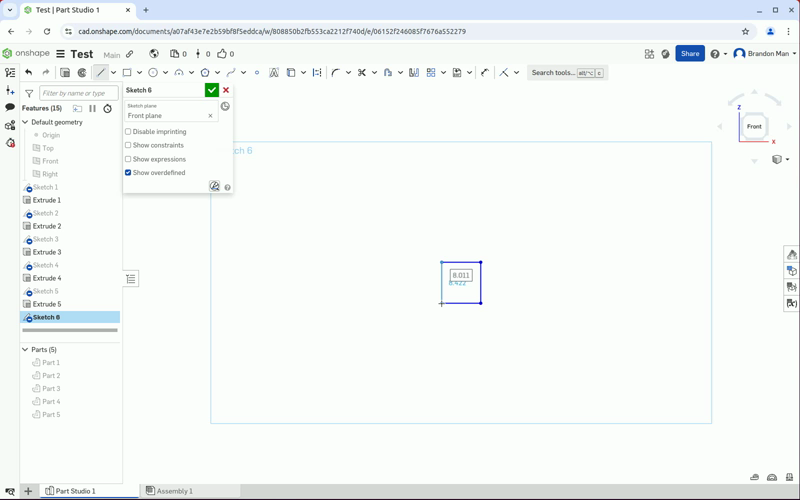
key_up(shift)
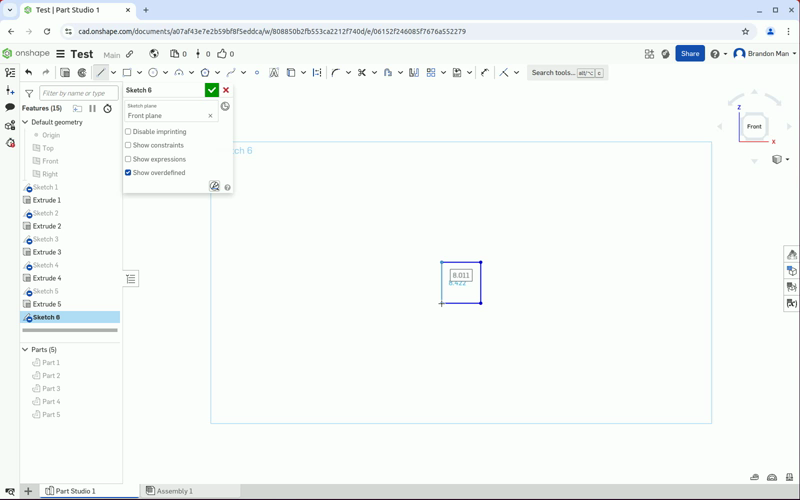
click(441, 303)
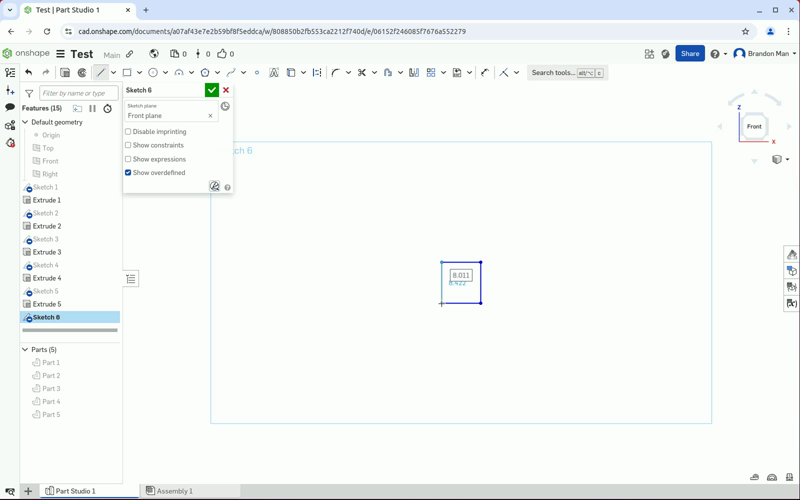
key(esc)
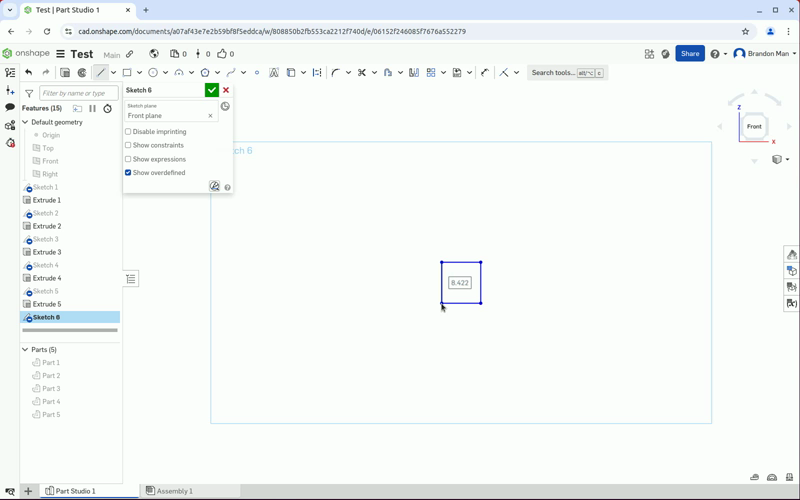
mouse_move(471, 293)
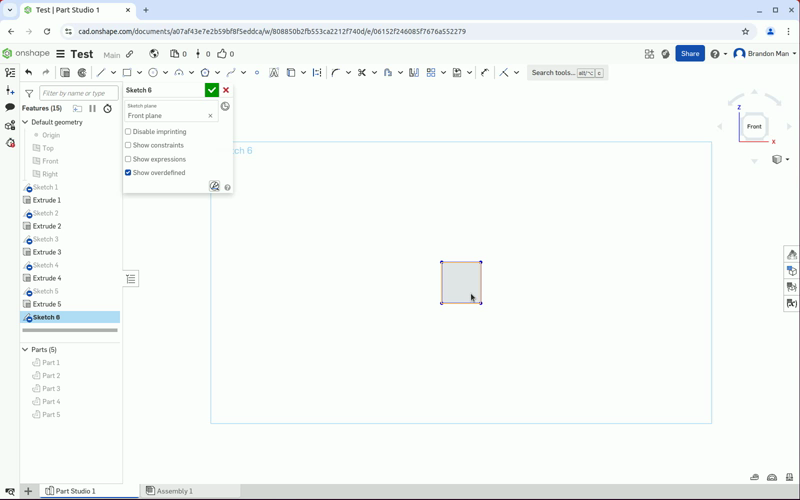
scroll(6)
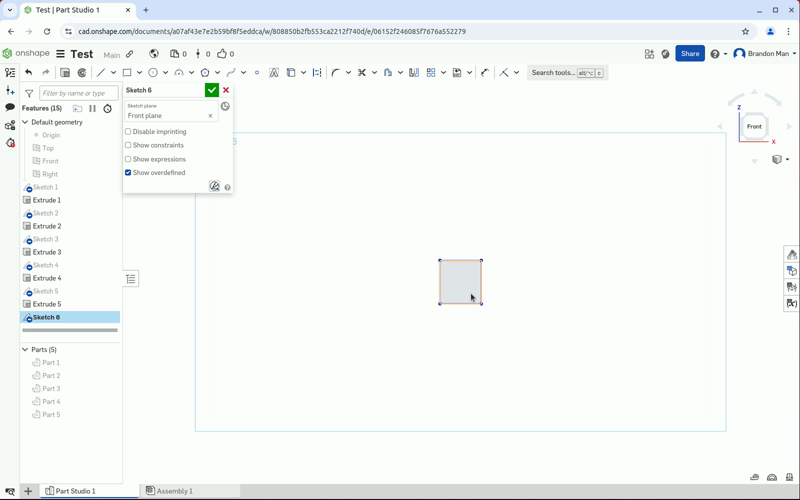
scroll(6)
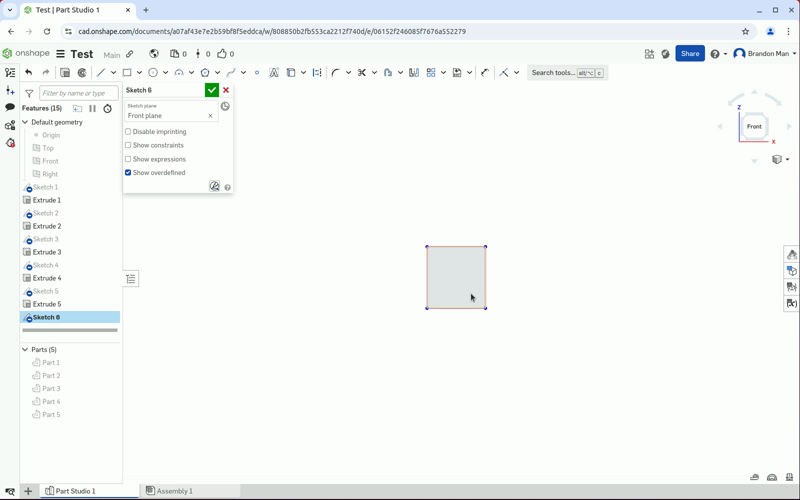
scroll(6)
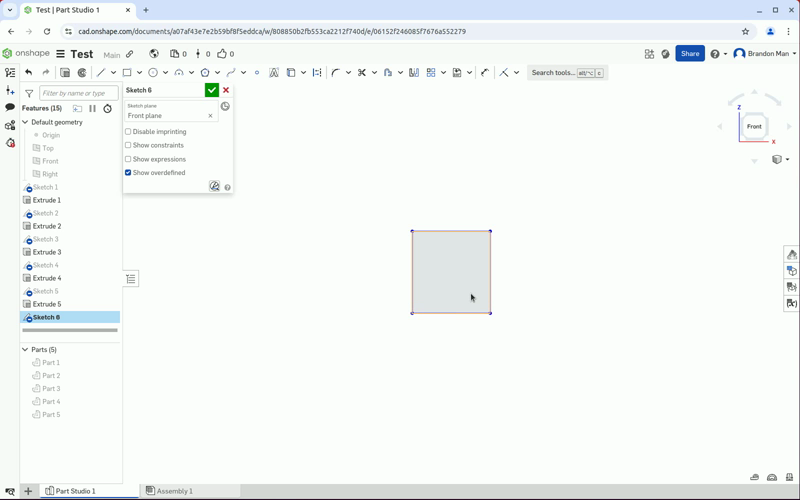
scroll(6)
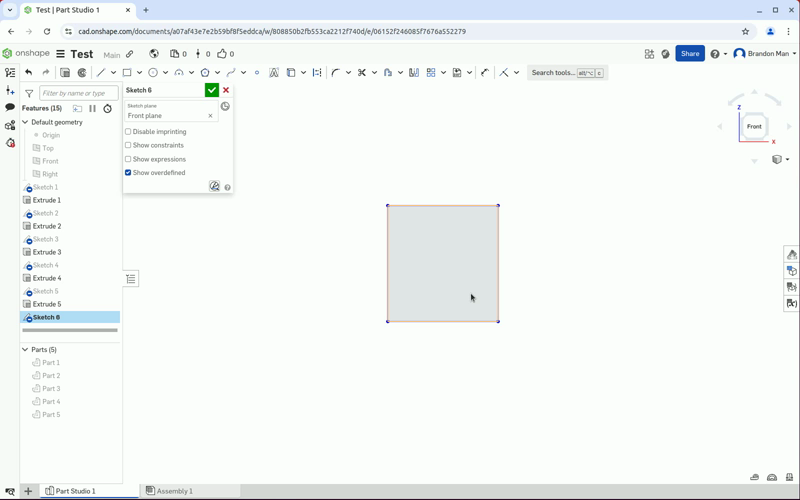
scroll(6)
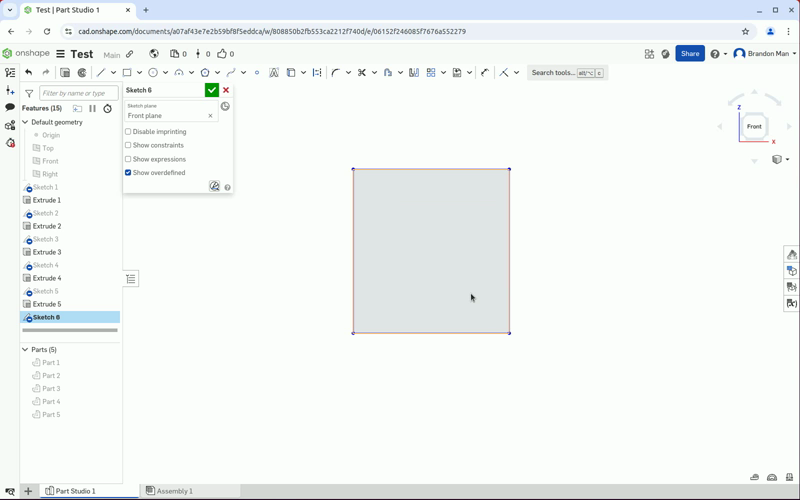
scroll(6)
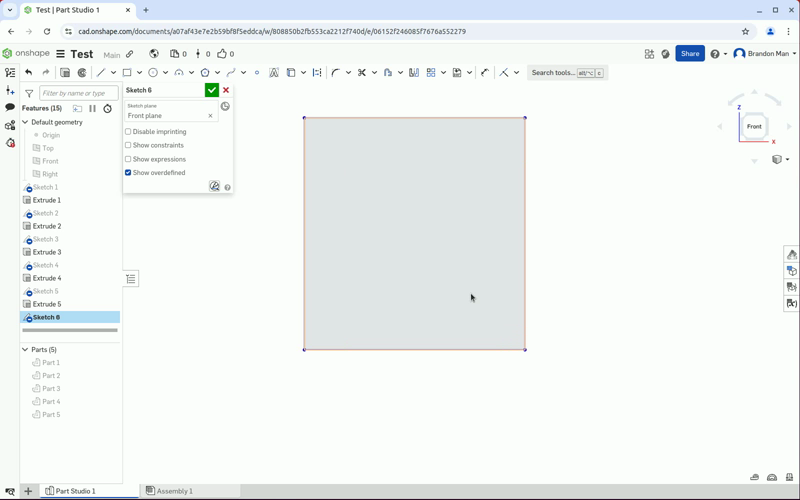
scroll(6)
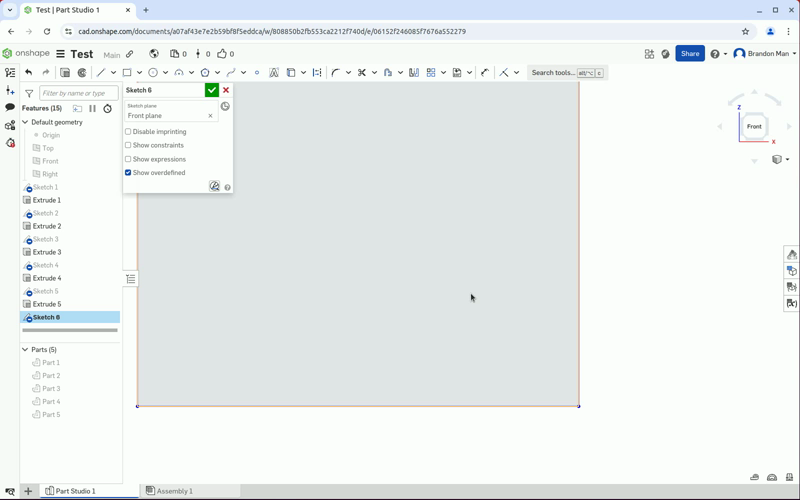
click(471, 293)
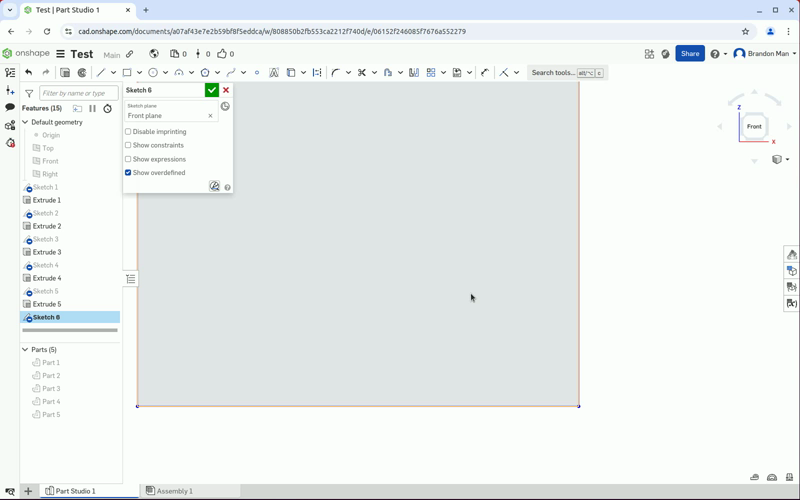
scroll(-6)
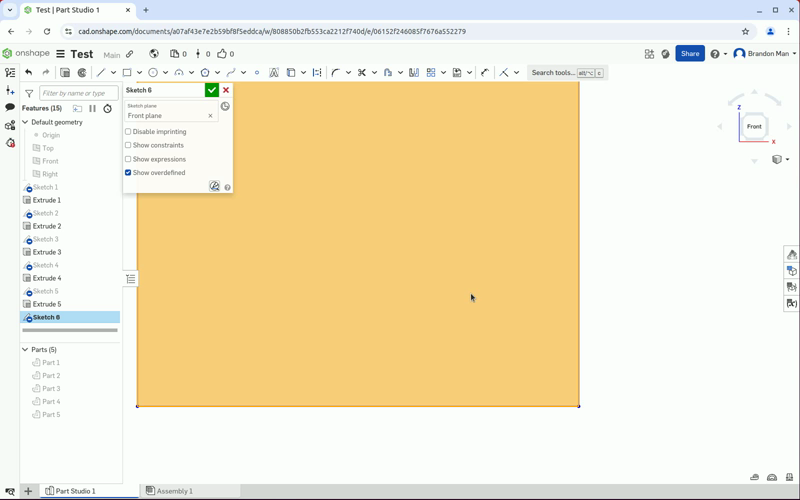
scroll(-6)
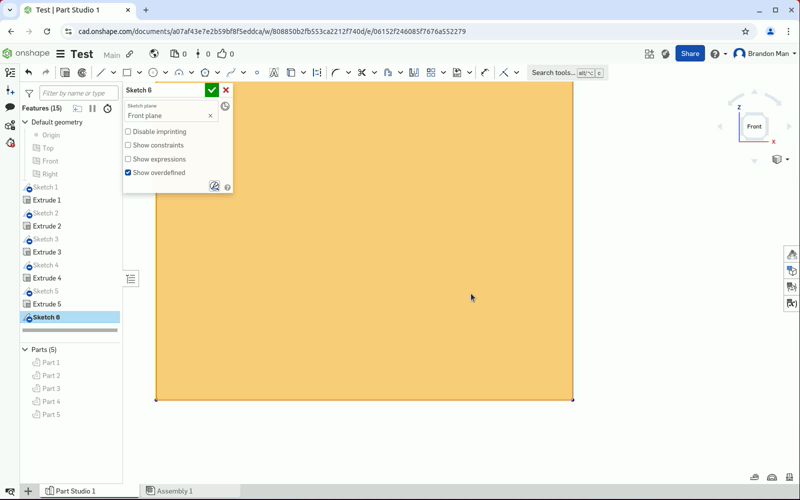
scroll(-6)
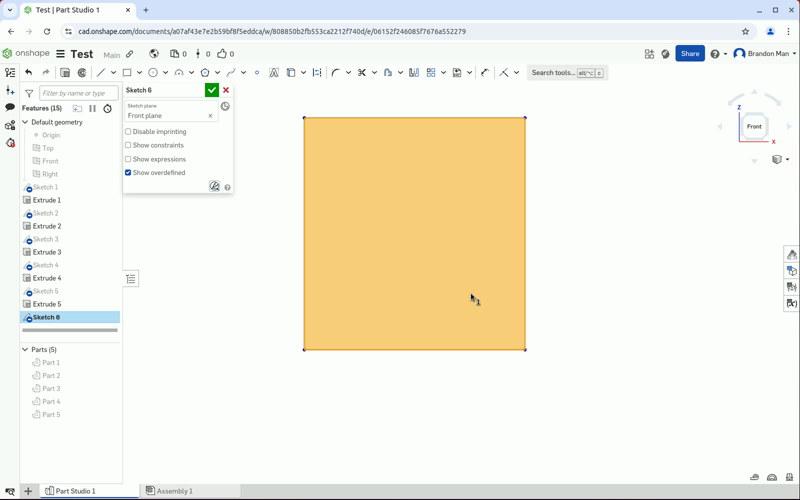
scroll(-6)
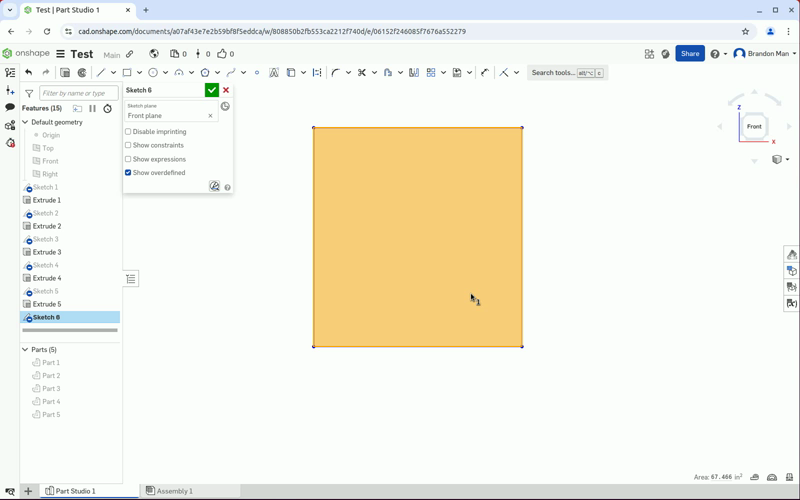
scroll(-6)
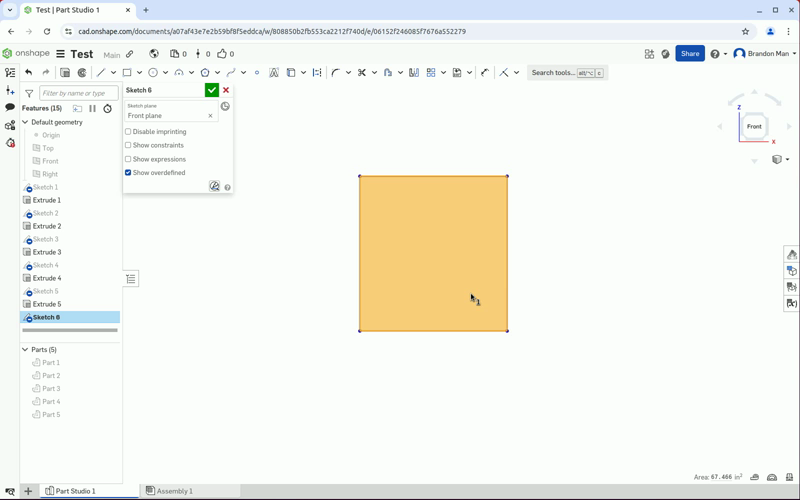
scroll(-6)
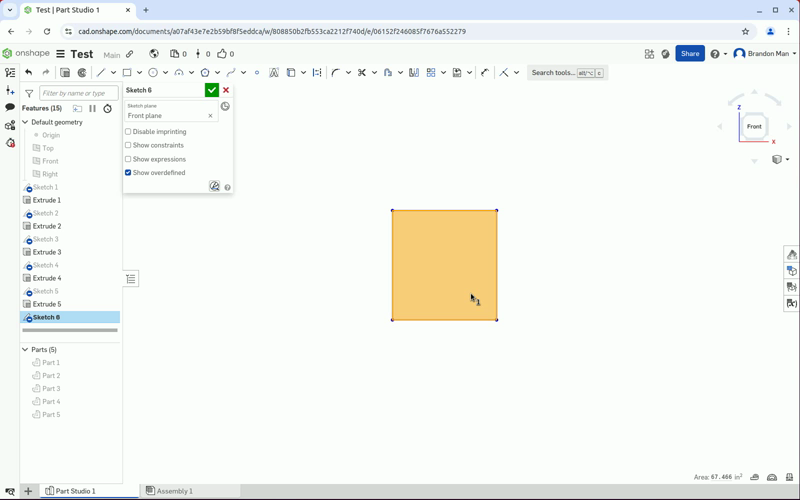
scroll(-6)
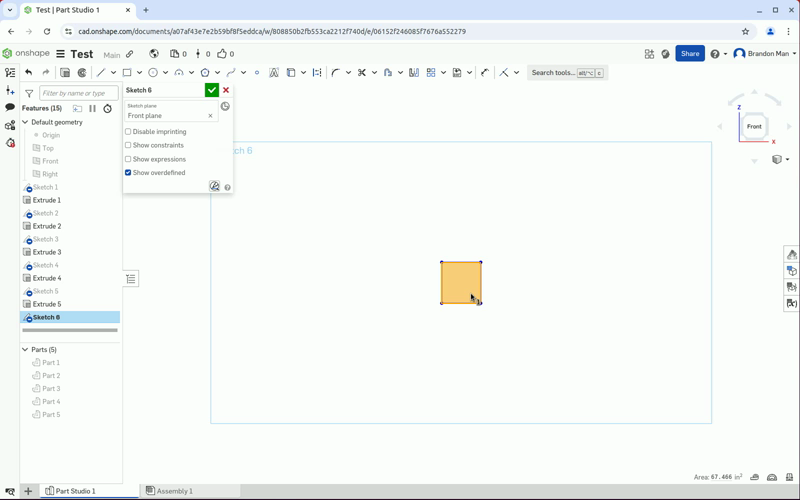
mouse_move(73, 352)
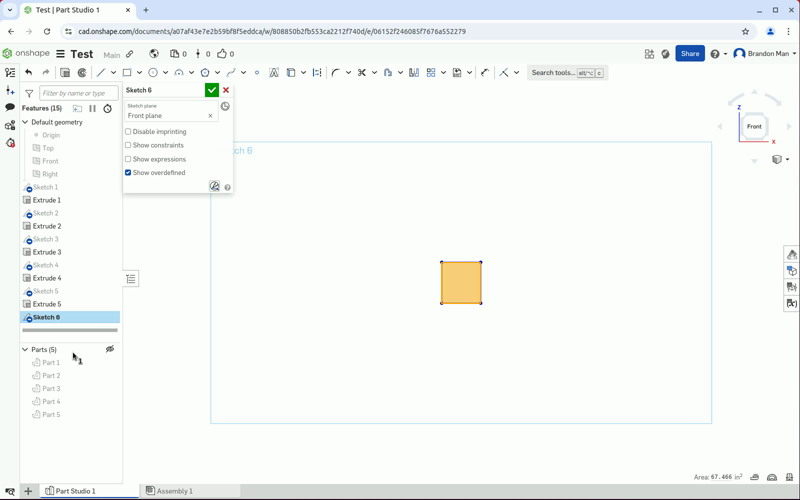
key(shift+y)
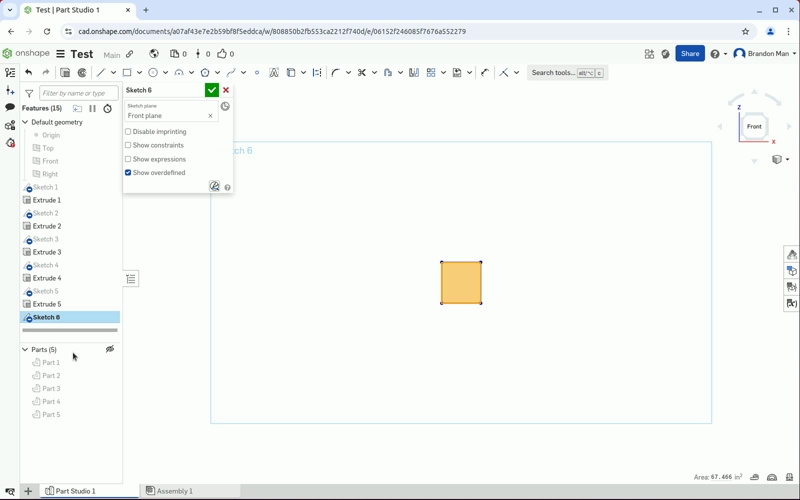
key(shift+e)
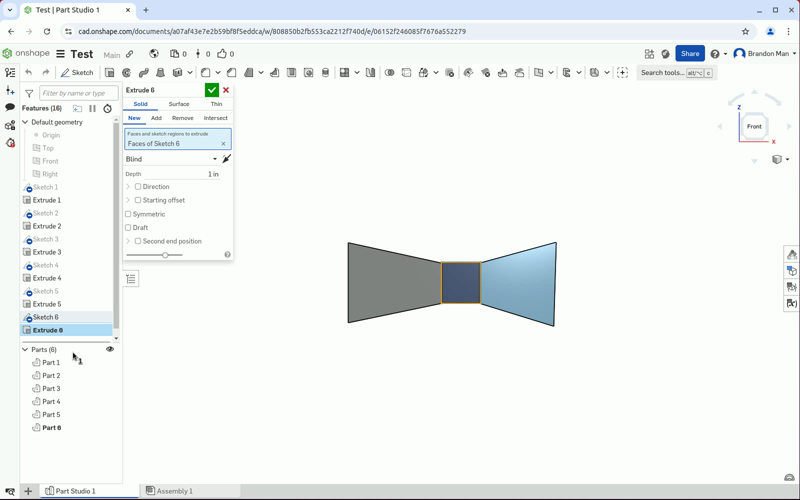
mouse_move(143, 106)
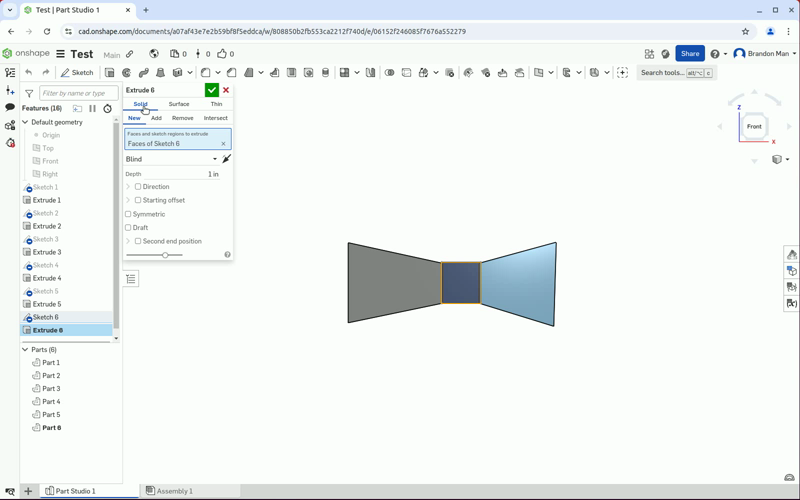
click(143, 106)
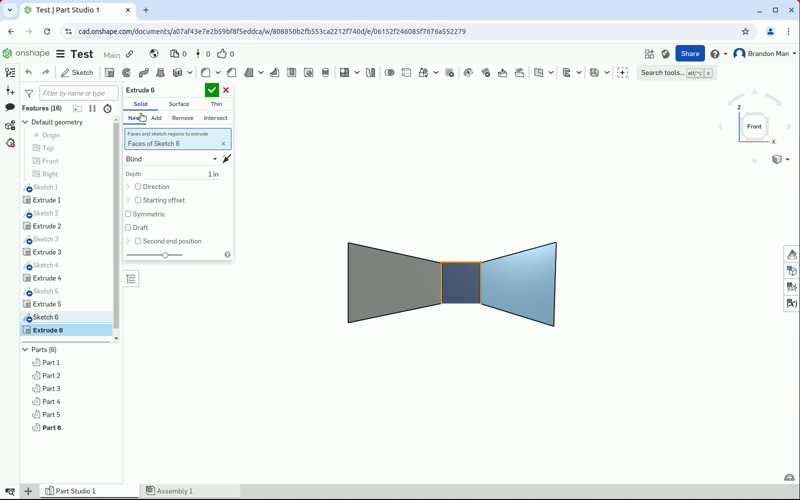
mouse_move(137, 120)
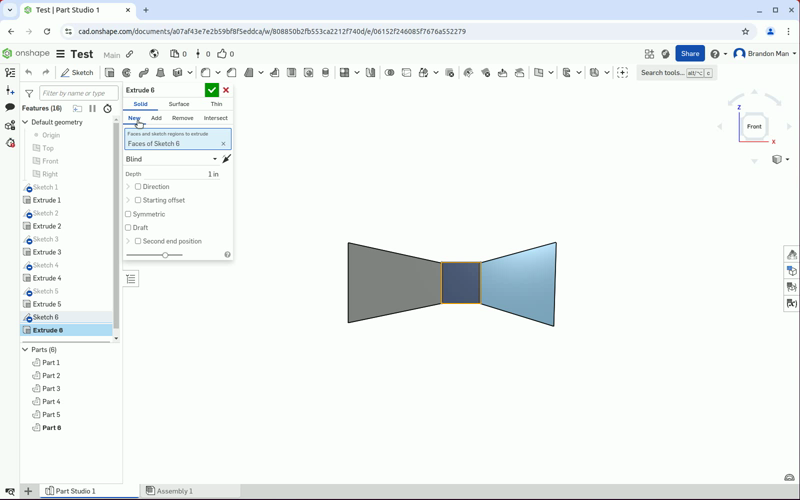
click(137, 120)
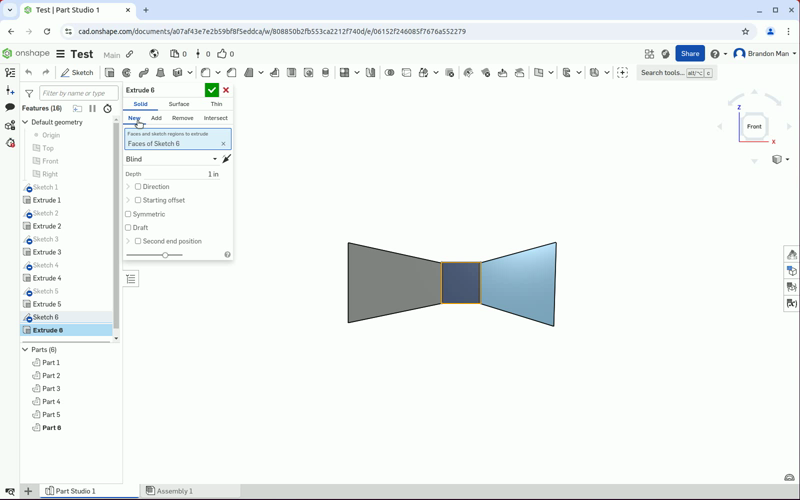
key(tab, 4)
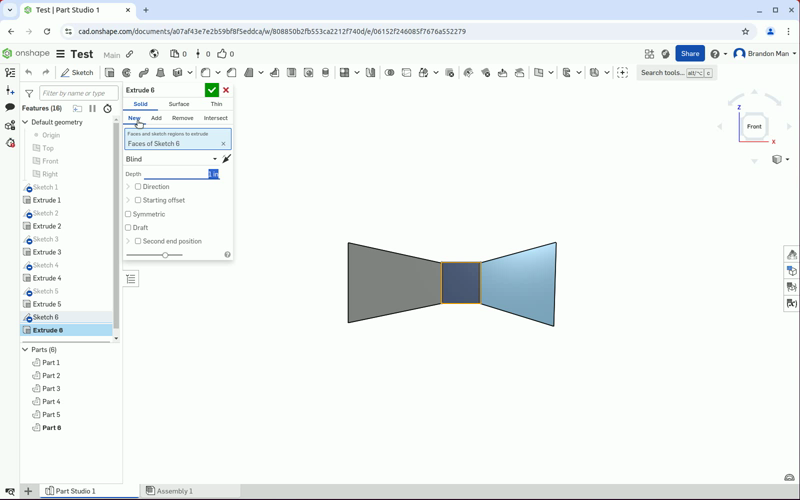
text(12.758)
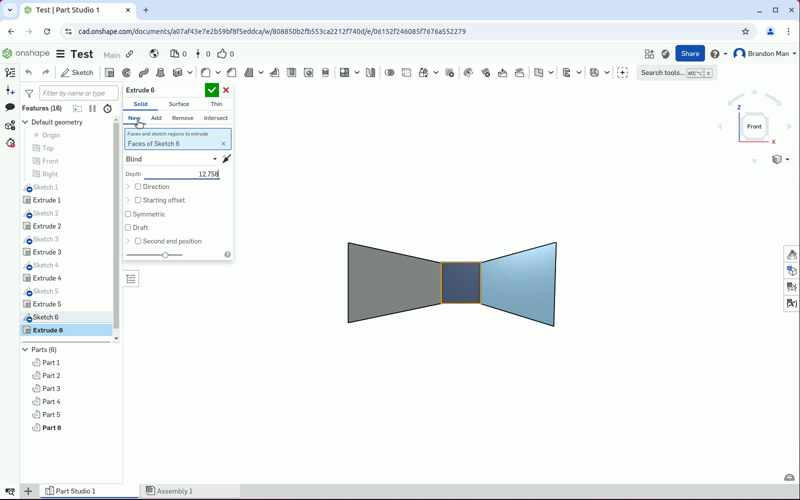
key(enter)
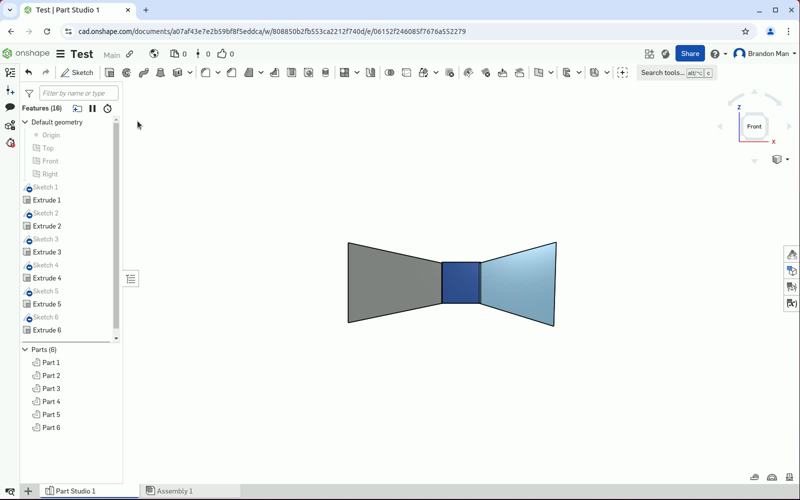
key(shift+h)
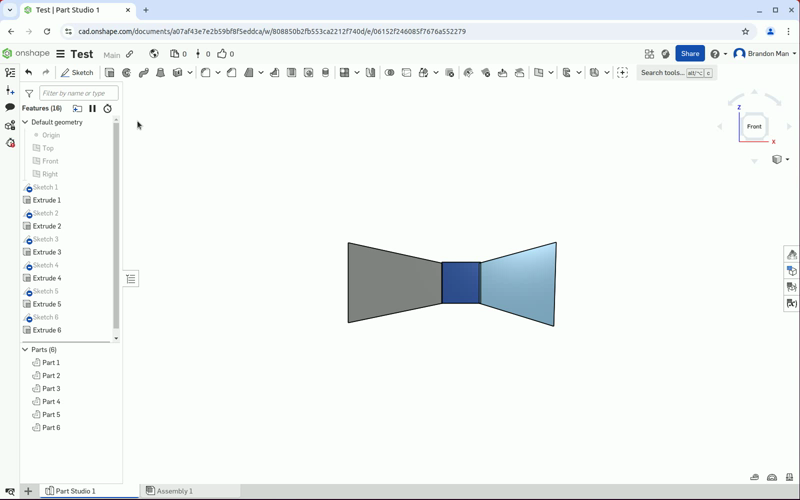
key(shift+h)
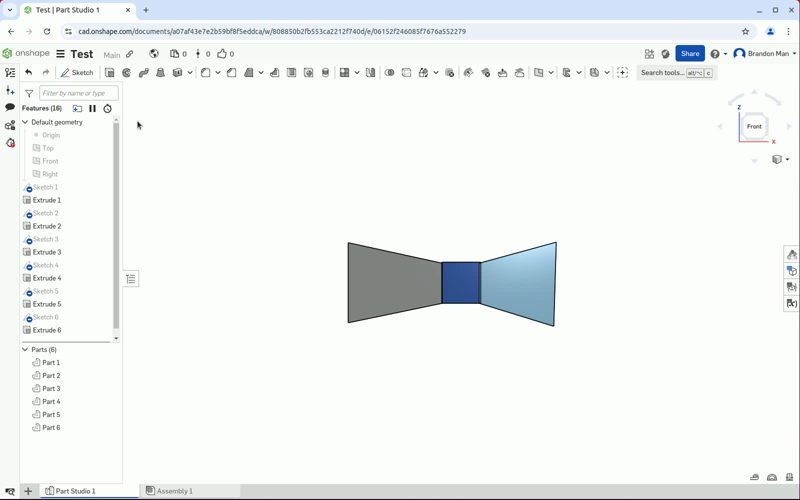
mouse_move(69, 189)
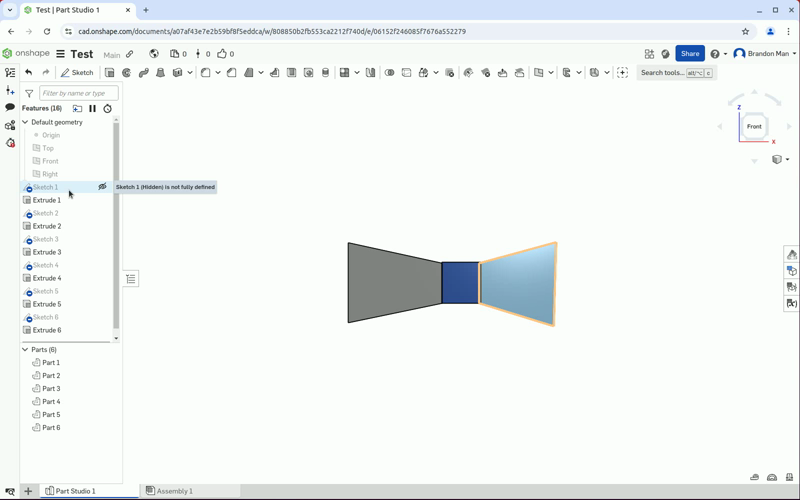
click(69, 189)
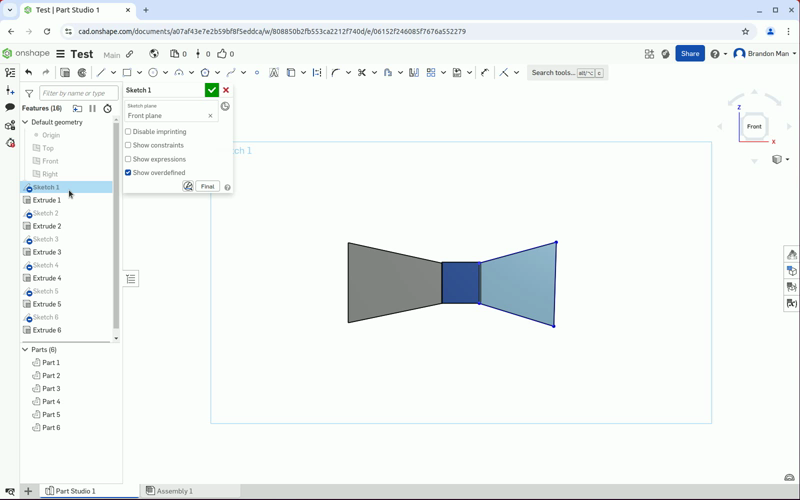
mouse_move(229, 92)
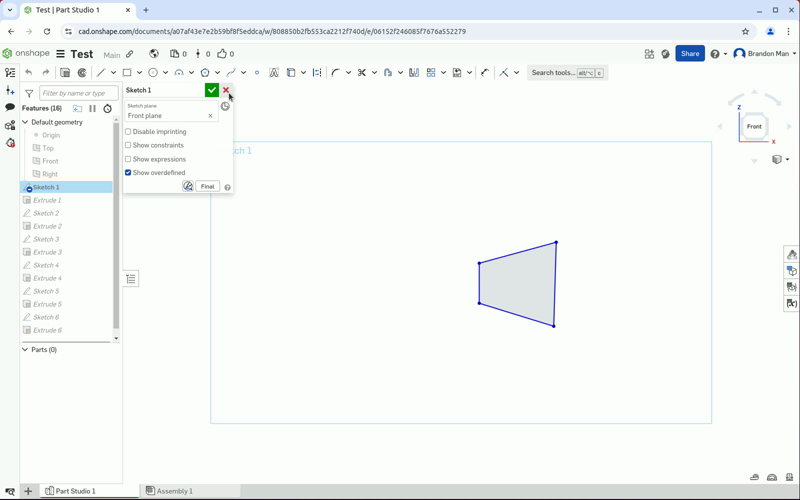
click(229, 92)
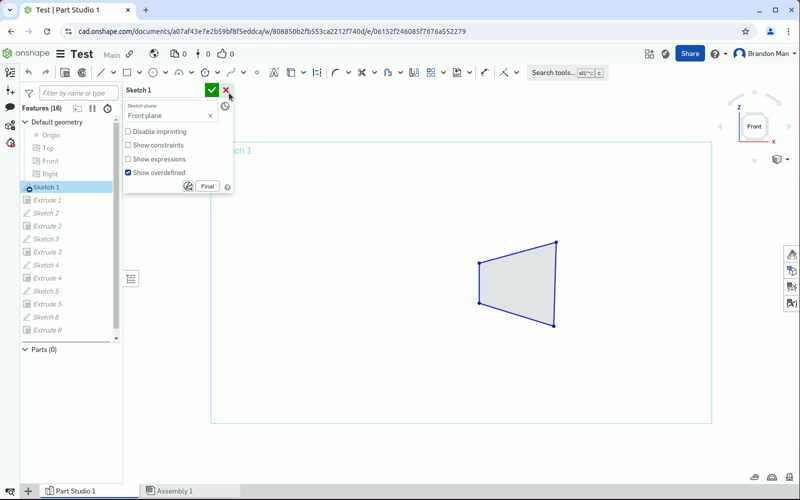
key(shift+s)
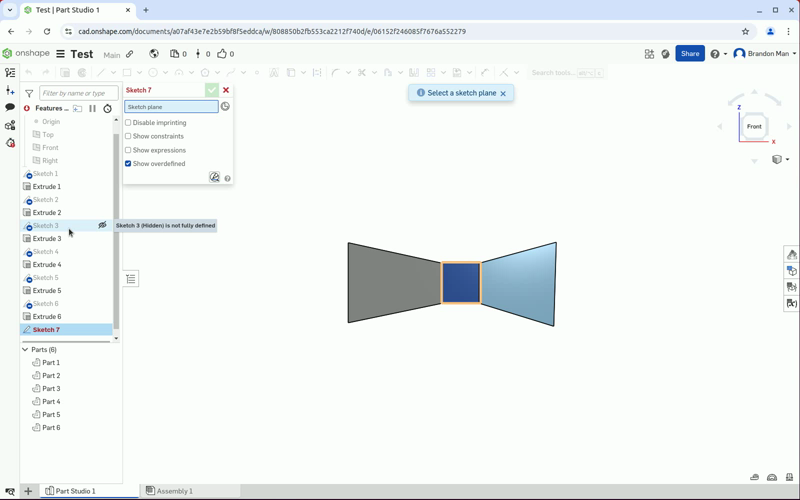
scroll(3)
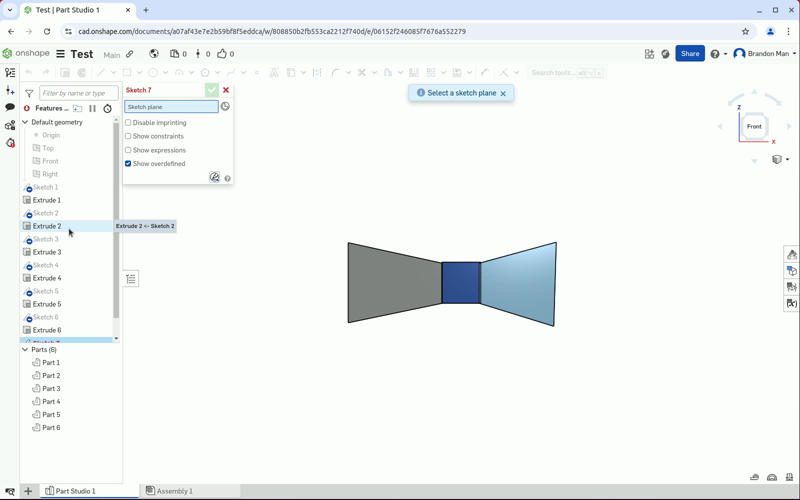
mouse_move(69, 163)
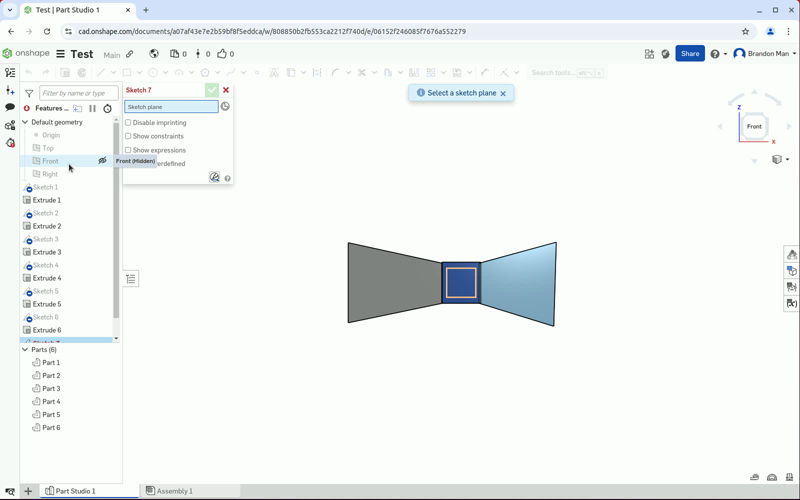
click(69, 163)
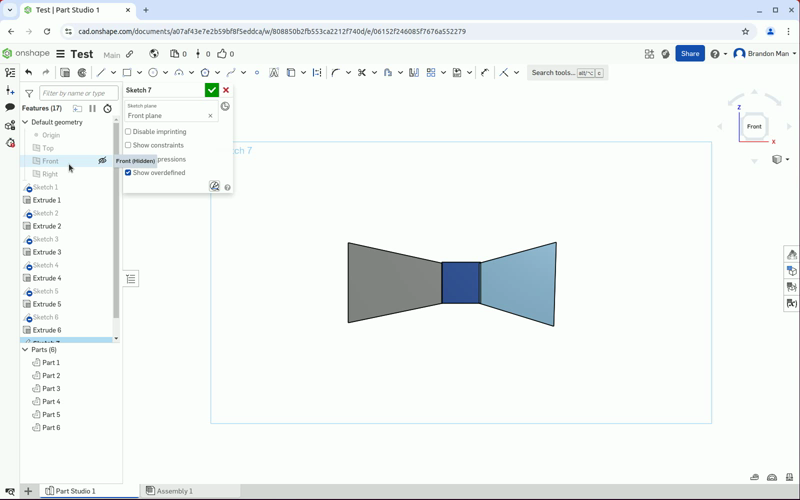
mouse_move(73, 352)
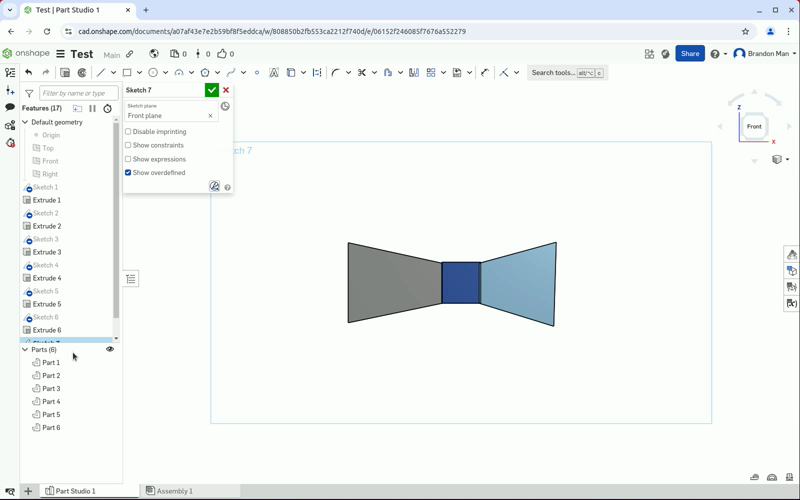
key(y)
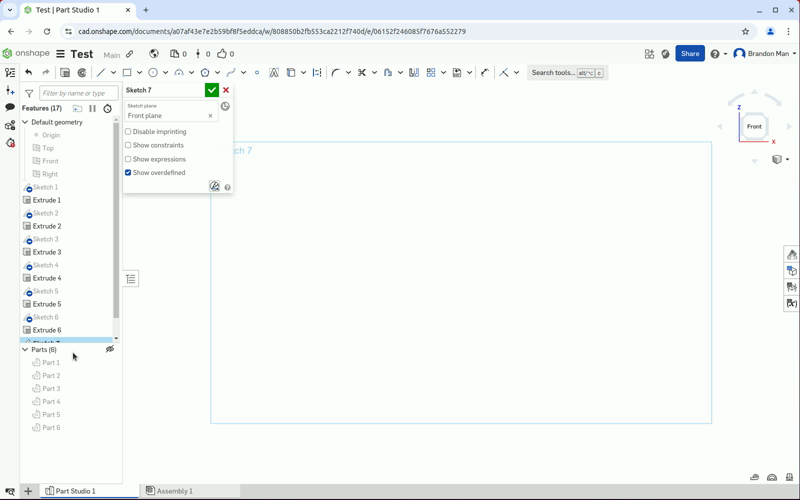
key(l)
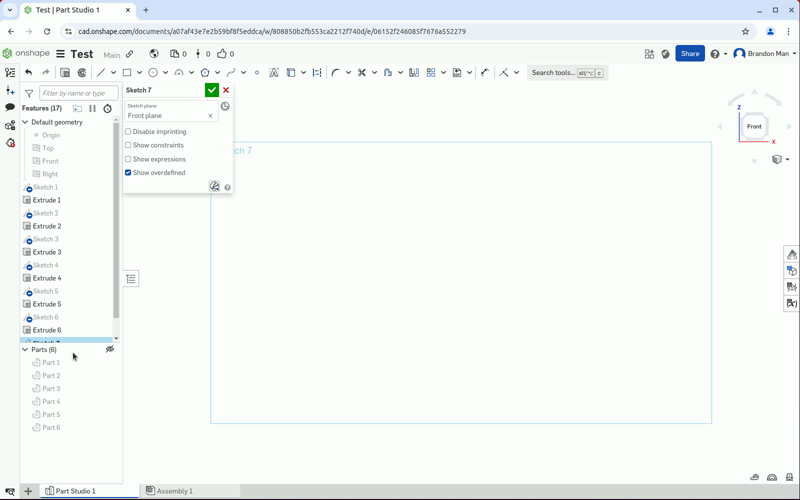
key_down(shift)
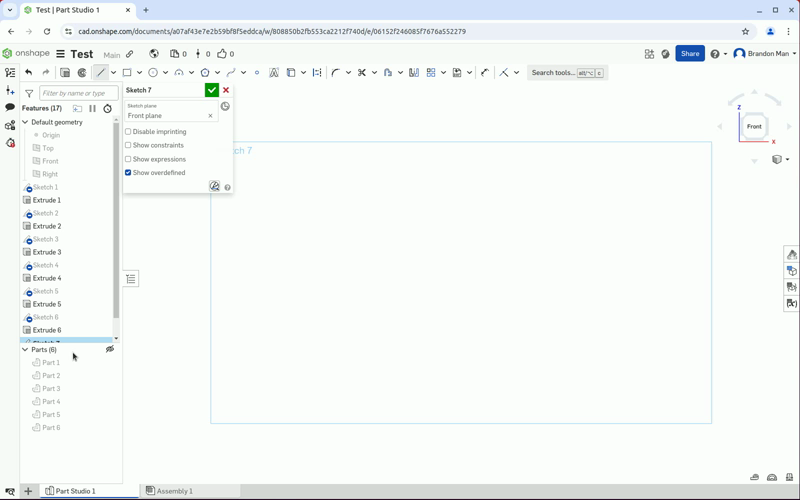
mouse_move(479, 303)
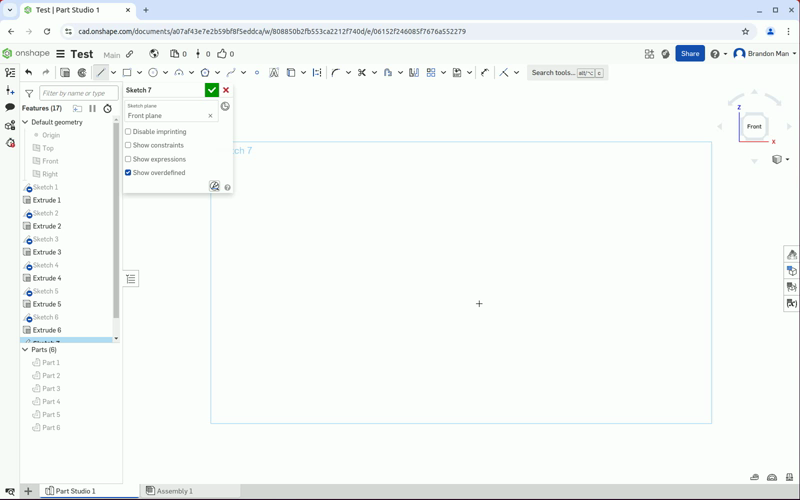
click(479, 303)
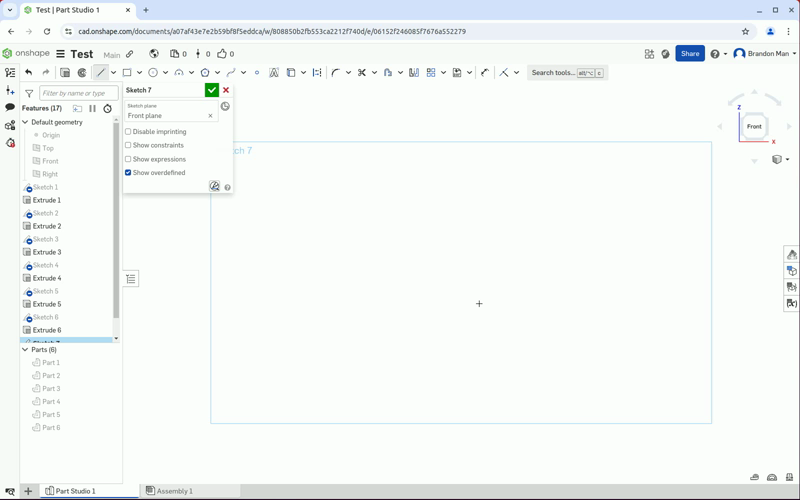
key_up(shift)
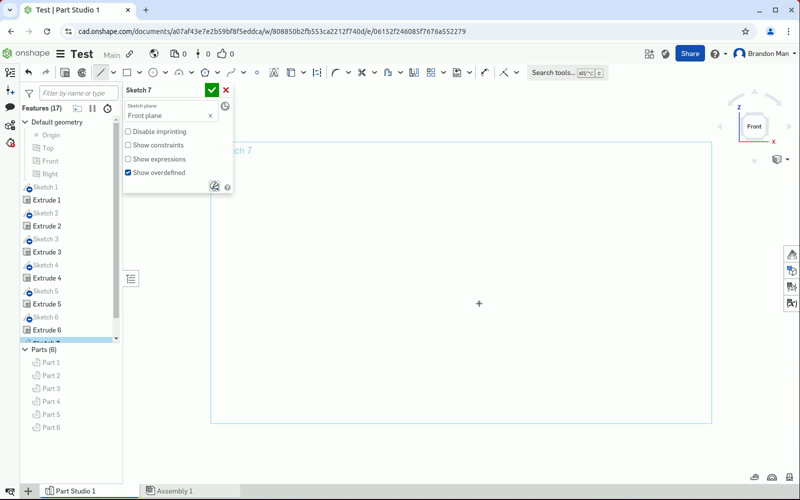
key_down(shift)
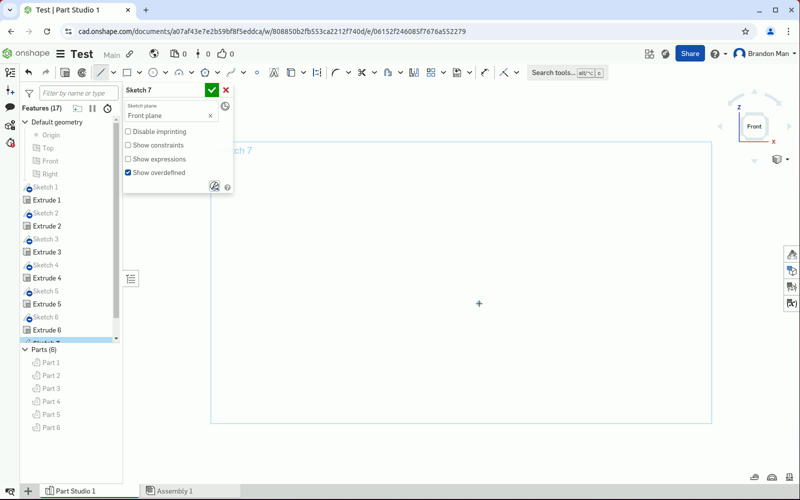
mouse_move(553, 326)
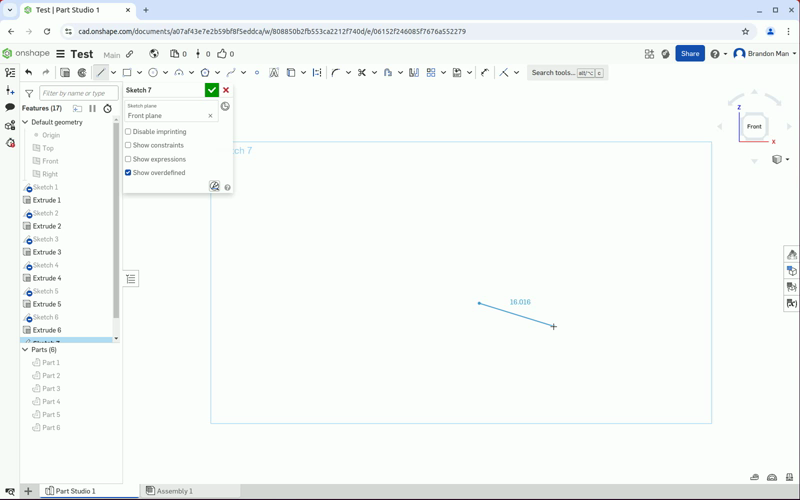
click(553, 326)
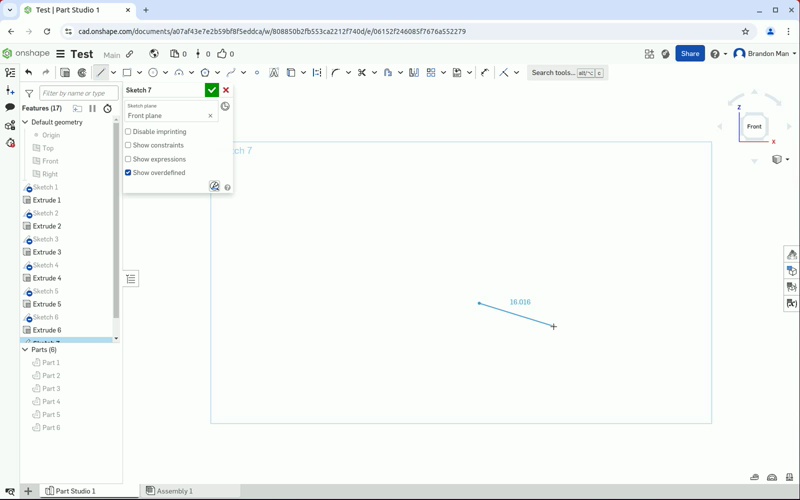
key_up(shift)
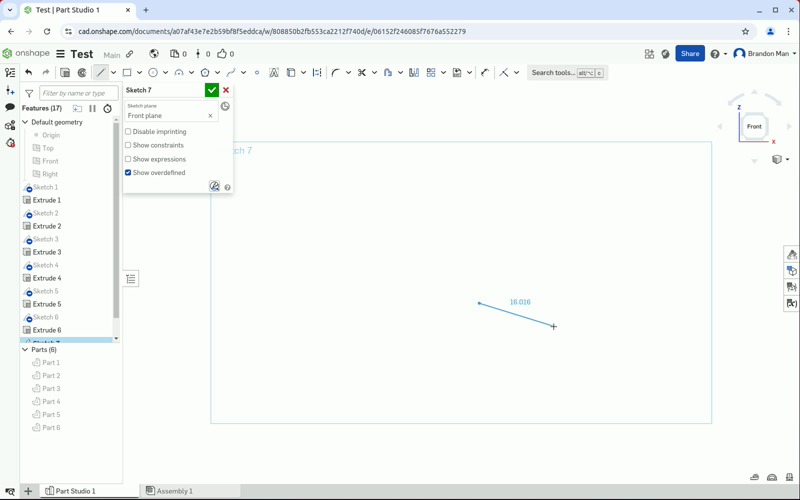
key_down(shift)
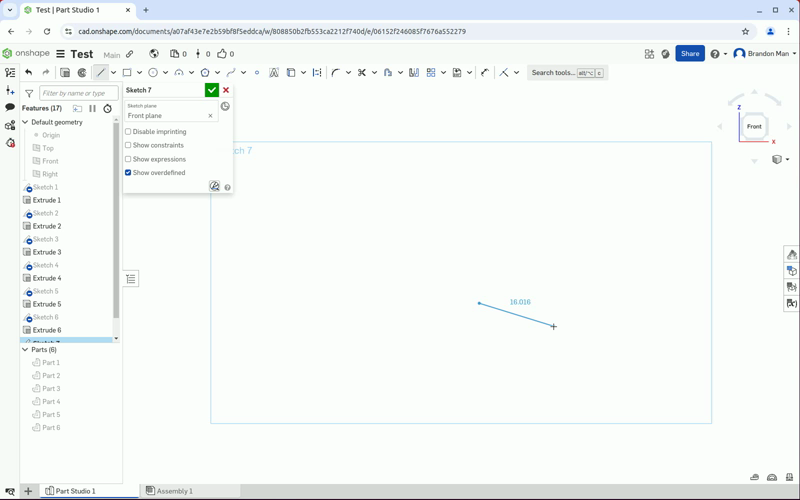
mouse_move(556, 242)
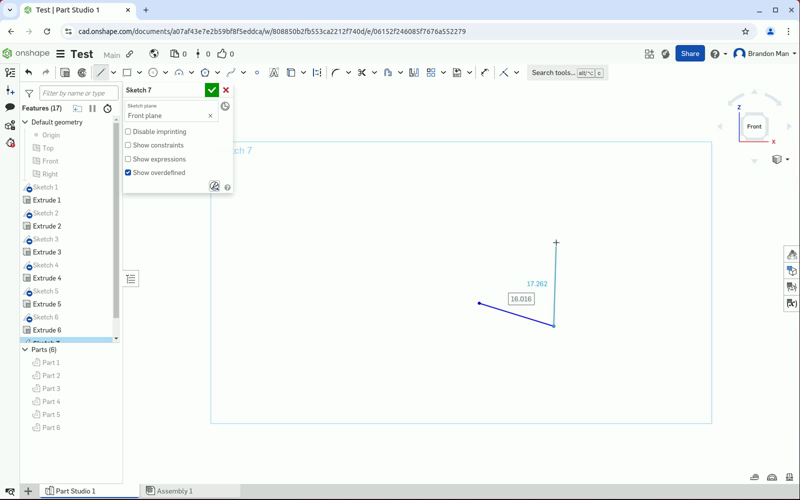
click(556, 242)
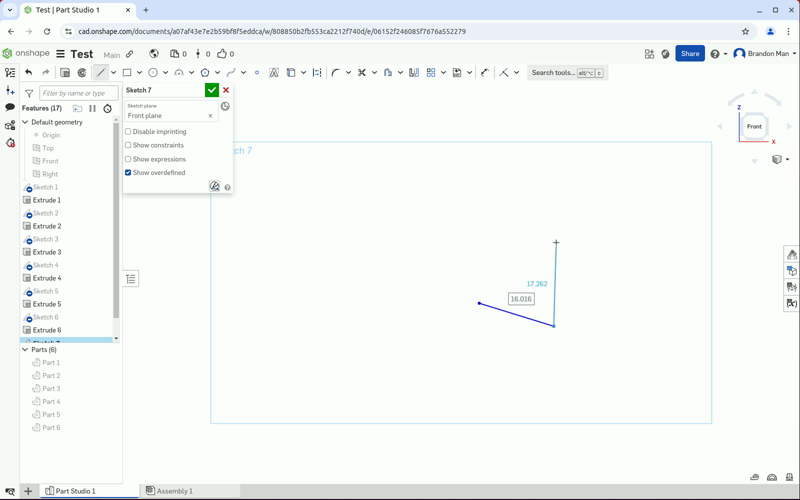
key_up(shift)
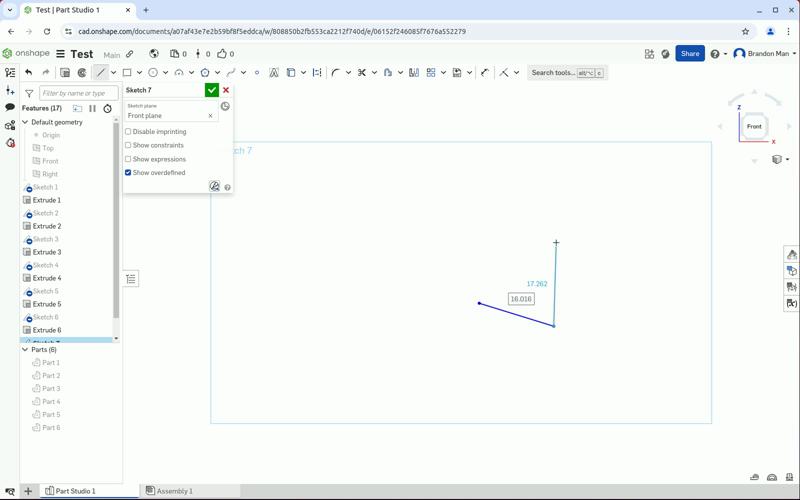
key_down(shift)
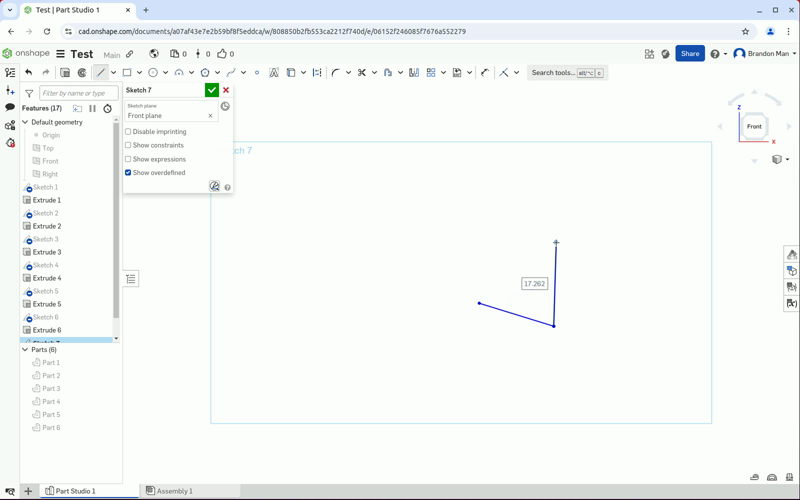
mouse_move(479, 263)
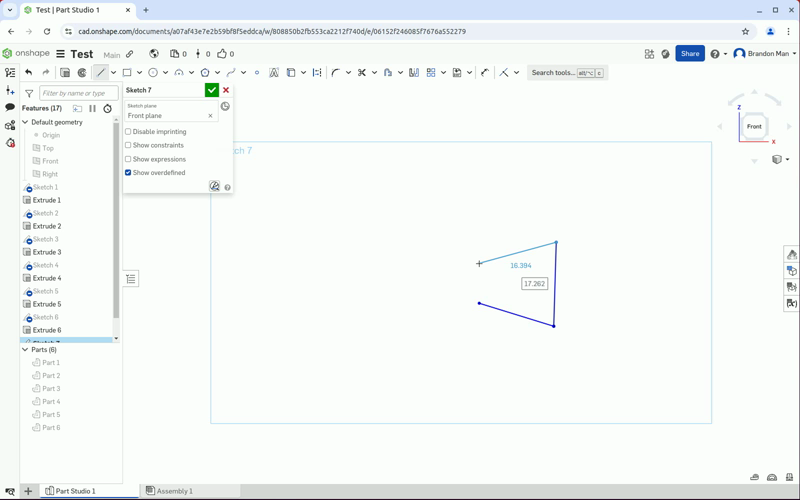
click(479, 263)
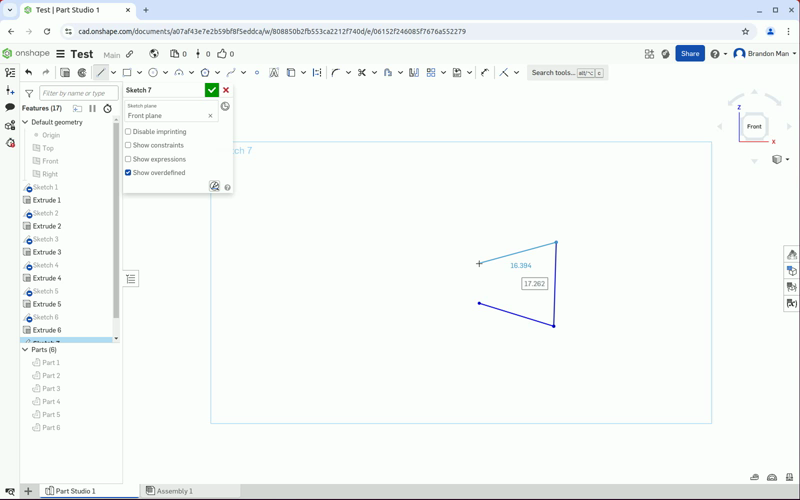
key_up(shift)
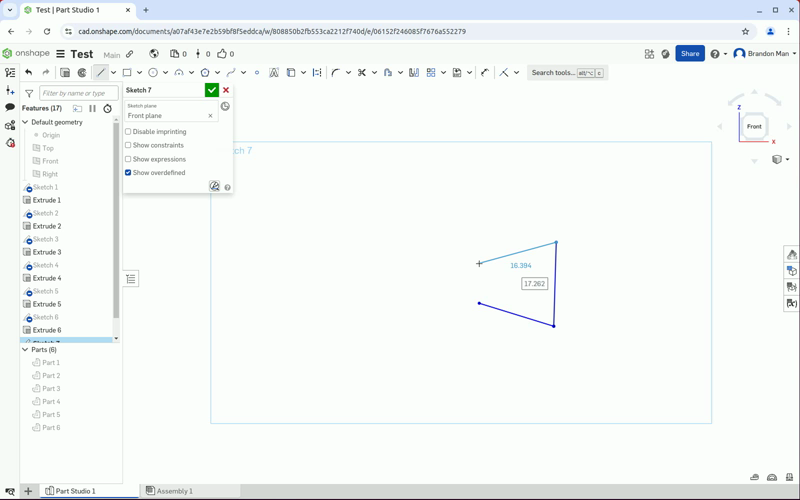
mouse_move(509, 263)
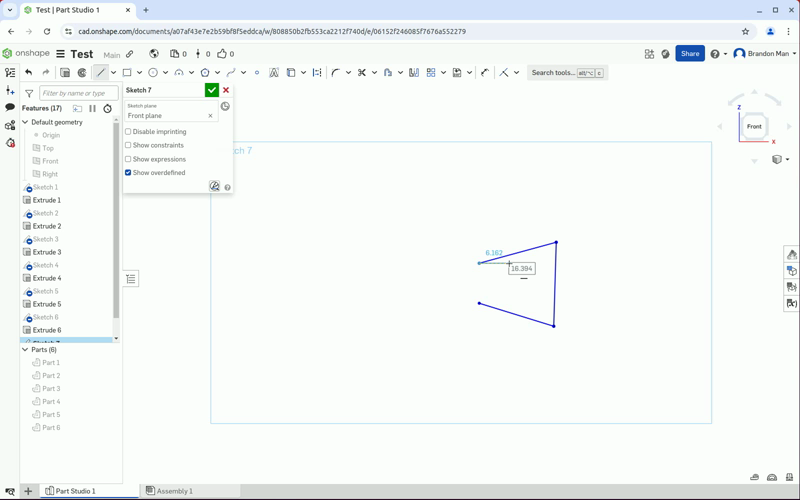
key_down(shift)
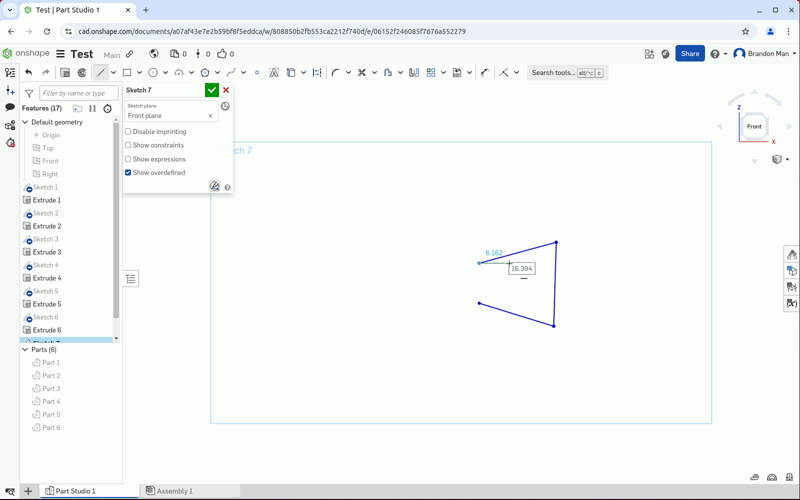
mouse_move(479, 303)
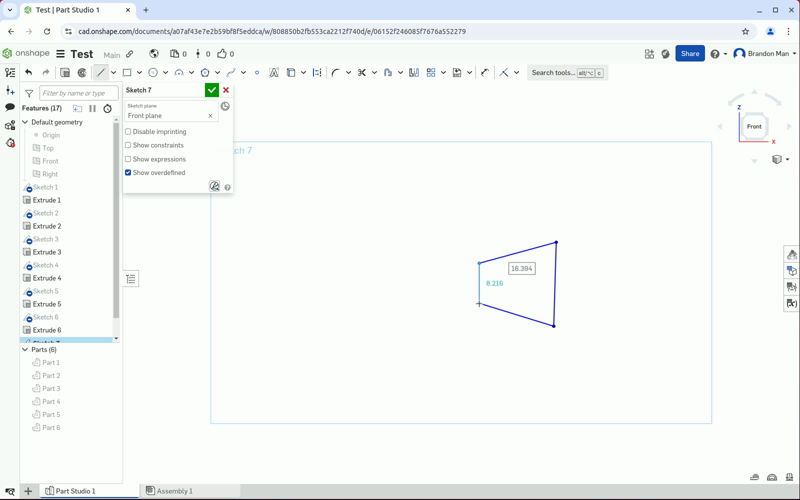
key_up(shift)
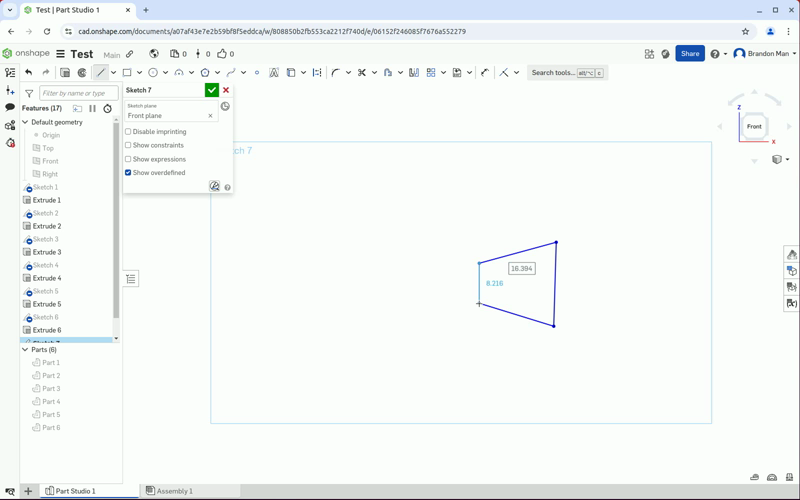
click(479, 303)
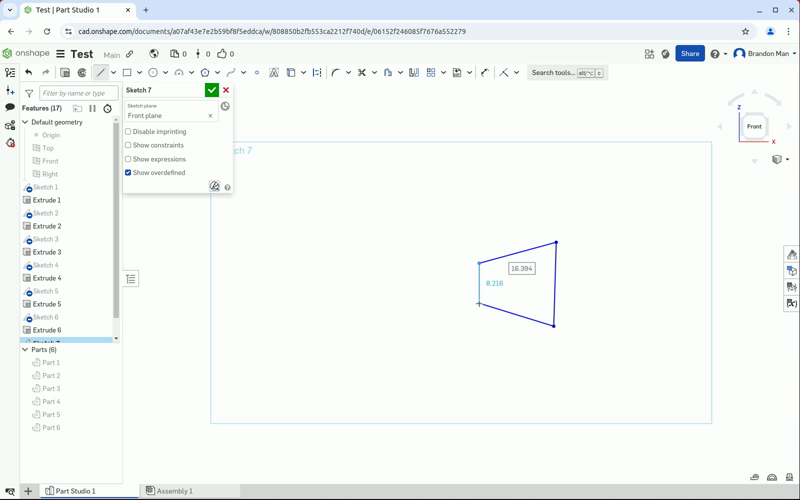
key(esc)
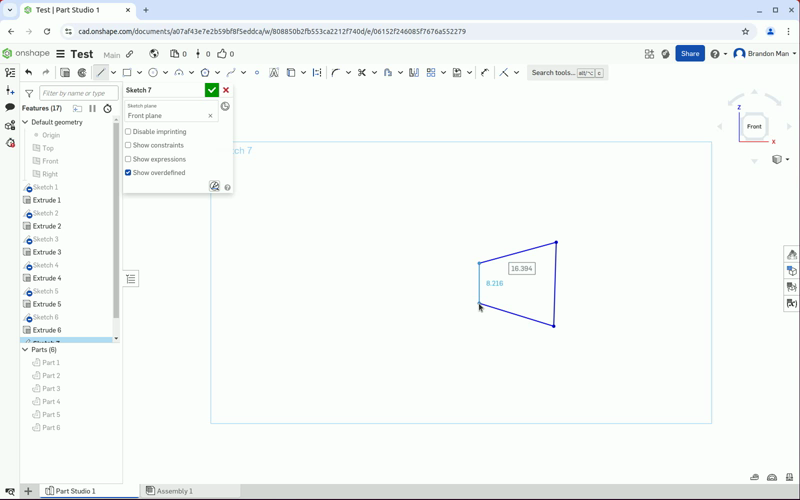
mouse_move(537, 255)
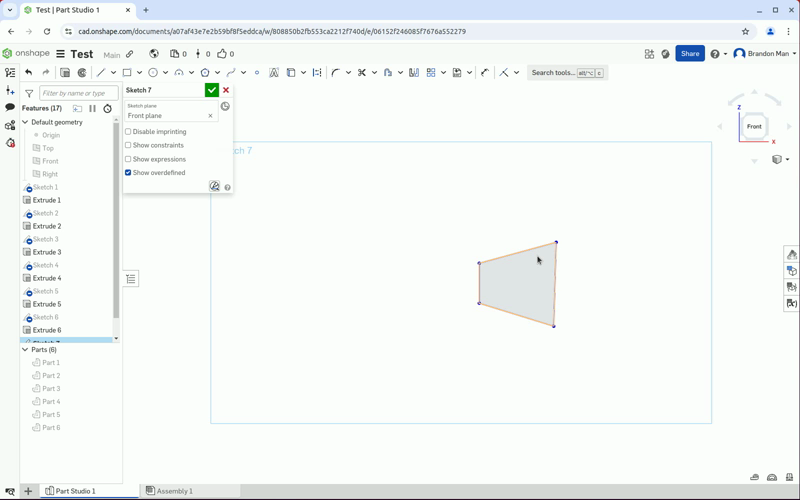
click(537, 255)
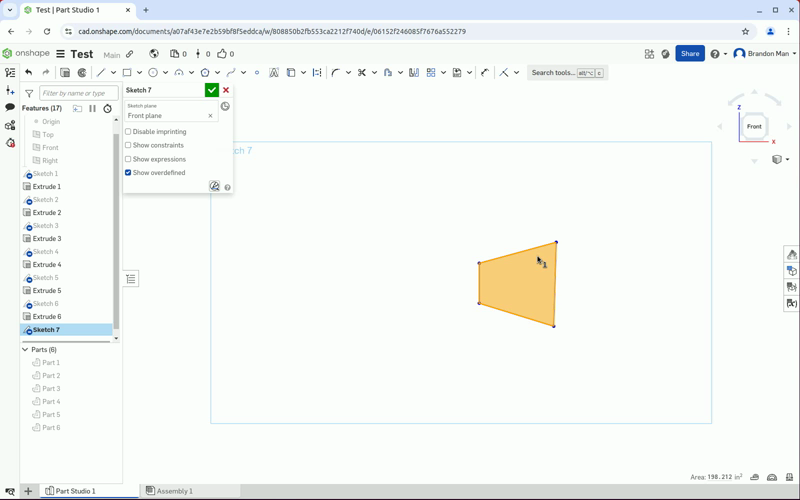
mouse_move(73, 352)
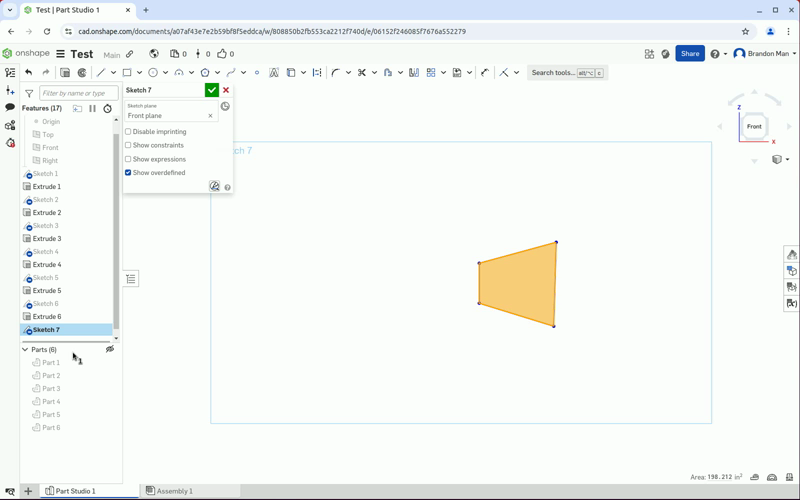
key(shift+y)
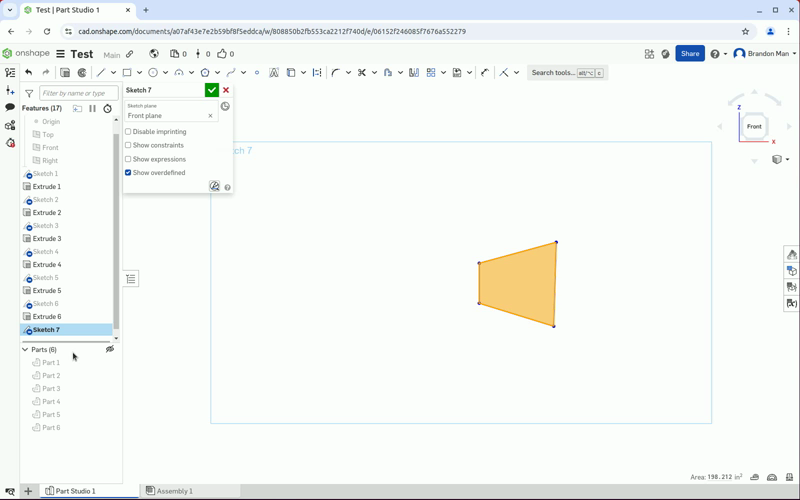
key(shift+e)
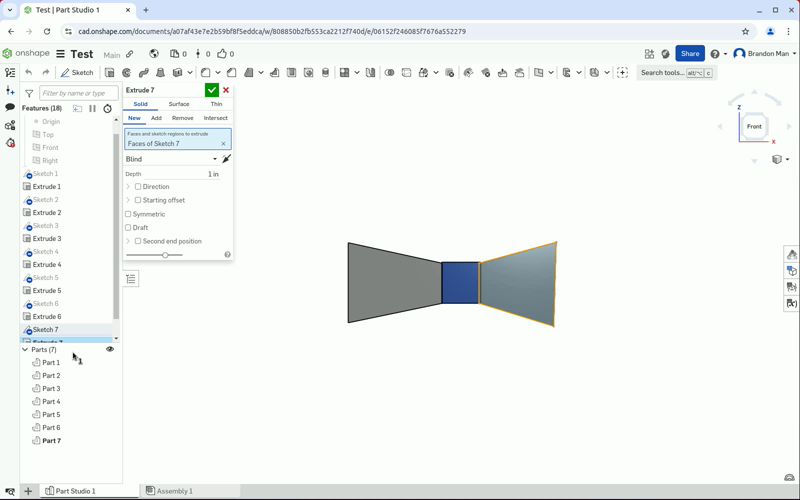
mouse_move(143, 106)
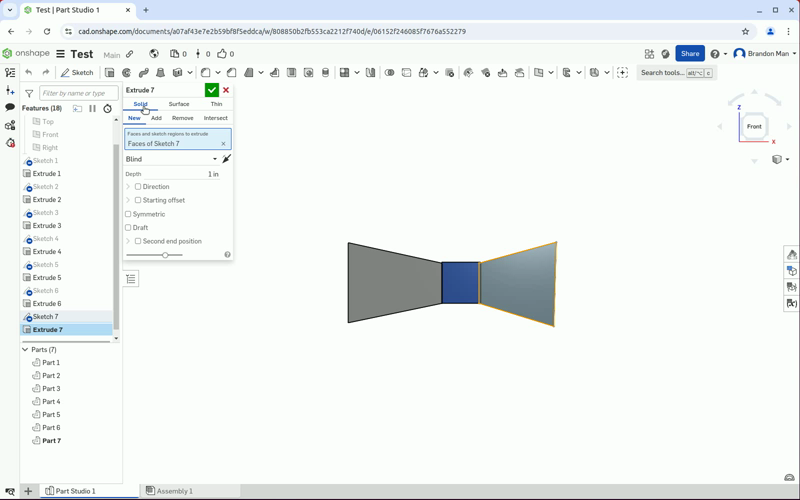
click(143, 106)
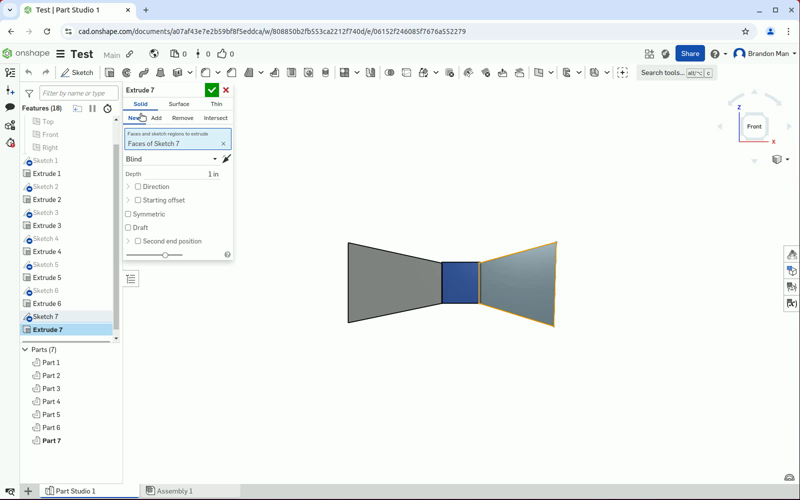
mouse_move(137, 120)
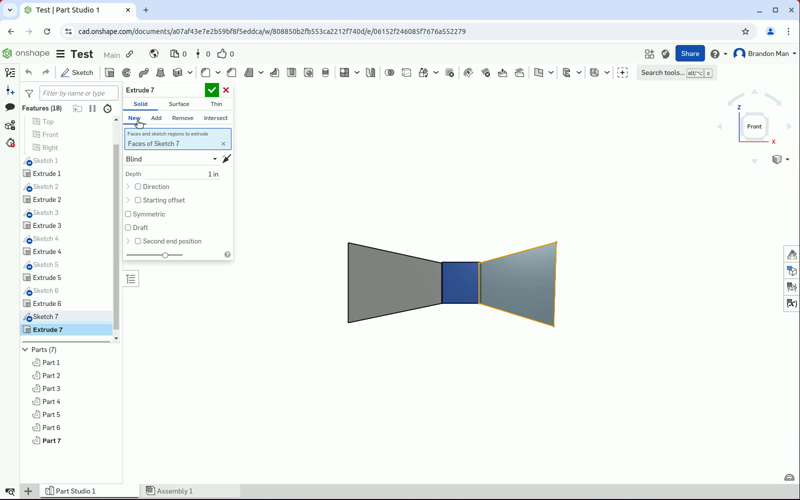
click(137, 120)
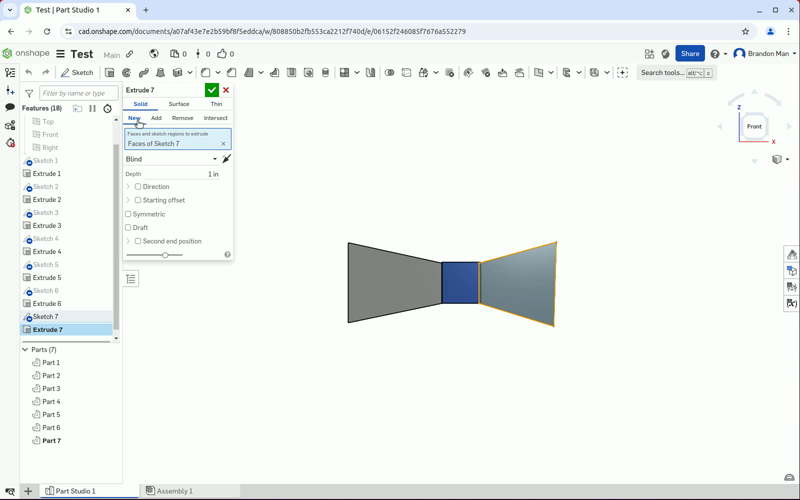
key(tab, 4)
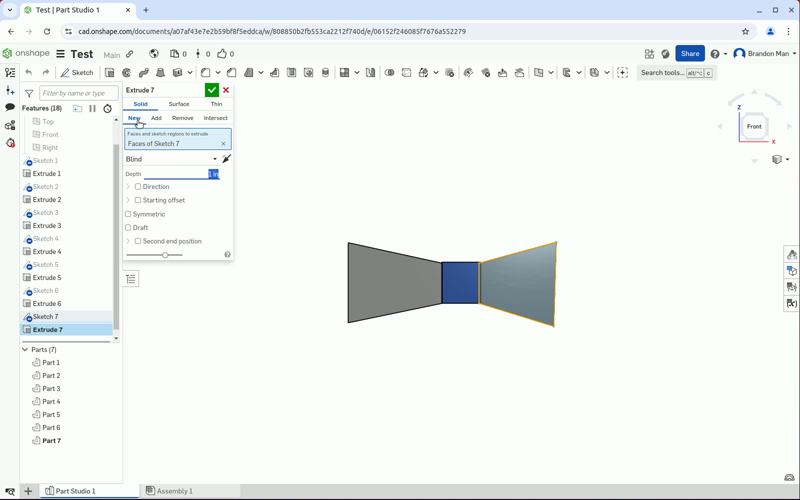
text(12.758)
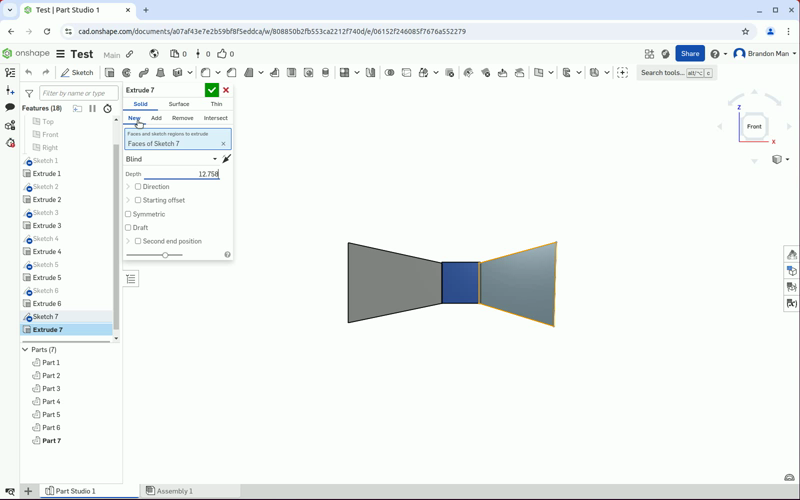
key(enter)
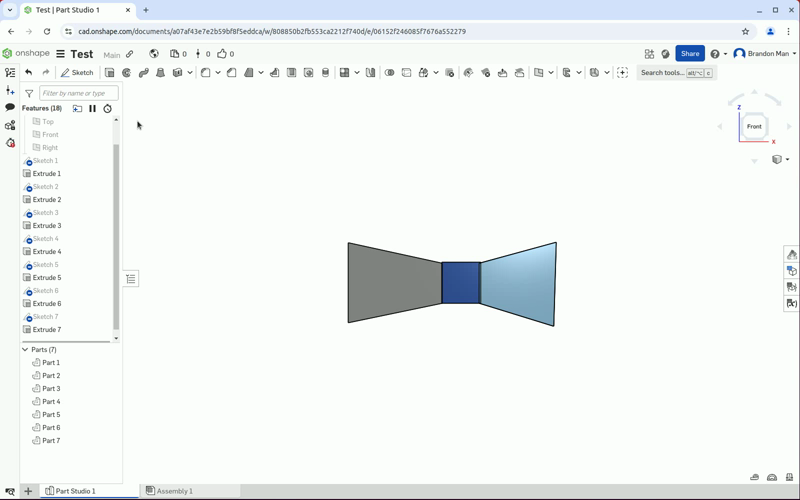
key(shift+h)
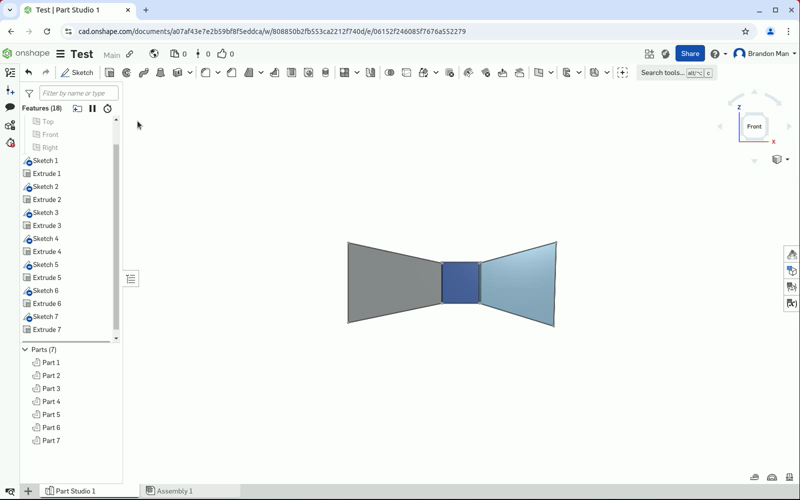
key(shift+h)
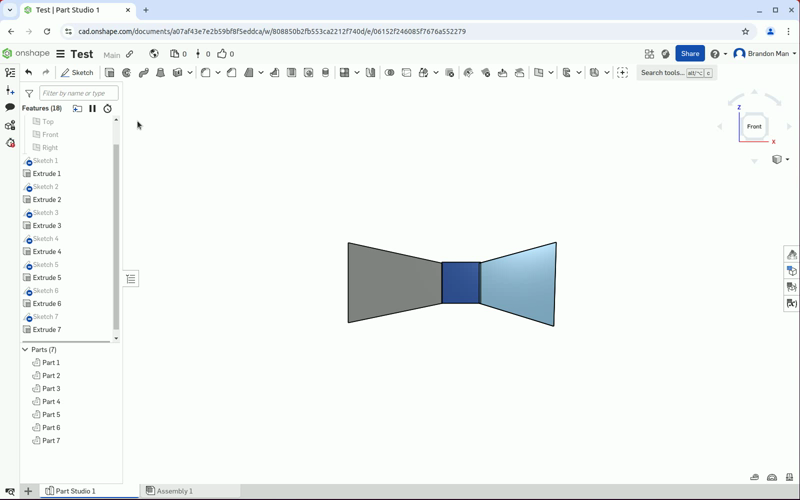
mouse_move(69, 163)
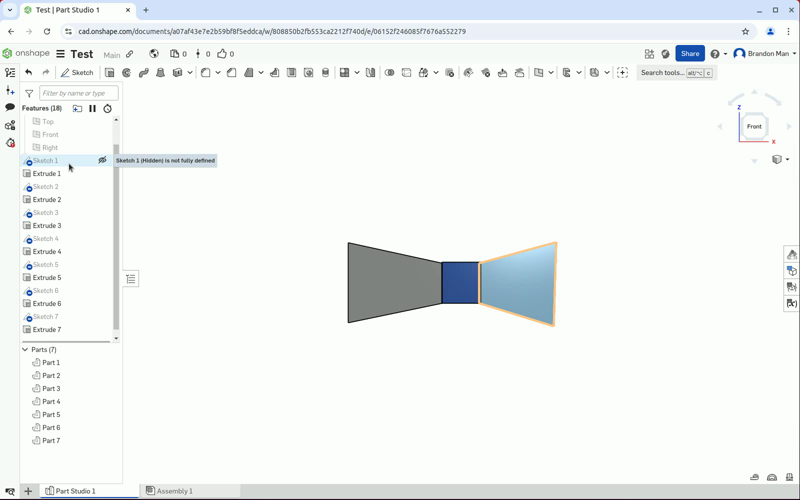
click(69, 163)
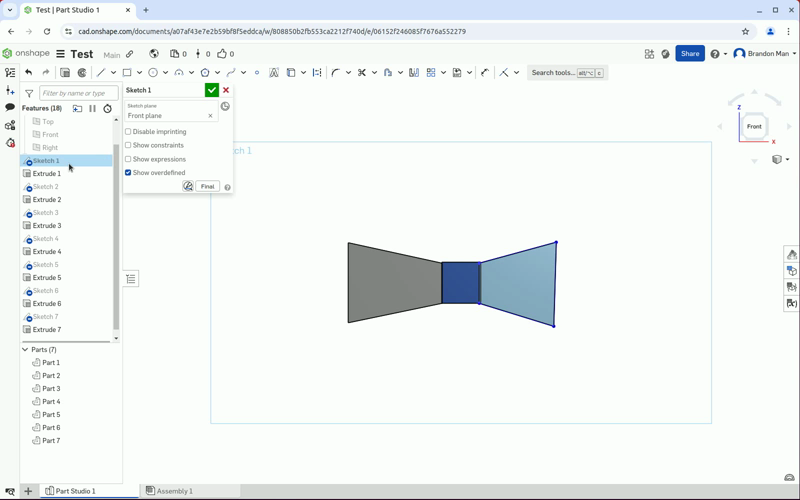
mouse_move(229, 92)
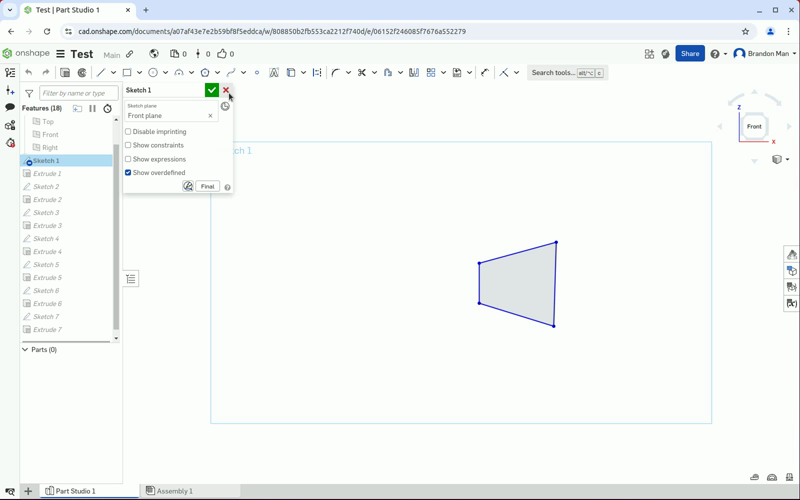
click(229, 92)
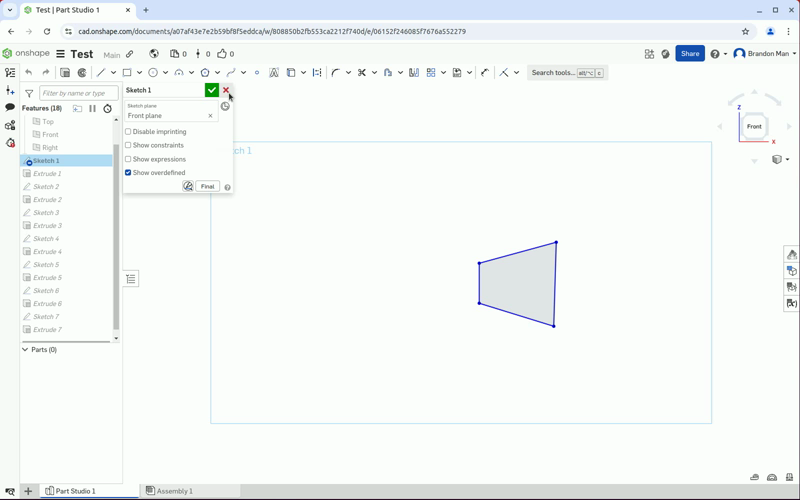
key(shift+s)
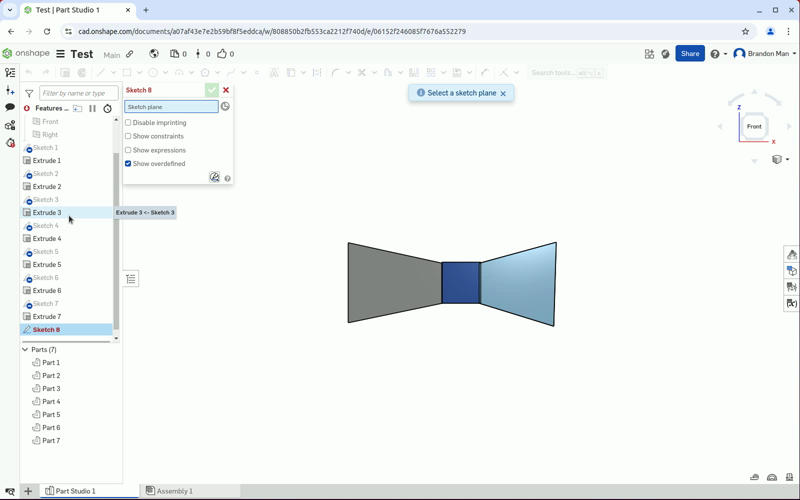
scroll(3)
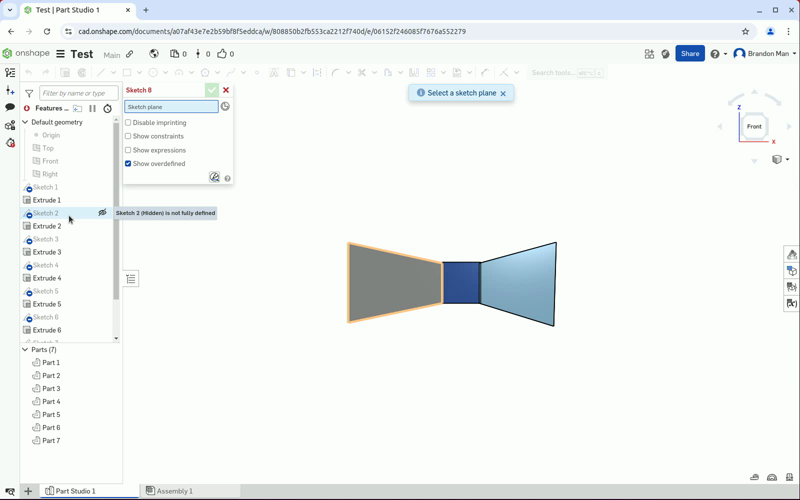
mouse_move(69, 163)
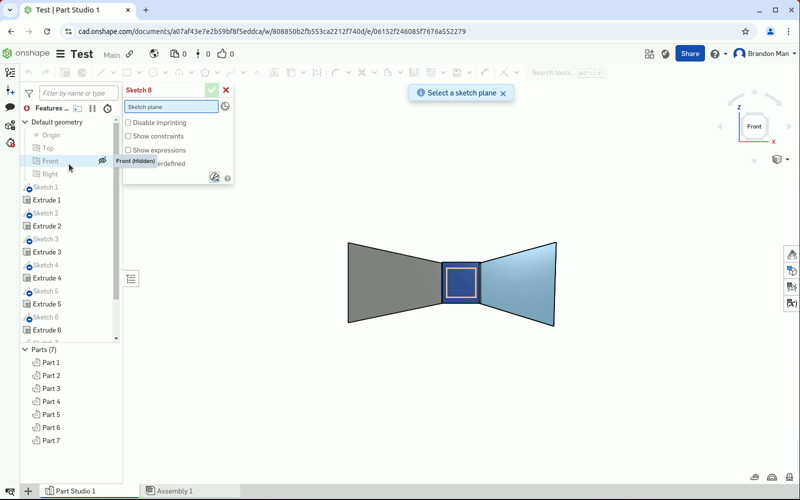
click(69, 163)
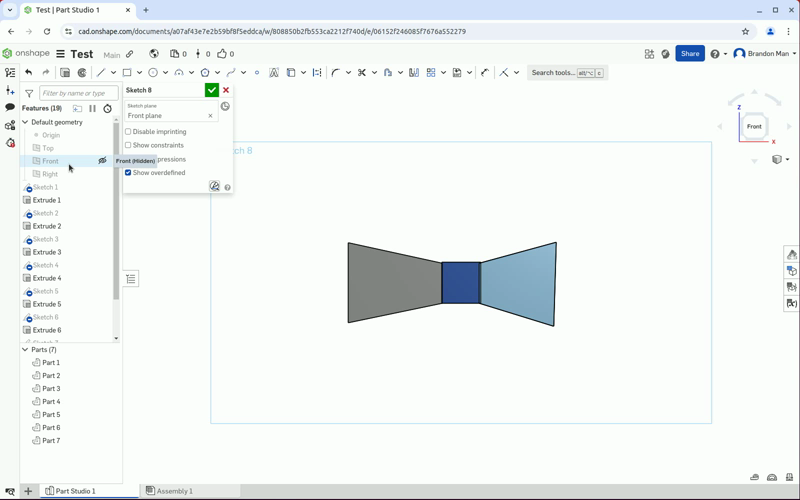
mouse_move(73, 352)
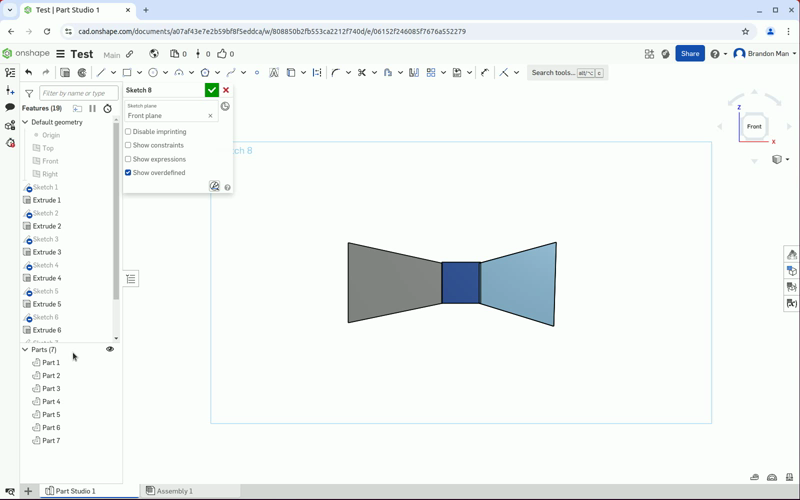
key(y)
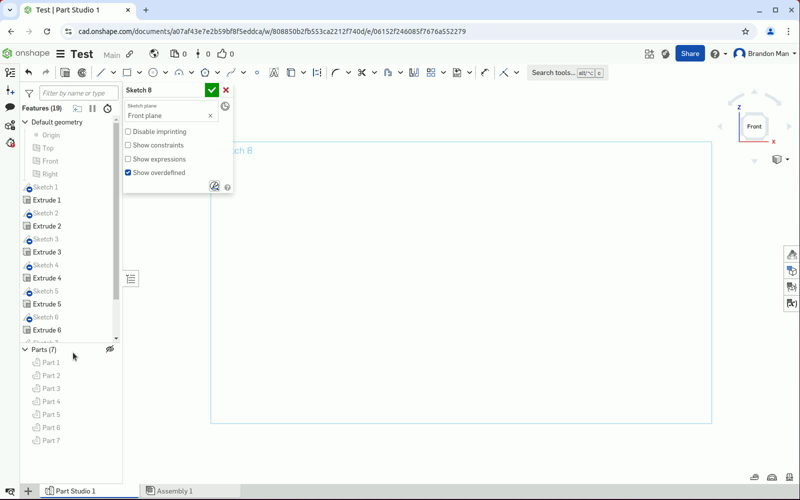
key(l)
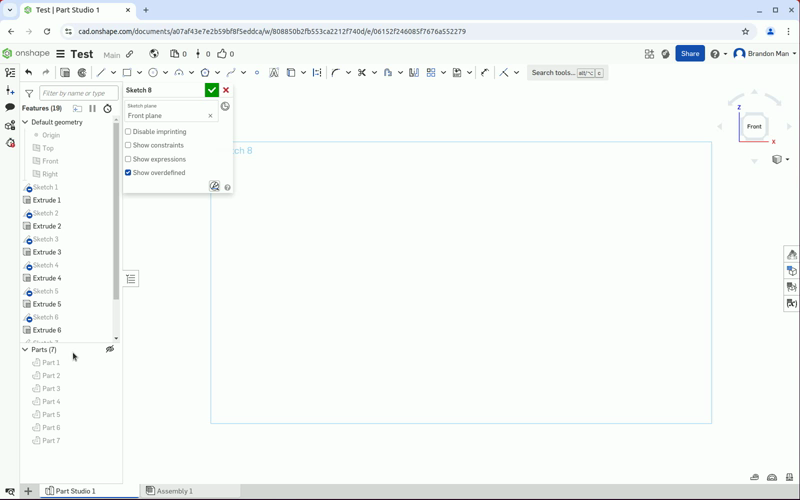
key_down(shift)
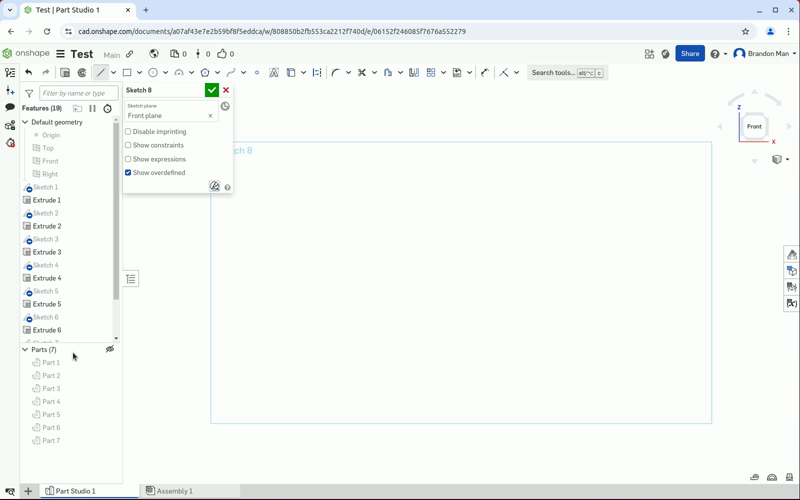
mouse_move(348, 322)
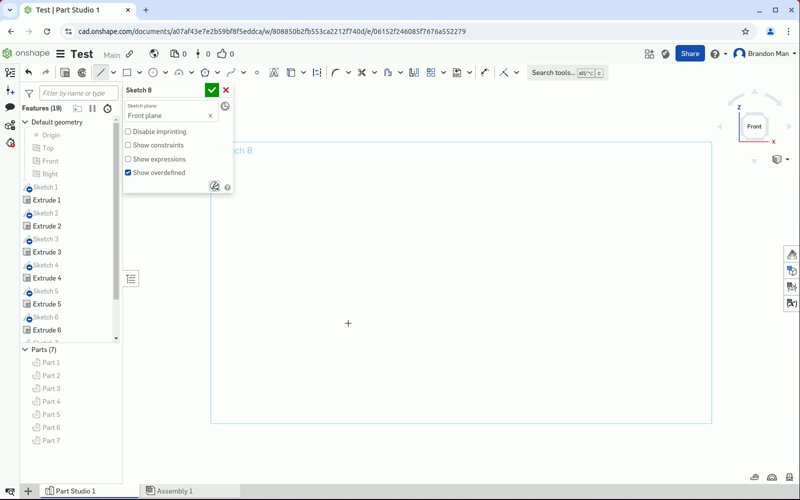
click(348, 322)
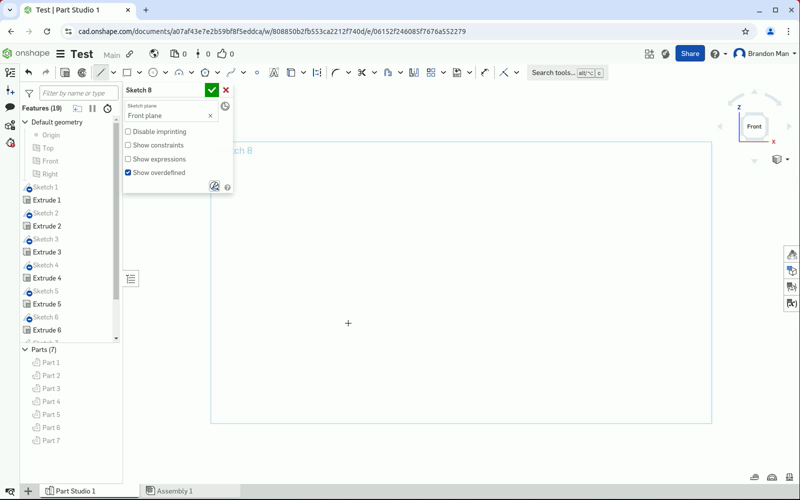
key_up(shift)
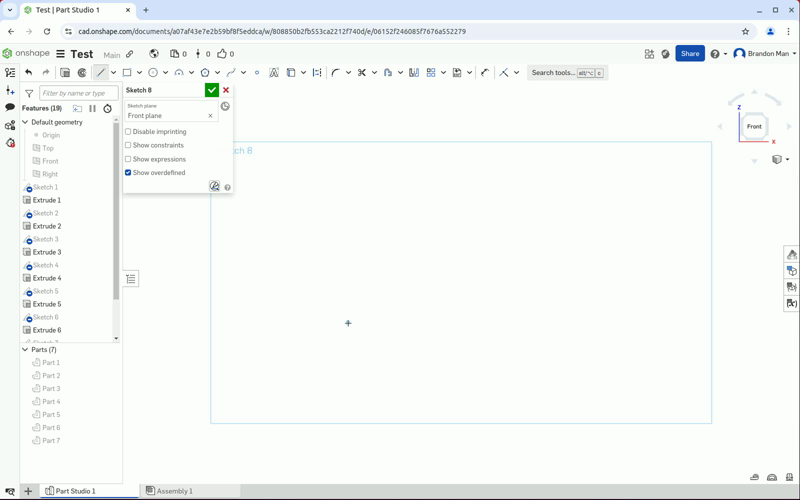
key_down(shift)
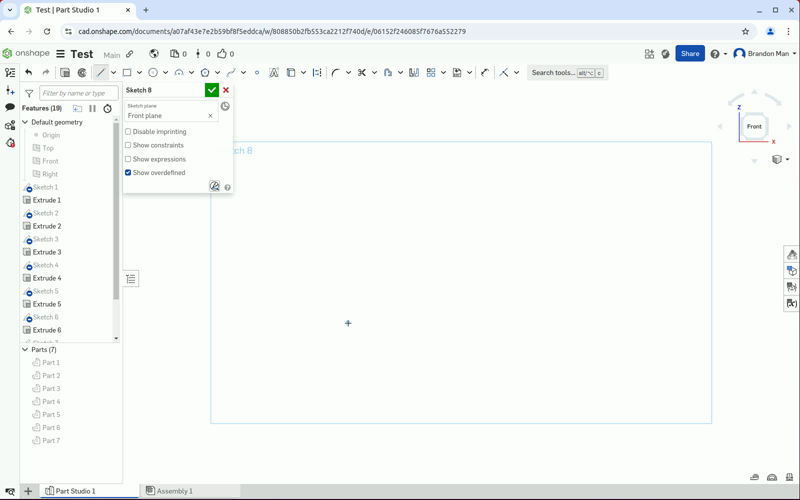
mouse_move(442, 303)
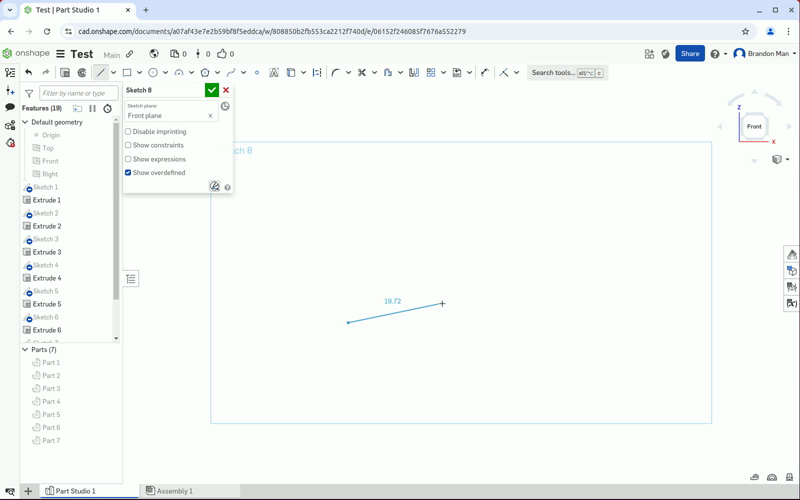
click(442, 303)
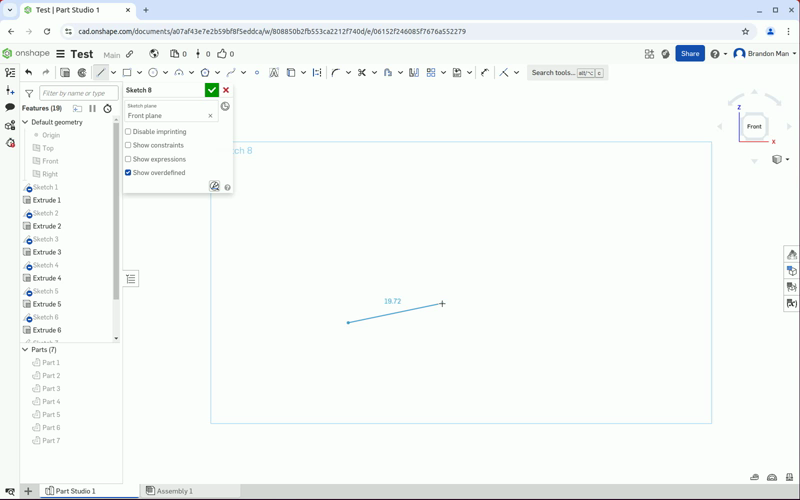
key_up(shift)
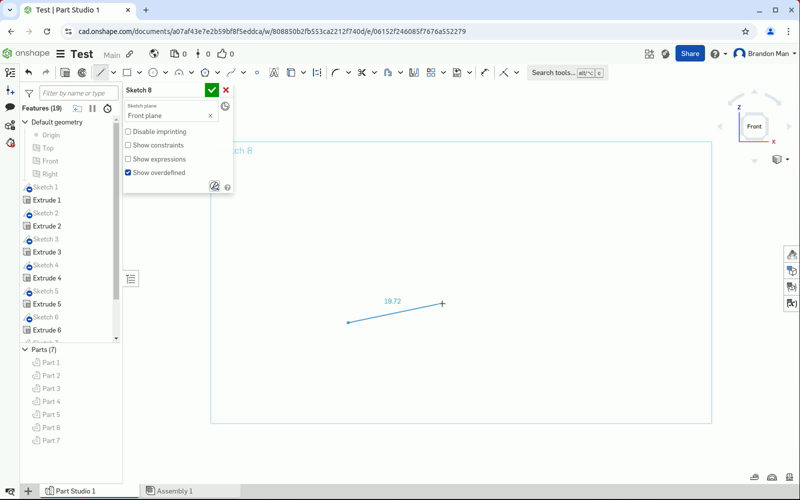
key_down(shift)
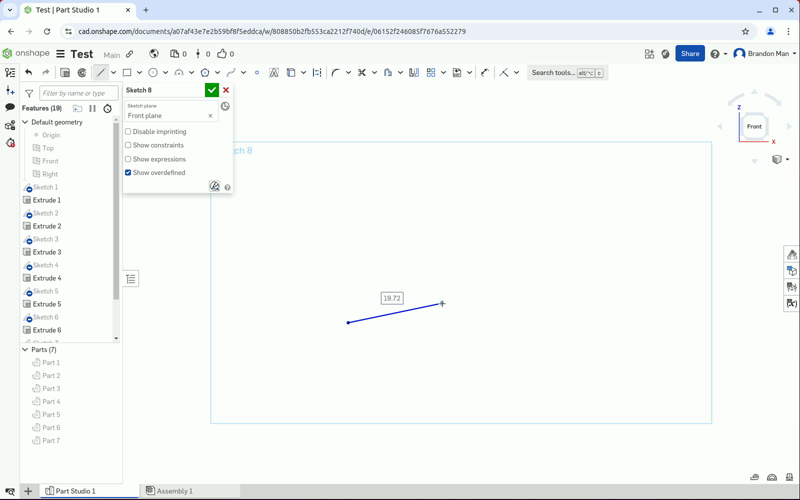
mouse_move(472, 303)
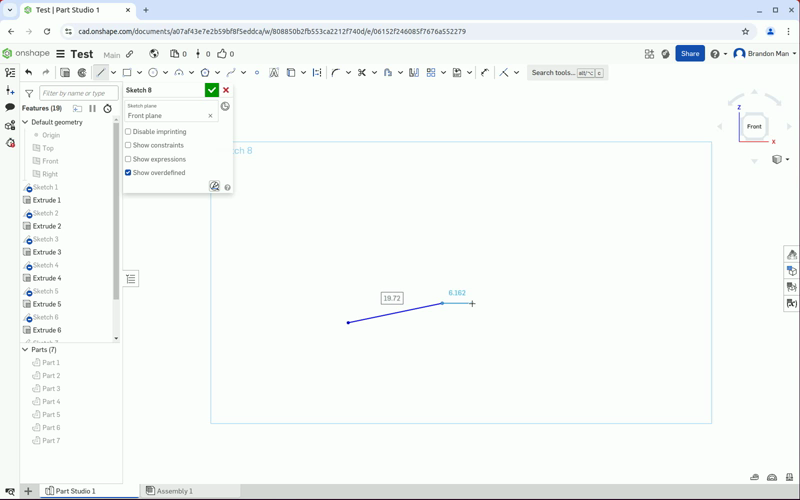
mouse_move(442, 263)
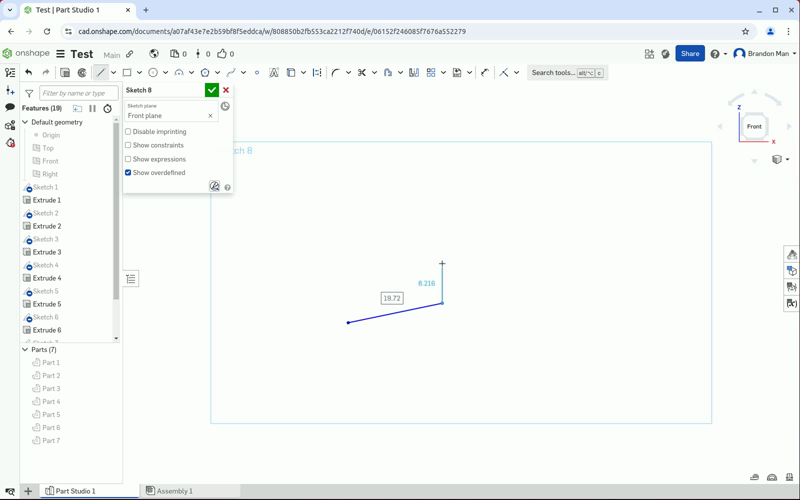
click(442, 263)
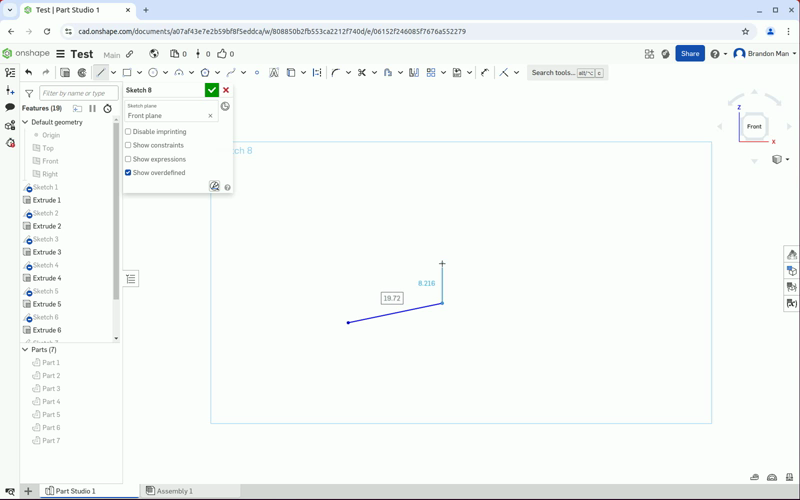
key_up(shift)
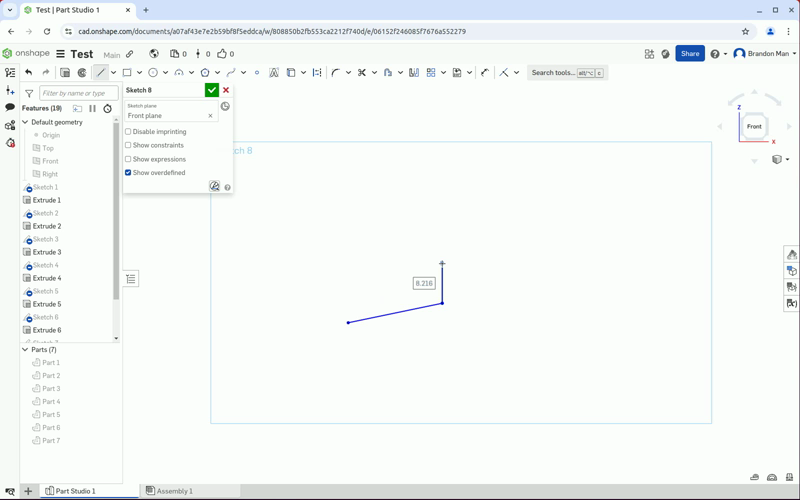
key_down(shift)
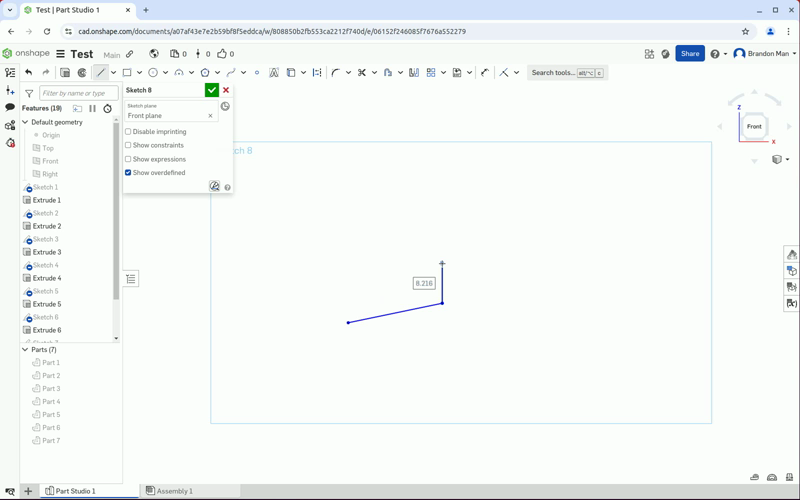
mouse_move(348, 242)
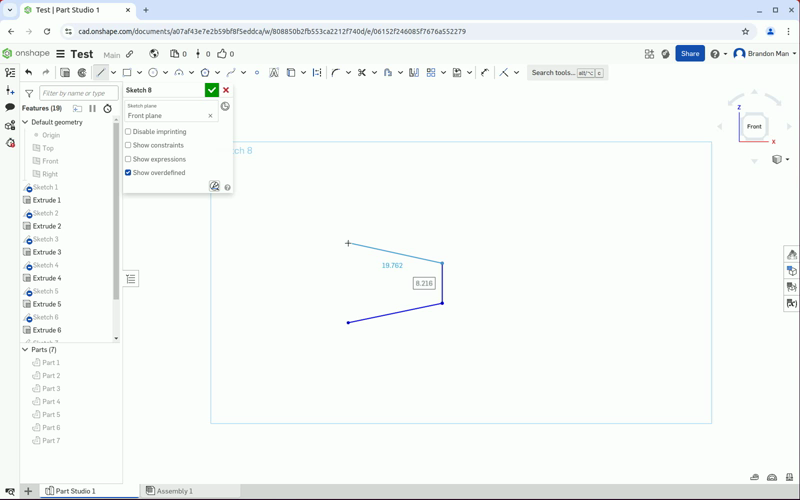
click(348, 242)
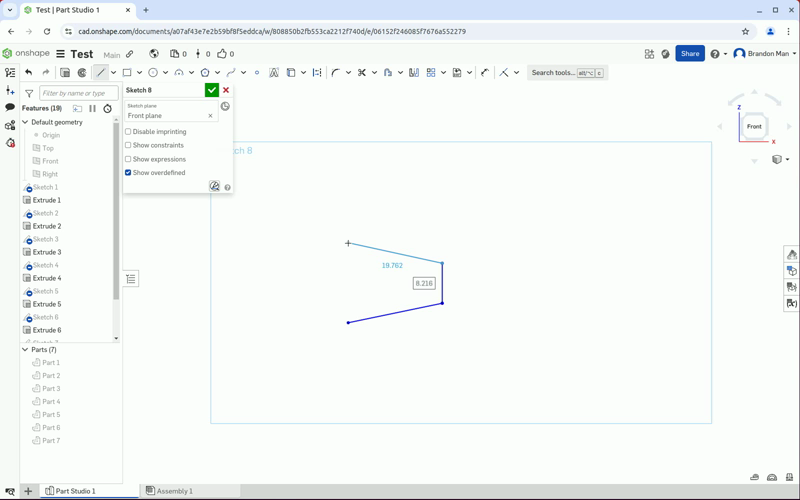
key_up(shift)
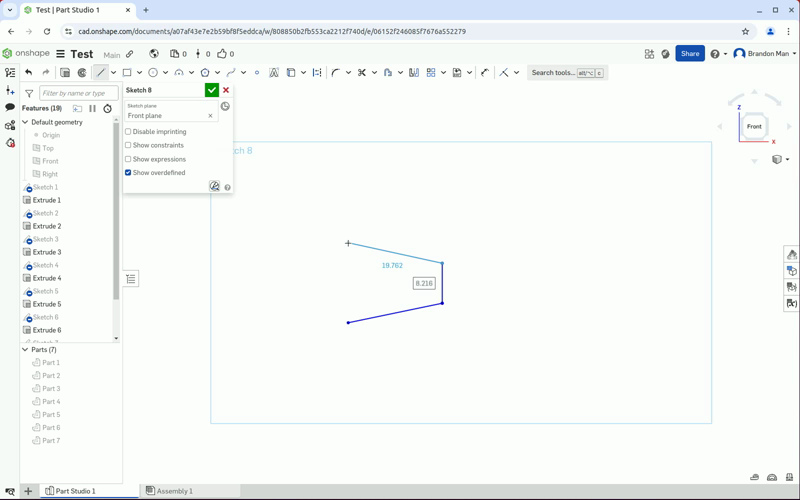
key_down(shift)
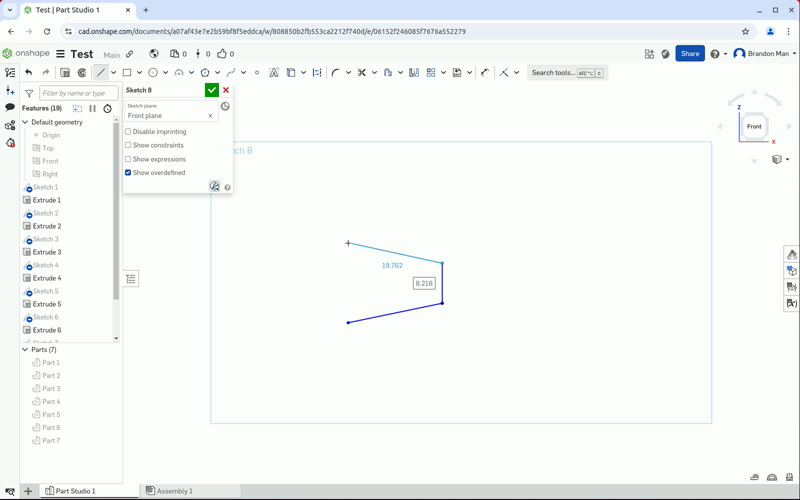
mouse_move(348, 322)
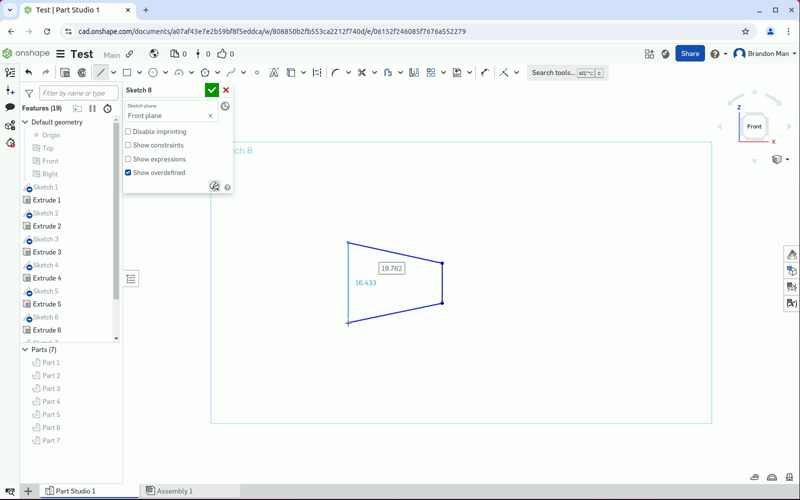
key_up(shift)
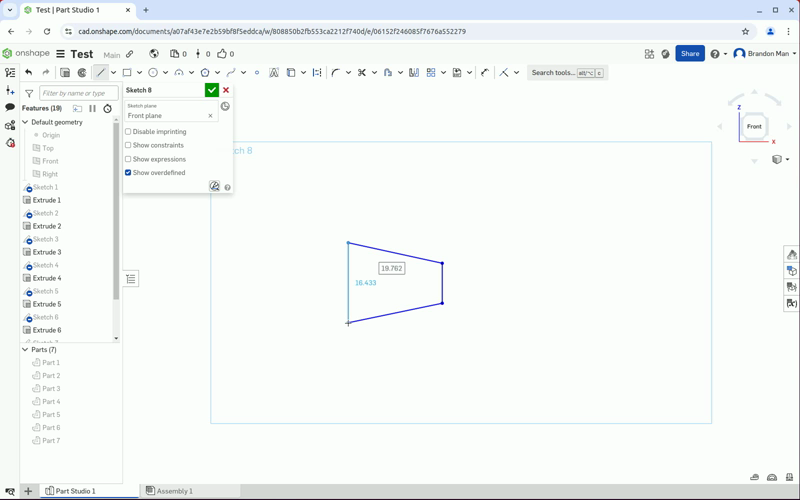
click(348, 322)
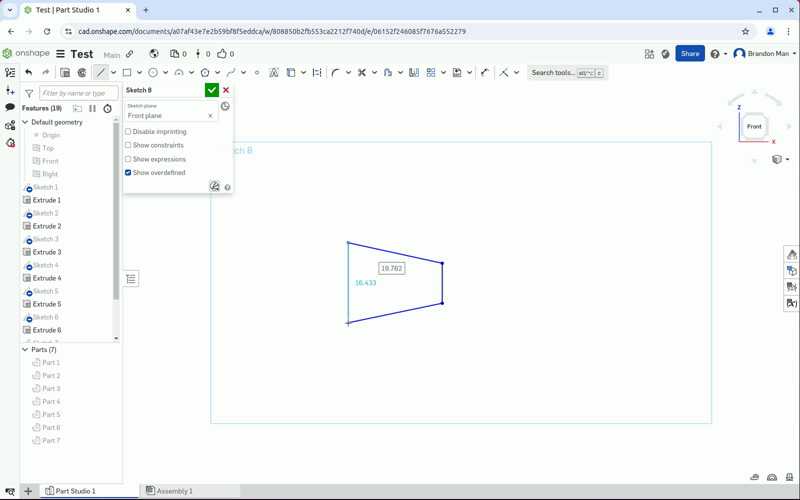
key(esc)
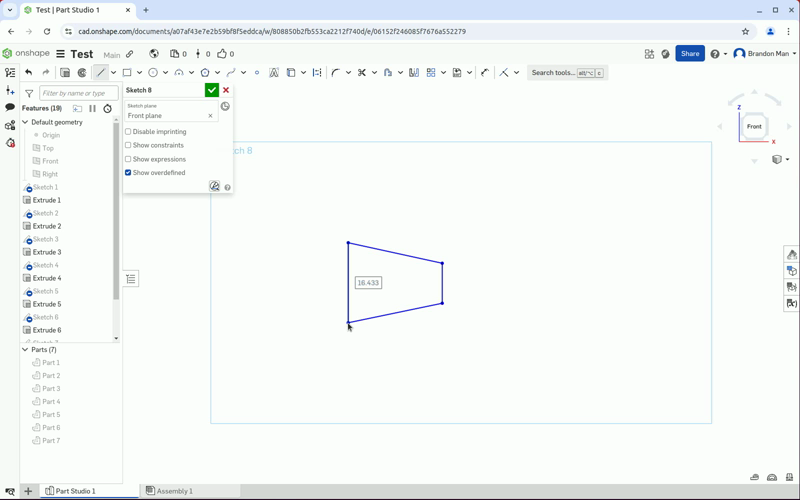
mouse_move(390, 296)
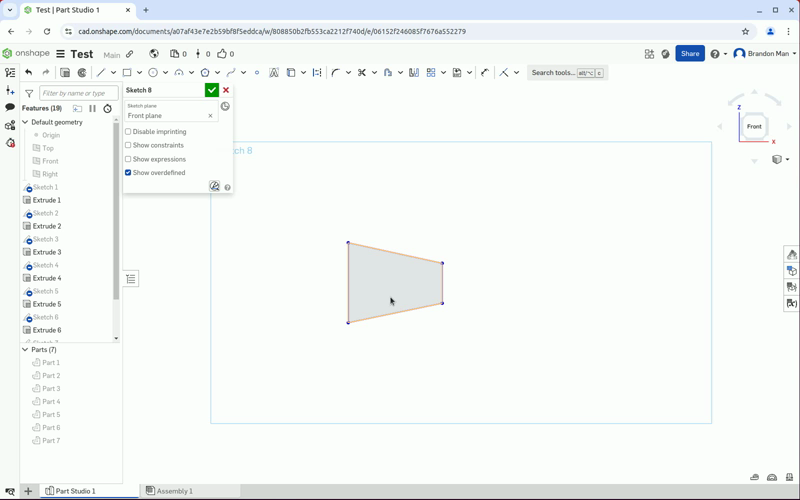
click(390, 296)
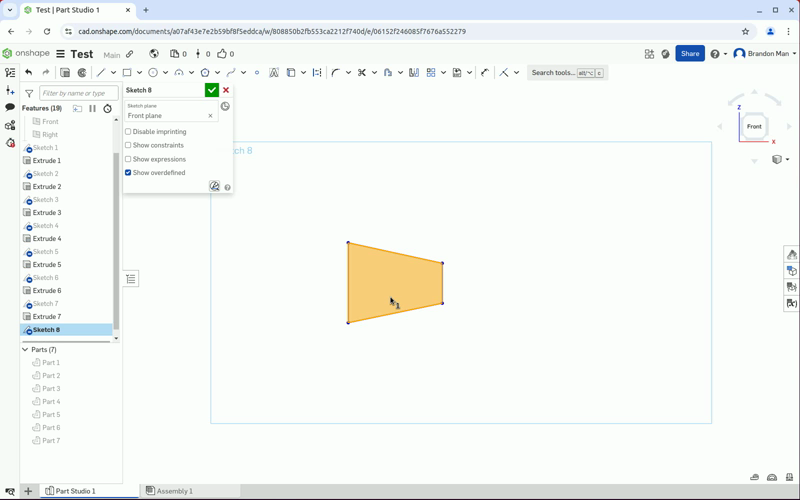
mouse_move(73, 352)
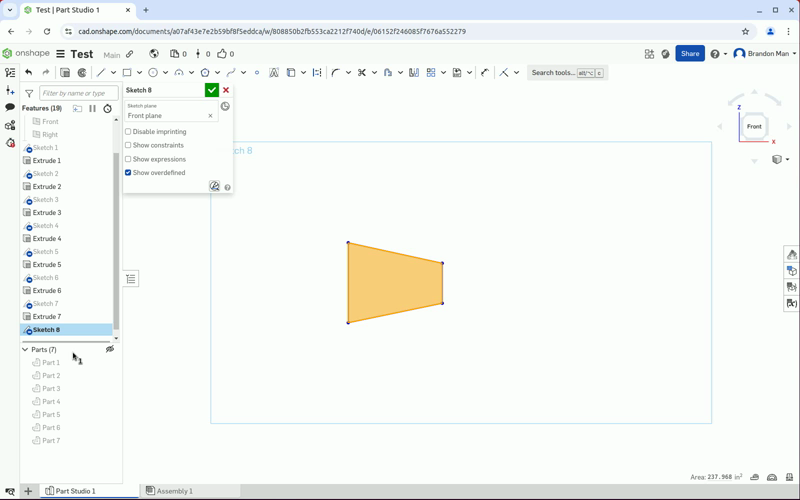
key(shift+y)
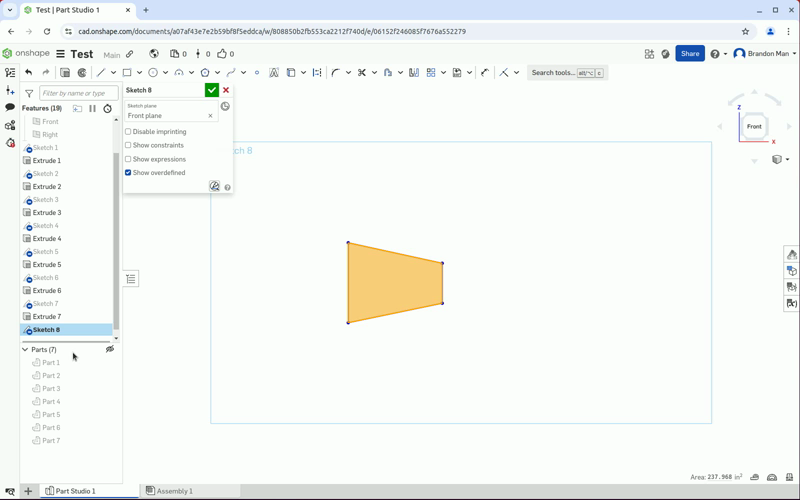
key(shift+e)
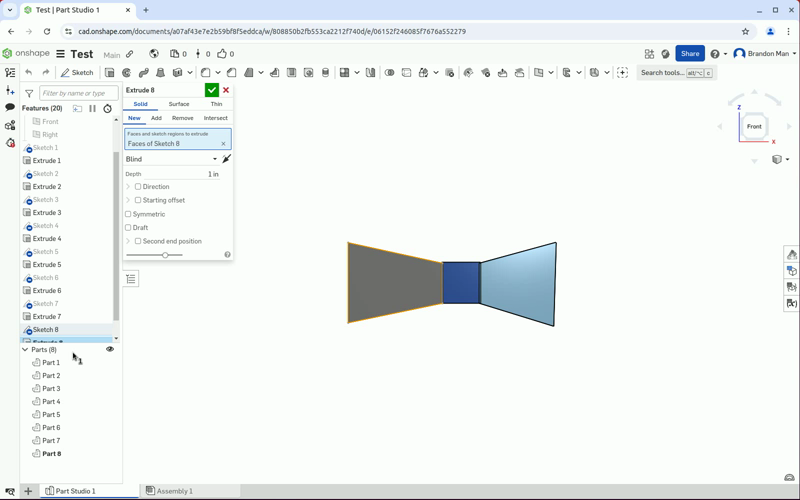
mouse_move(143, 106)
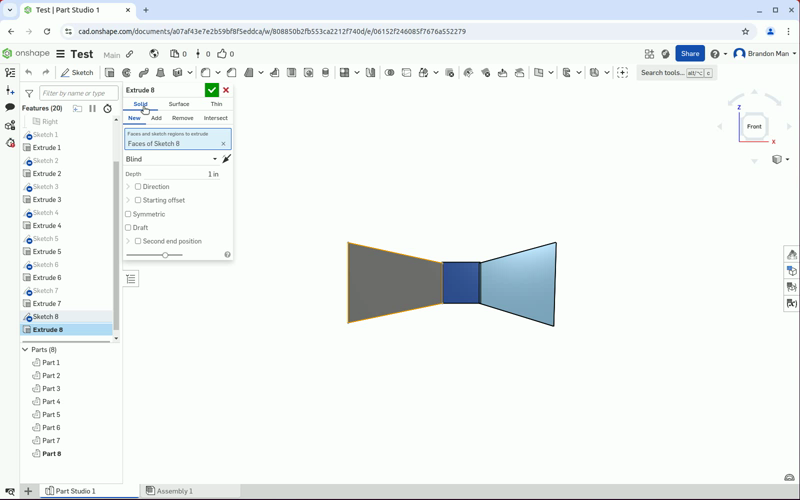
click(143, 106)
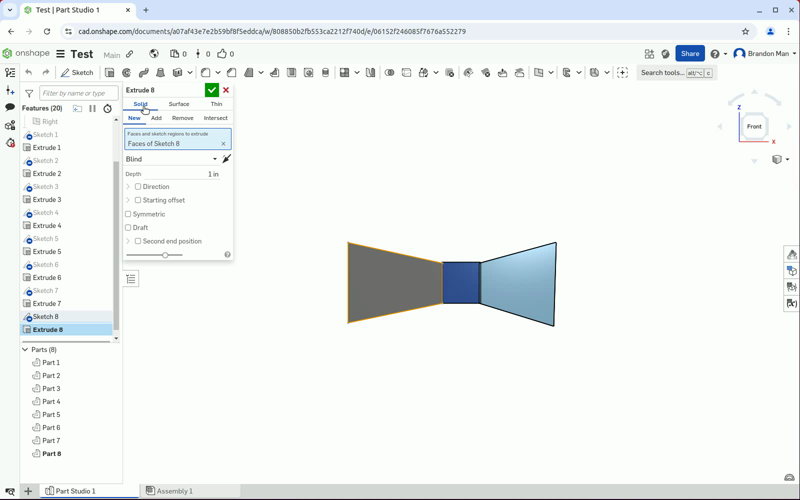
mouse_move(137, 120)
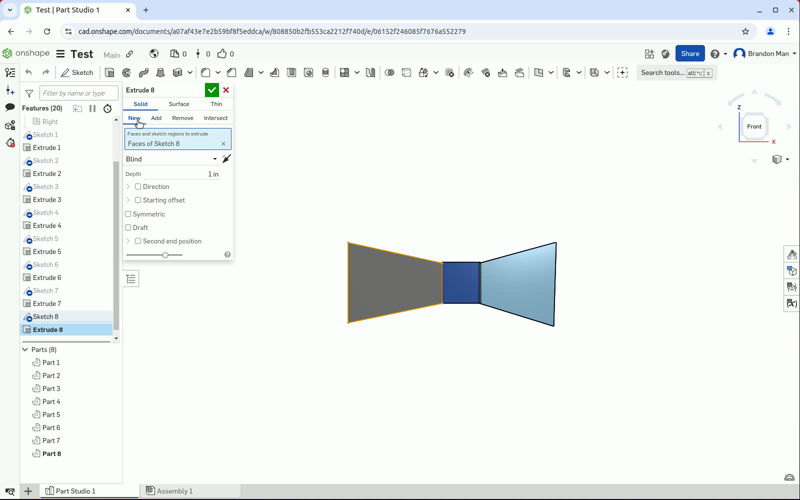
click(137, 120)
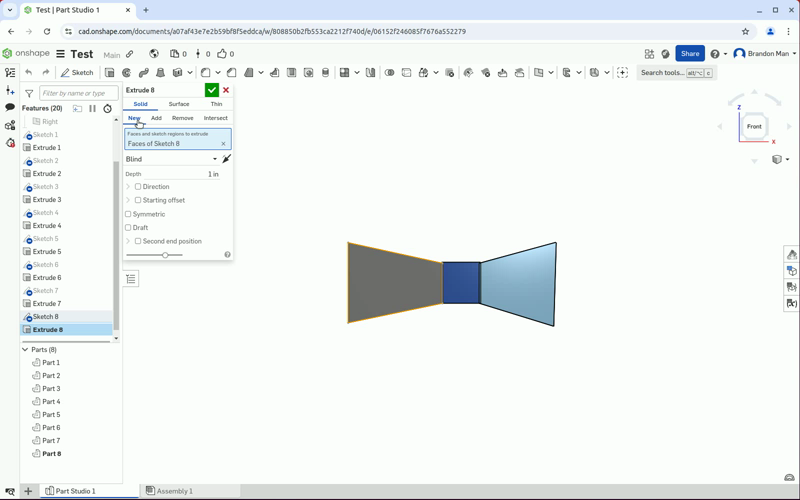
key(tab, 4)
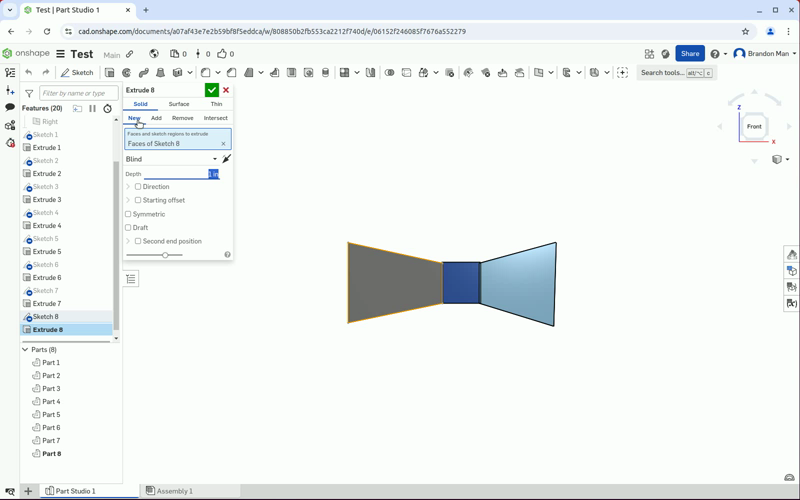
text(12.758)
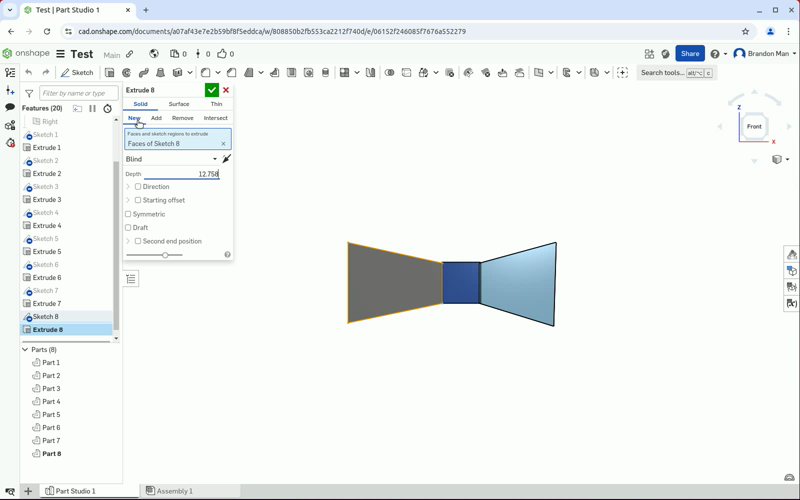
key(enter)
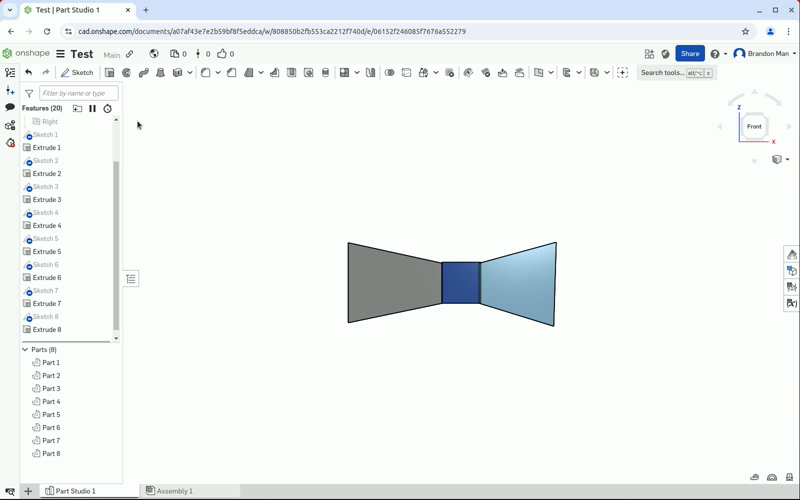
key(shift+h)
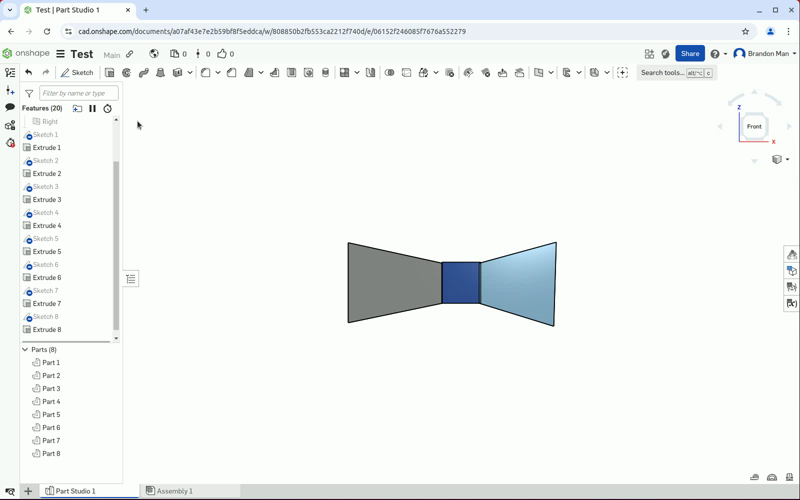
key(shift+h)
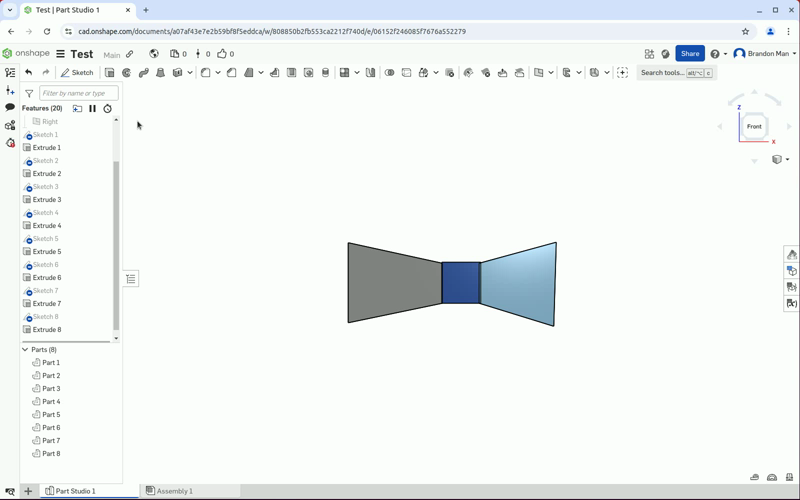
mouse_move(69, 137)
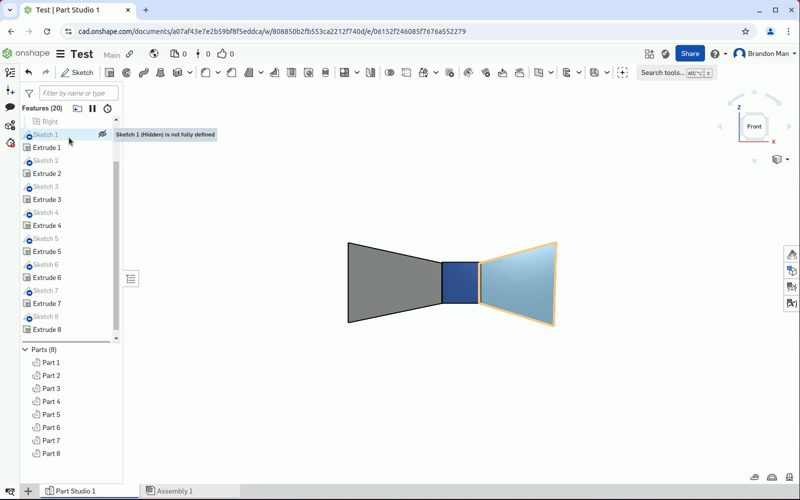
click(69, 137)
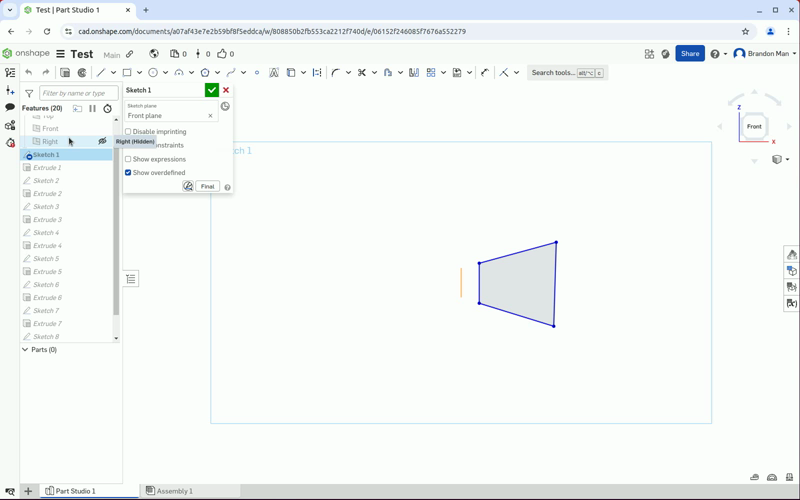
mouse_move(229, 92)
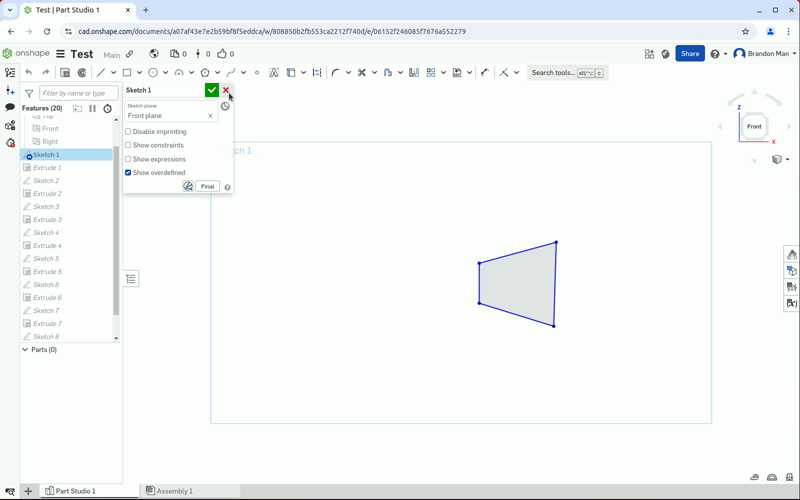
click(229, 92)
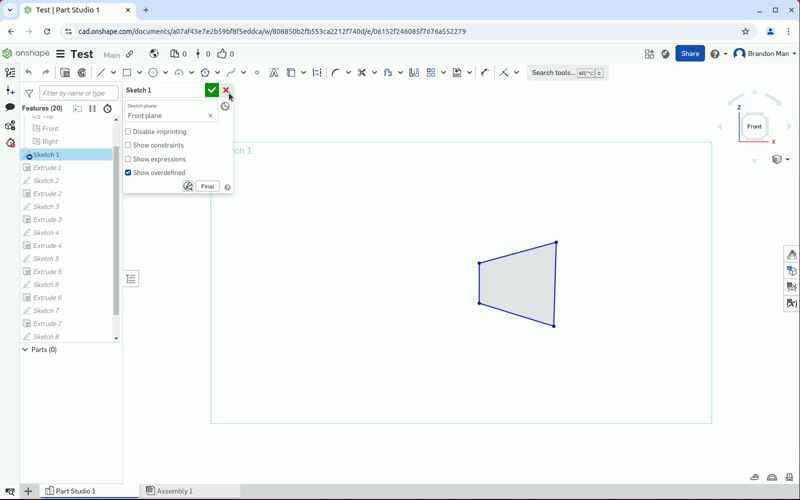
key(shift+s)
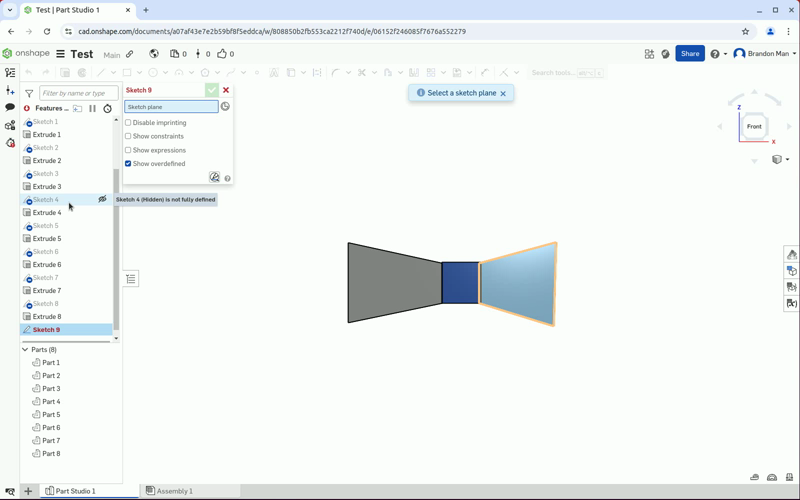
scroll(3)
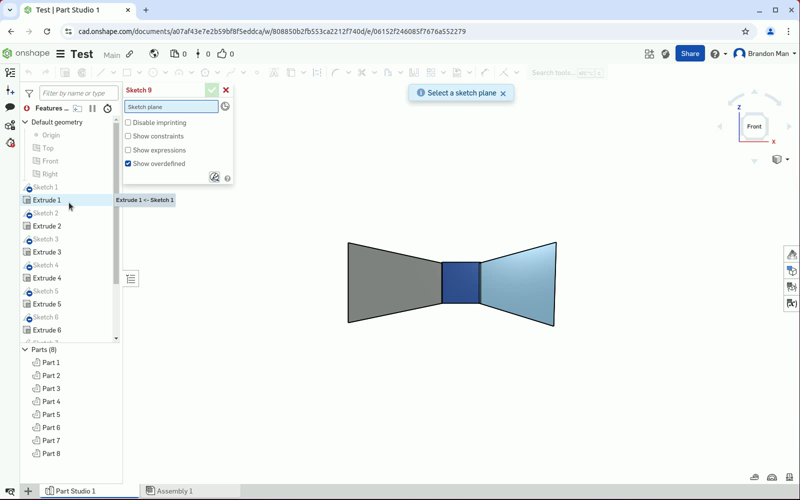
mouse_move(69, 163)
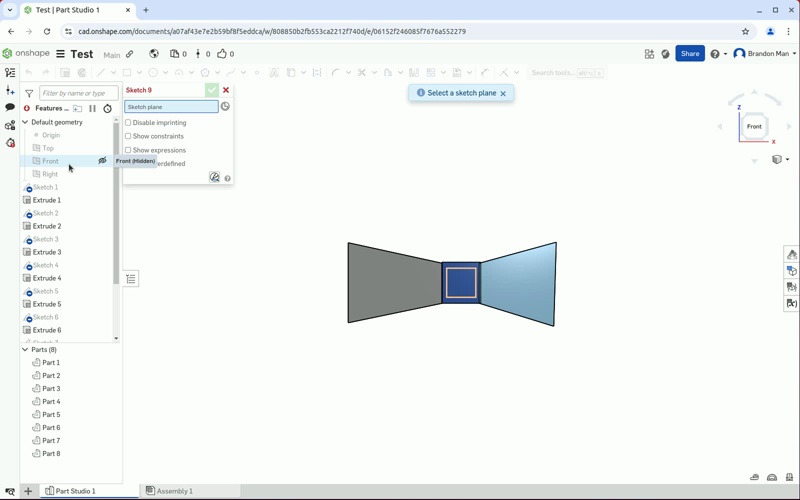
click(69, 163)
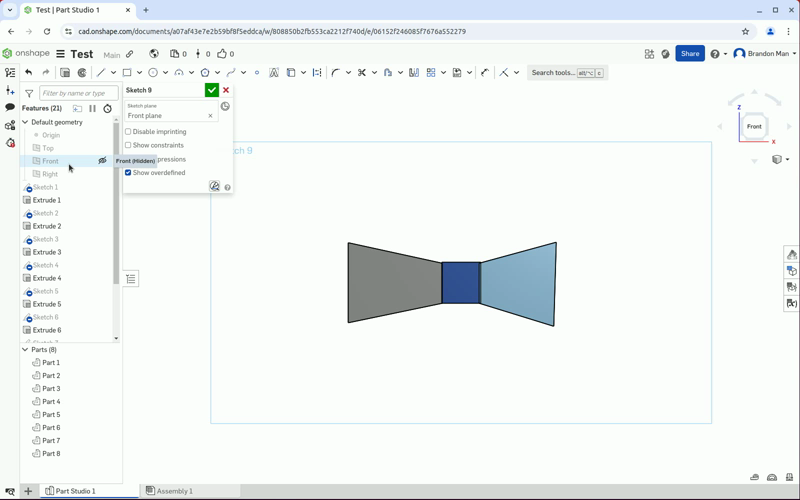
mouse_move(73, 352)
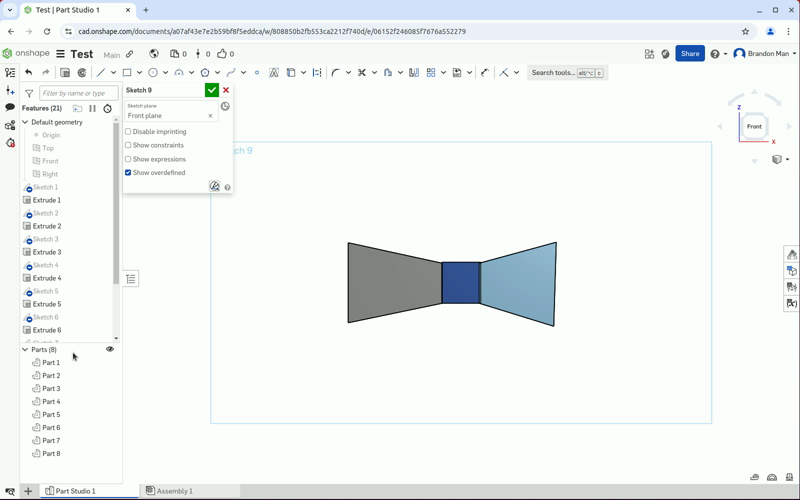
key(y)
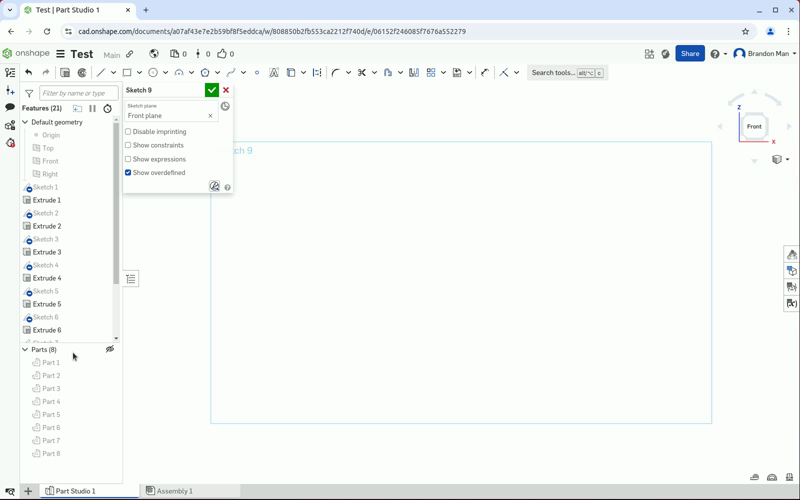
key(l)
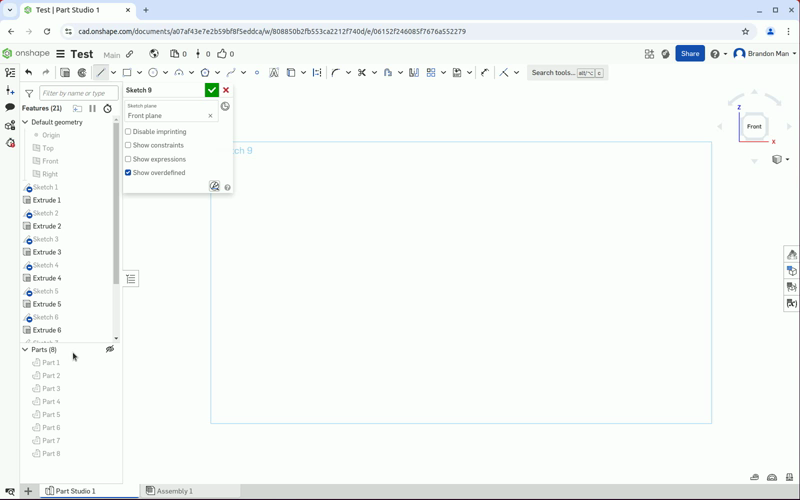
key_down(shift)
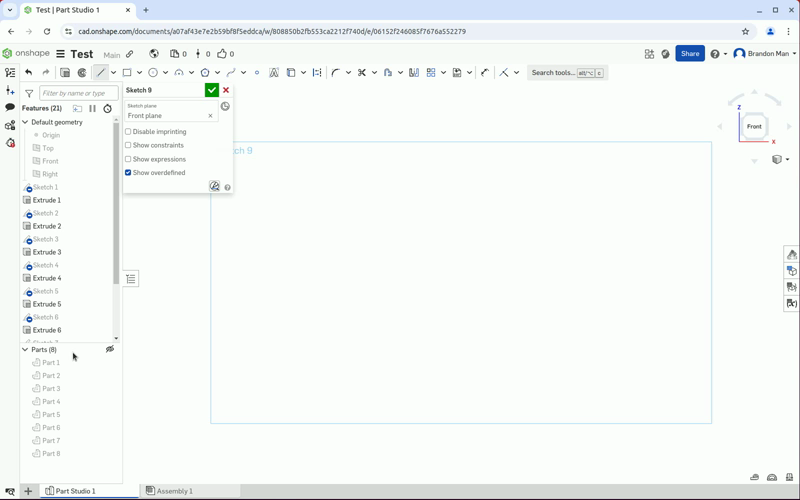
mouse_move(441, 303)
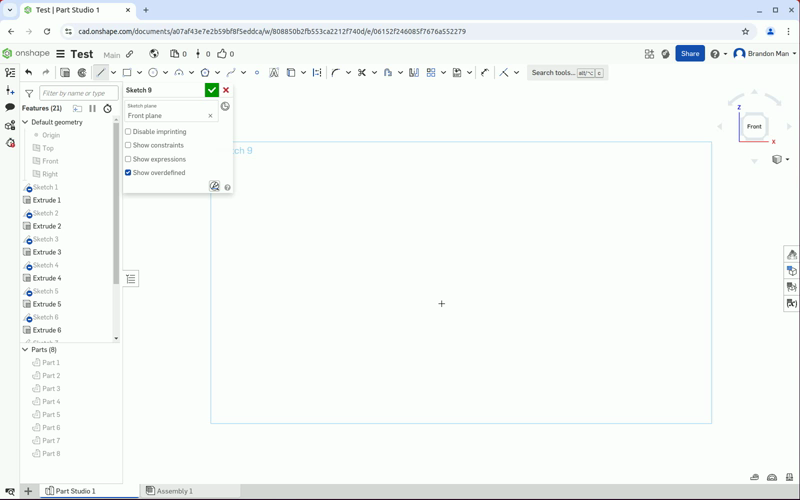
click(441, 303)
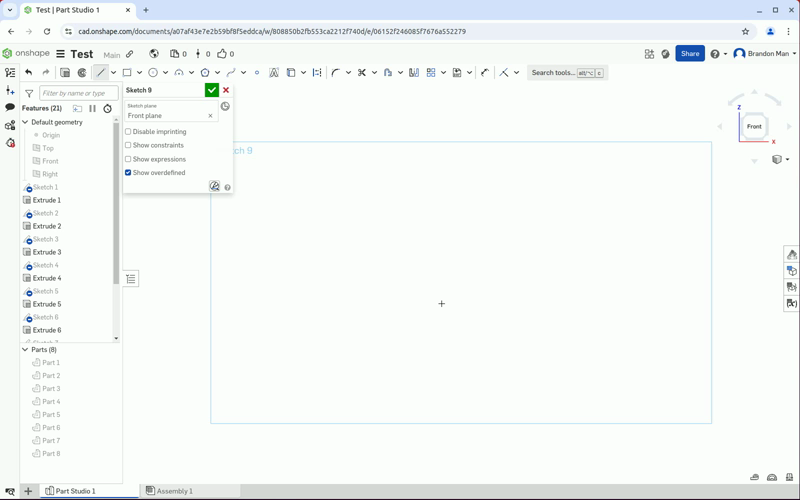
key_up(shift)
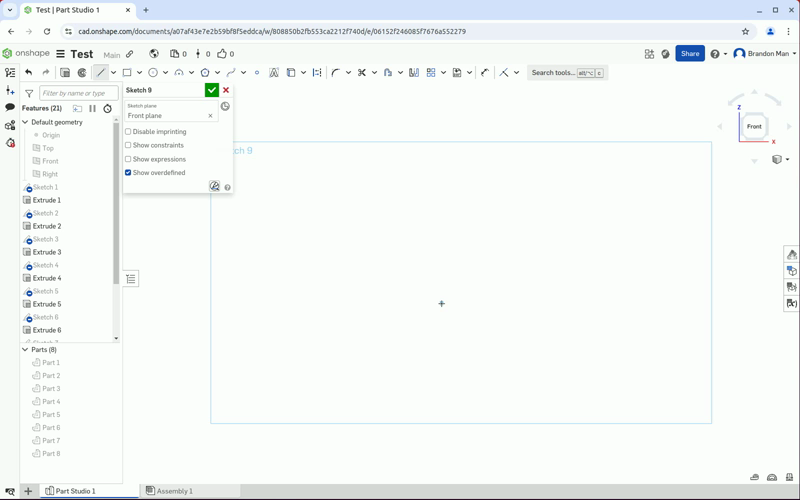
key_down(shift)
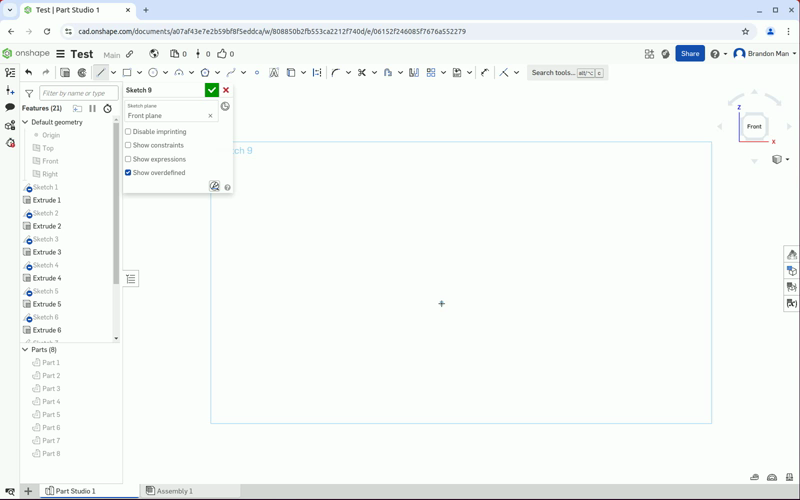
mouse_move(471, 303)
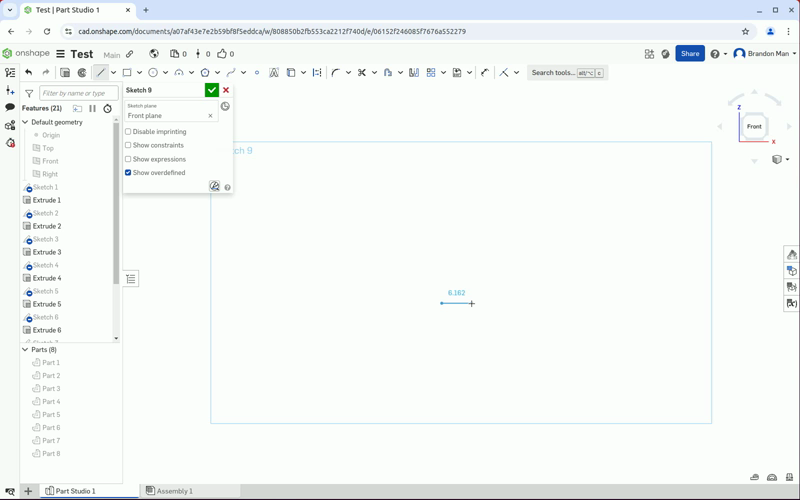
mouse_move(480, 303)
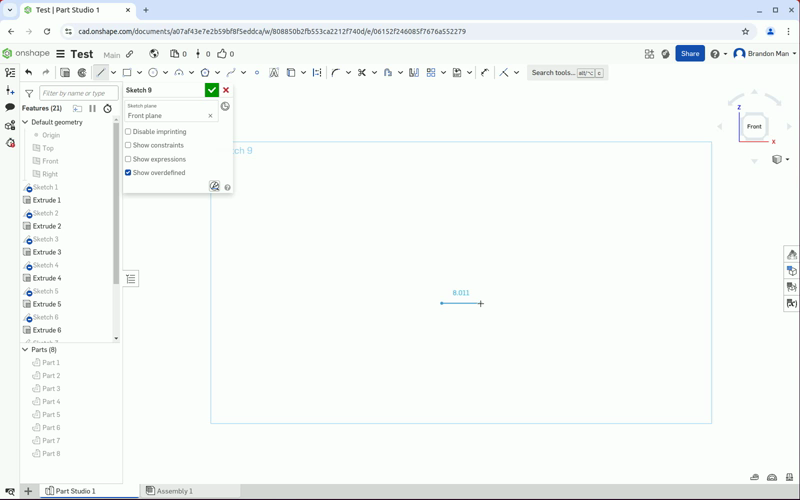
click(480, 303)
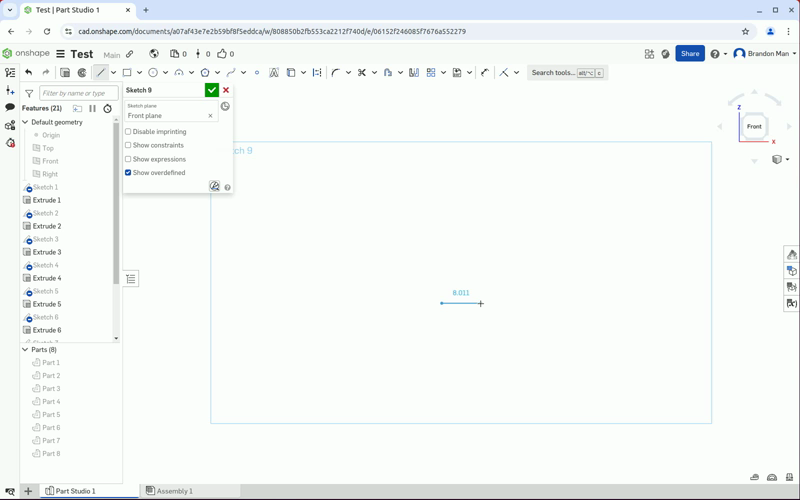
key_up(shift)
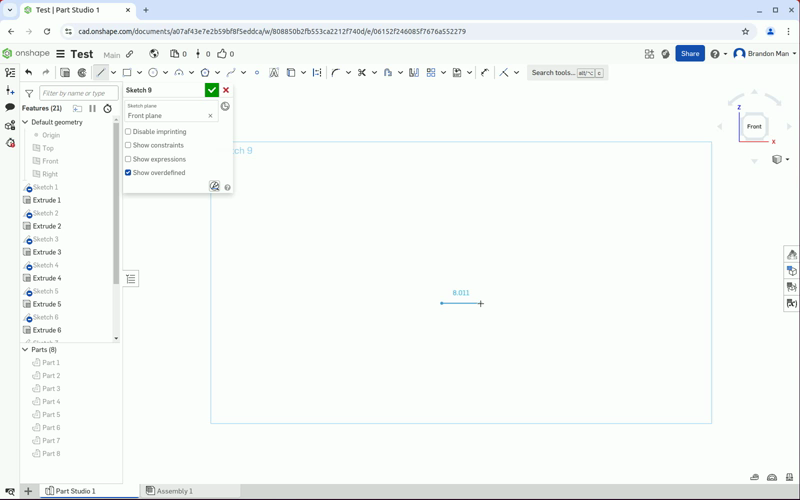
key_down(shift)
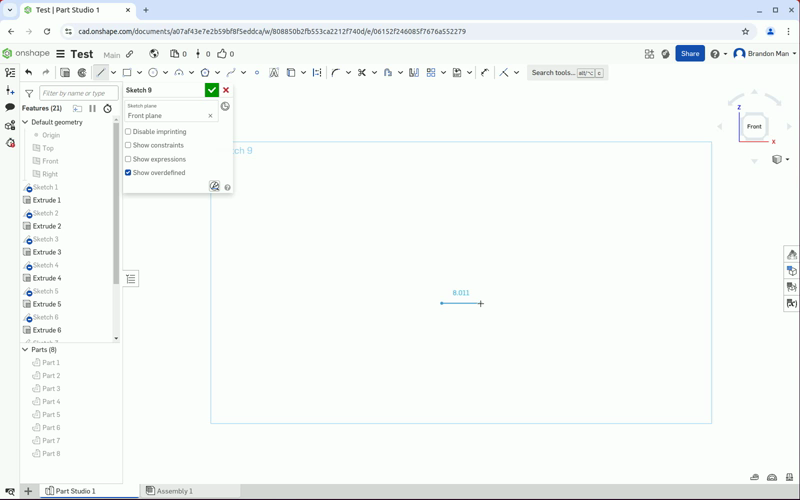
mouse_move(510, 303)
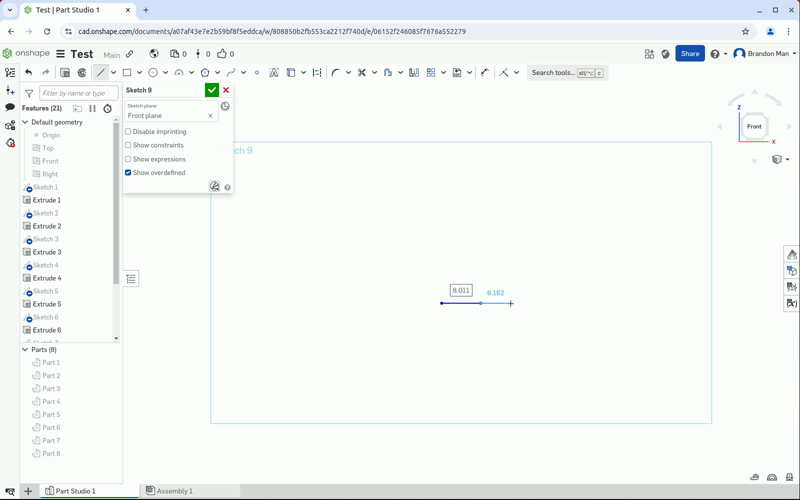
mouse_move(480, 262)
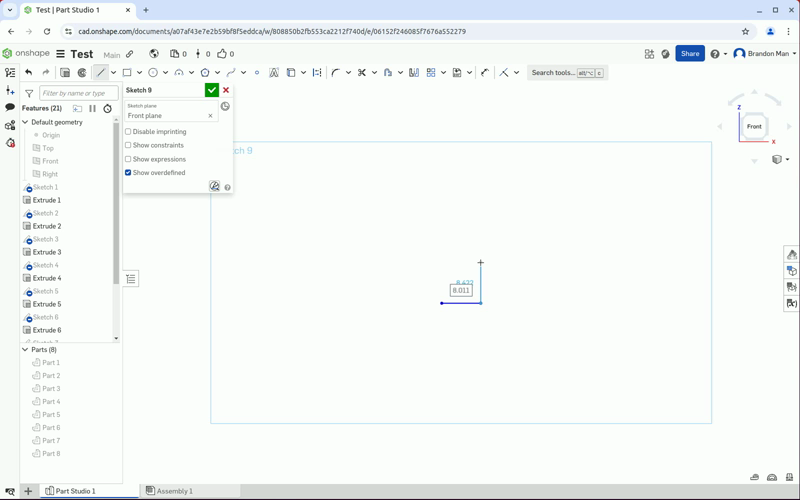
click(480, 262)
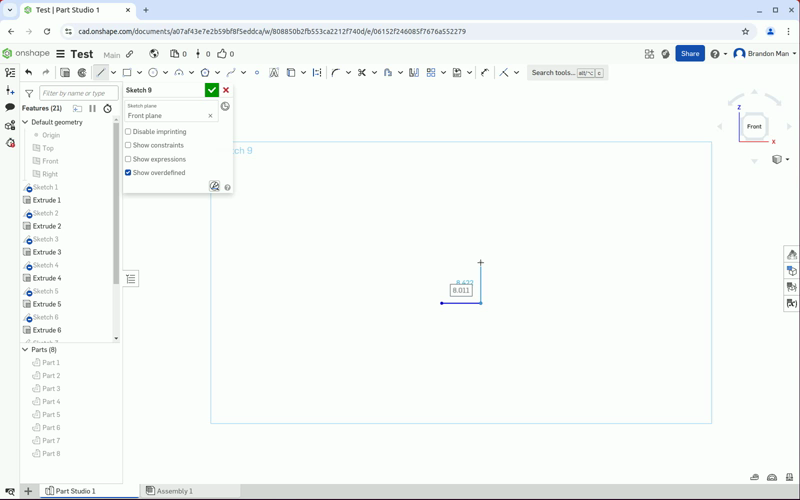
key_up(shift)
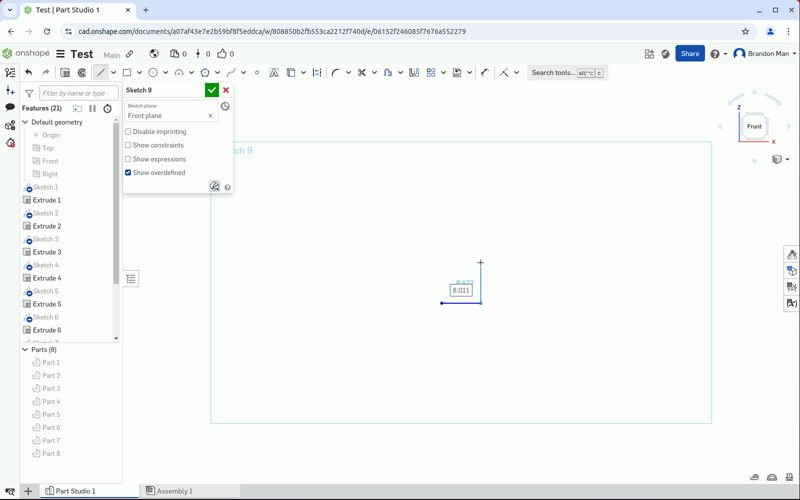
key_down(shift)
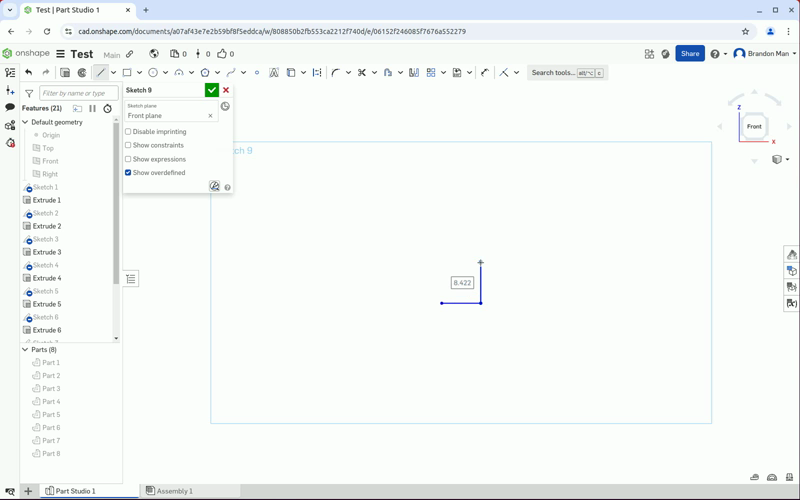
mouse_move(510, 262)
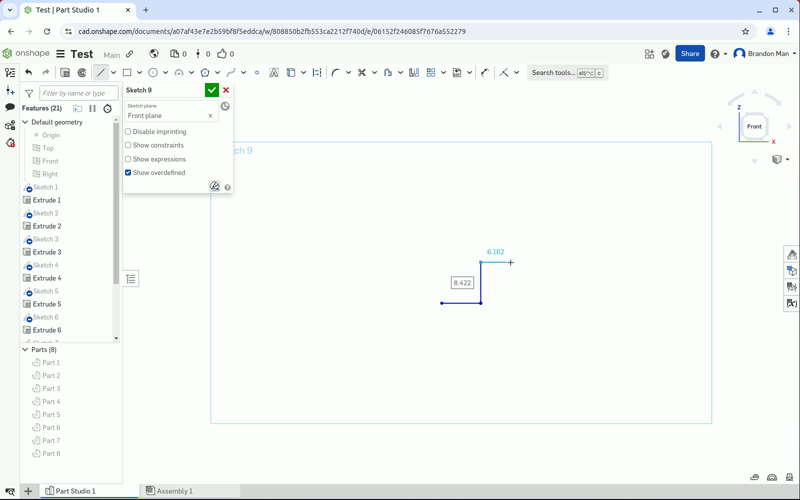
mouse_move(441, 262)
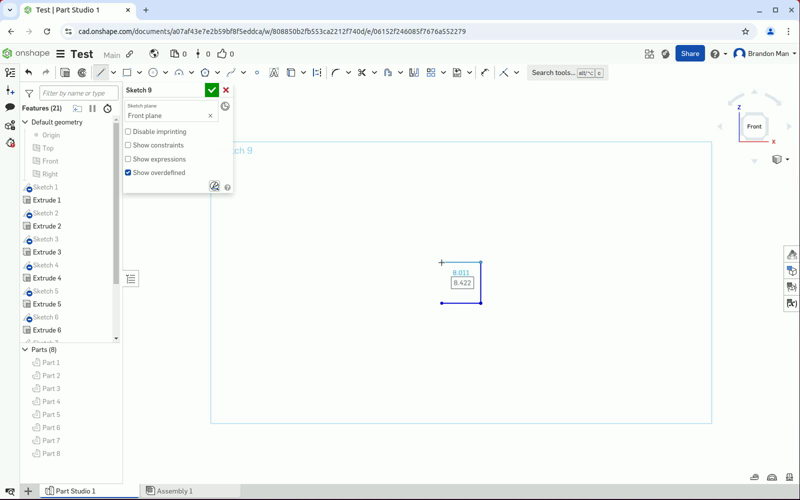
click(441, 262)
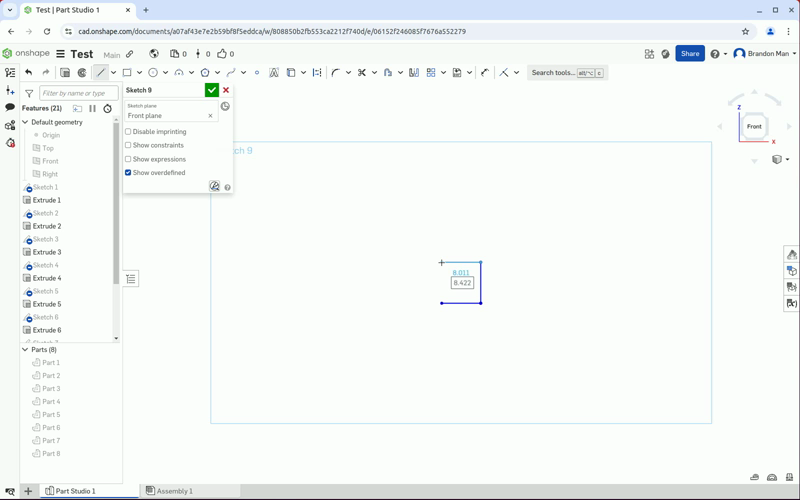
key_up(shift)
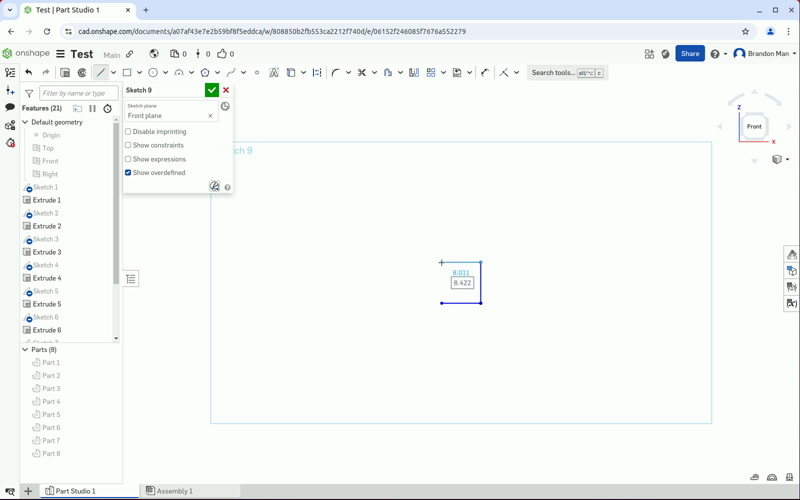
mouse_move(471, 262)
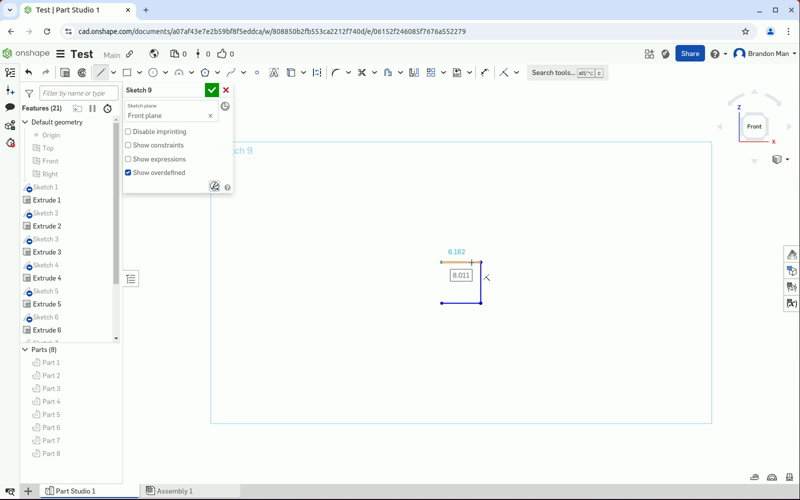
key_down(shift)
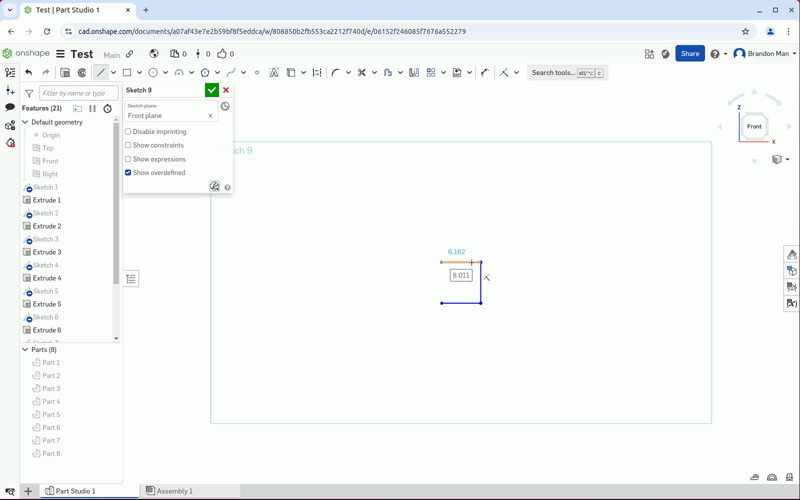
mouse_move(441, 303)
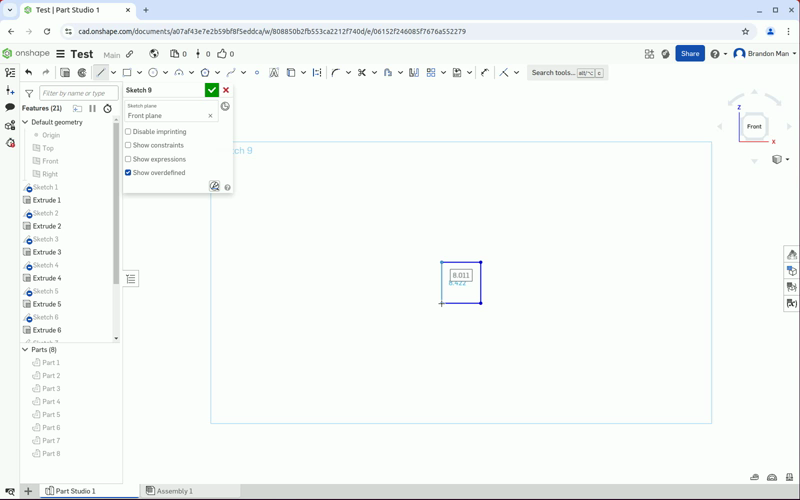
key_up(shift)
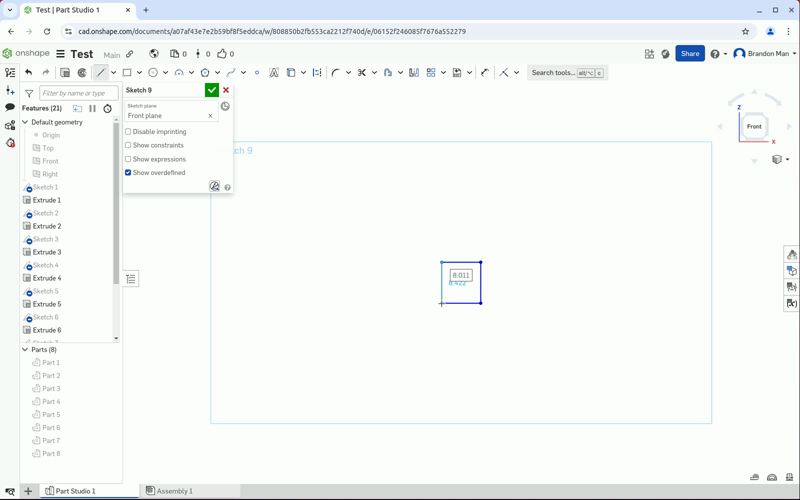
click(441, 303)
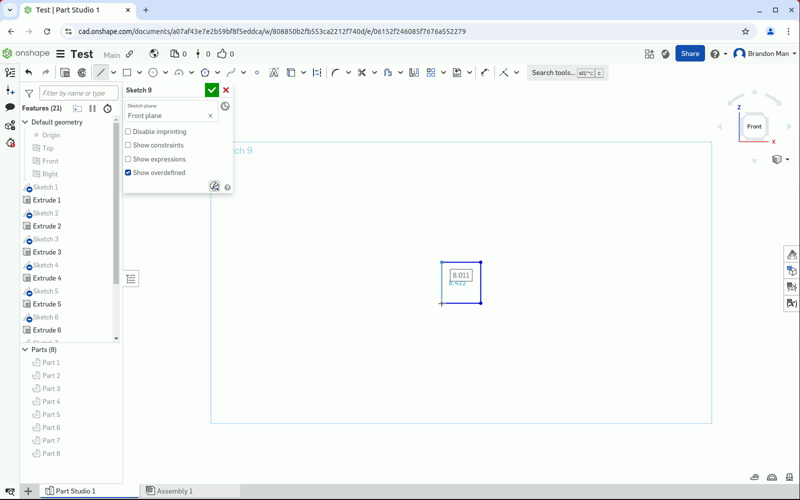
key(esc)
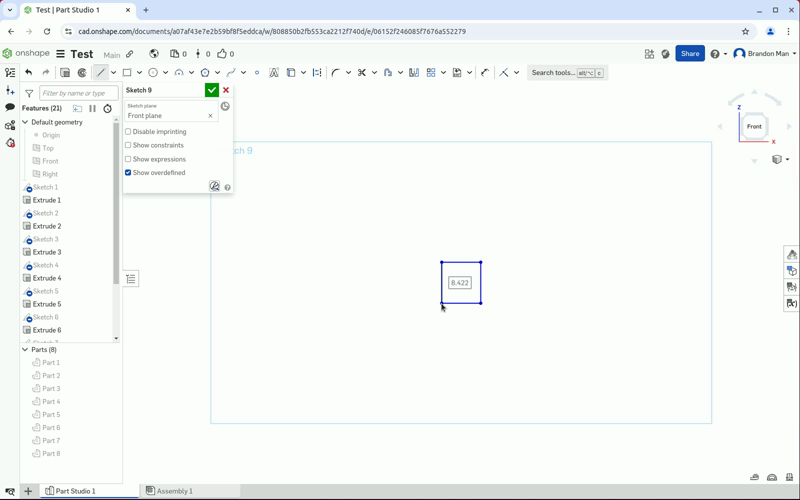
mouse_move(474, 298)
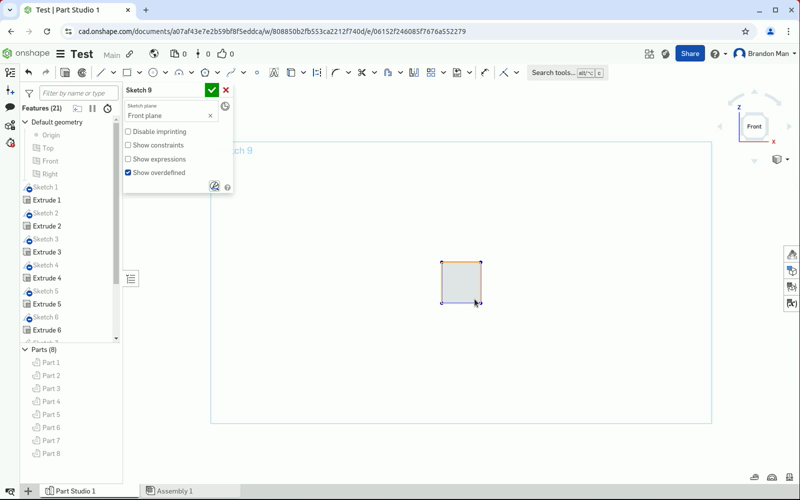
scroll(6)
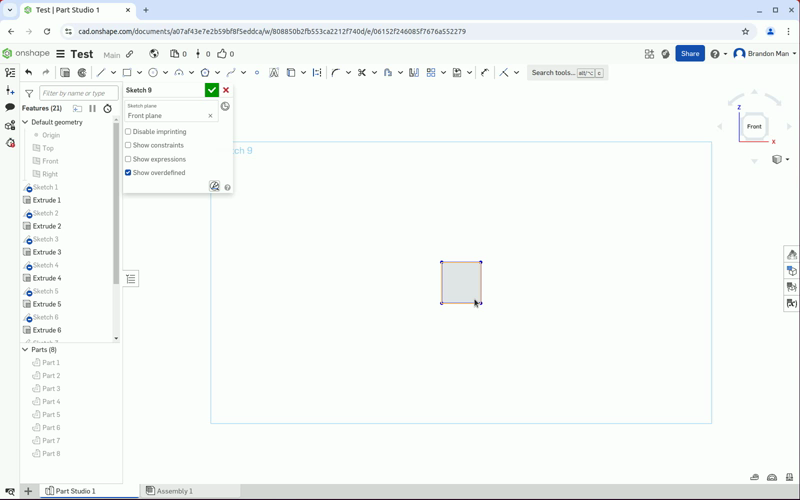
scroll(6)
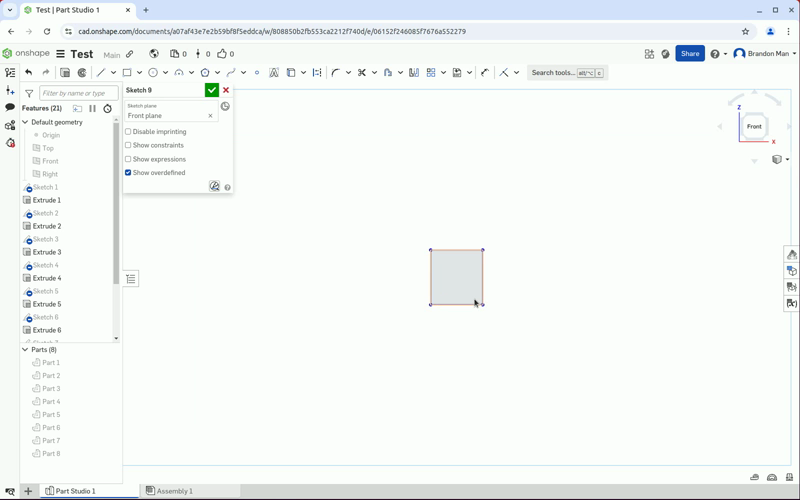
scroll(6)
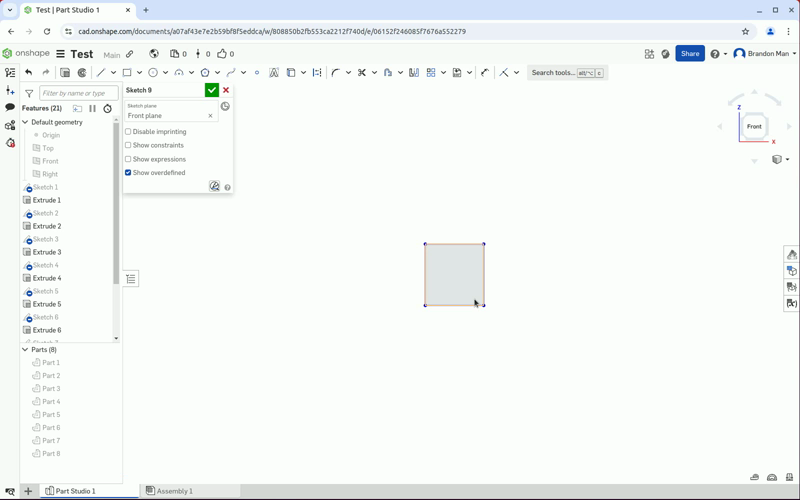
scroll(6)
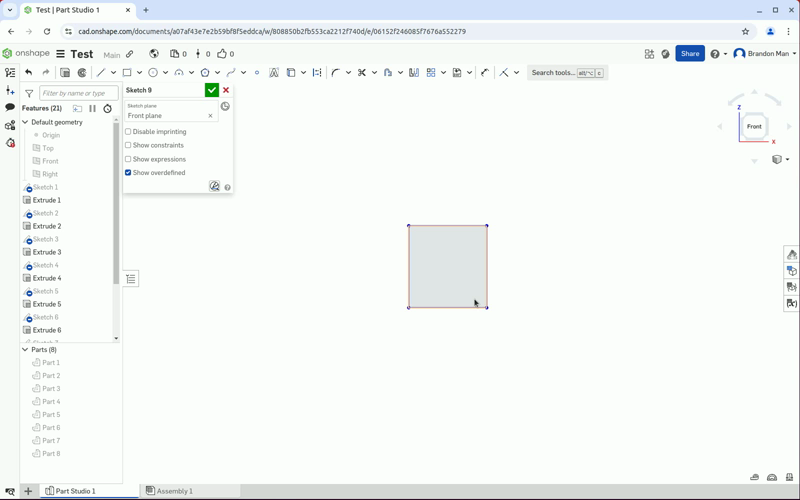
scroll(6)
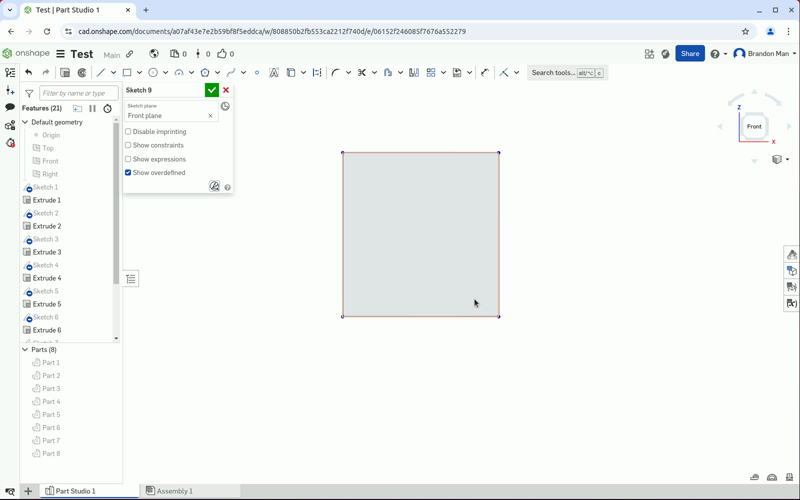
scroll(6)
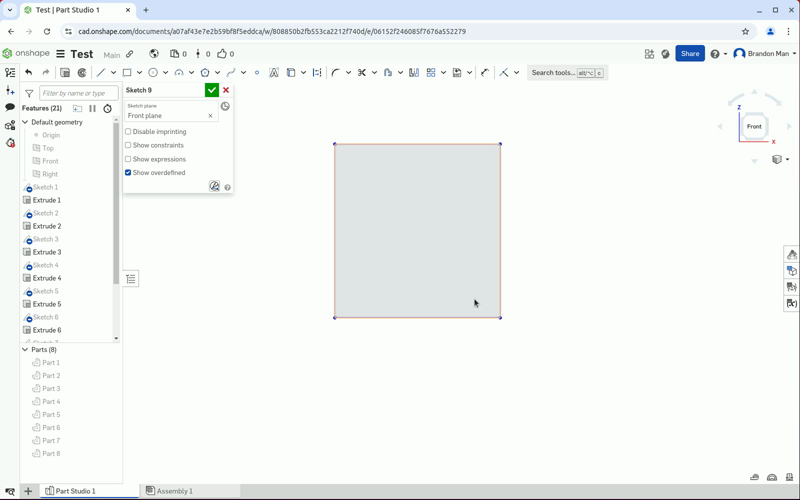
scroll(6)
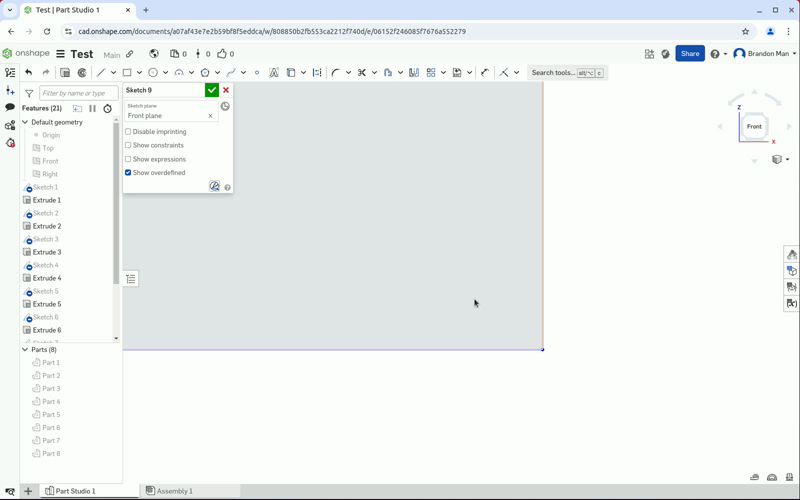
click(474, 298)
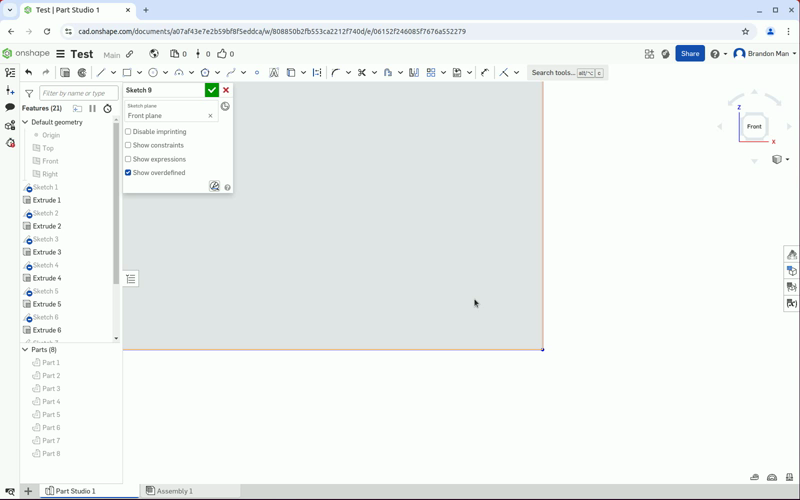
scroll(-6)
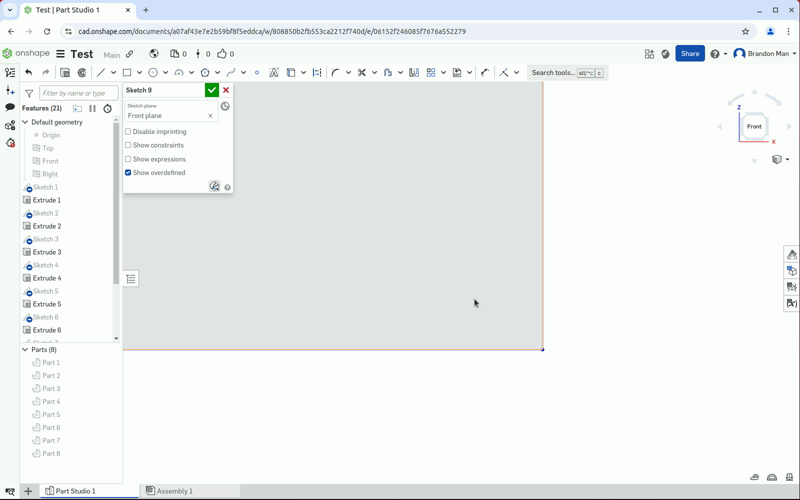
scroll(-6)
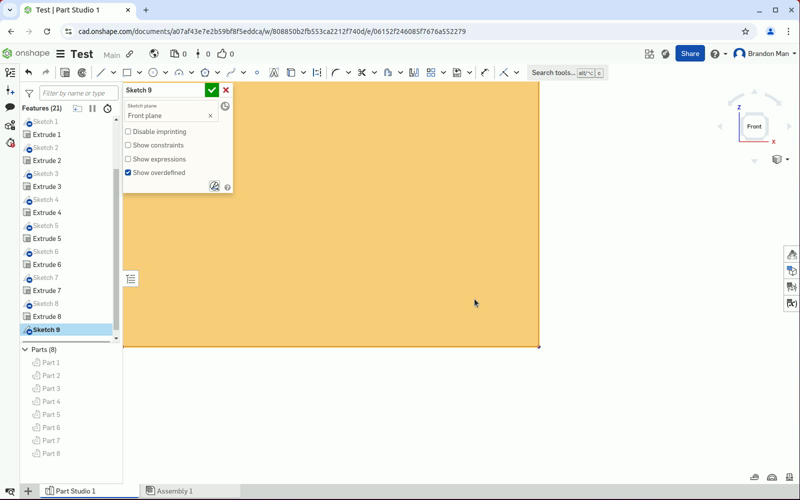
scroll(-6)
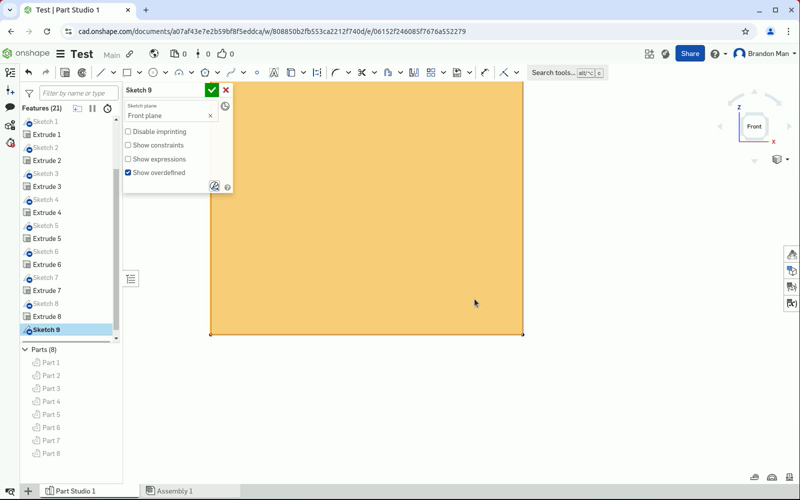
scroll(-6)
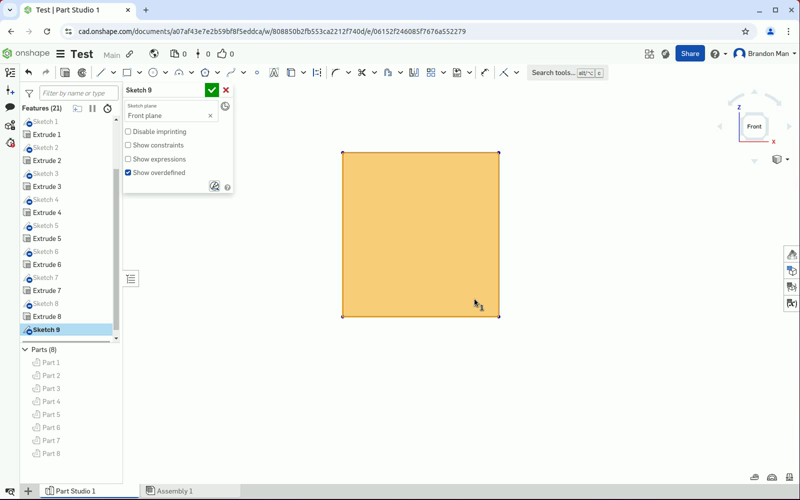
scroll(-6)
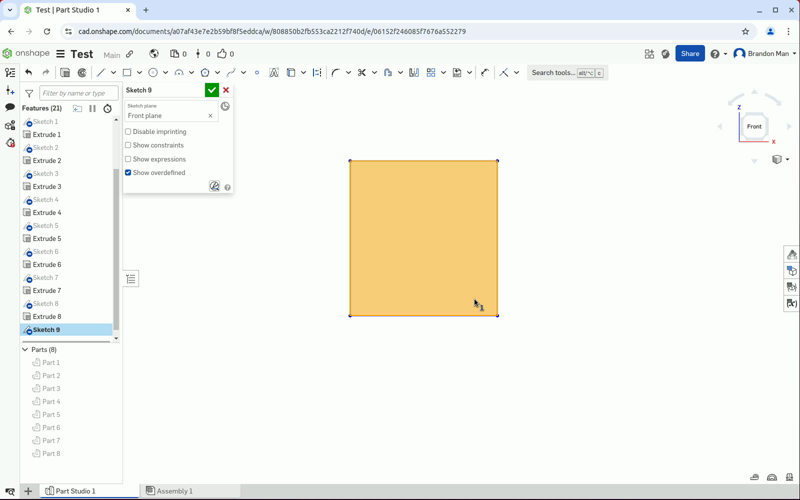
scroll(-6)
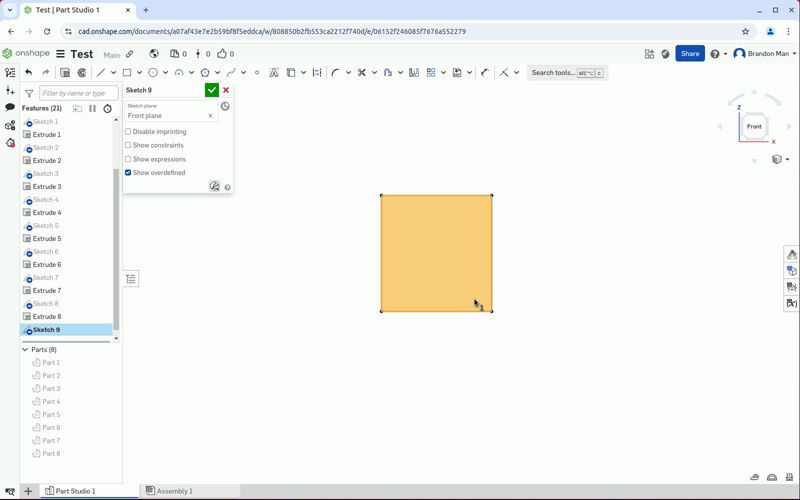
scroll(-6)
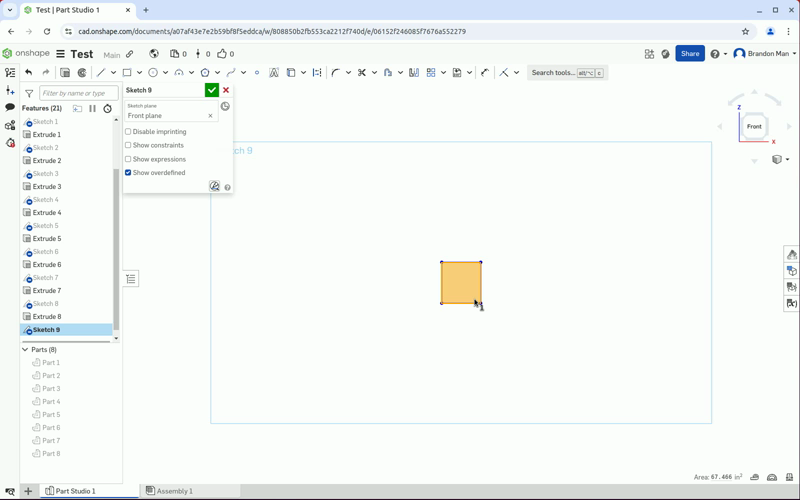
mouse_move(73, 352)
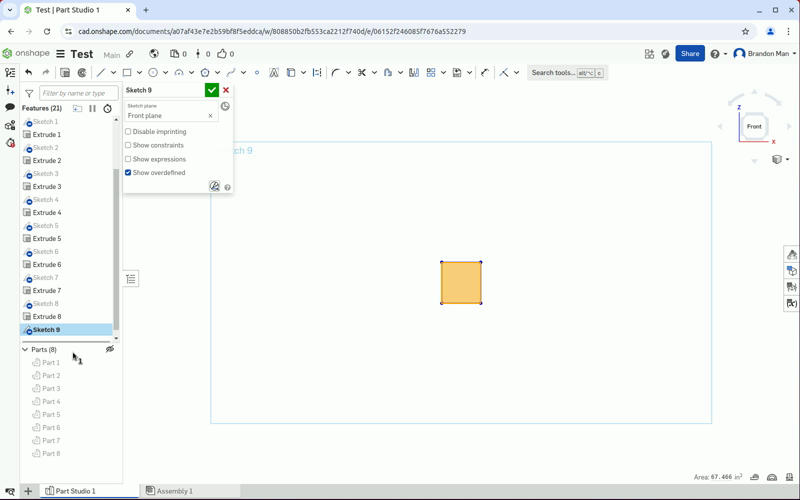
key(shift+y)
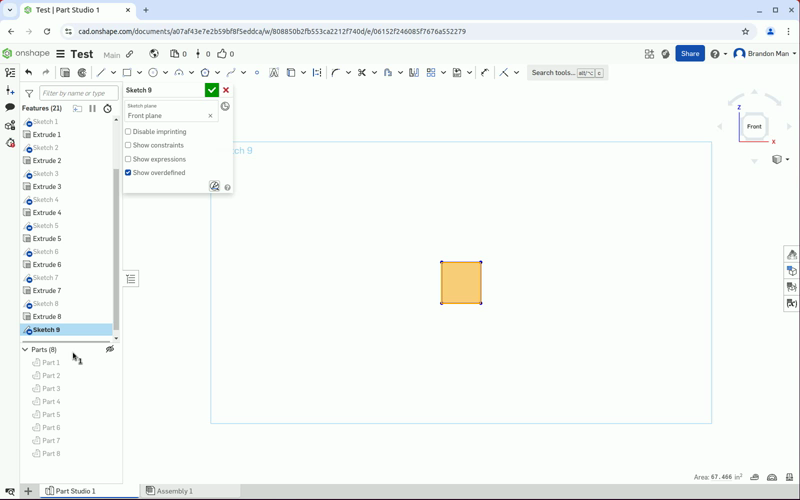
key(shift+e)
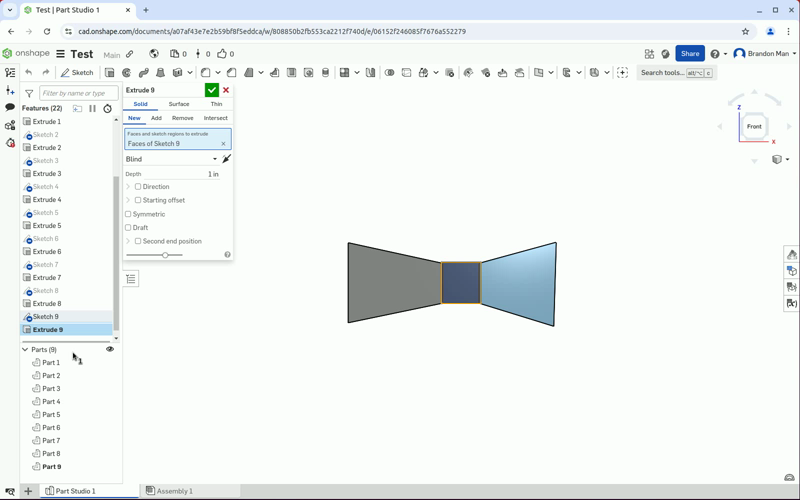
mouse_move(143, 106)
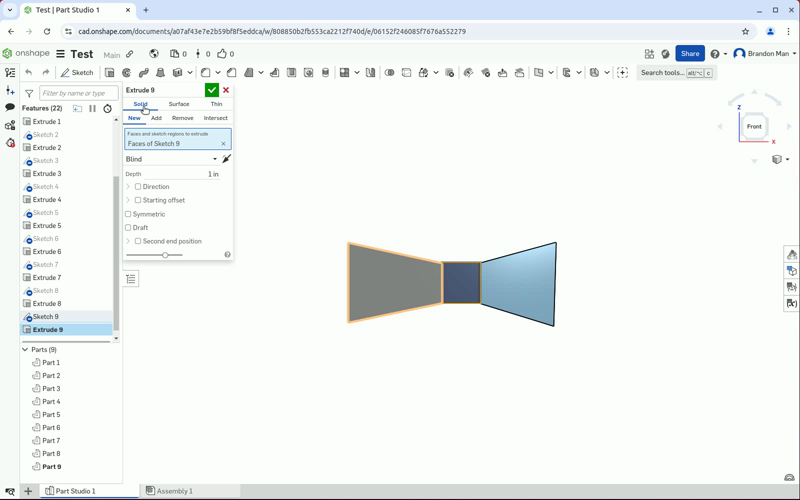
click(143, 106)
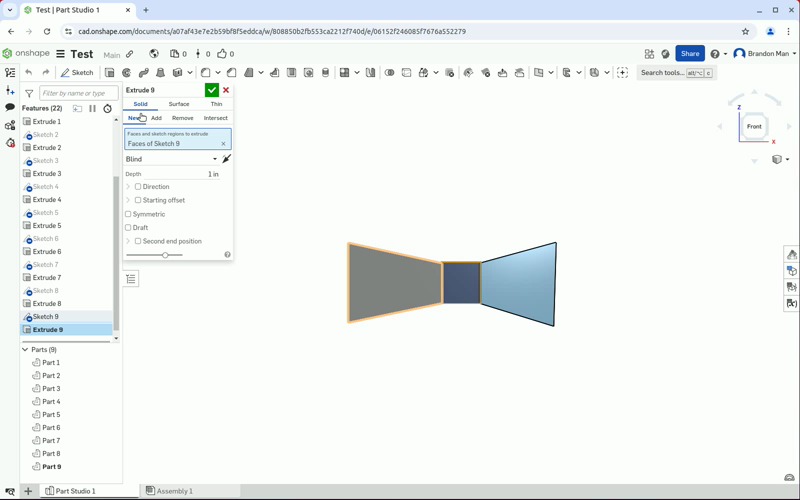
mouse_move(137, 120)
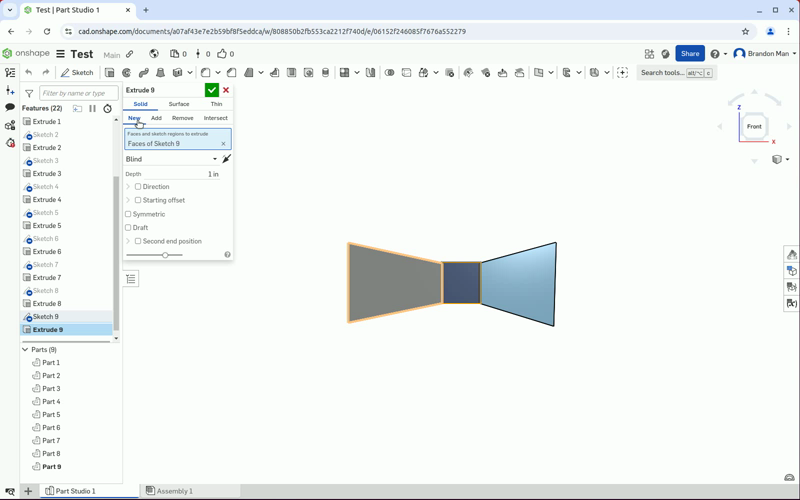
click(137, 120)
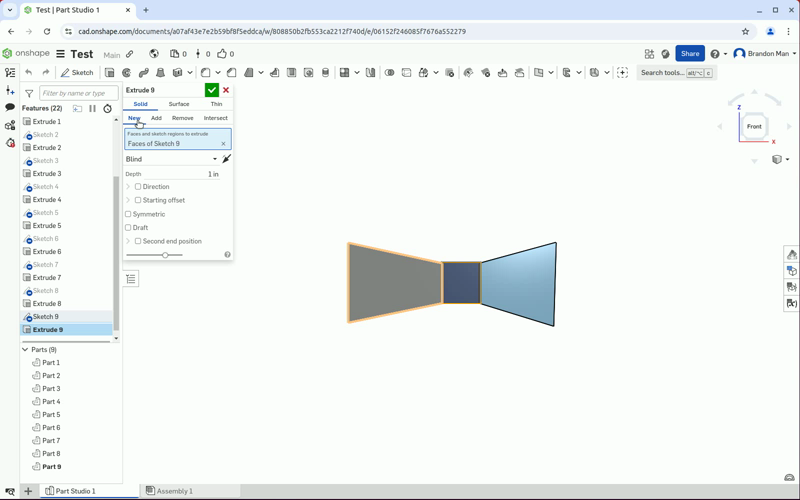
key(tab, 4)
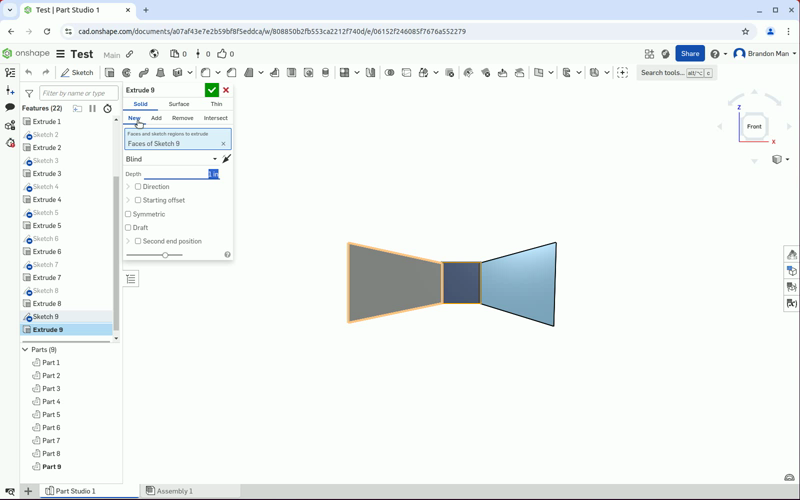
text(12.758)
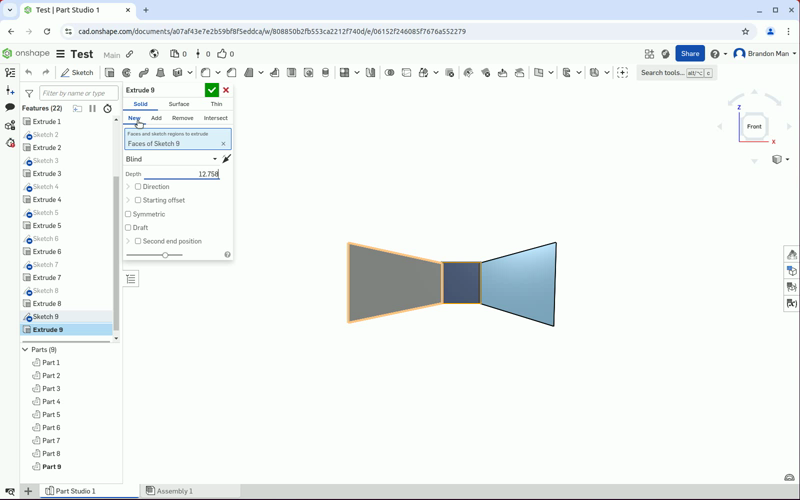
key(enter)
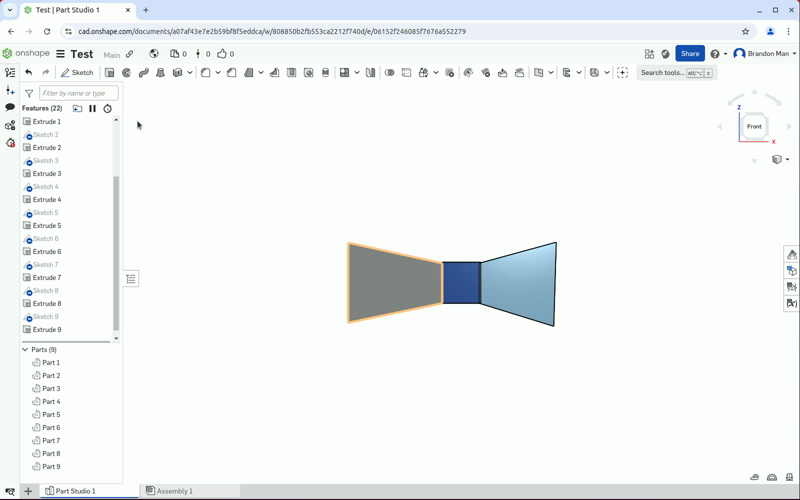
key(shift+h)
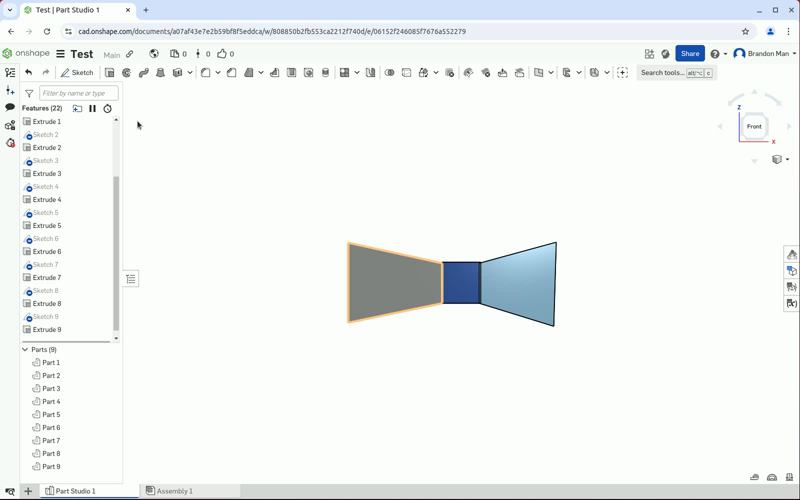
key(shift+h)
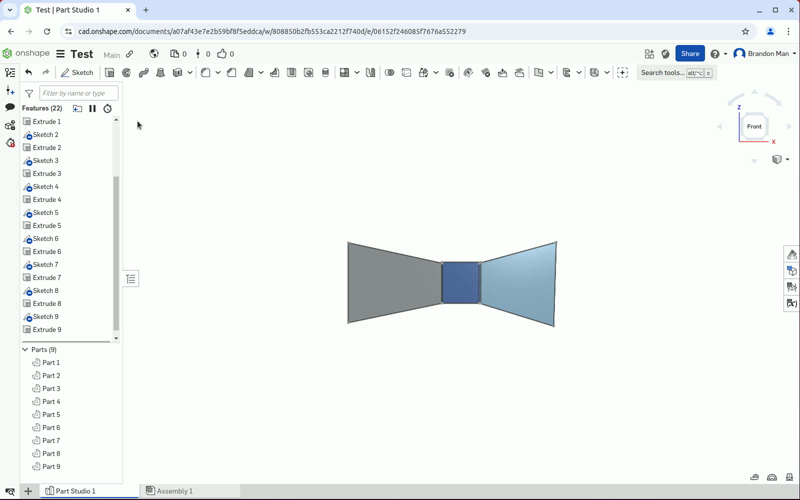
key(shift+7)
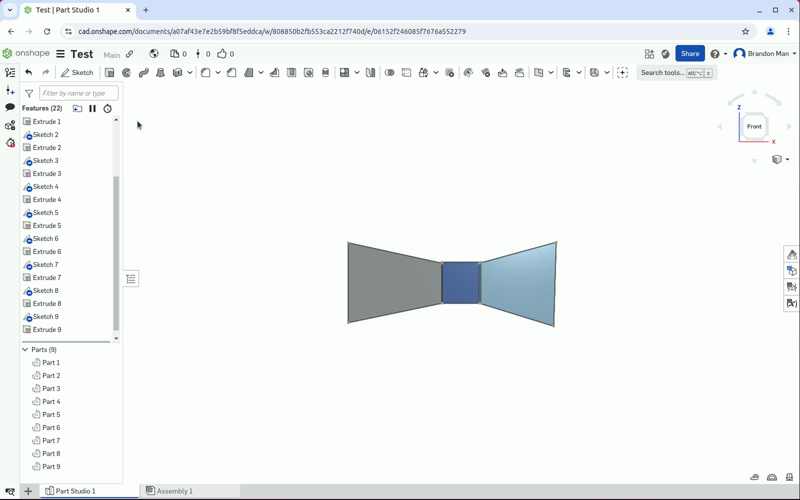
key(left, 2)
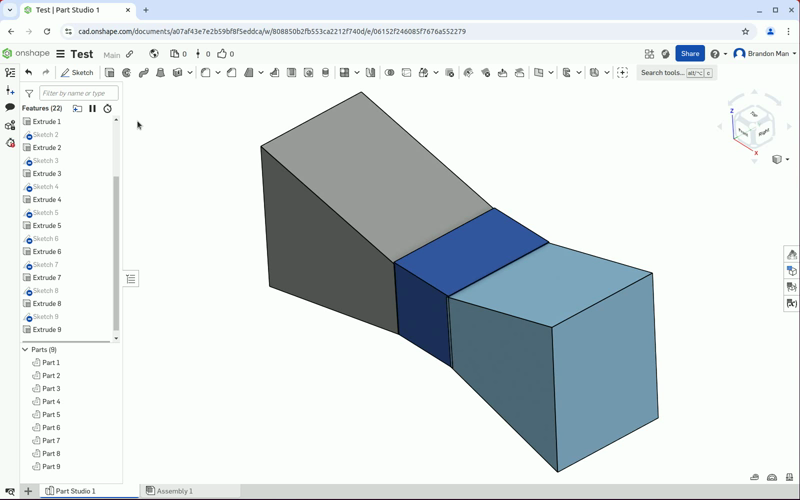
key(down, 2)
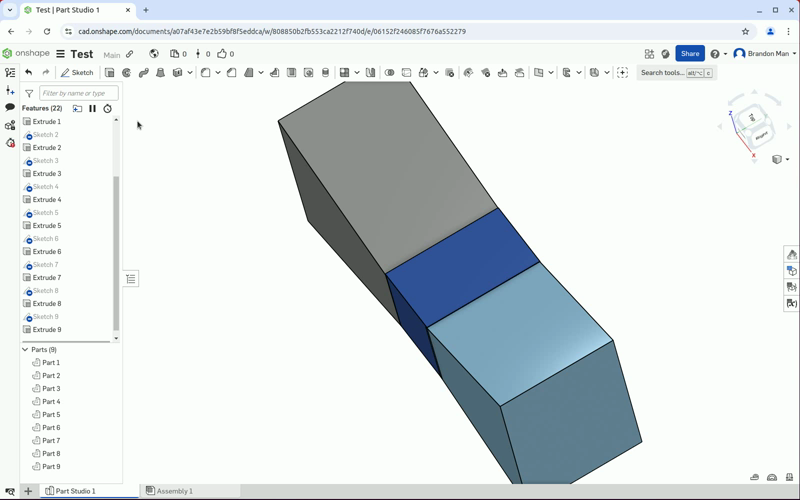
key(up, 2)
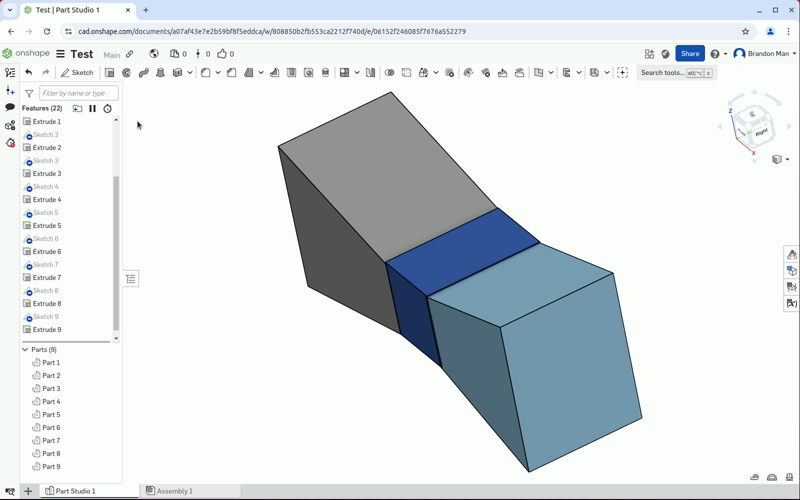
key(right, 2)
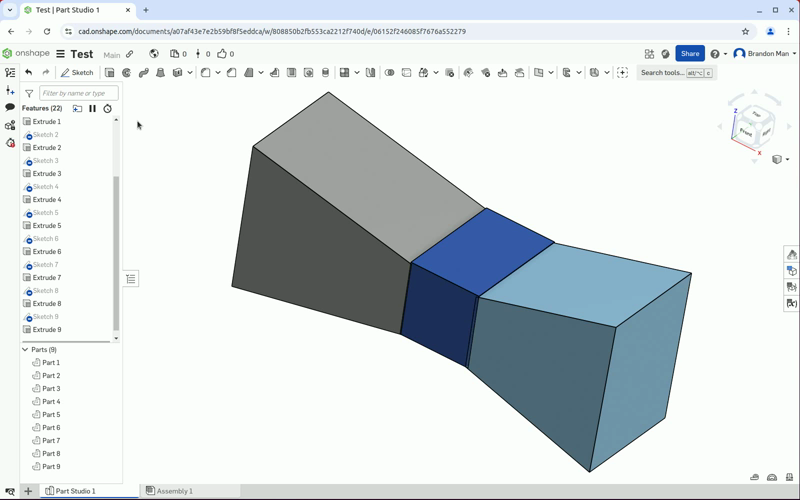
mouse_move(69, 111)
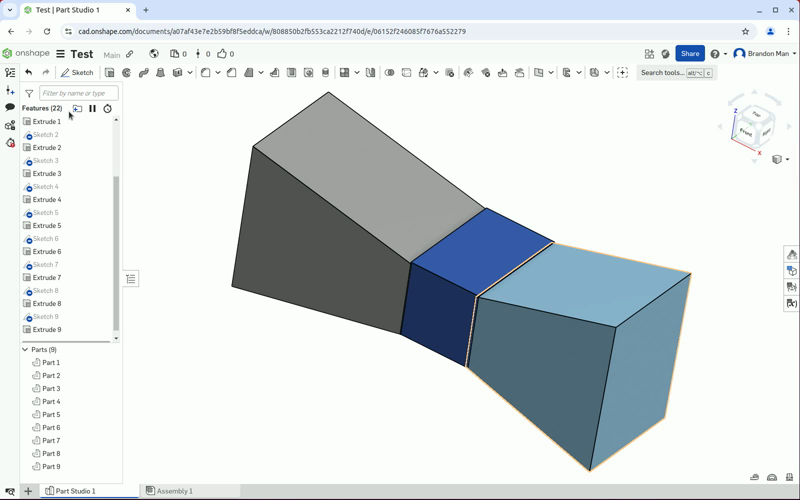
click(69, 111)